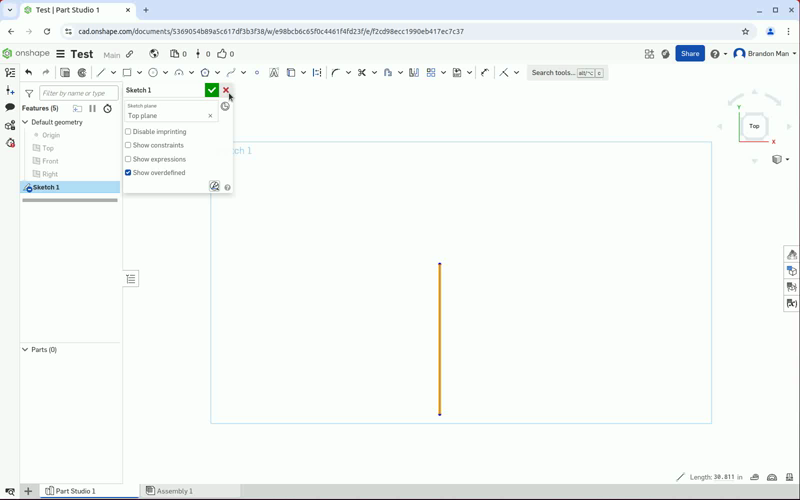
key(shift+h)
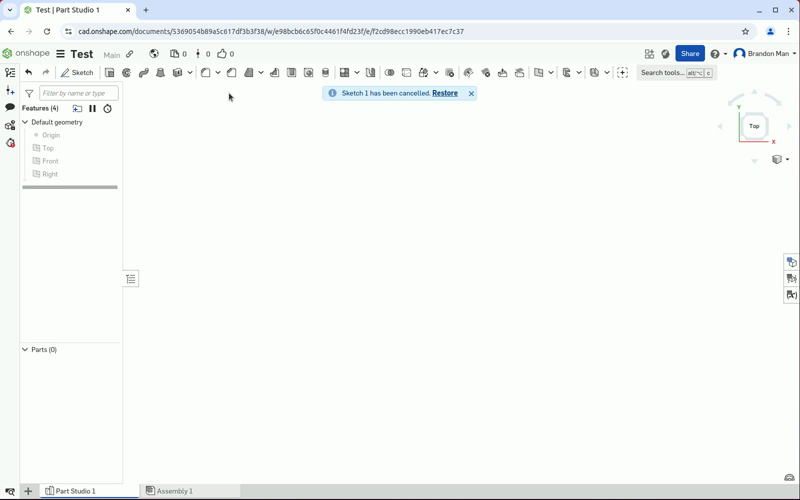
mouse_move(73, 352)
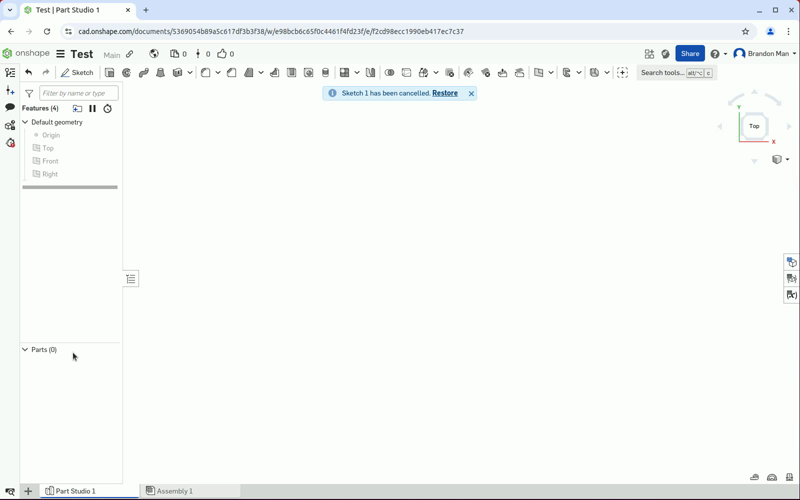
key(y)
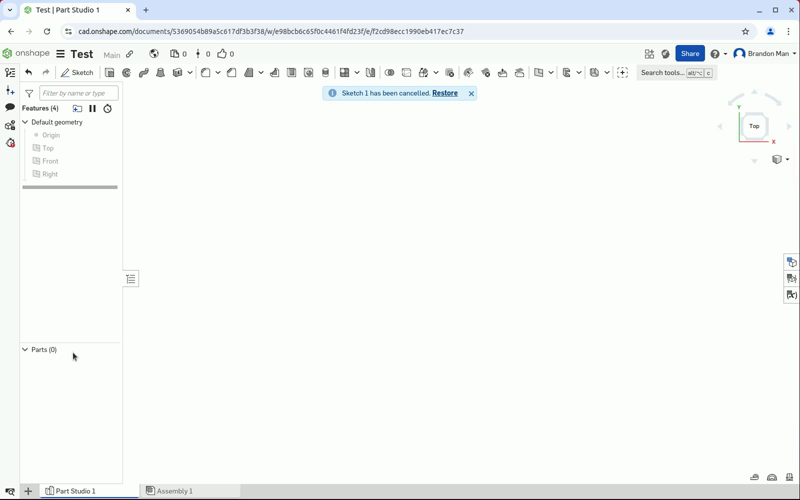
key(shift+p)
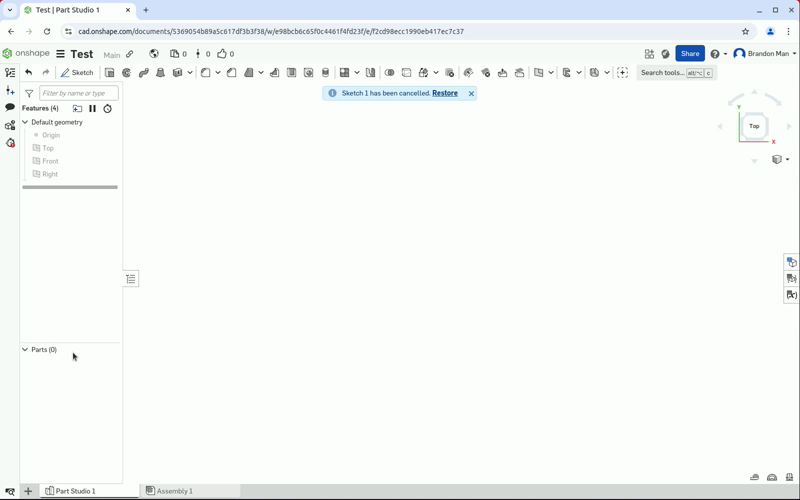
key(space)
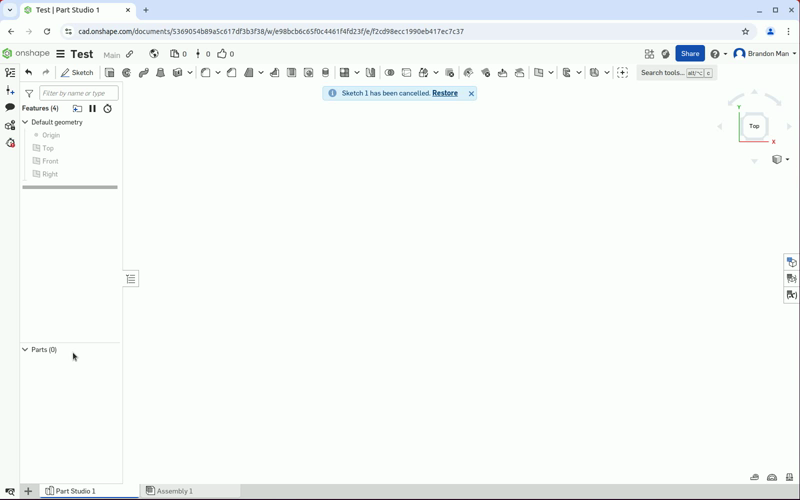
key_down(shift)
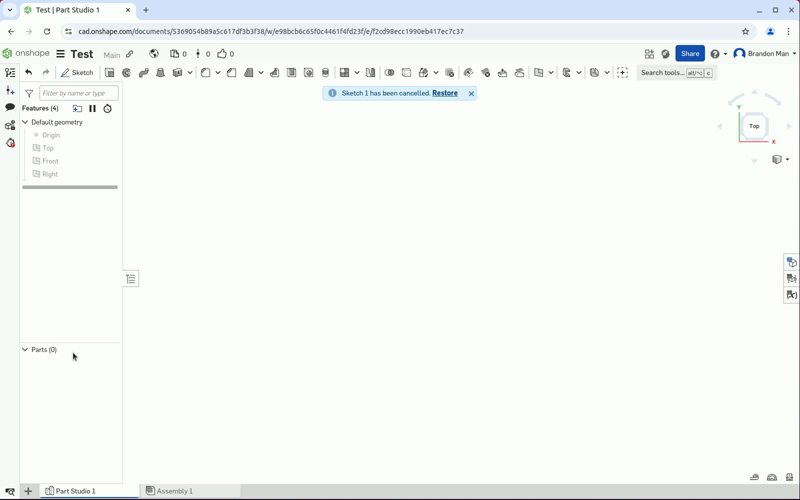
key(up)
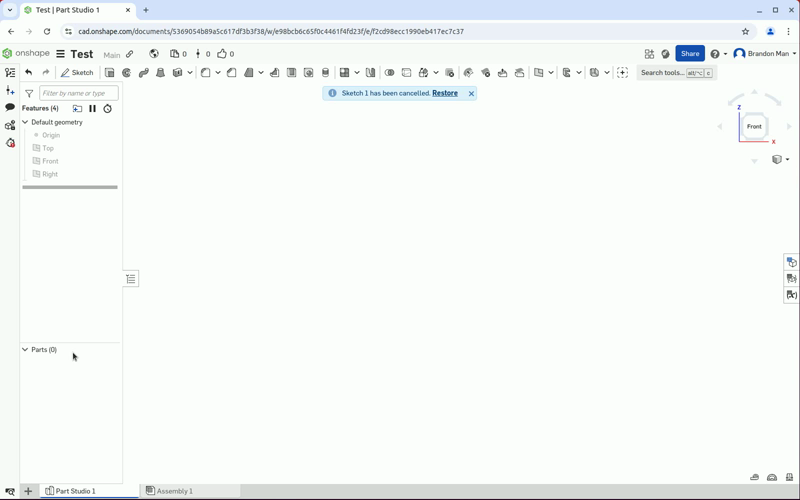
key_up(shift)
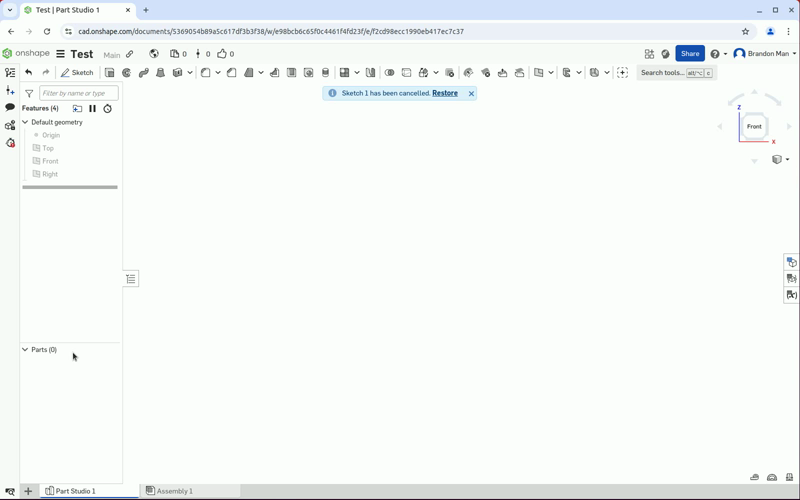
mouse_move(73, 352)
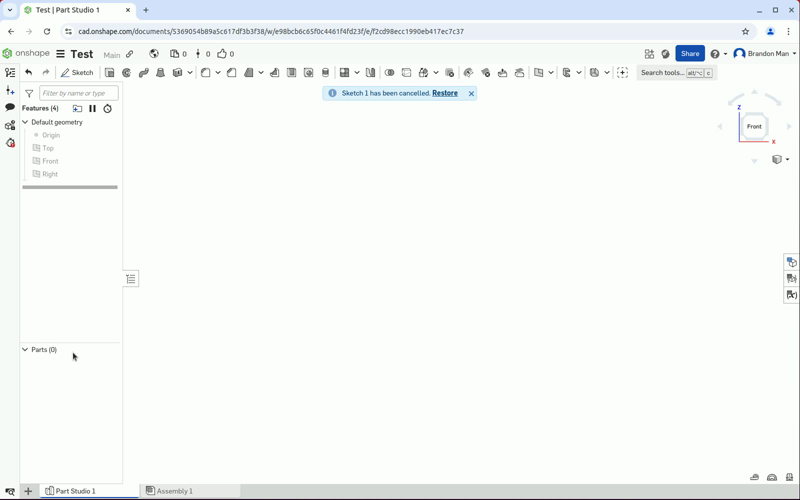
key(shift+y)
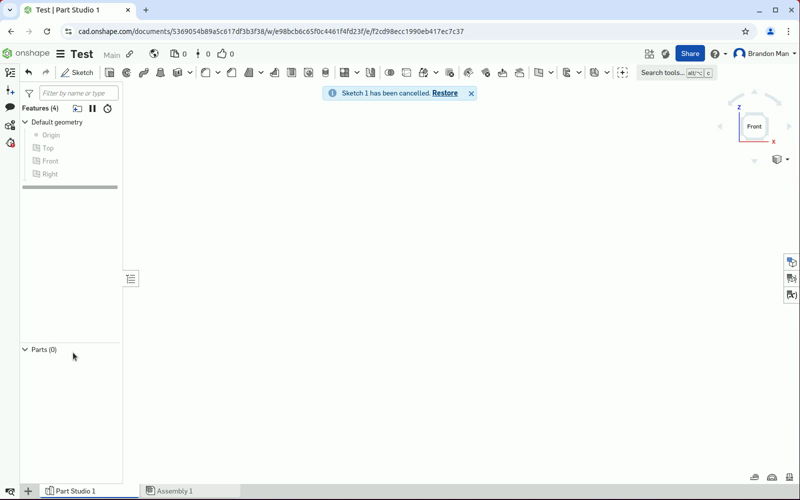
key(shift+s)
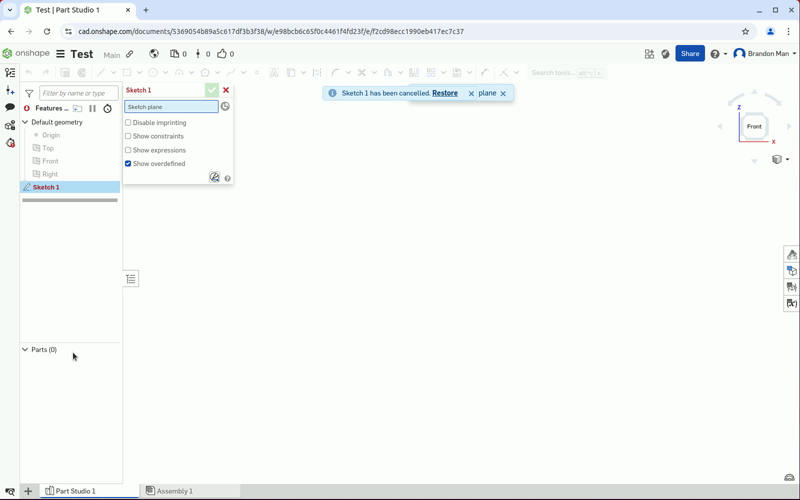
mouse_move(73, 163)
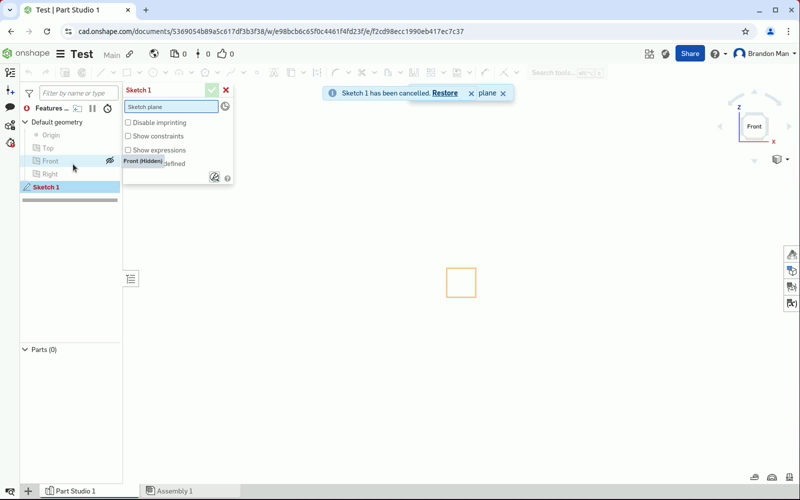
click(73, 163)
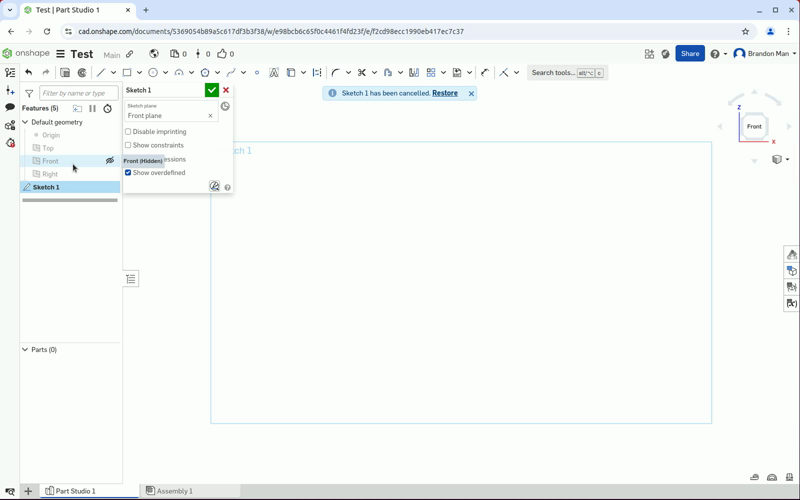
mouse_move(73, 352)
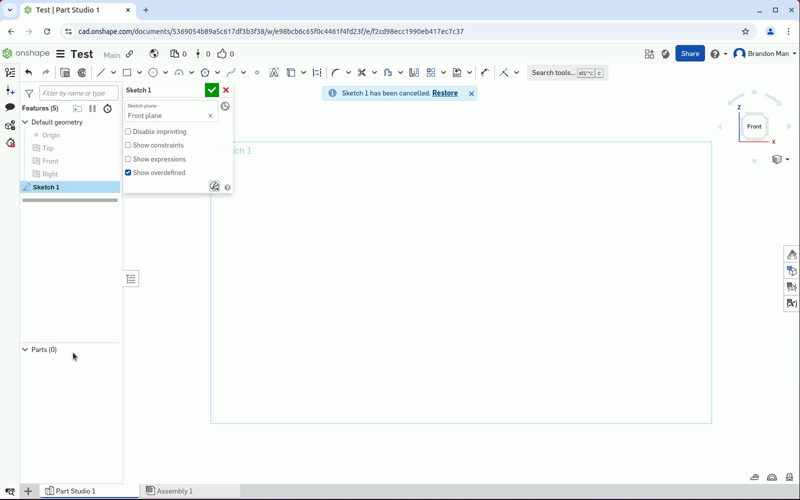
key(y)
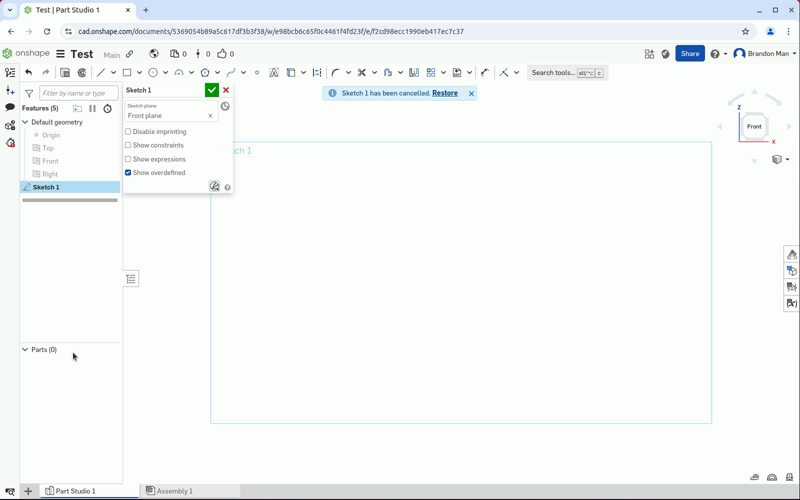
key(l)
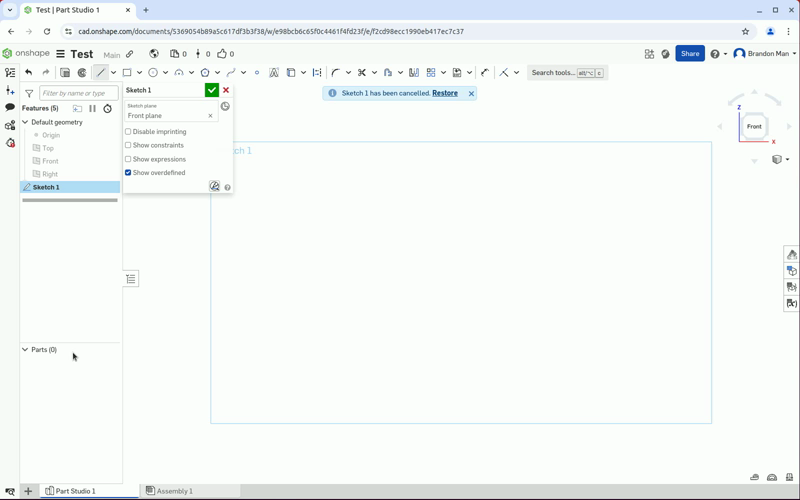
key_down(shift)
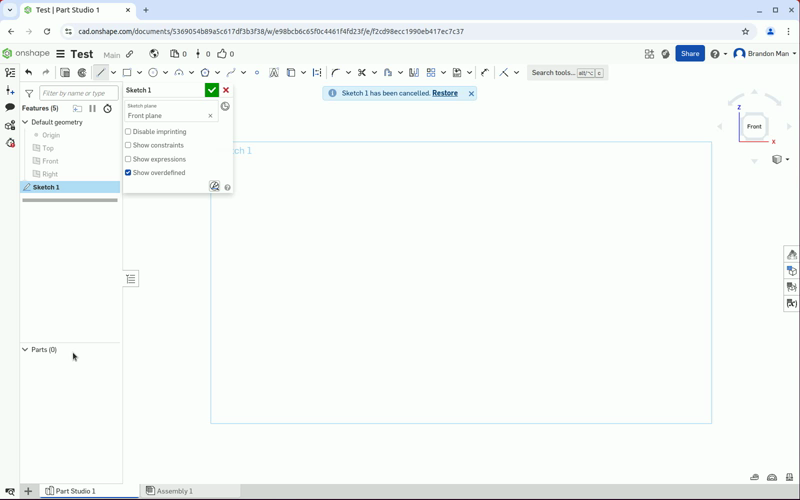
mouse_move(399, 311)
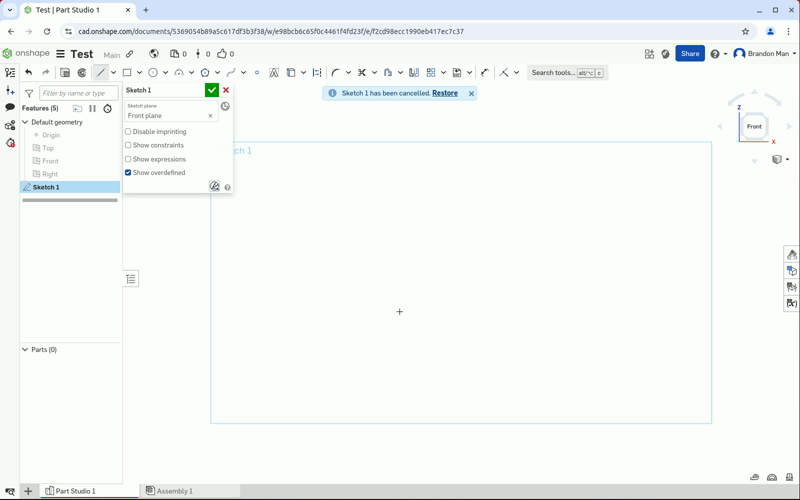
click(399, 311)
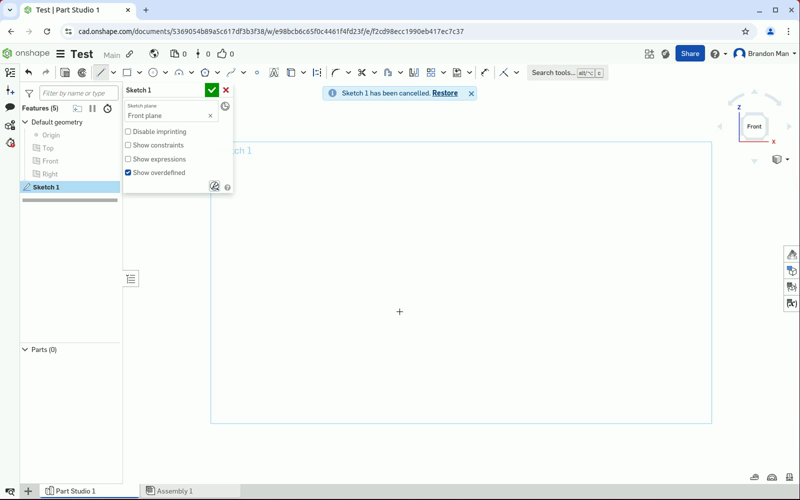
key_up(shift)
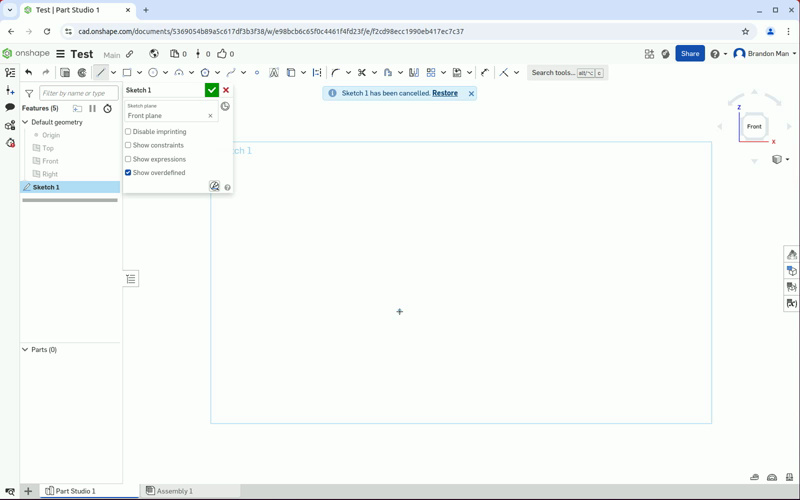
key_down(shift)
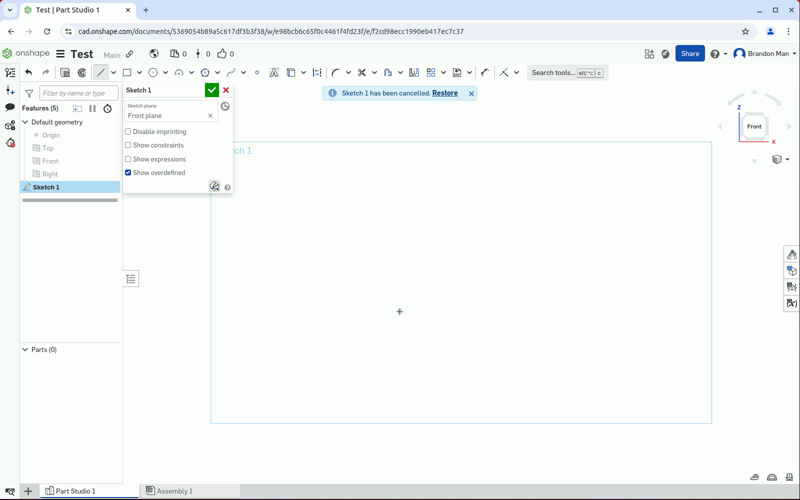
mouse_move(521, 311)
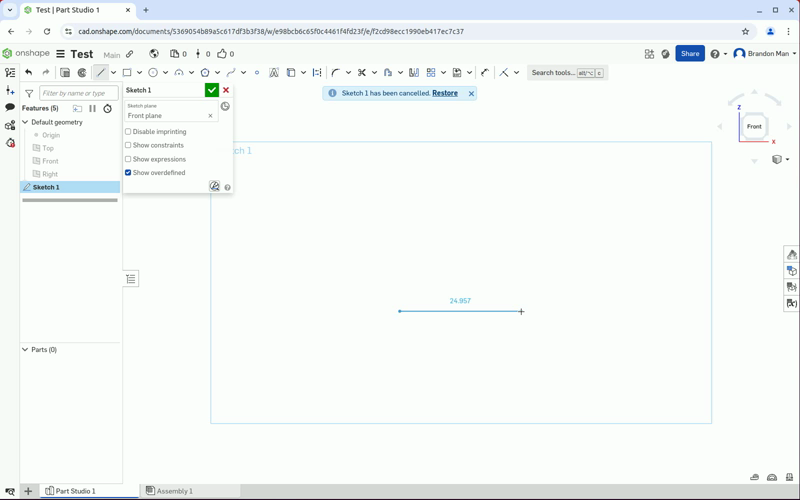
click(521, 311)
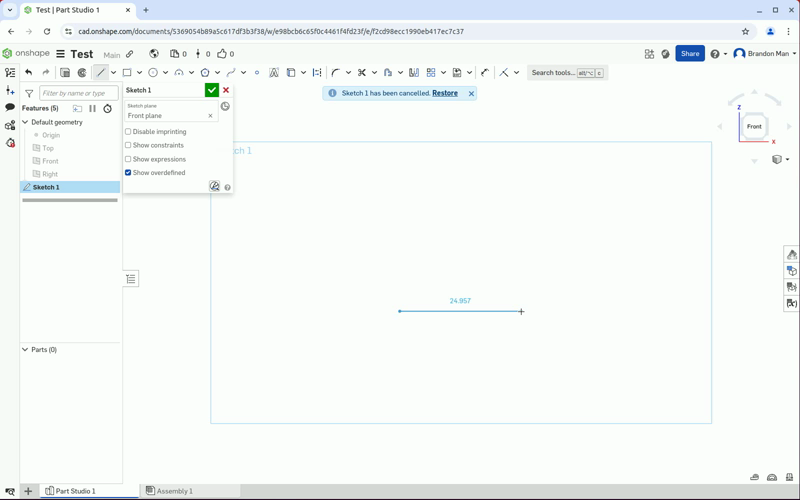
key_up(shift)
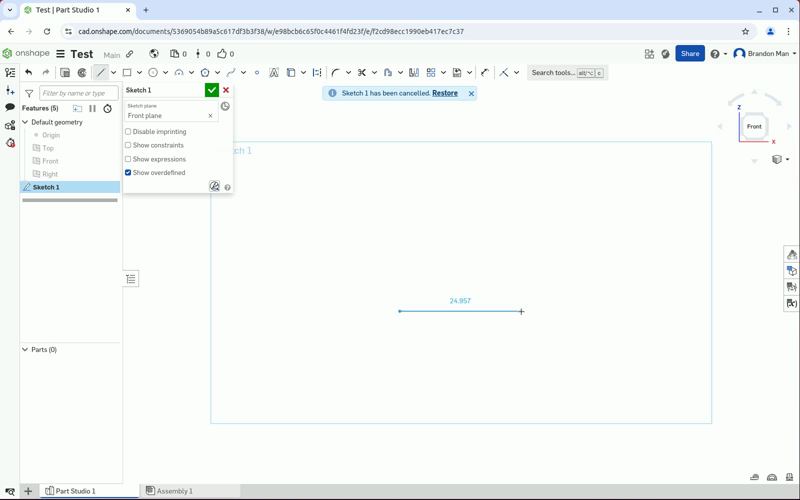
key(esc)
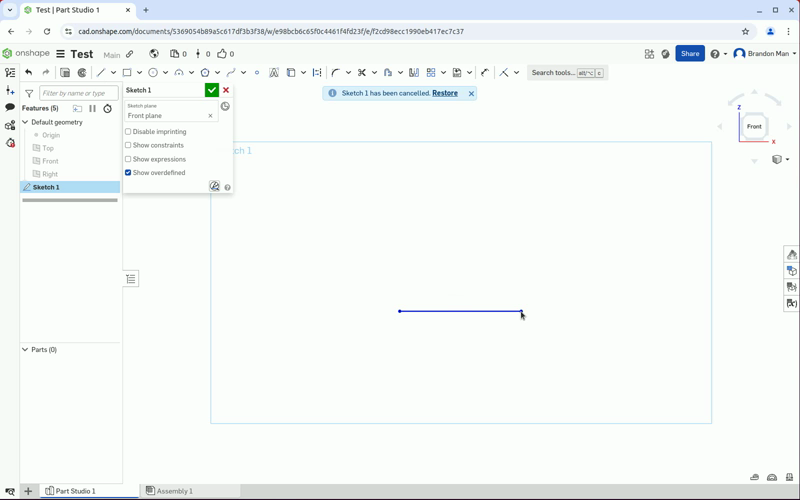
key(a)
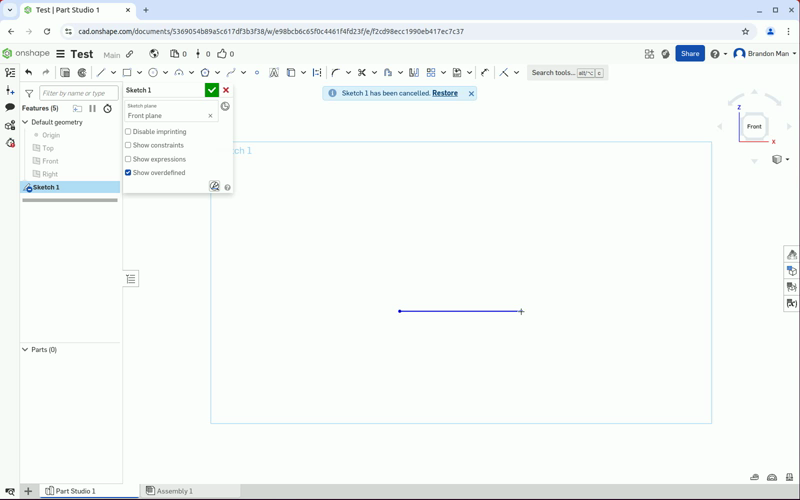
mouse_move(521, 311)
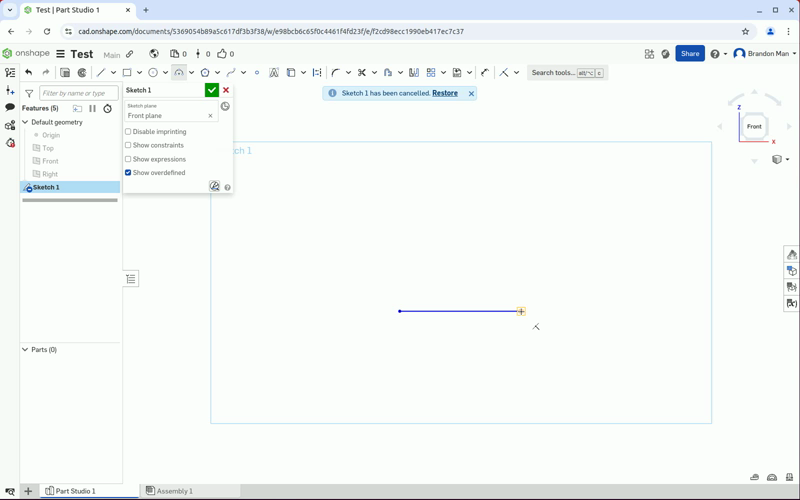
click(521, 311)
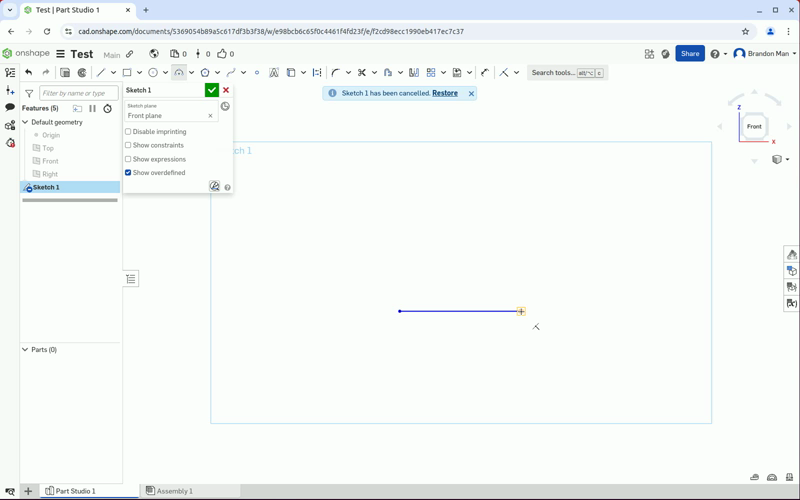
key_down(shift)
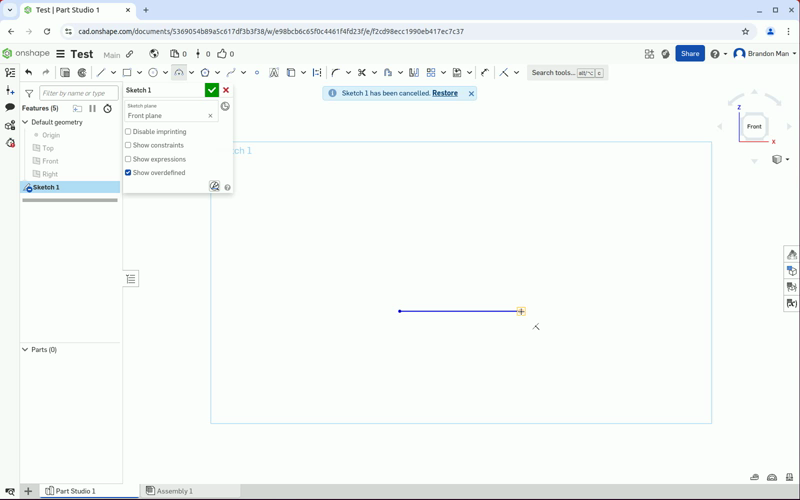
mouse_move(521, 254)
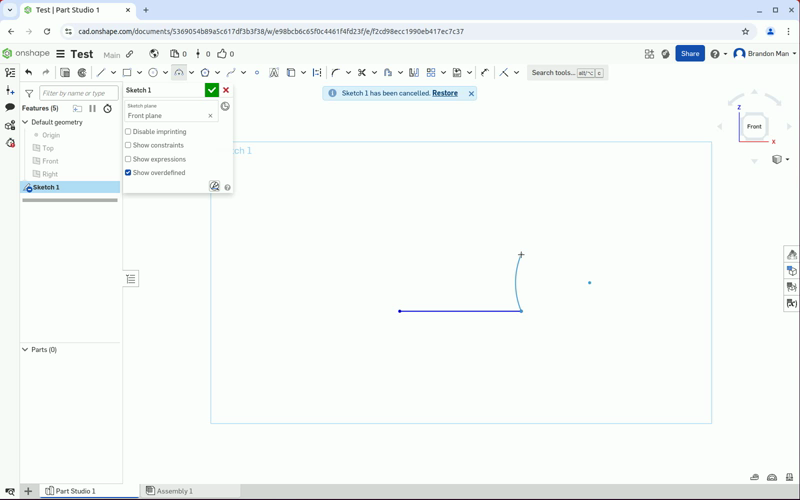
click(521, 254)
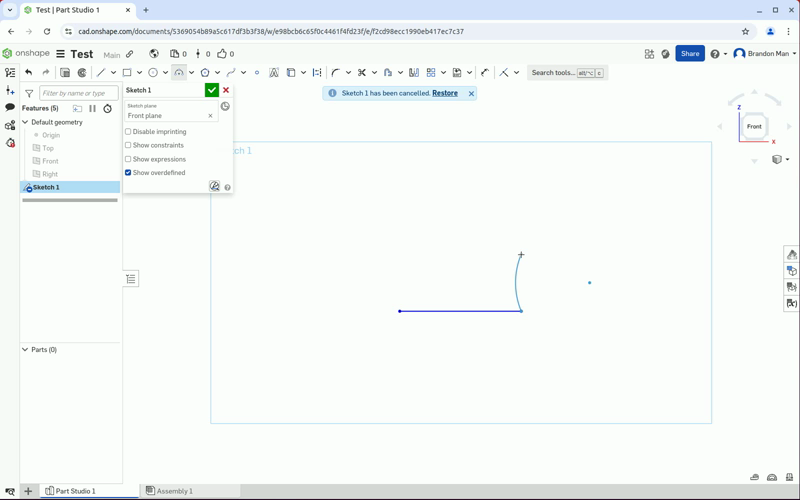
mouse_move(549, 282)
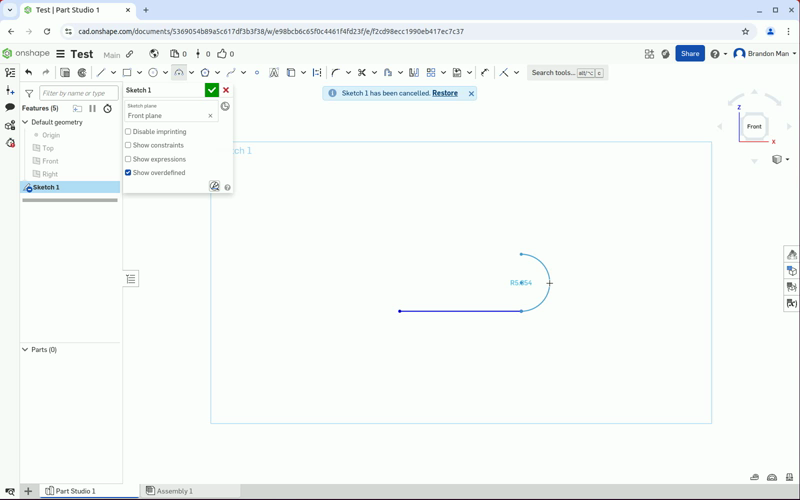
click(549, 282)
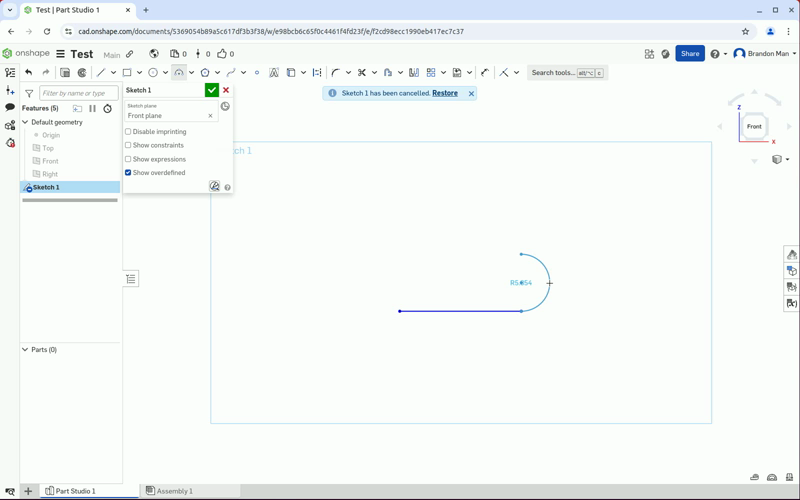
key_up(shift)
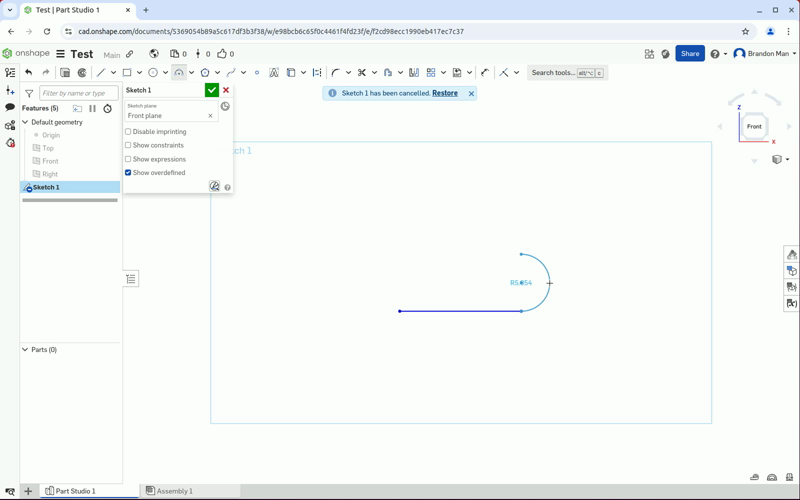
key(esc)
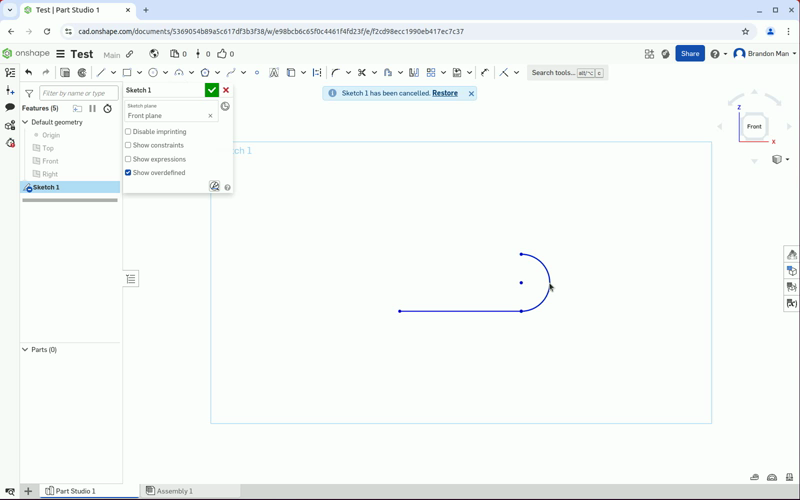
key(l)
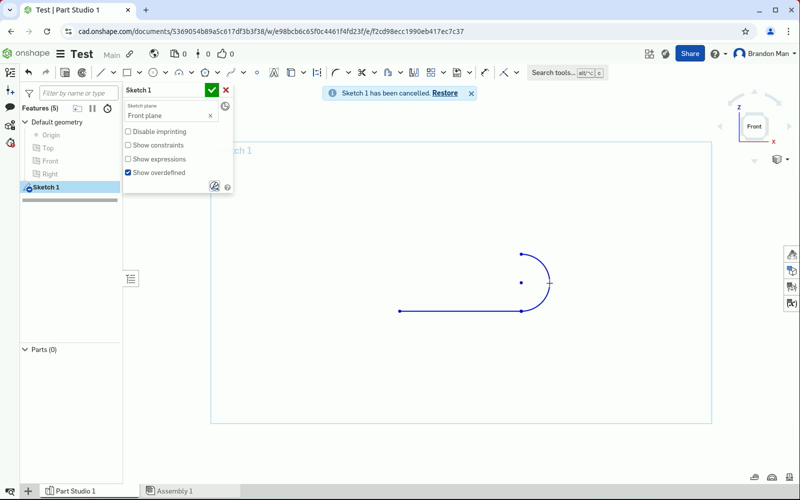
mouse_move(521, 254)
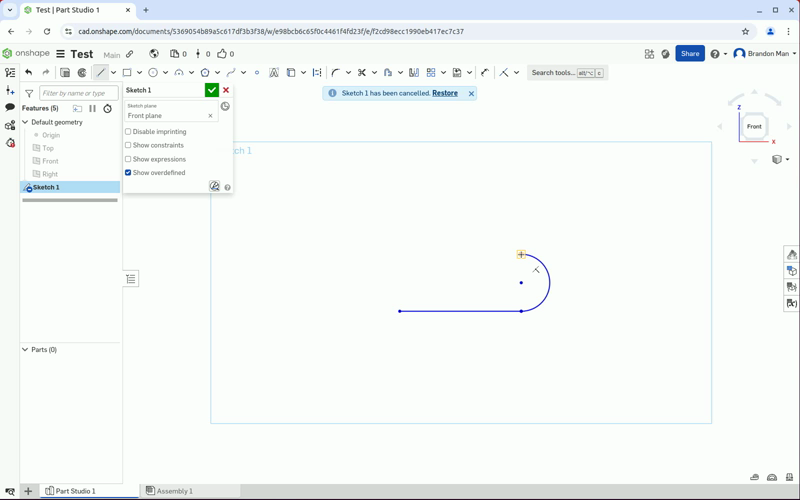
click(521, 254)
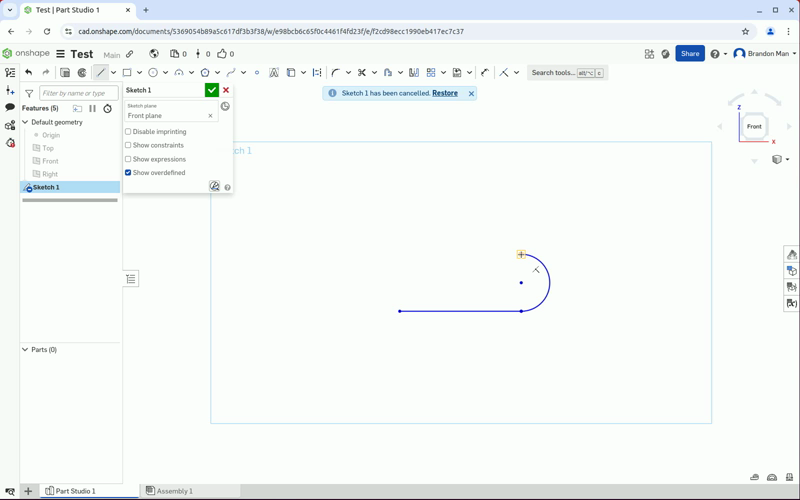
key_down(shift)
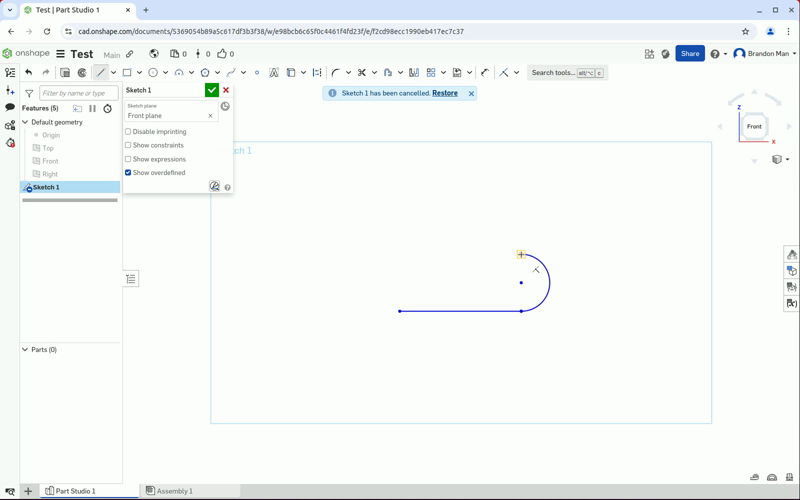
mouse_move(399, 254)
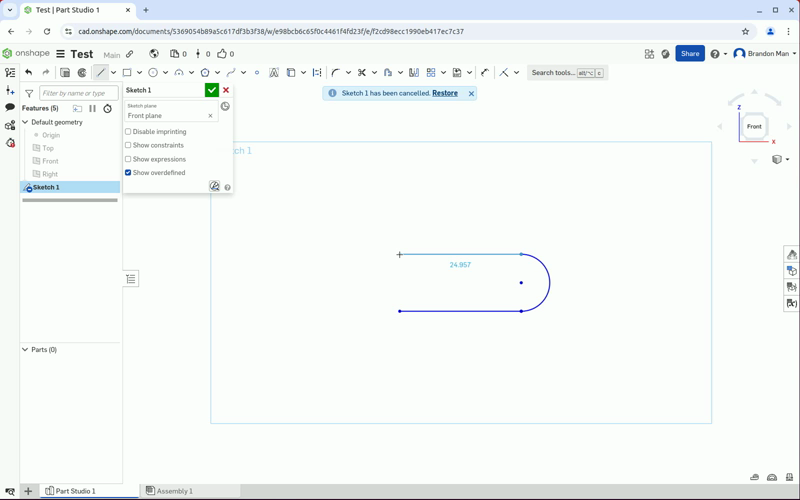
click(399, 254)
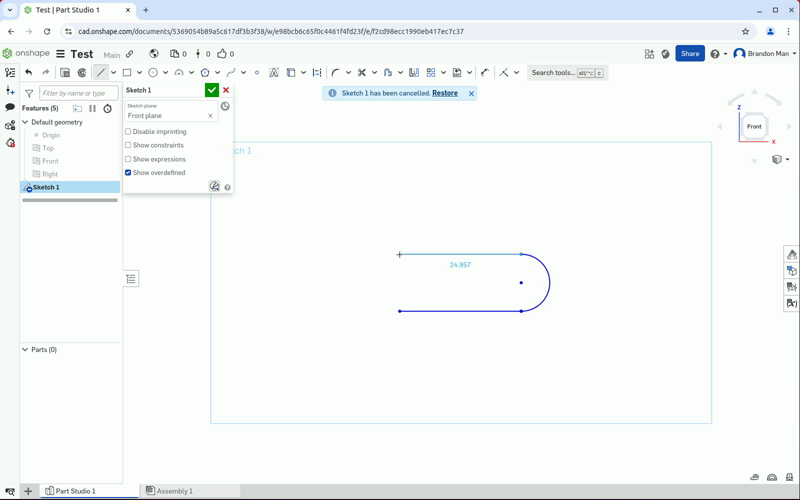
key_up(shift)
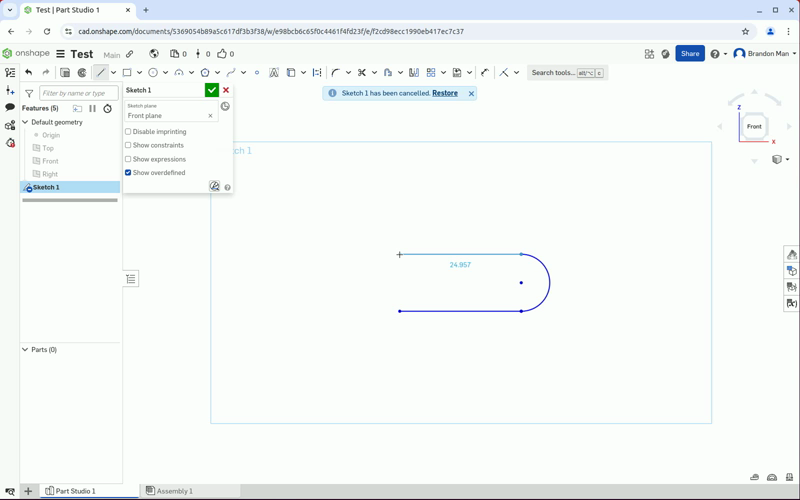
key(esc)
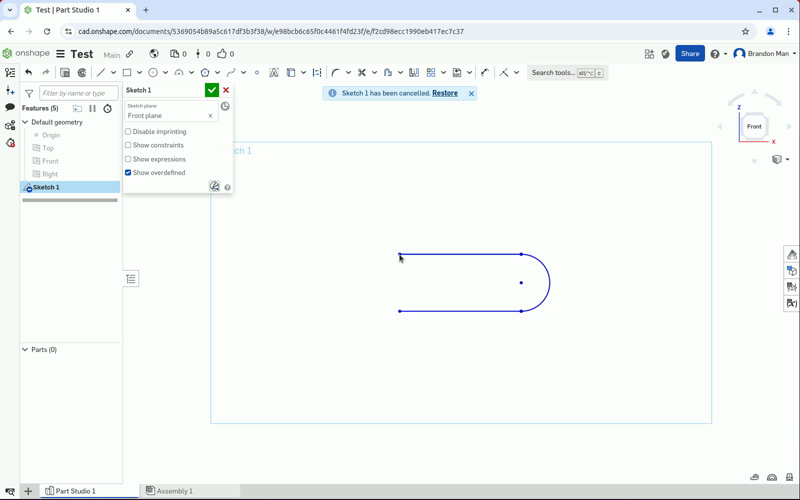
key(a)
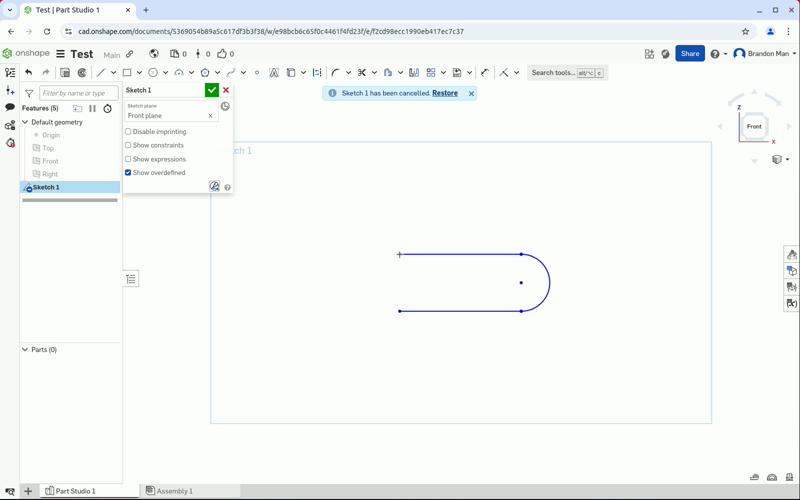
mouse_move(399, 254)
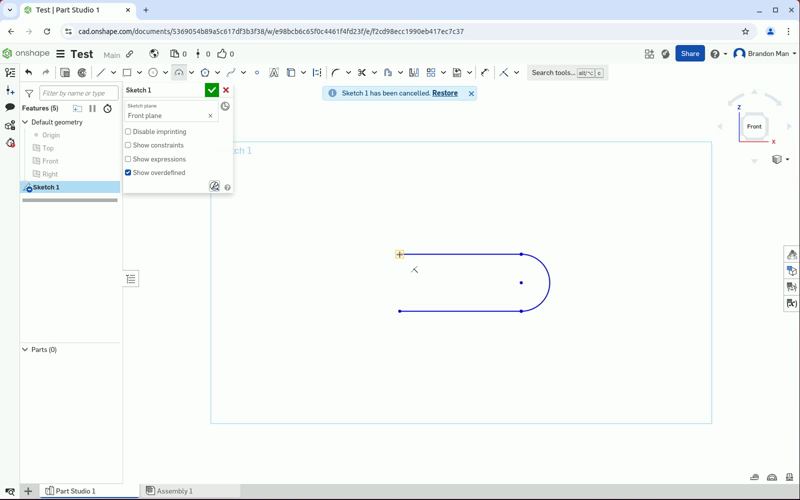
click(399, 254)
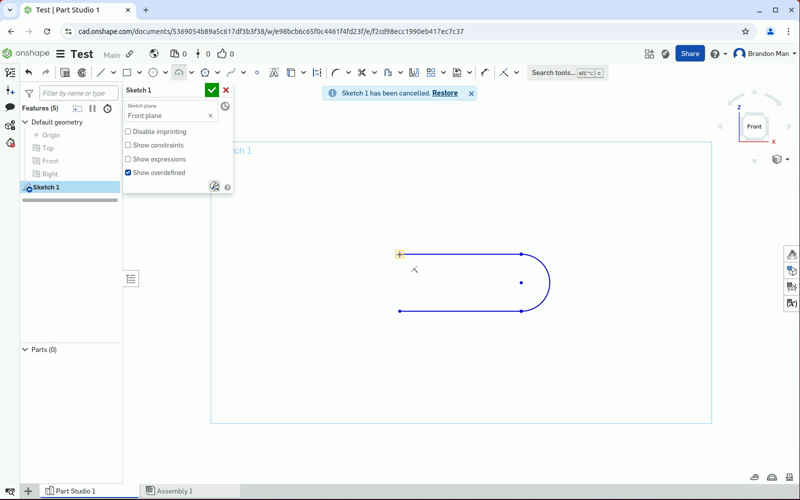
mouse_move(399, 311)
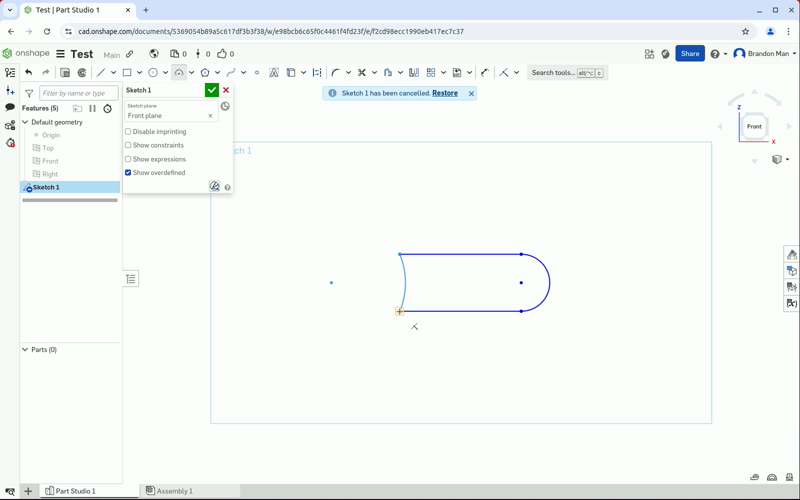
click(399, 311)
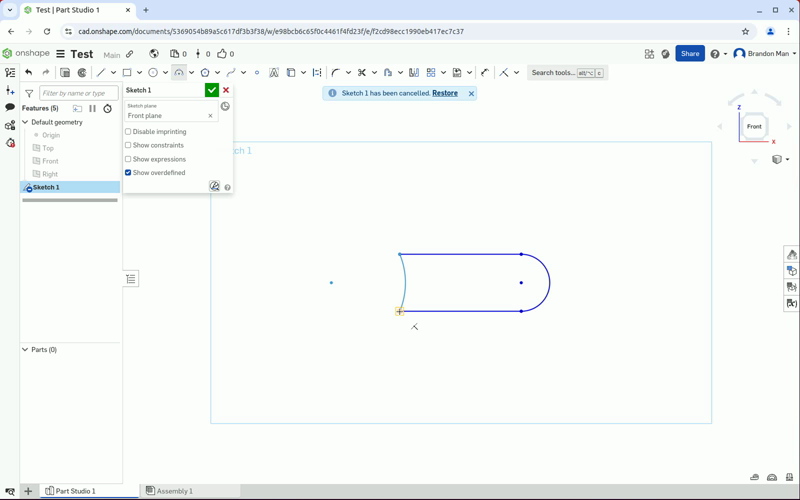
key_down(shift)
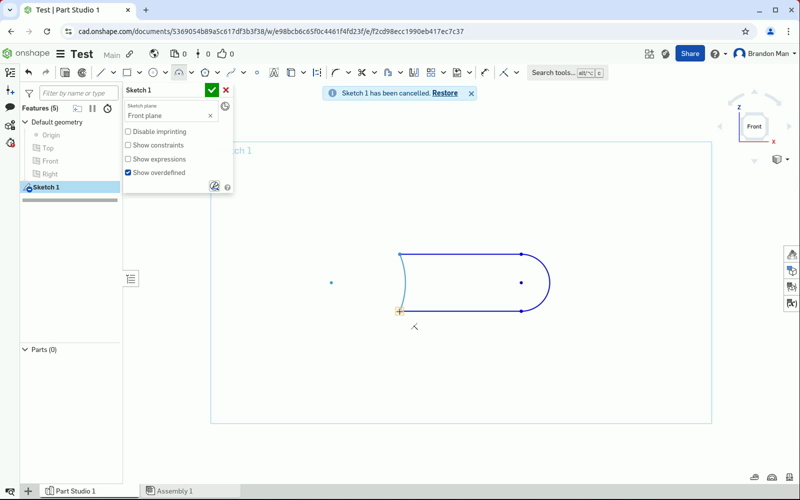
mouse_move(371, 282)
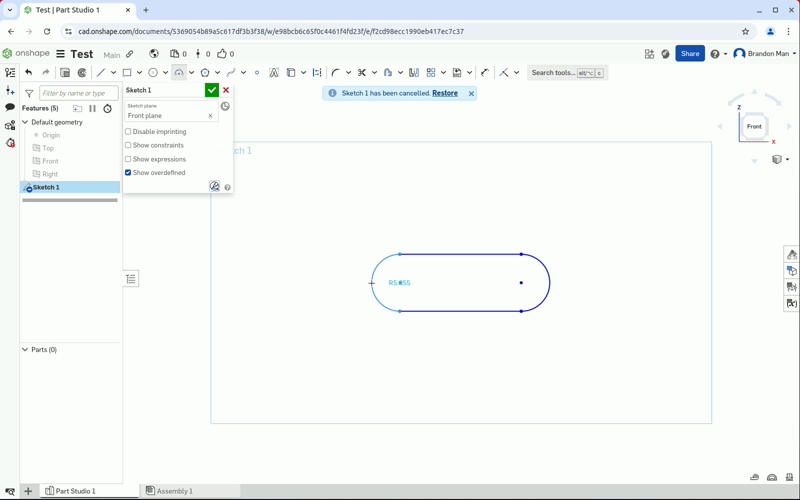
click(371, 282)
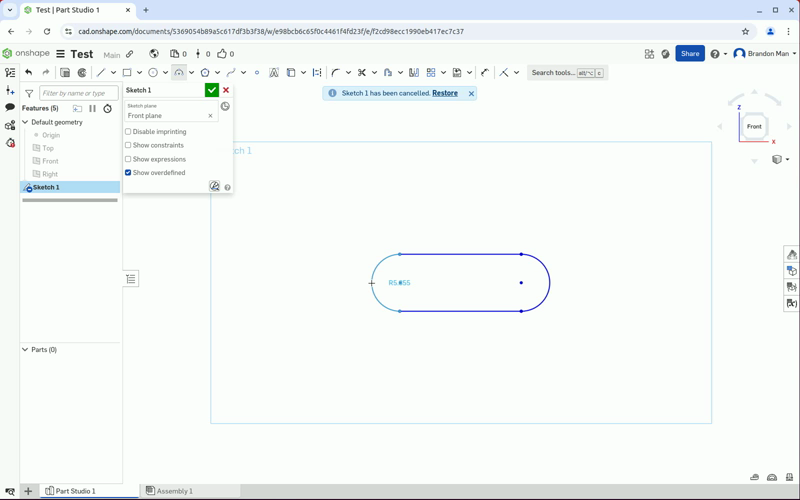
key_up(shift)
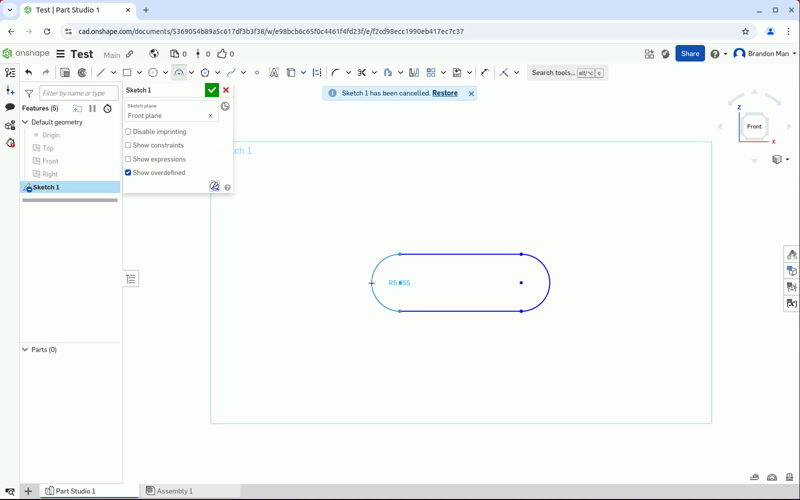
key(esc)
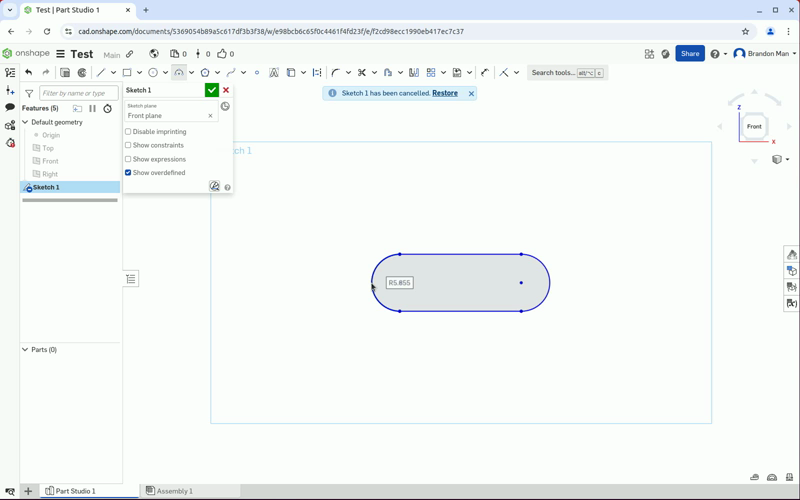
key(l)
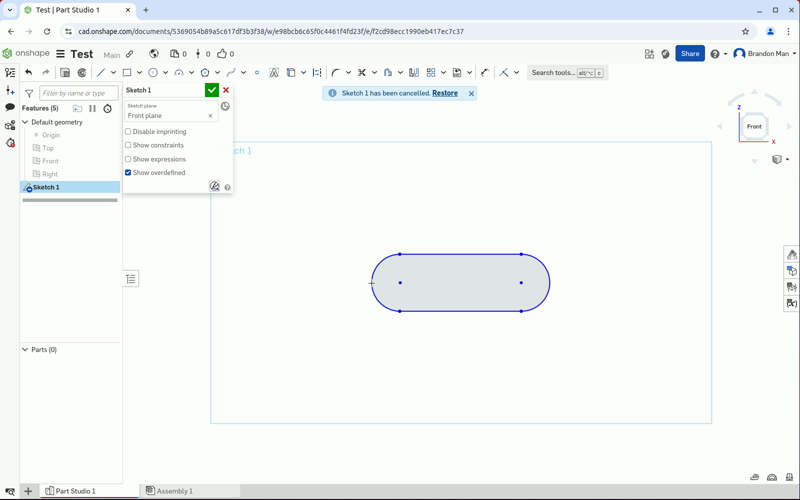
key_down(shift)
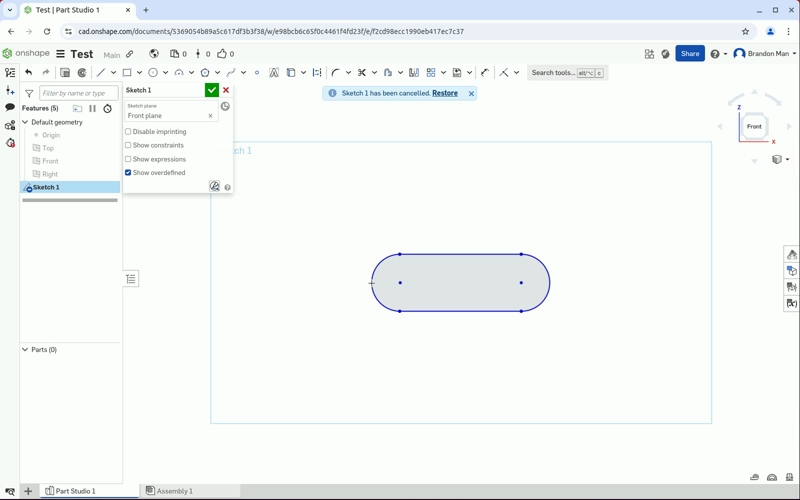
mouse_move(399, 304)
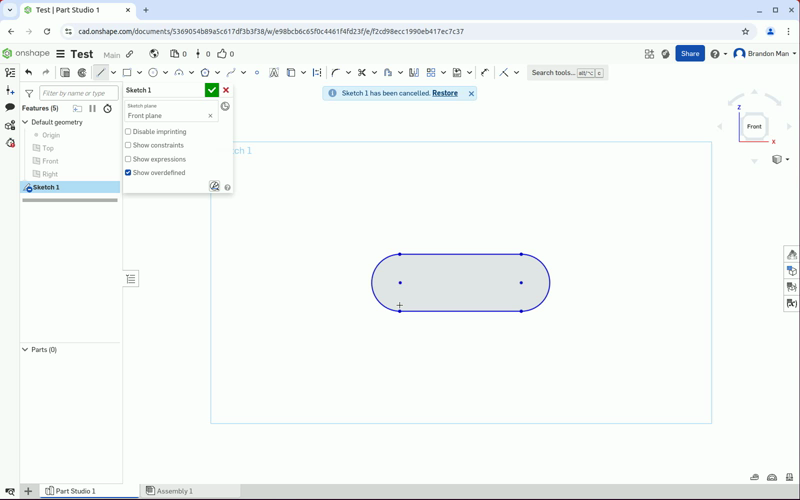
click(399, 304)
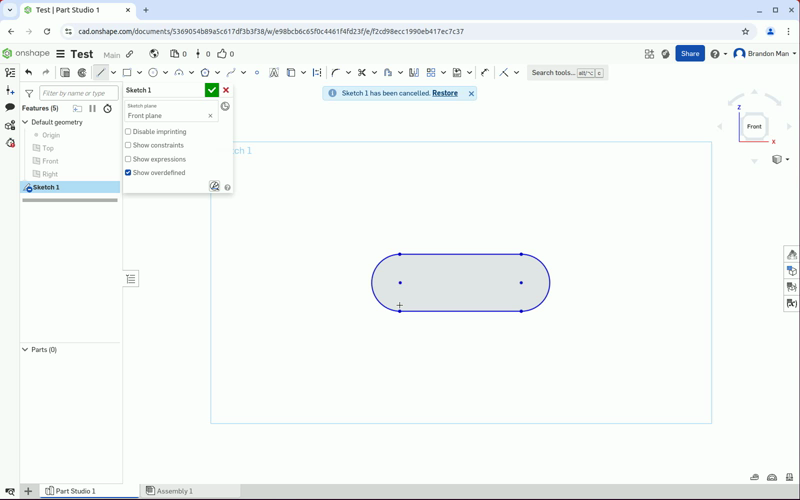
key_up(shift)
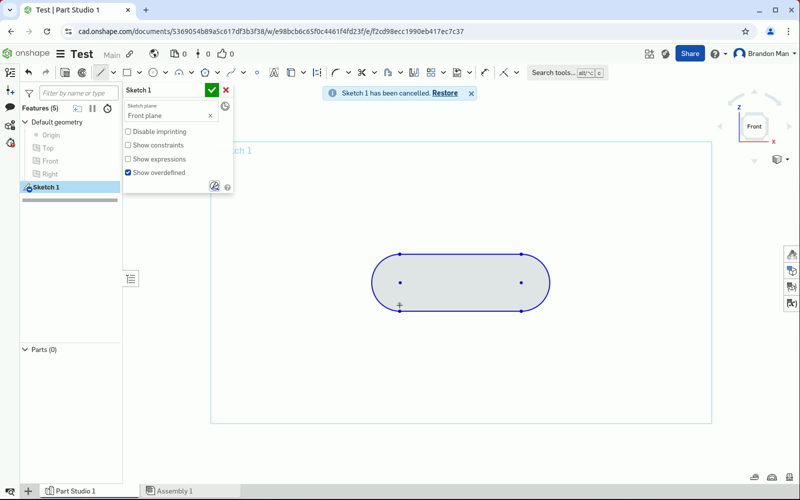
key_down(shift)
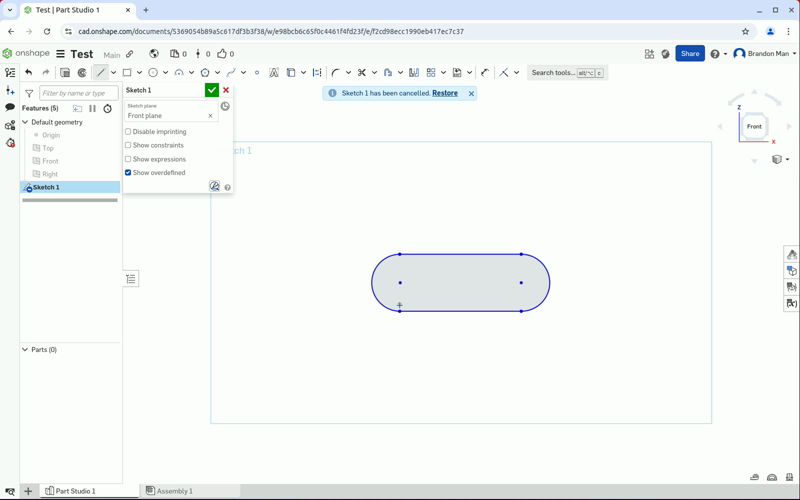
mouse_move(521, 304)
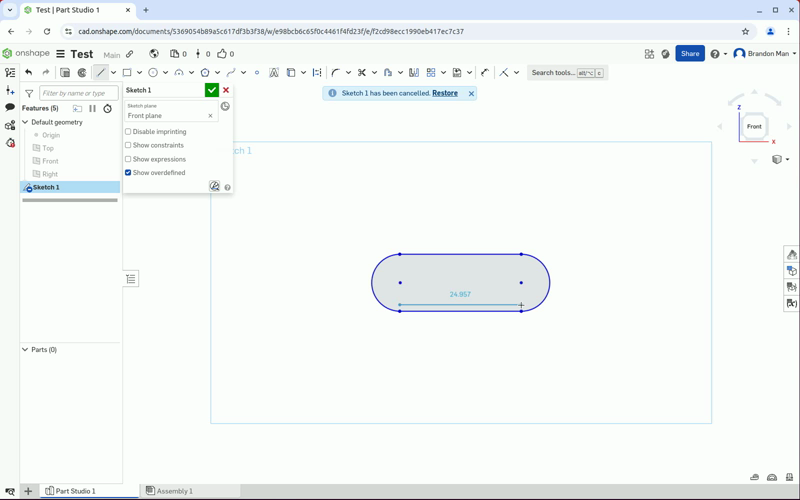
click(521, 304)
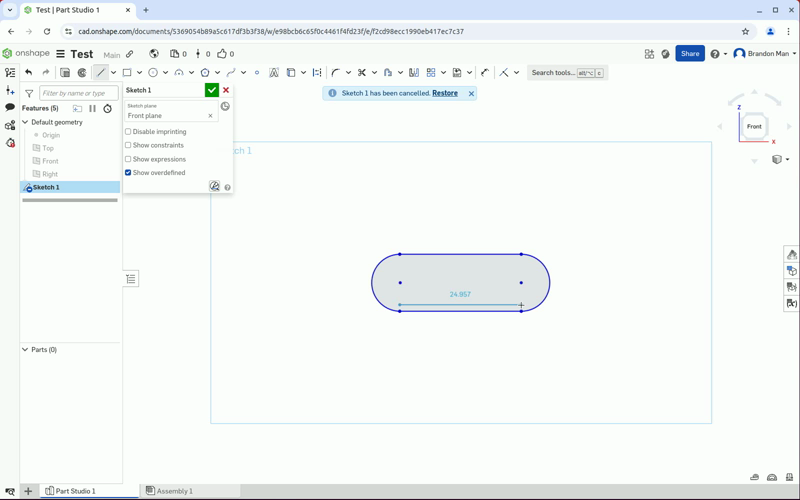
key_up(shift)
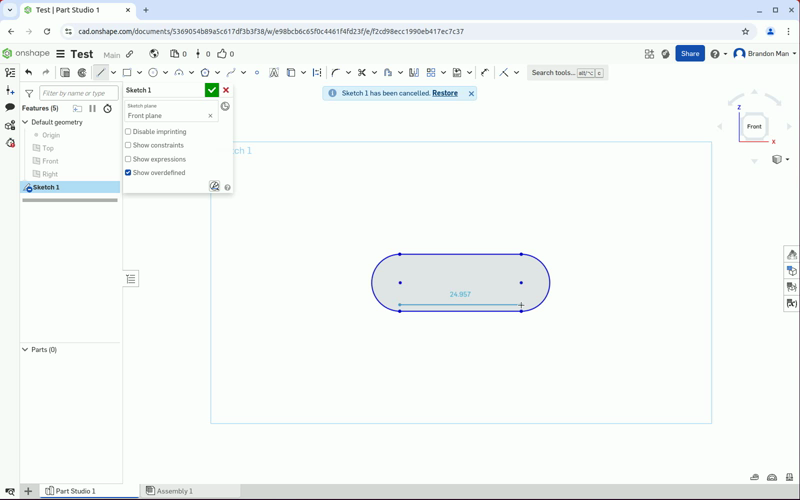
key(esc)
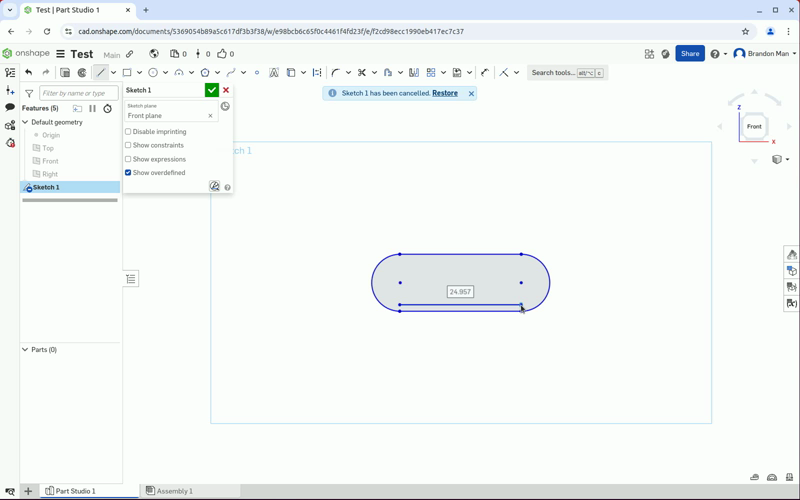
key(a)
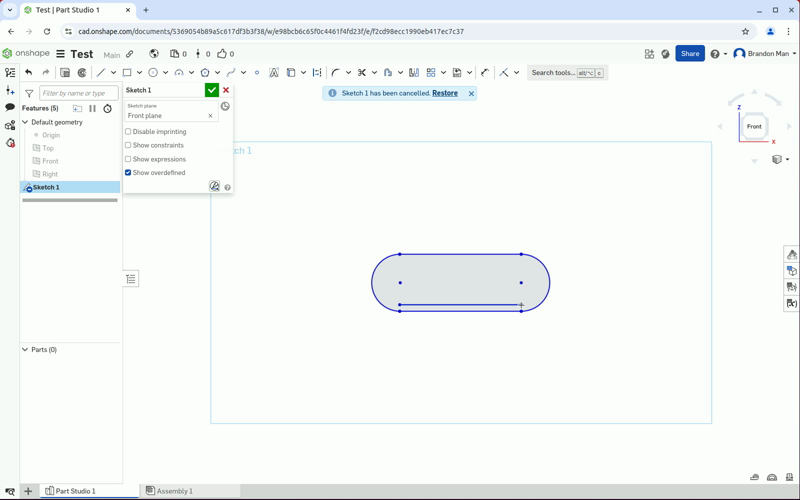
mouse_move(521, 304)
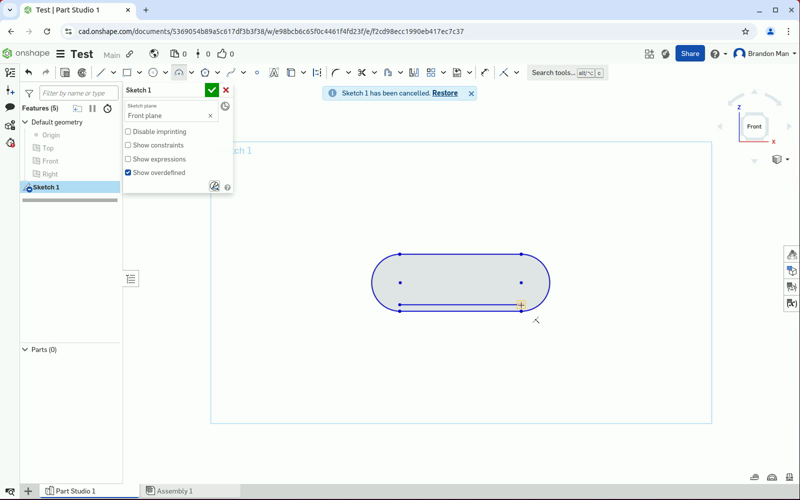
click(521, 304)
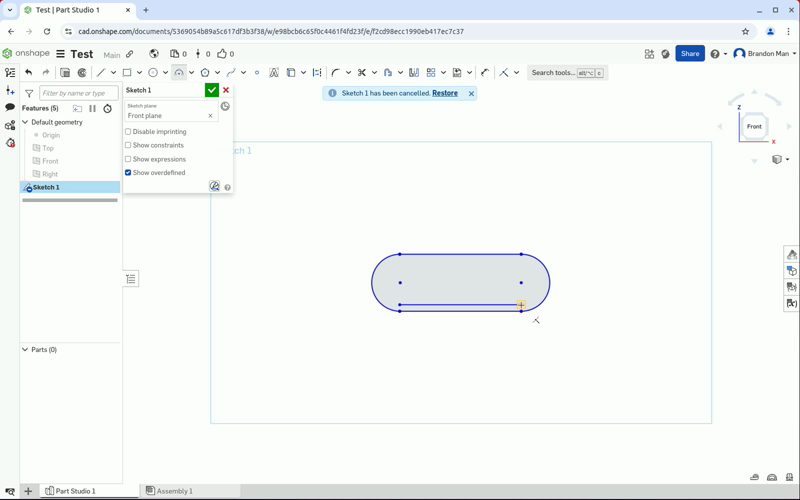
key_down(shift)
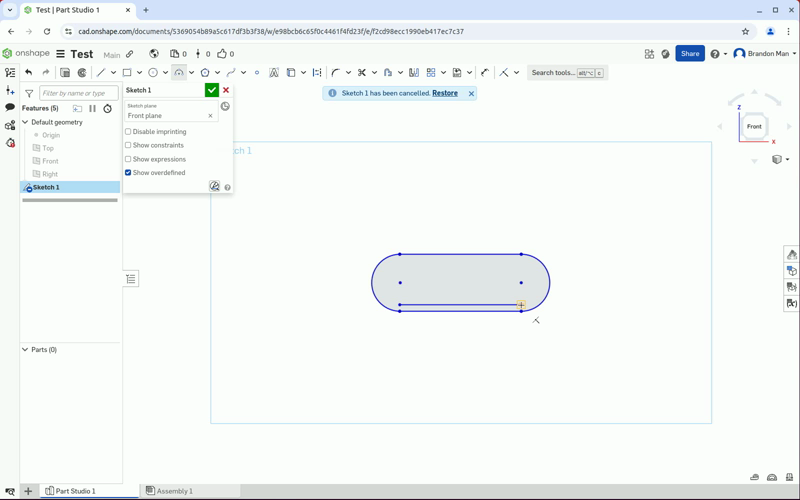
mouse_move(521, 260)
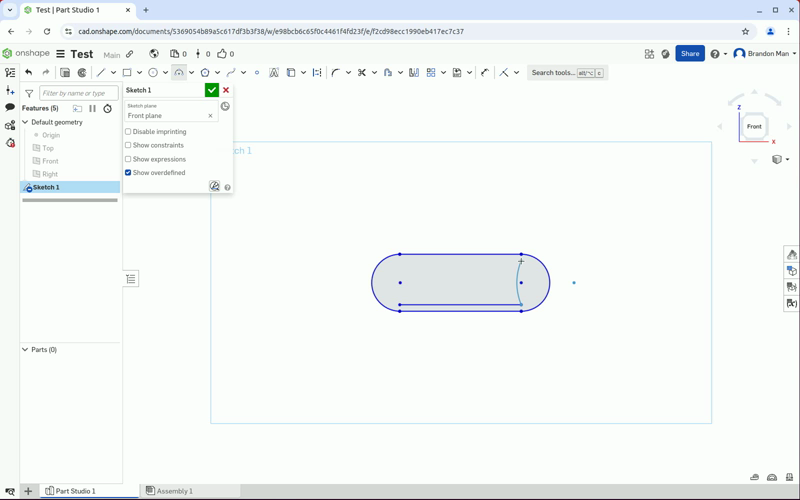
click(521, 260)
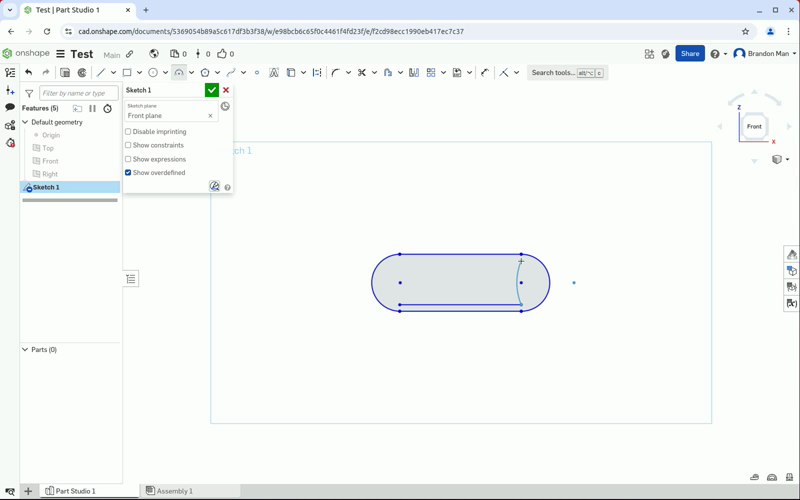
mouse_move(543, 282)
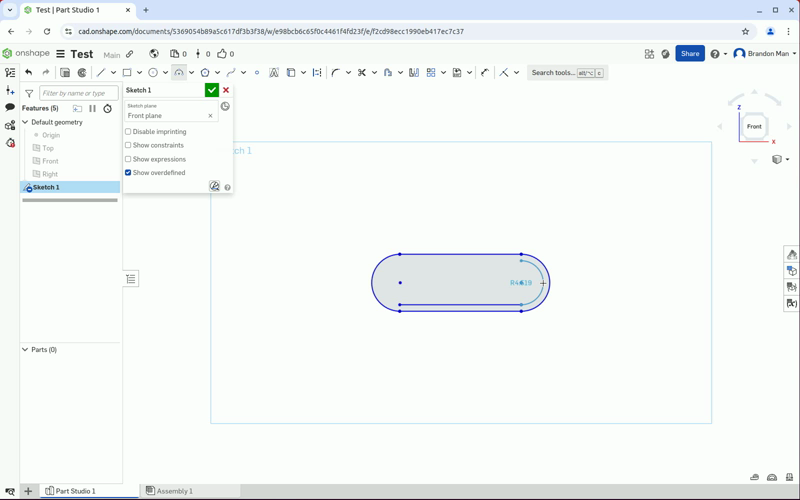
click(543, 282)
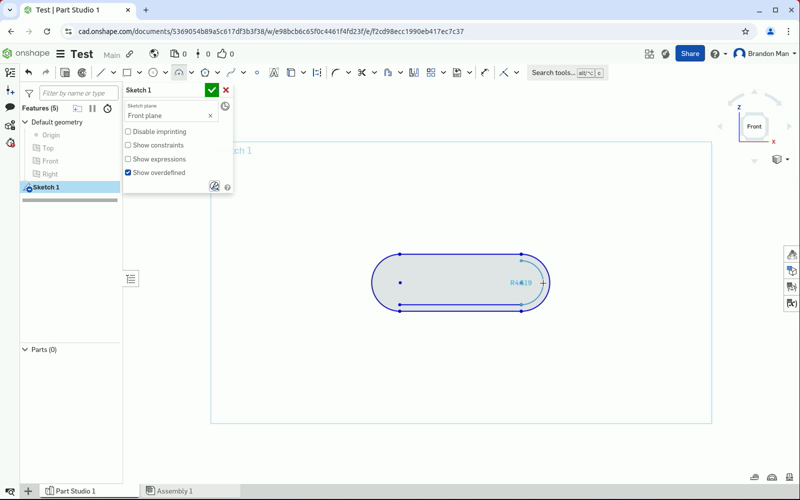
key_up(shift)
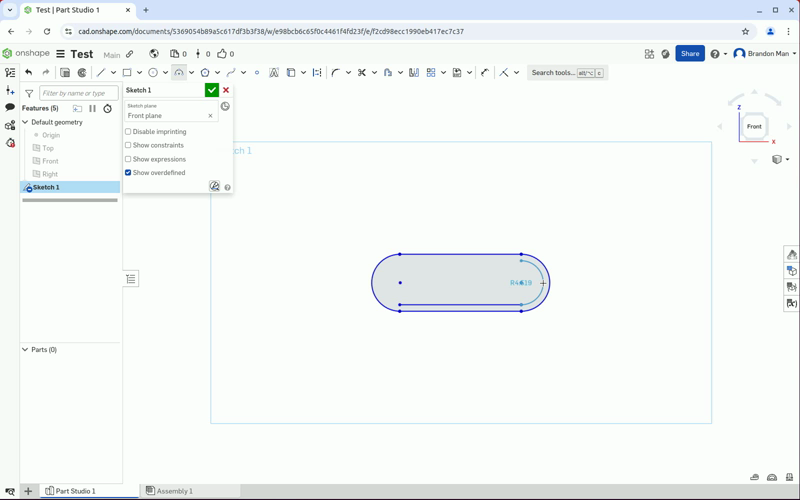
key(esc)
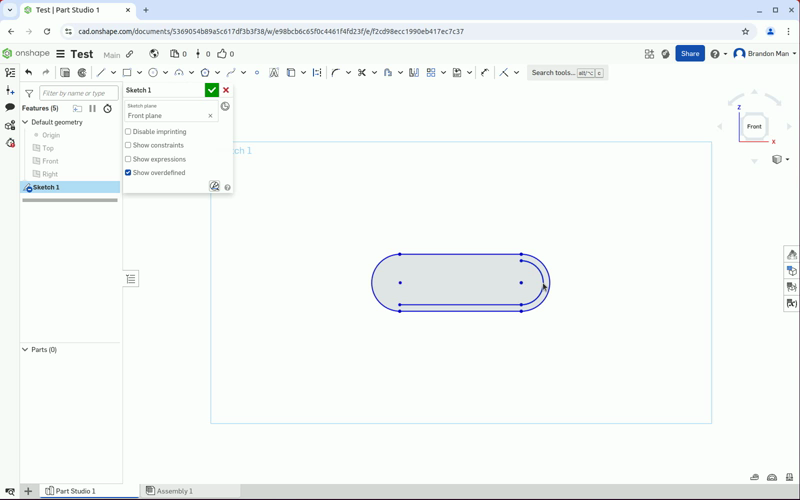
key(l)
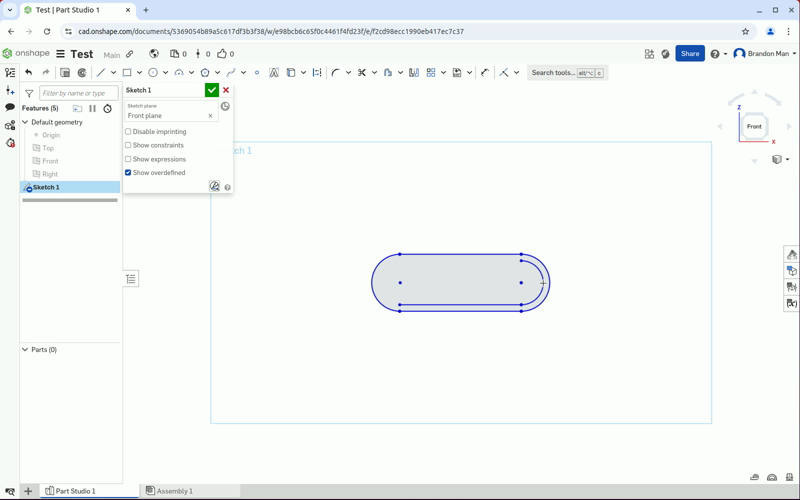
mouse_move(521, 260)
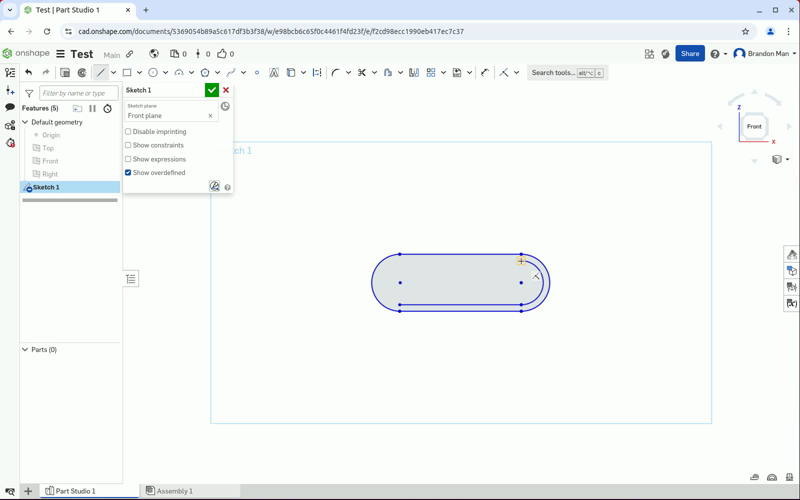
click(521, 260)
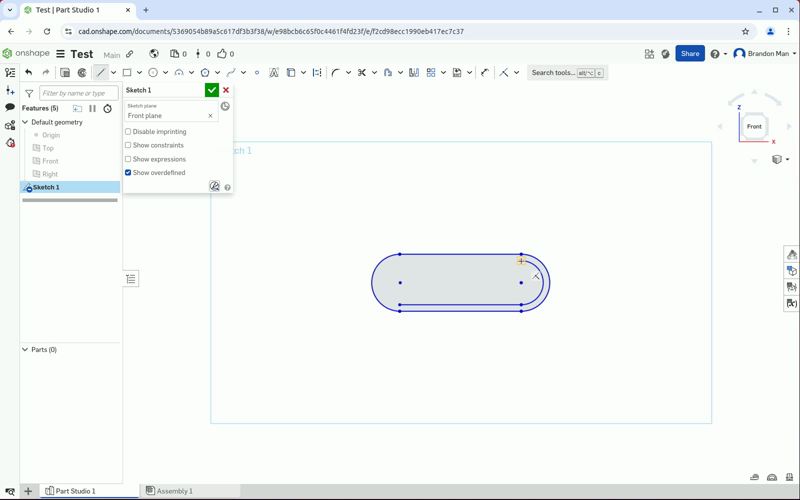
key_down(shift)
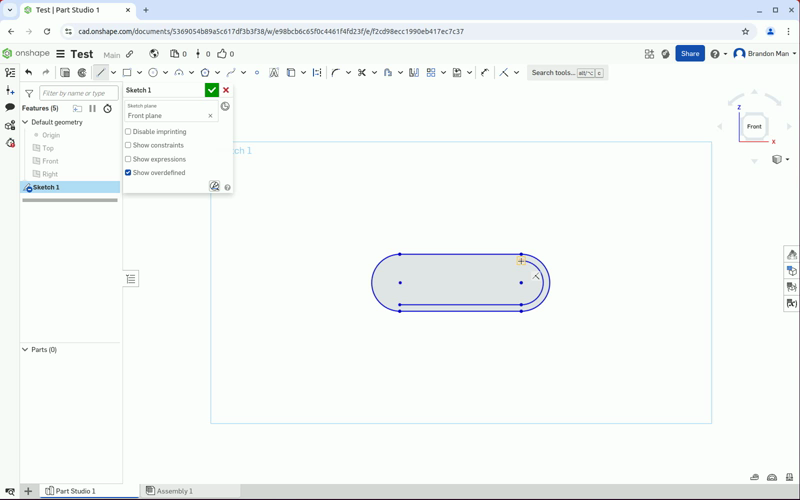
mouse_move(399, 260)
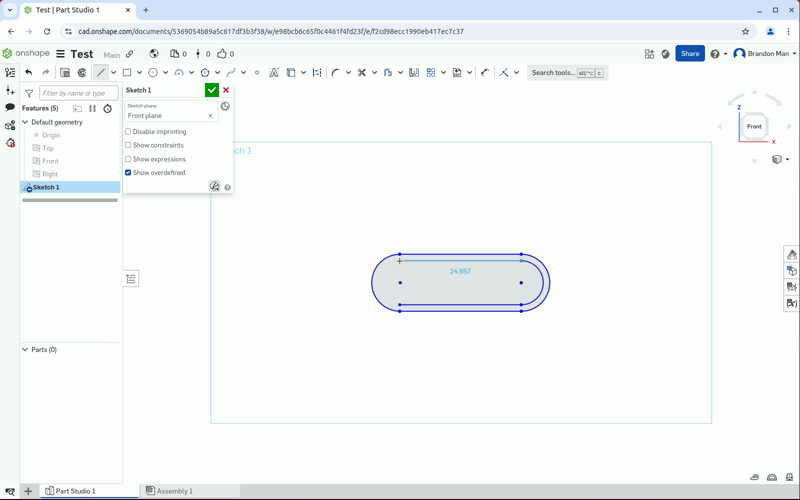
click(399, 260)
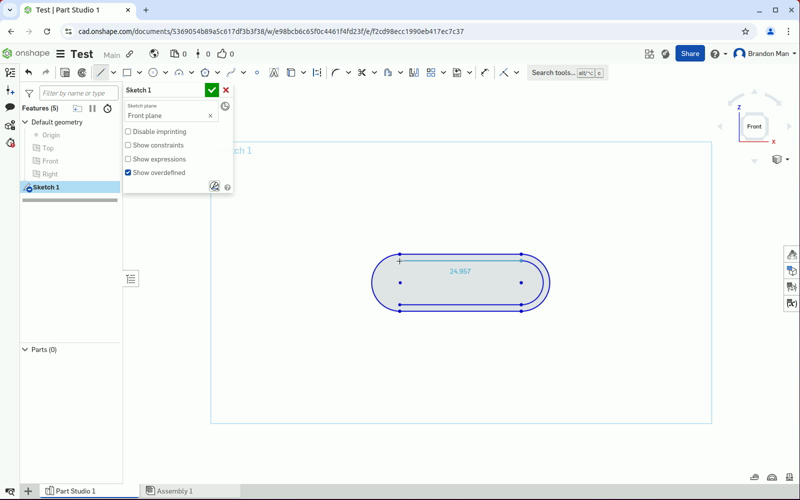
key_up(shift)
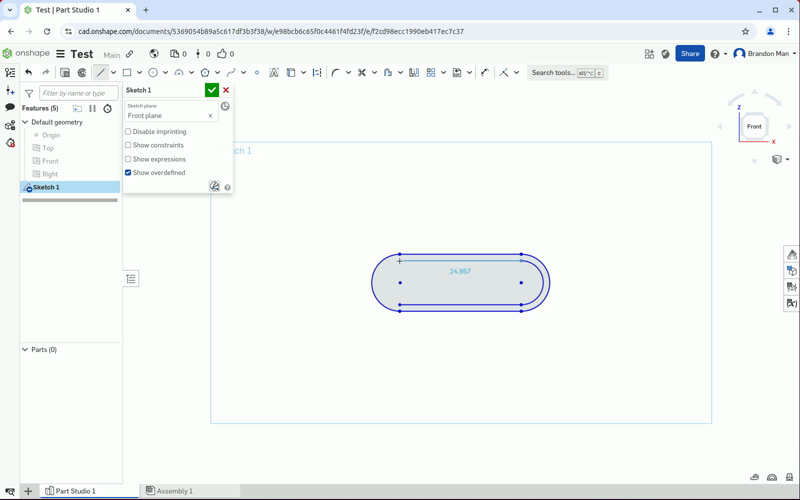
key(esc)
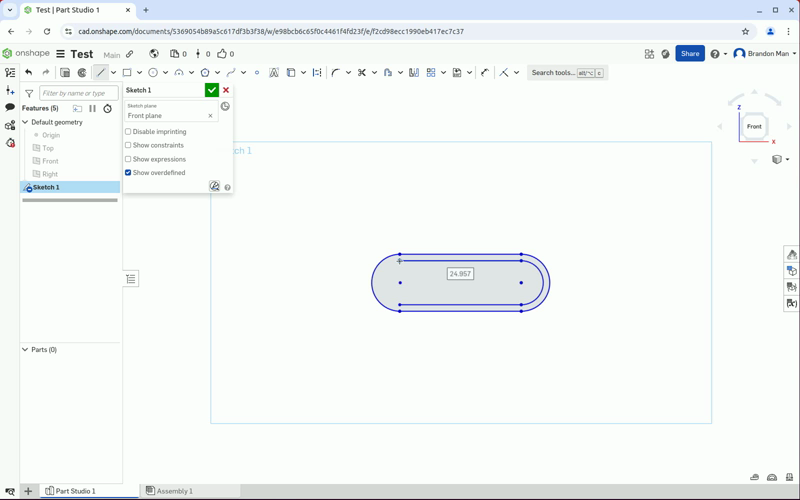
key(a)
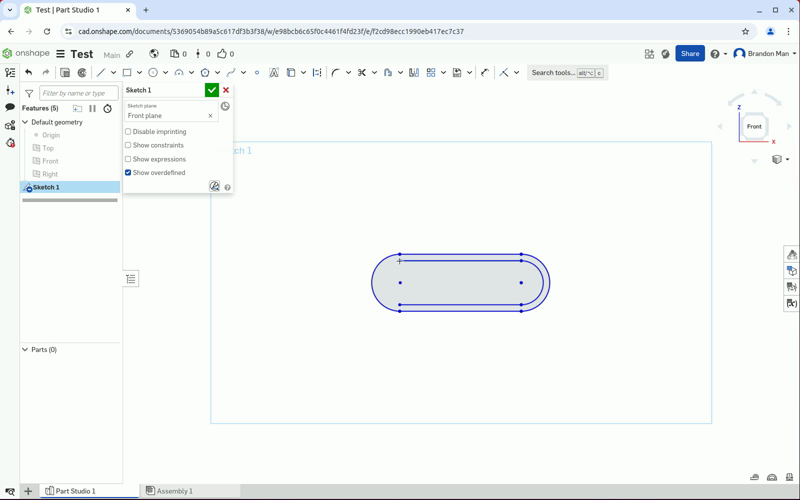
mouse_move(399, 260)
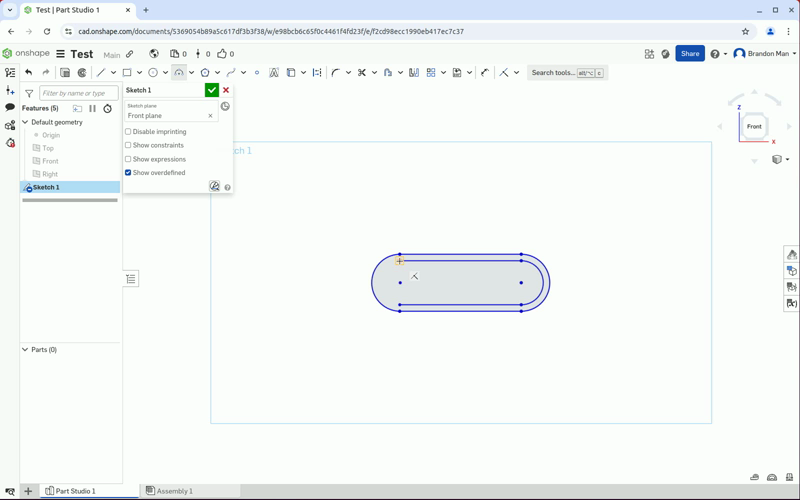
click(399, 260)
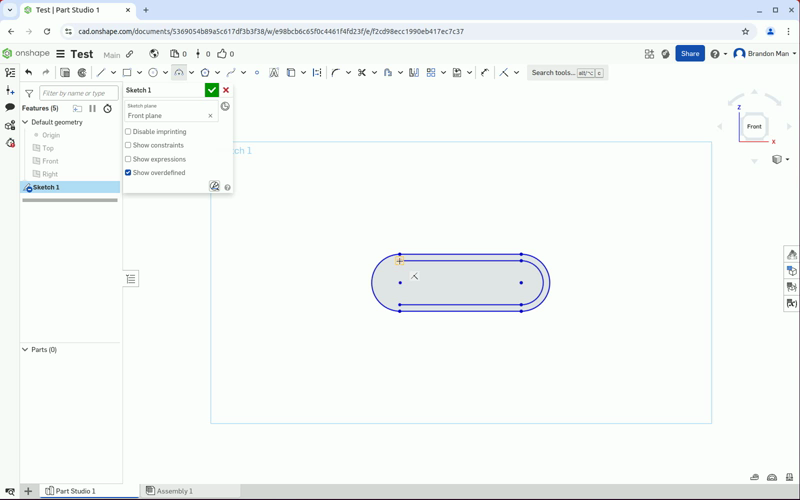
mouse_move(399, 304)
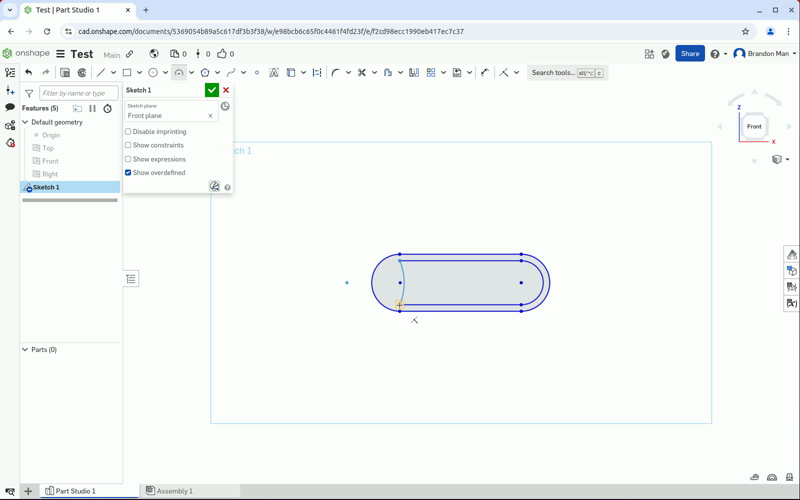
click(399, 304)
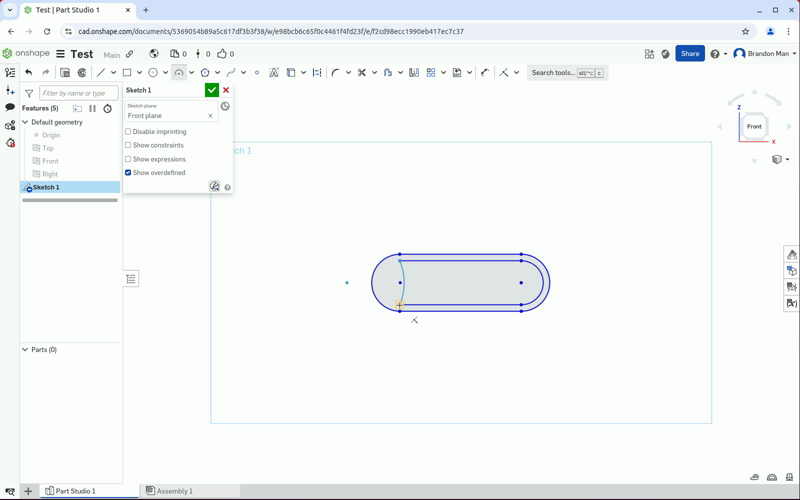
key_down(shift)
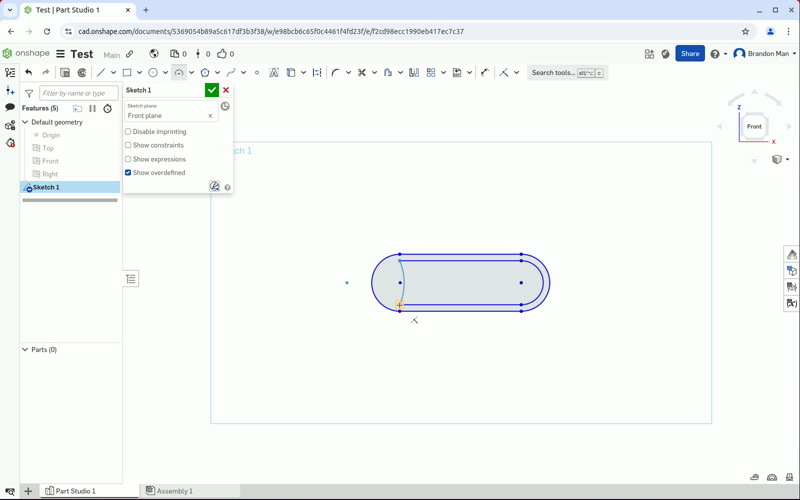
mouse_move(377, 282)
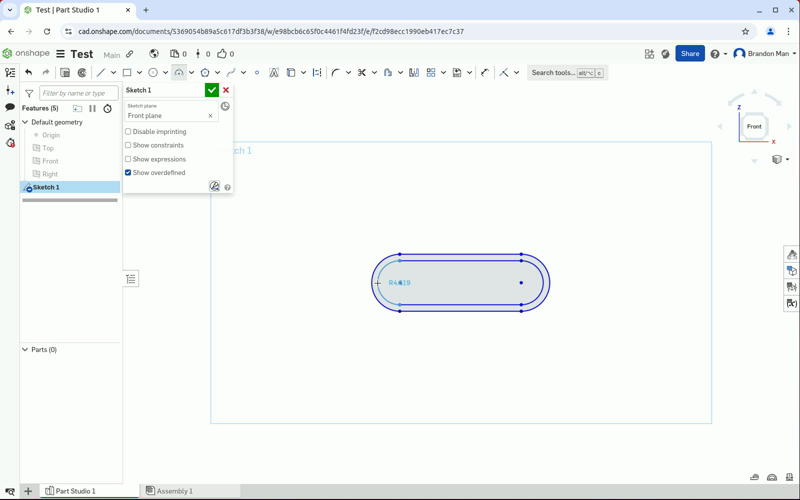
click(377, 282)
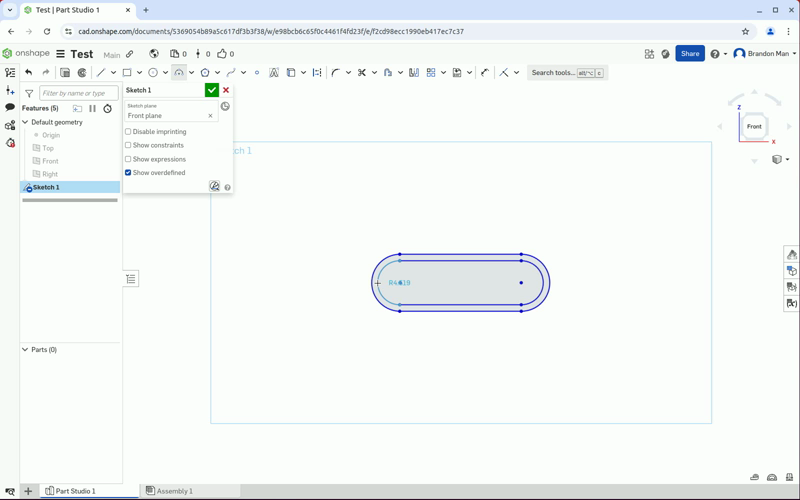
key_up(shift)
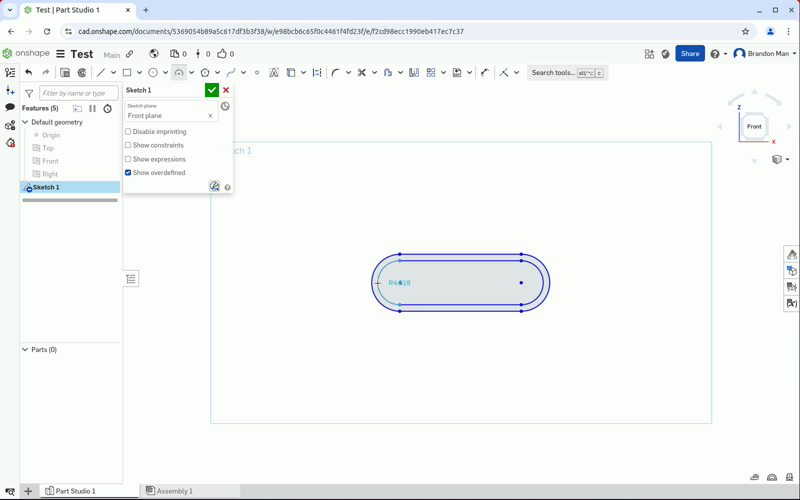
key(esc)
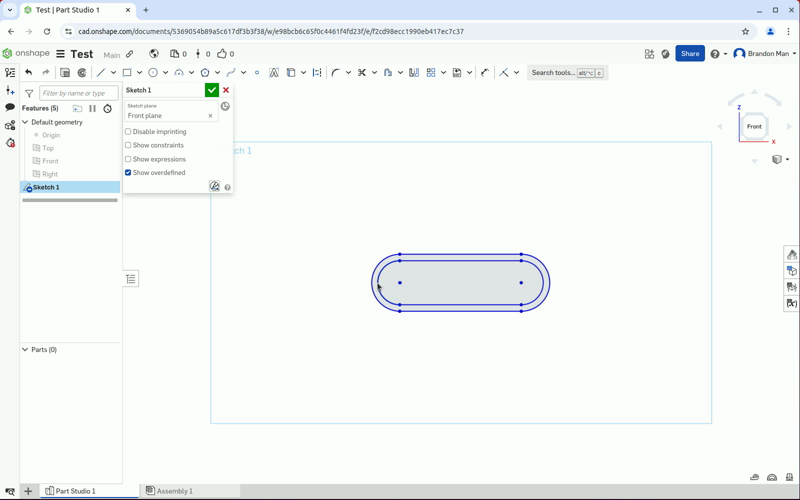
mouse_move(412, 308)
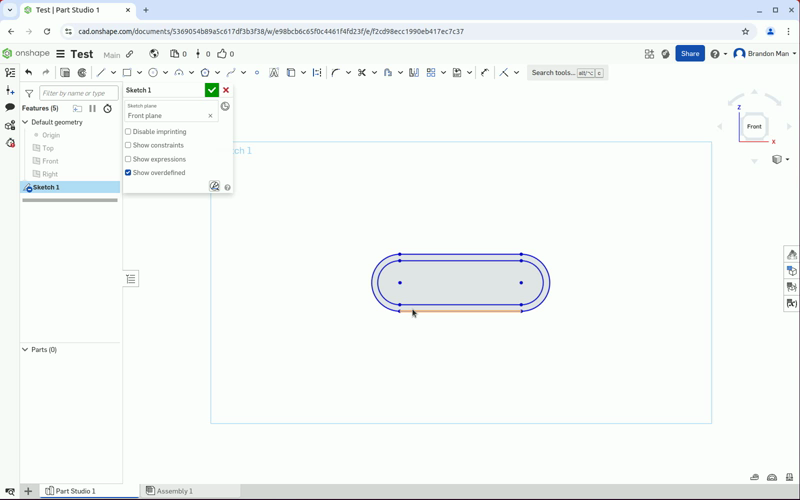
click(412, 308)
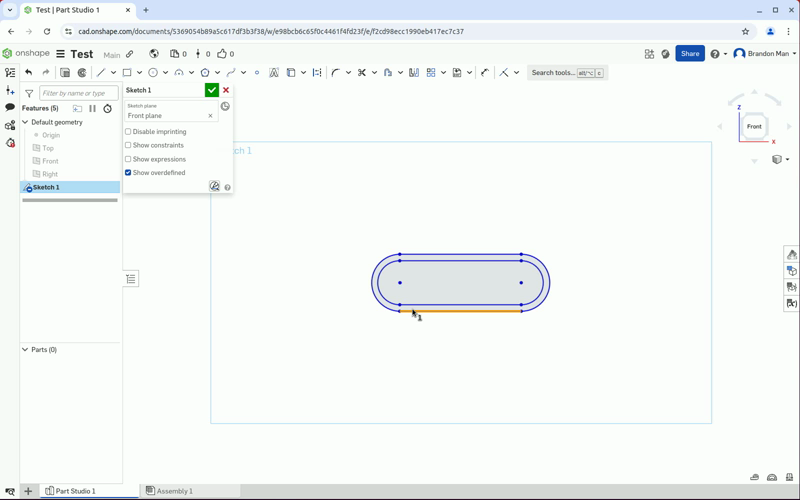
mouse_move(73, 352)
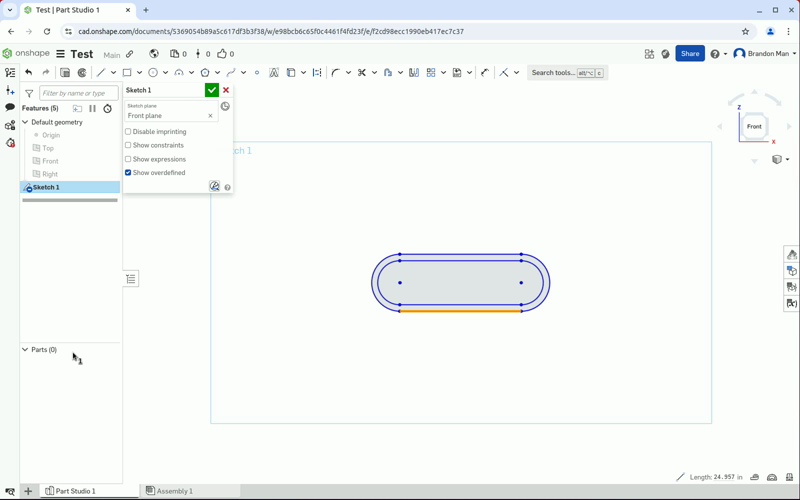
key(shift+y)
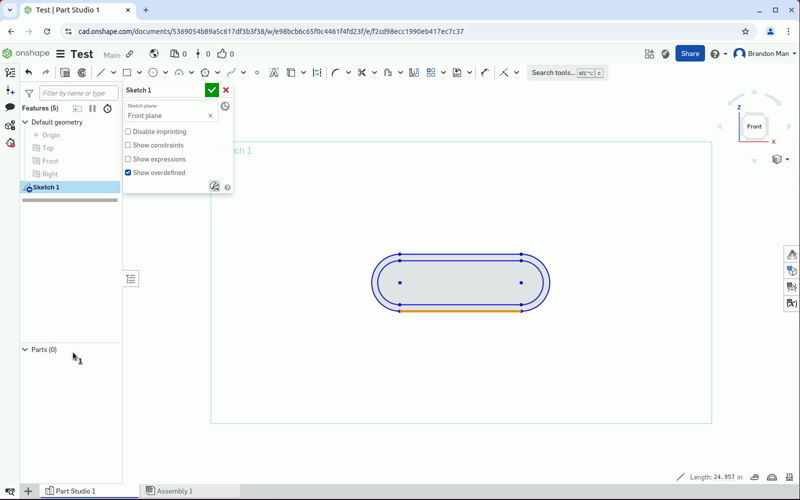
key(shift+e)
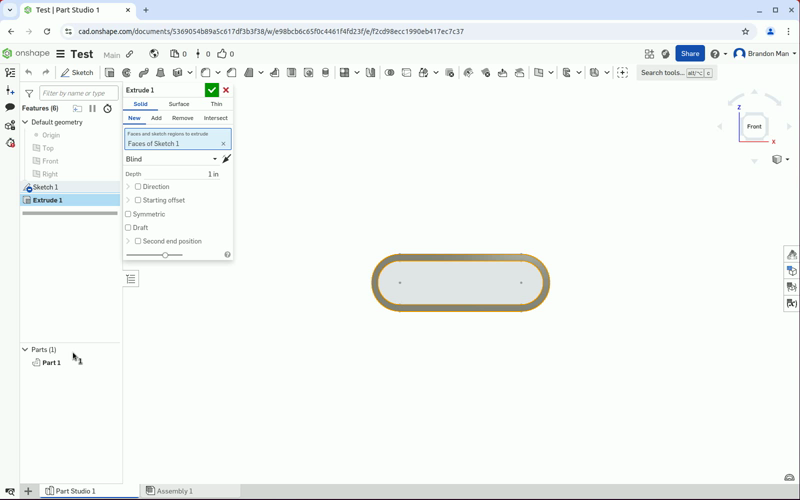
mouse_move(143, 106)
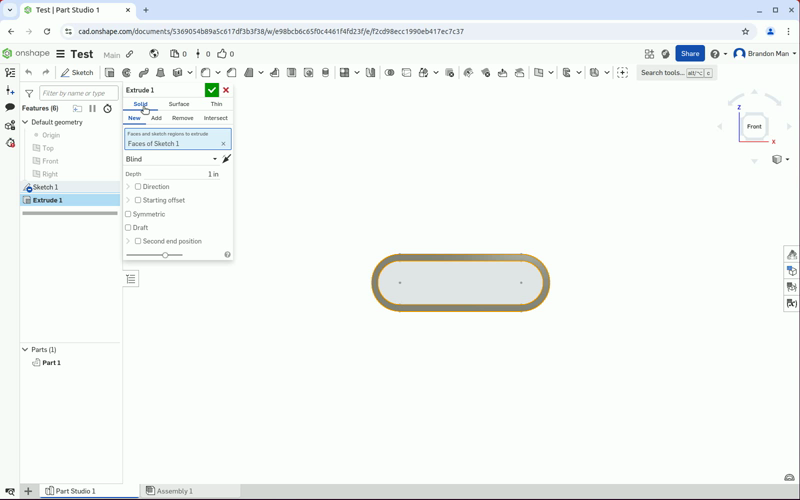
click(143, 106)
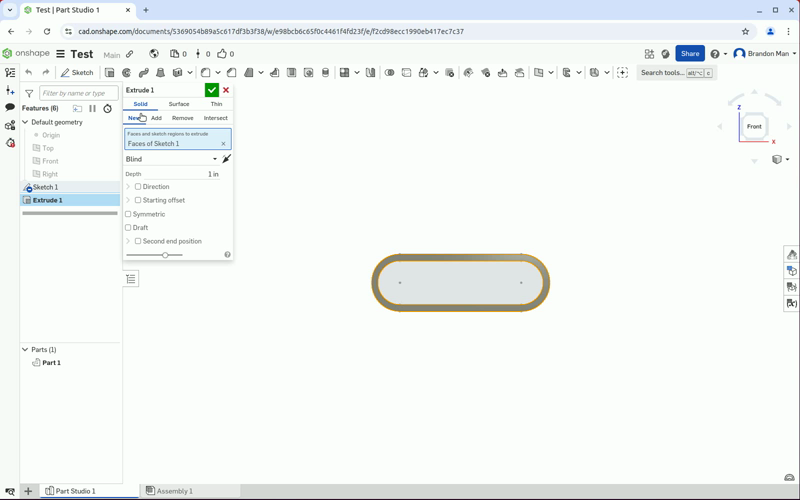
mouse_move(137, 120)
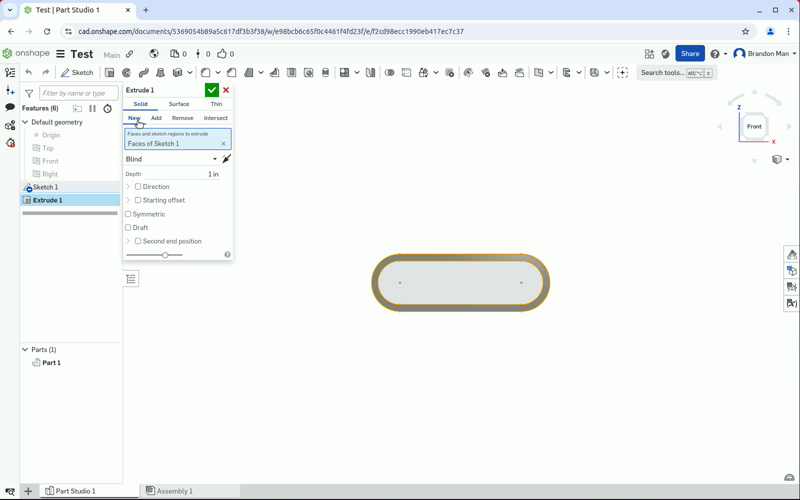
click(137, 120)
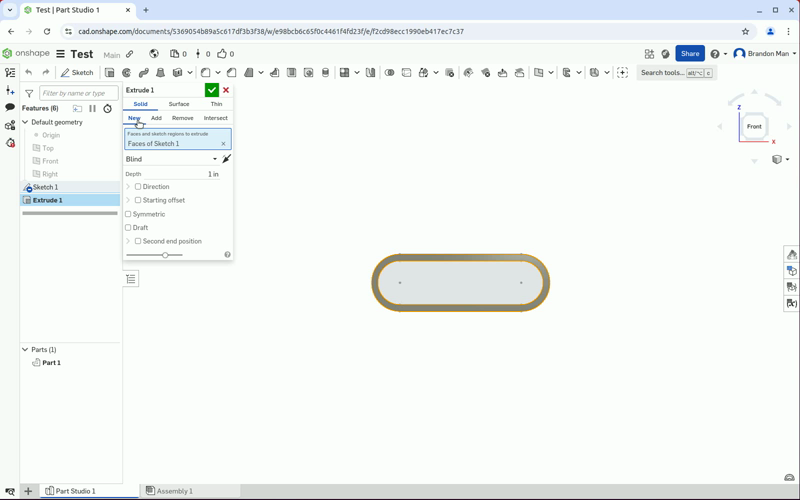
key(tab, 4)
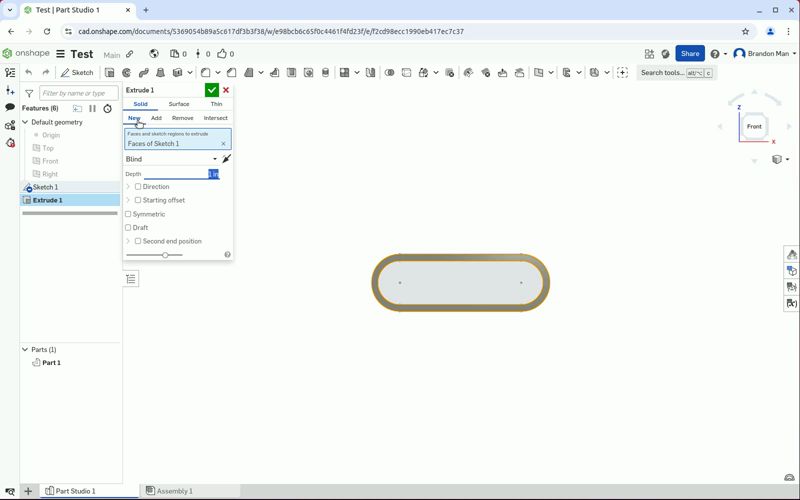
text(2.166)
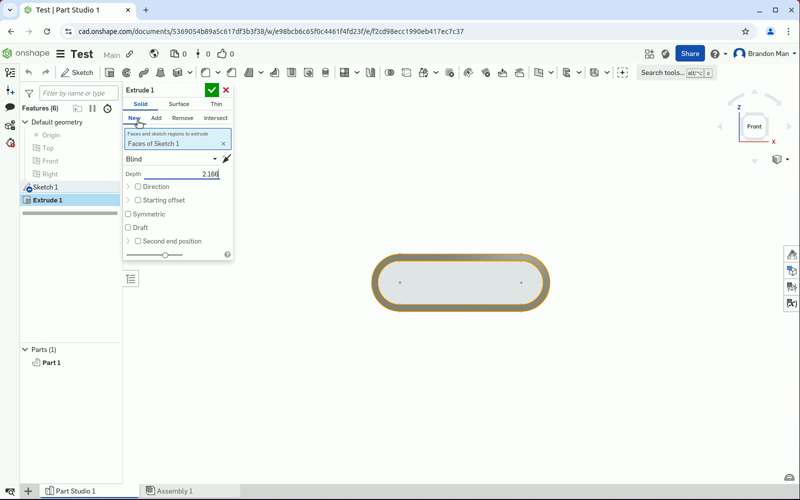
key(enter)
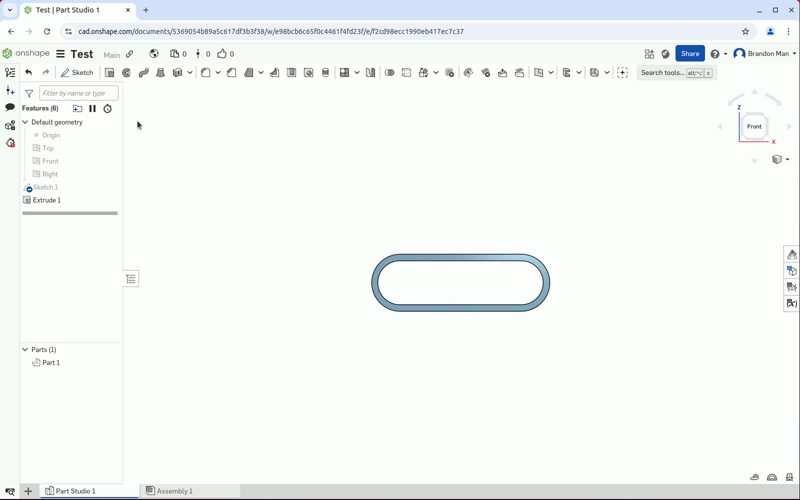
key(shift+h)
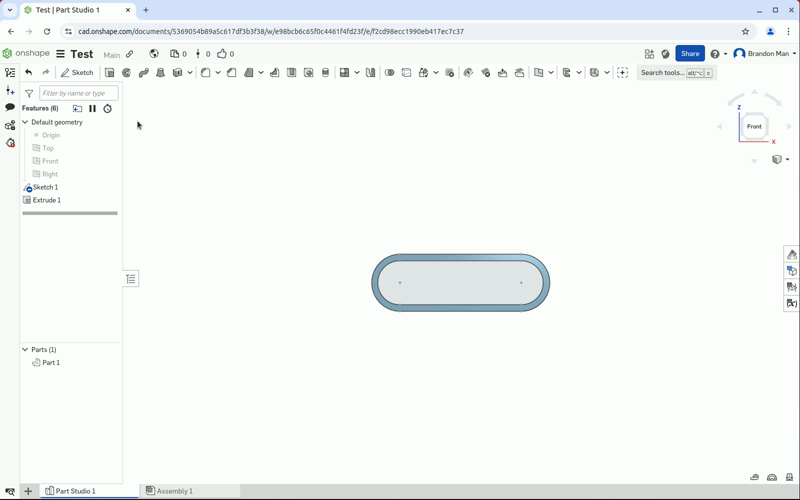
key(shift+h)
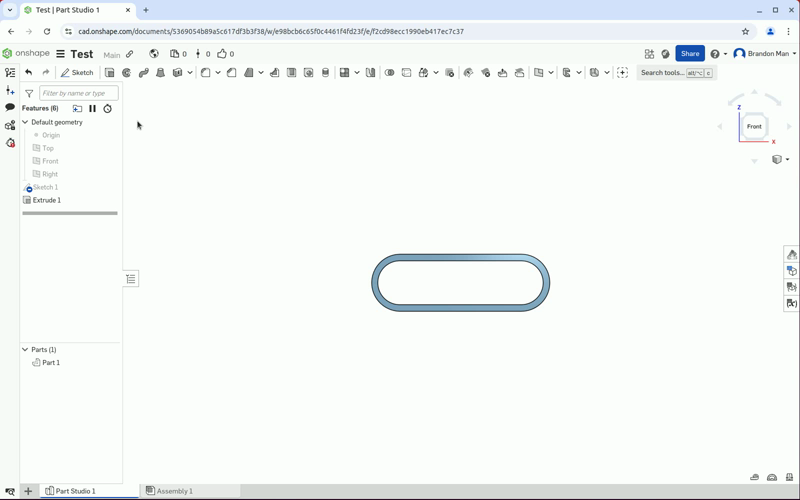
mouse_move(73, 189)
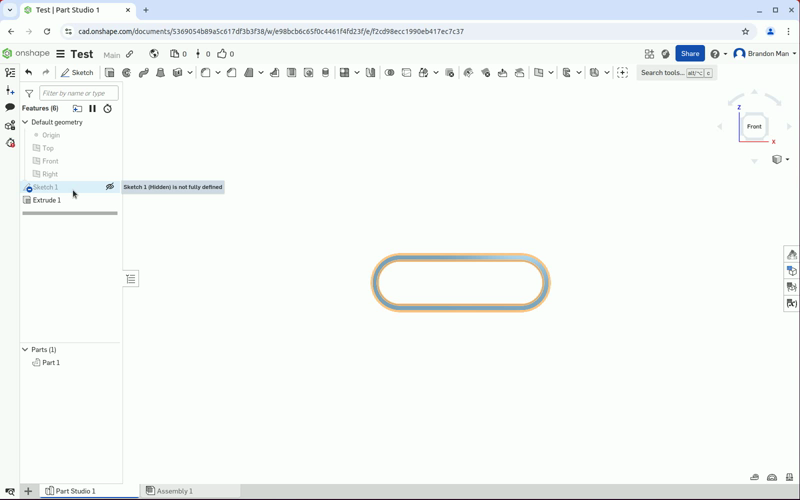
click(73, 189)
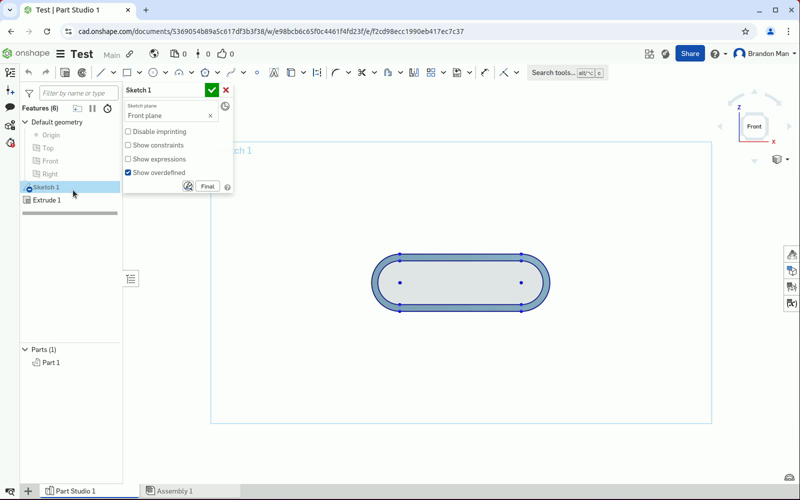
mouse_move(229, 92)
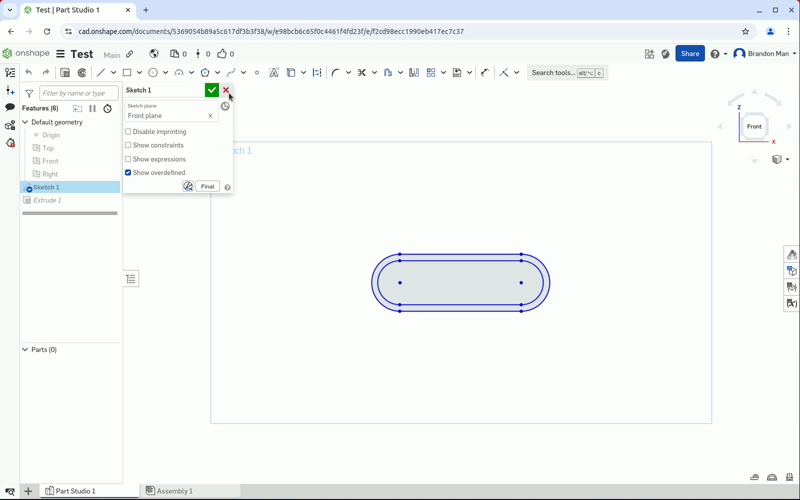
click(229, 92)
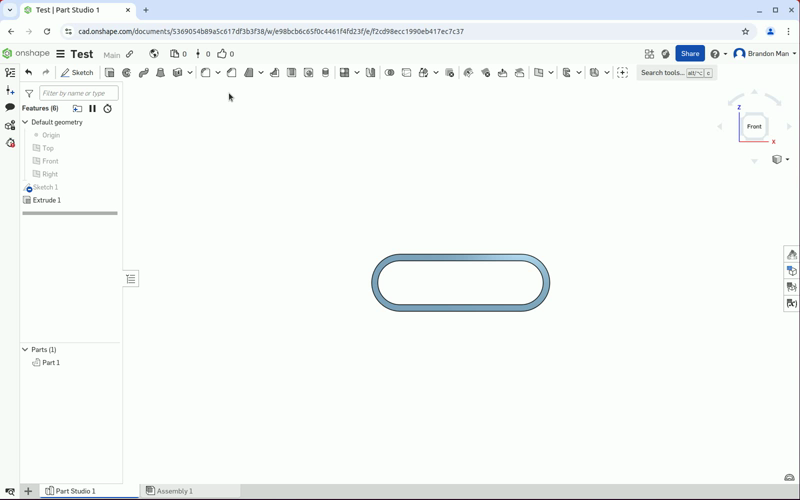
mouse_move(541, 75)
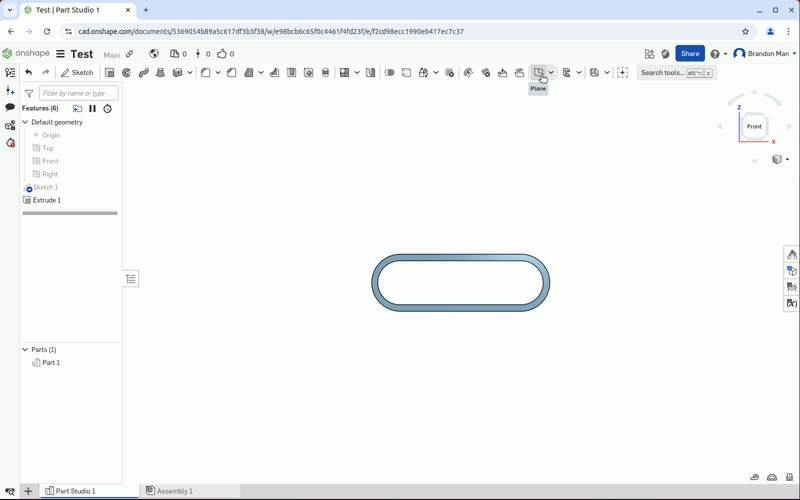
click(541, 75)
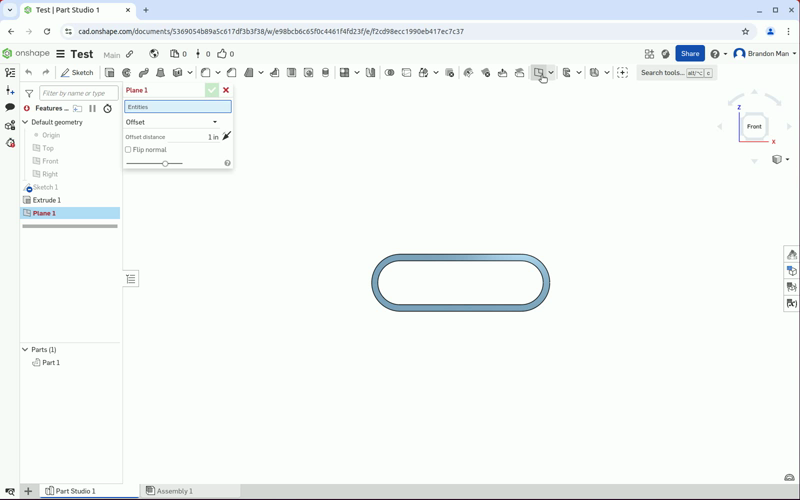
mouse_move(73, 163)
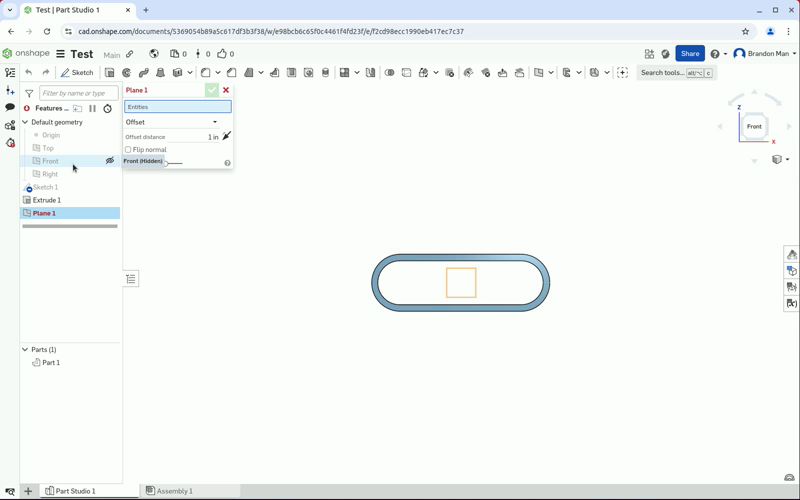
click(73, 163)
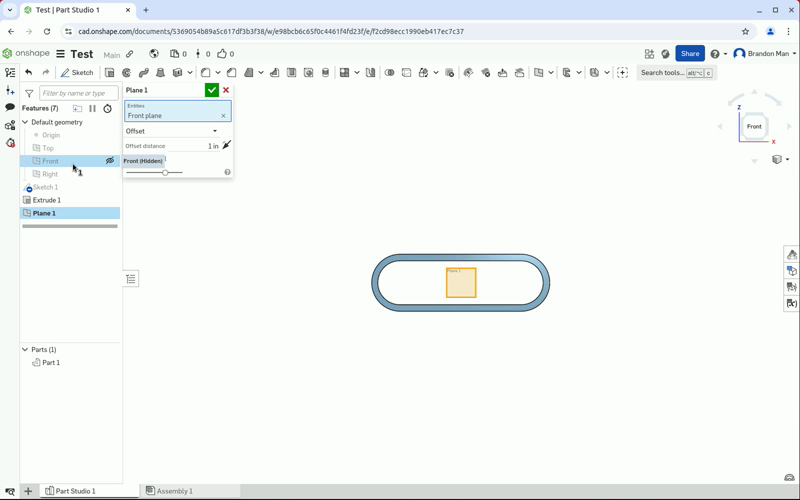
key(tab, 2)
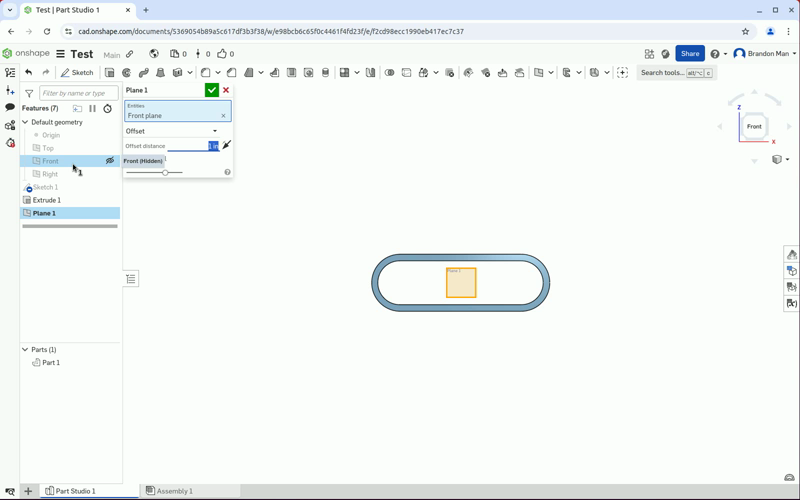
text(2.157)
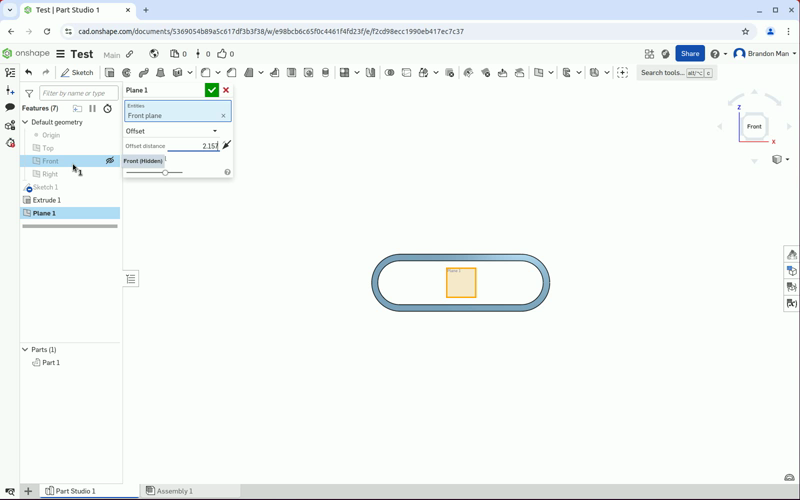
key(enter, 2)
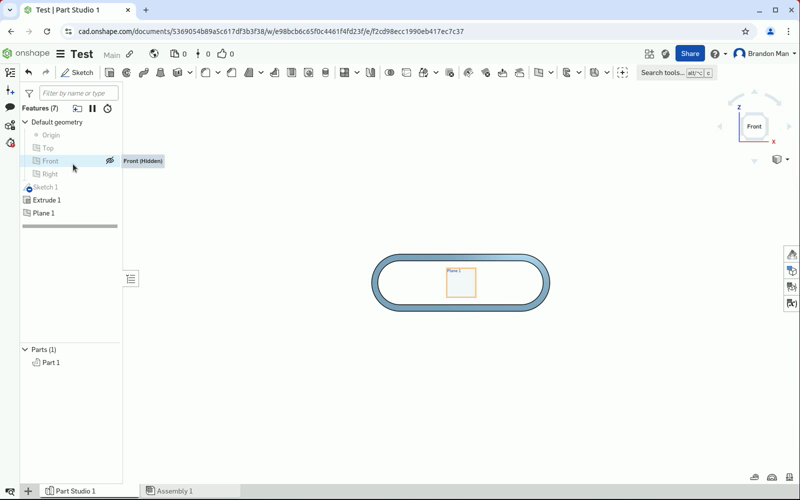
key(shift+s)
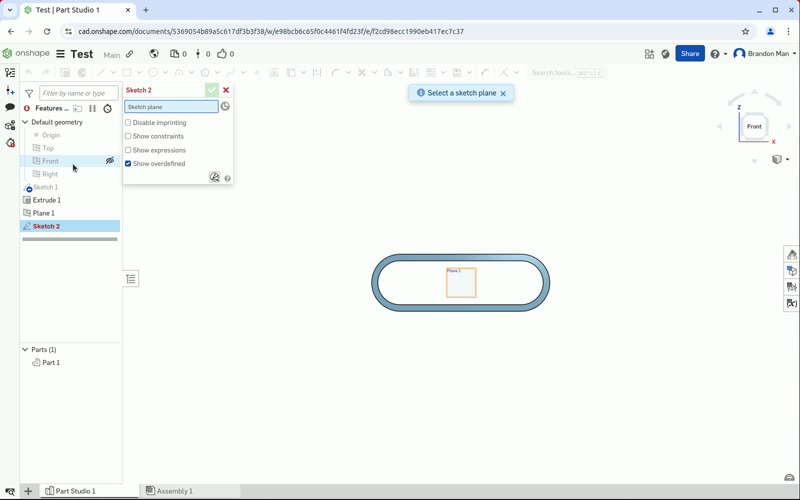
mouse_move(73, 215)
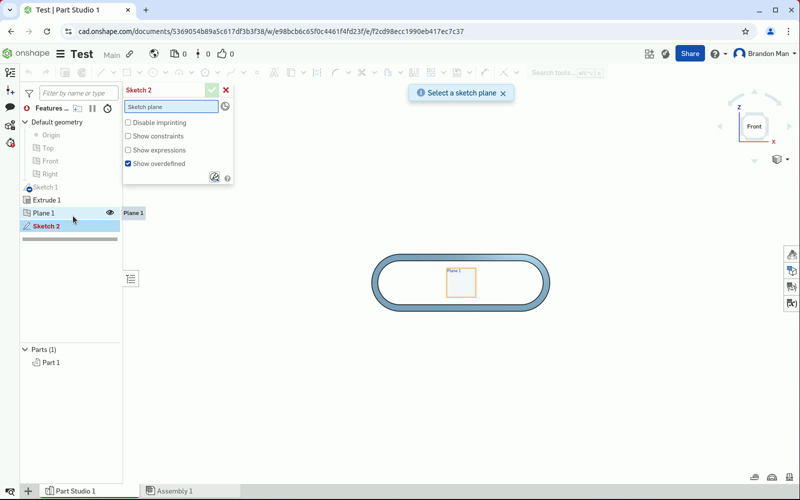
click(73, 215)
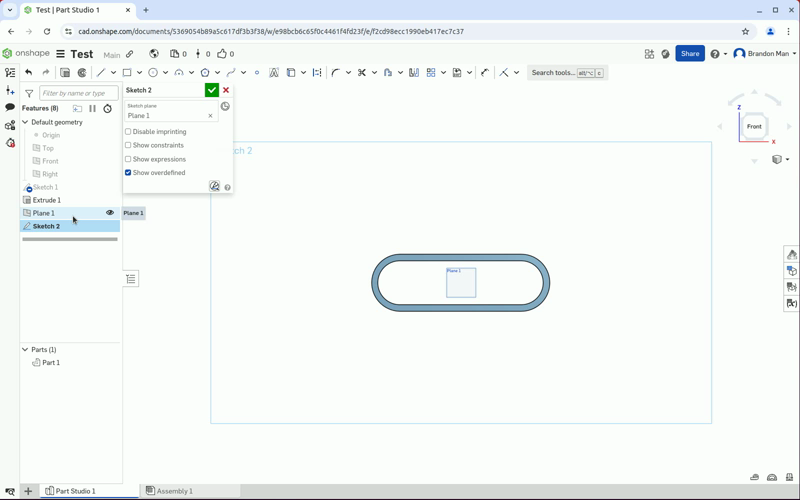
mouse_move(73, 352)
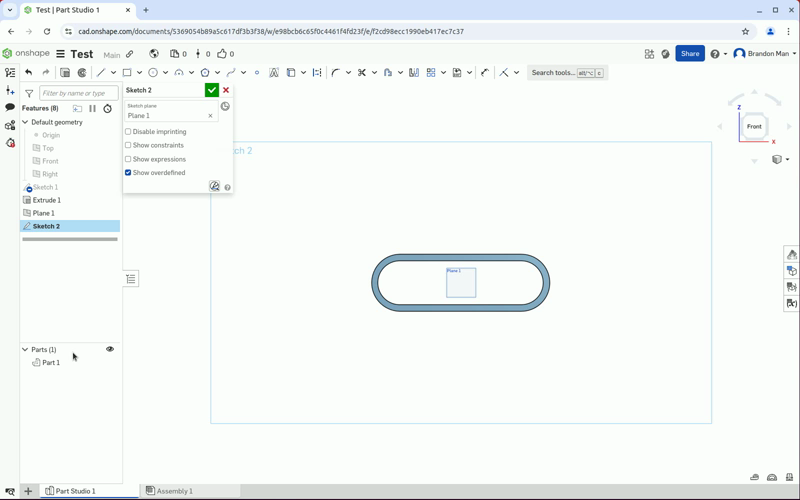
key(y)
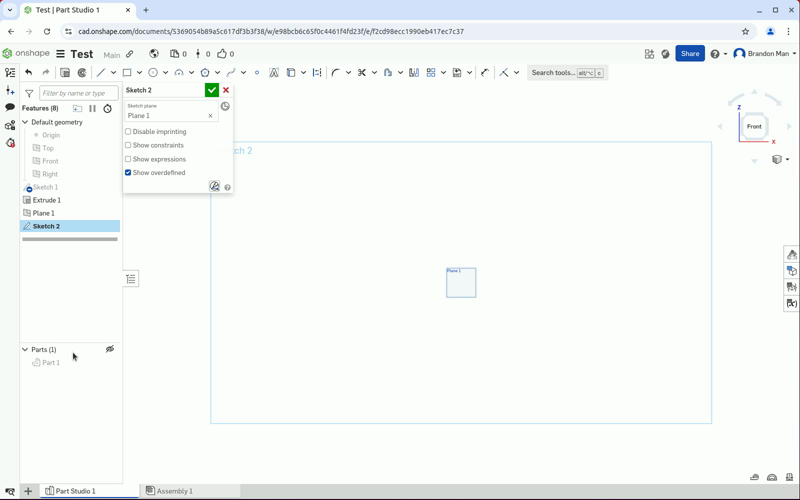
key(l)
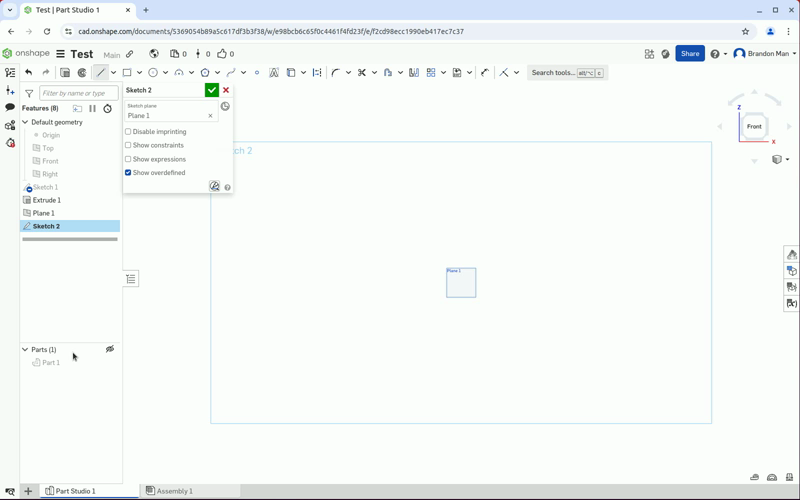
key_down(shift)
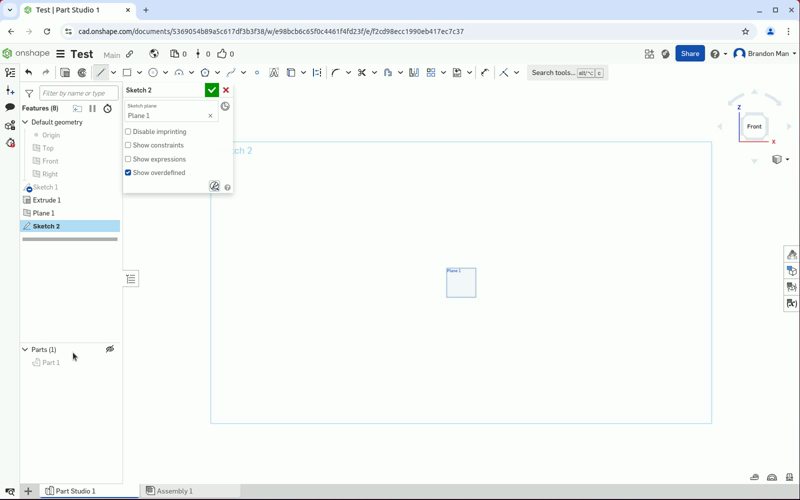
mouse_move(521, 311)
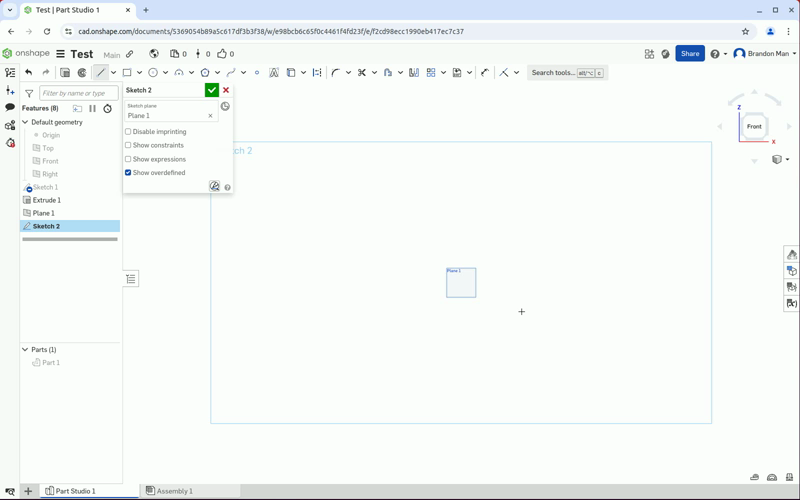
click(521, 311)
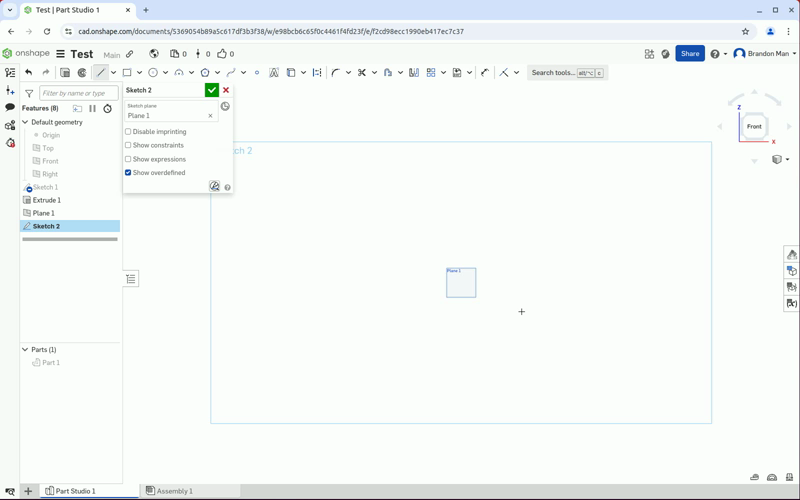
key_up(shift)
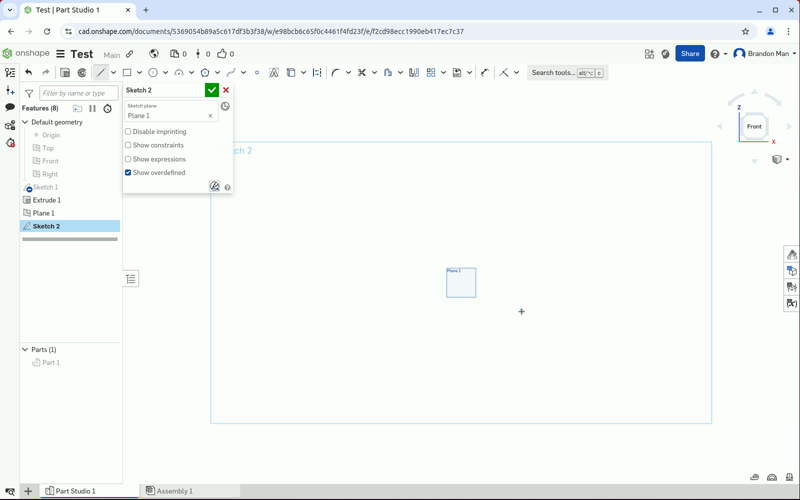
key_down(shift)
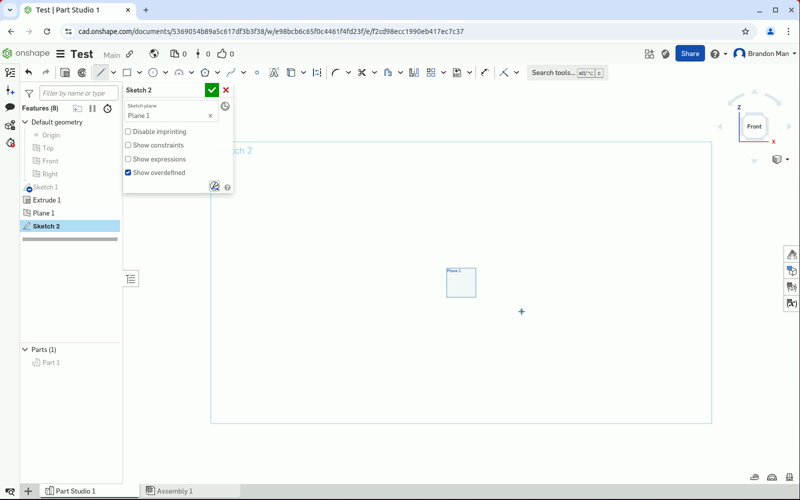
mouse_move(584, 311)
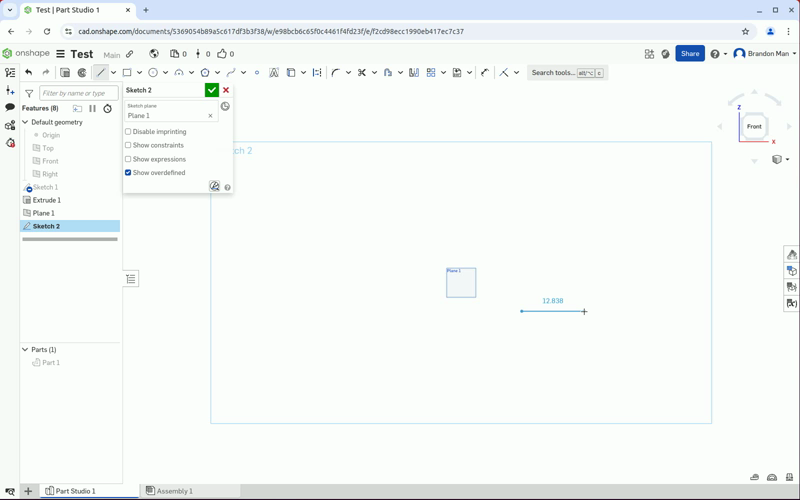
click(584, 311)
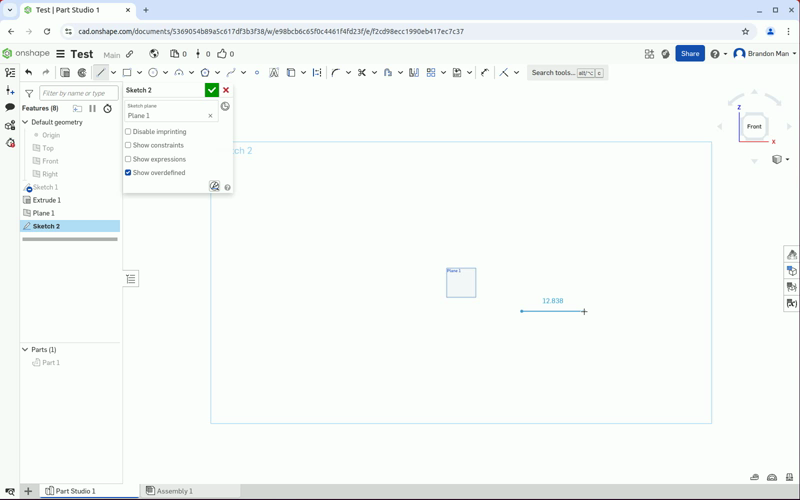
key_up(shift)
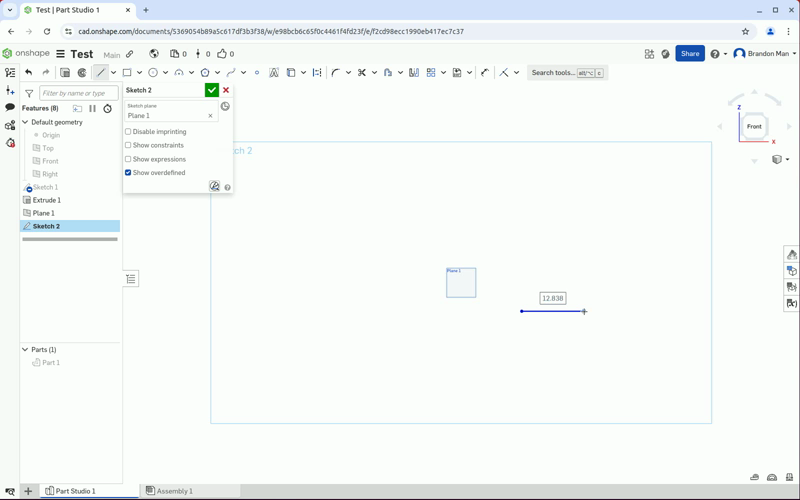
key_down(shift)
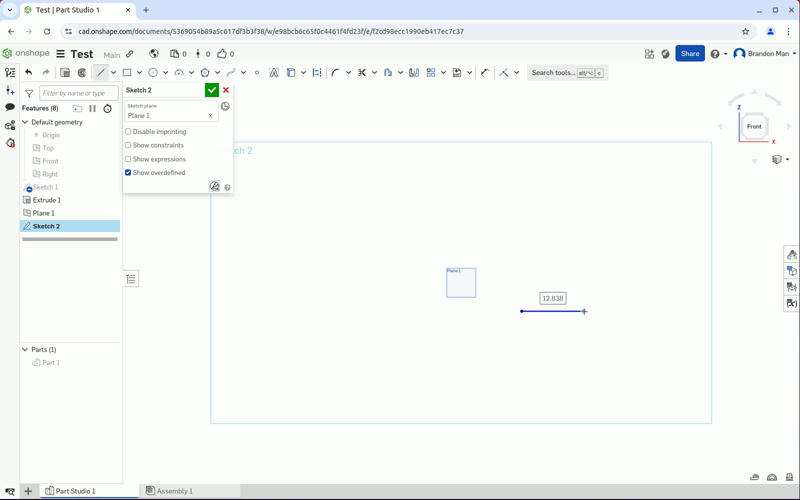
mouse_move(589, 311)
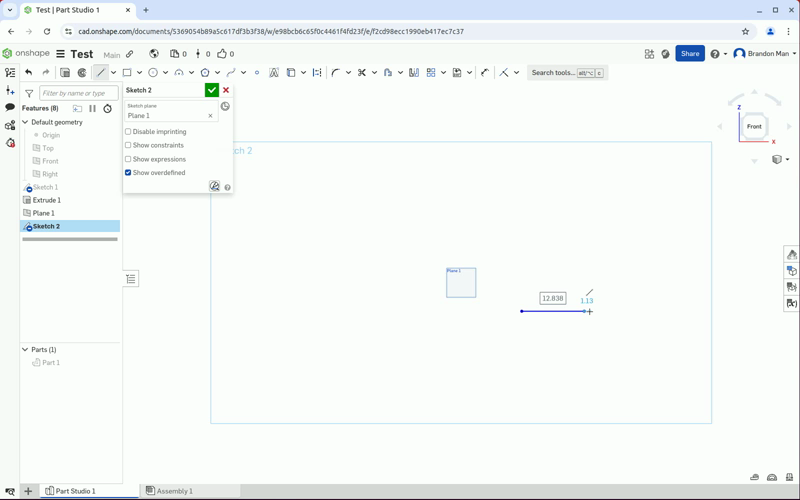
mouse_move(584, 305)
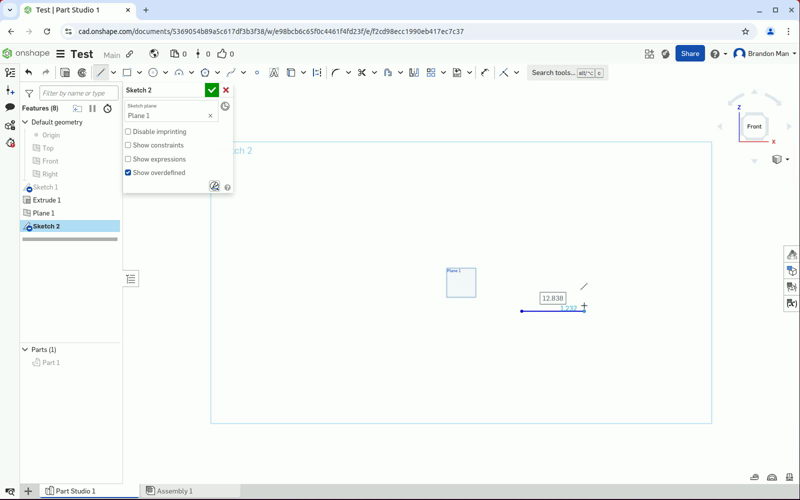
scroll(6)
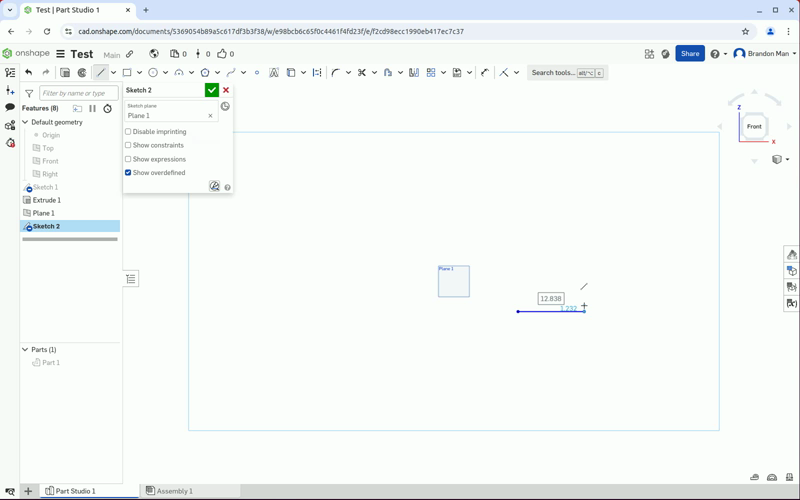
scroll(6)
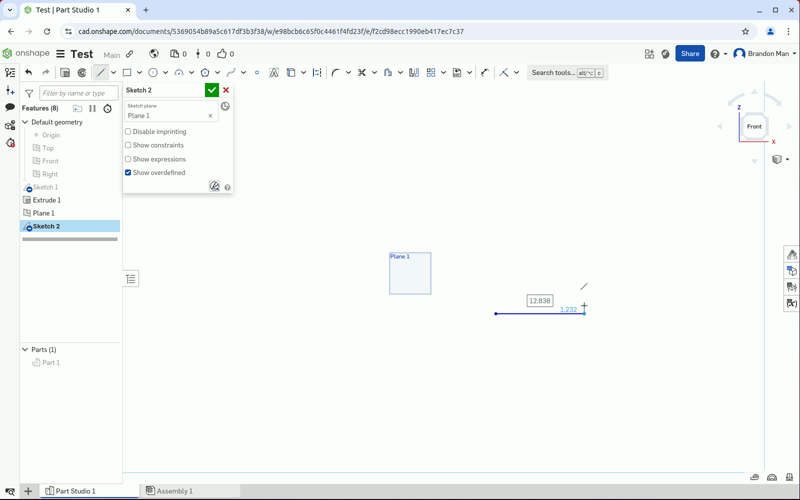
scroll(6)
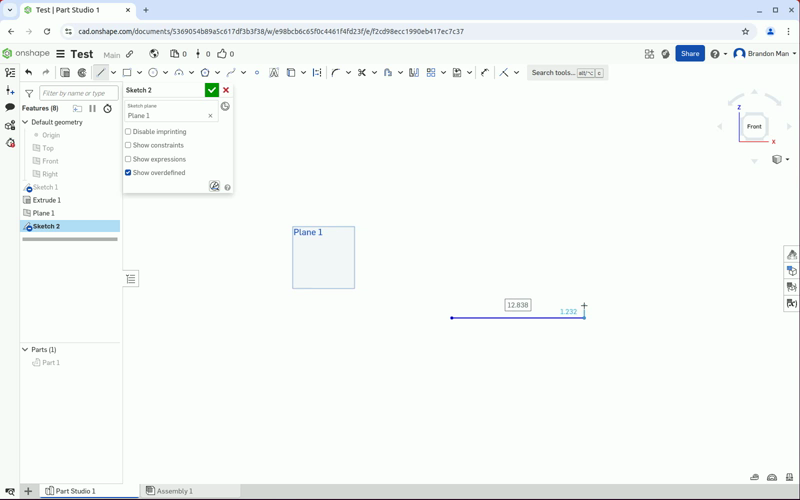
scroll(6)
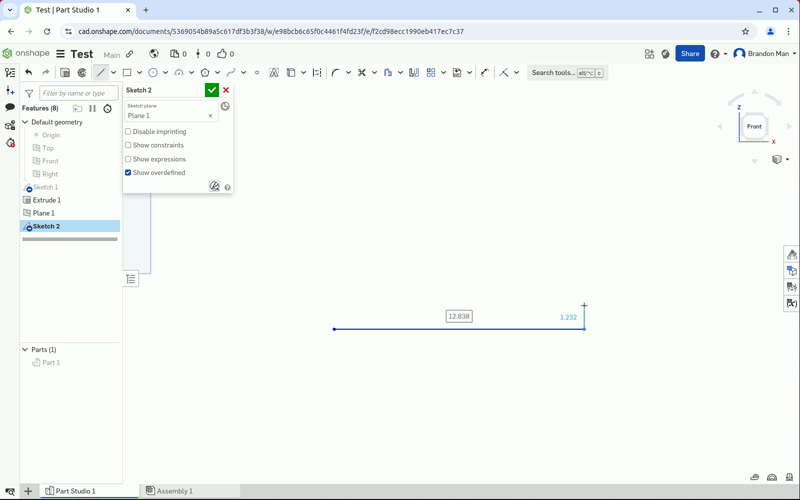
scroll(6)
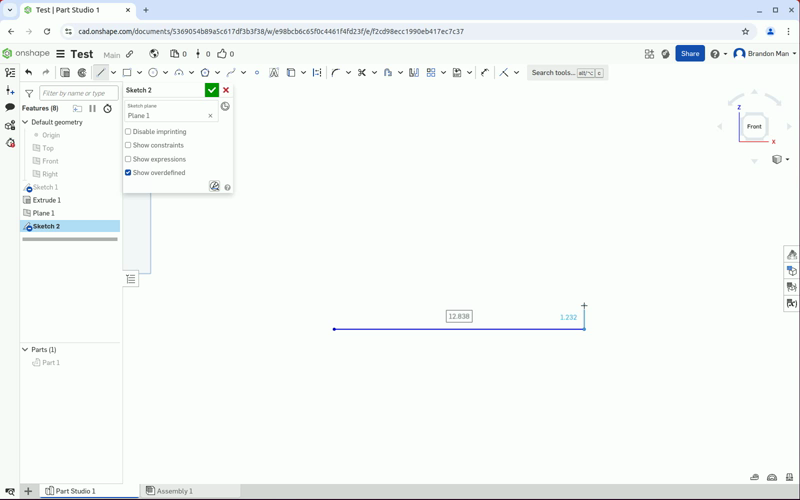
scroll(6)
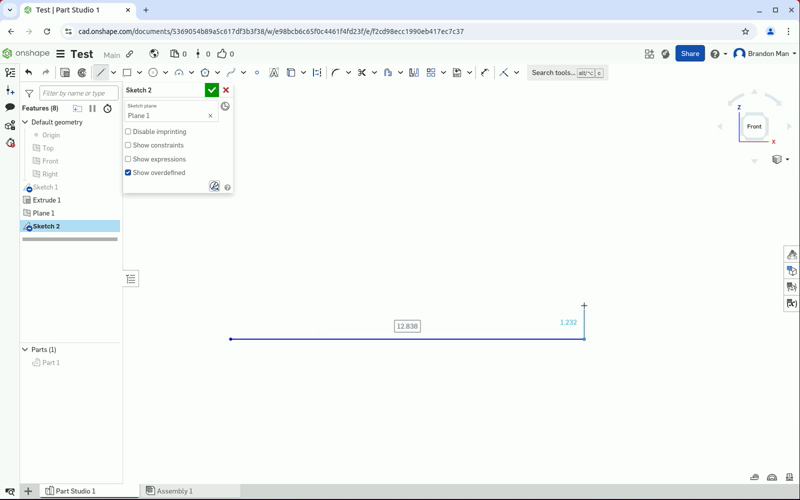
scroll(6)
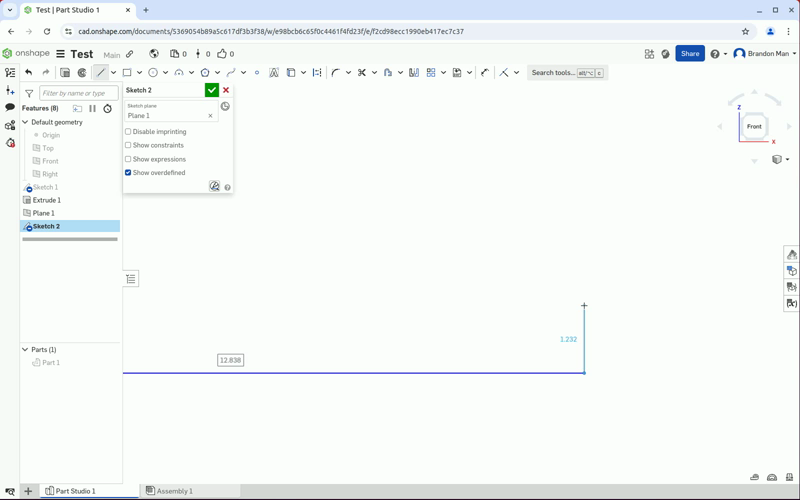
click(584, 305)
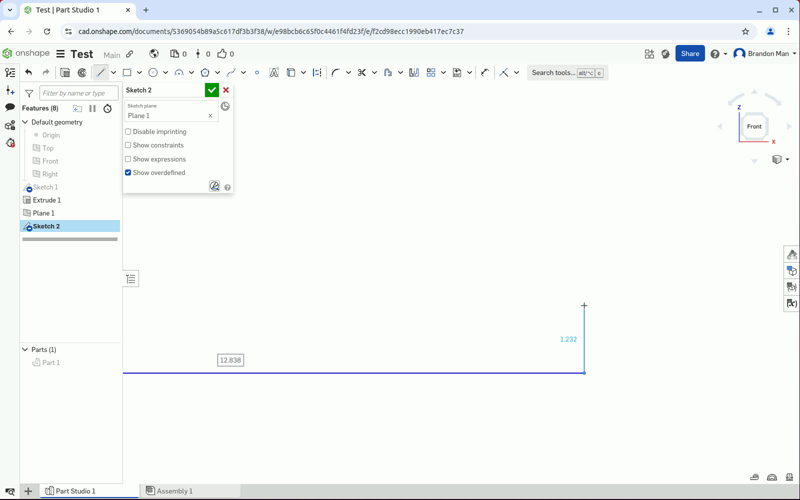
scroll(-6)
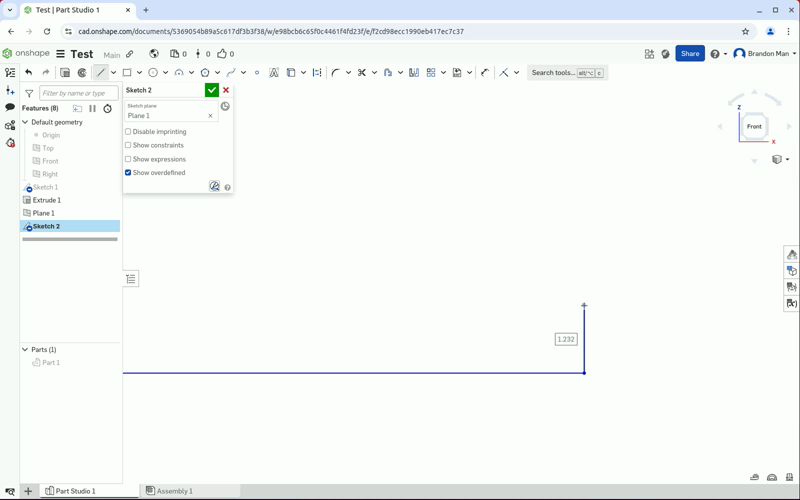
scroll(-6)
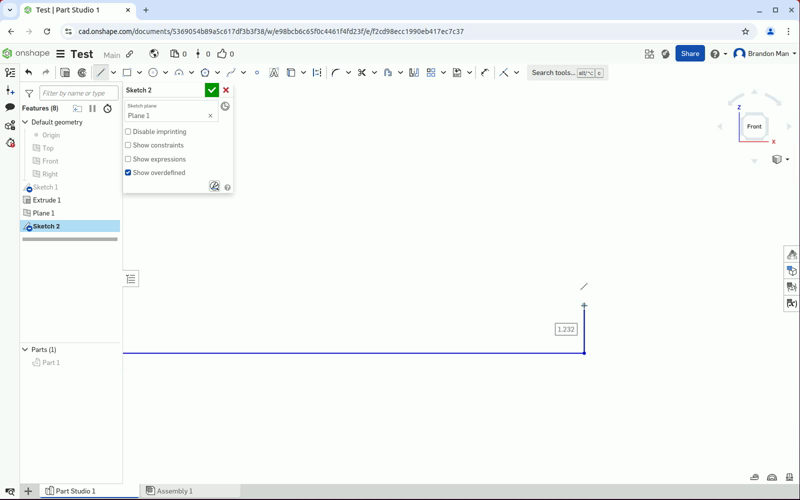
scroll(-6)
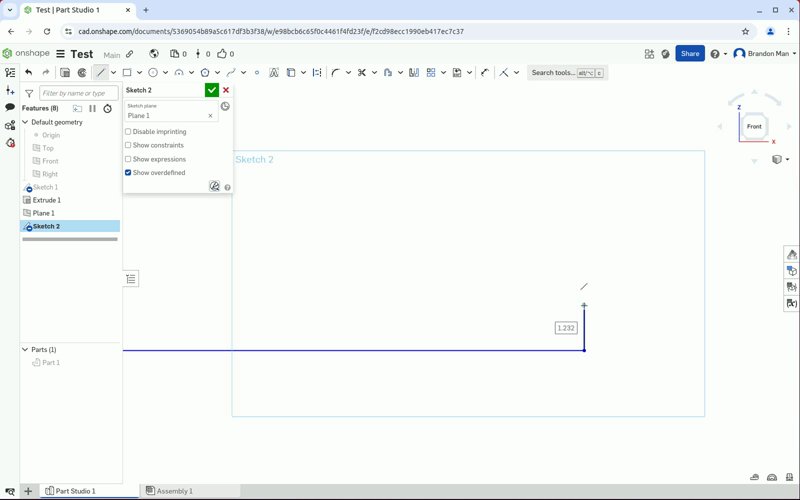
scroll(-6)
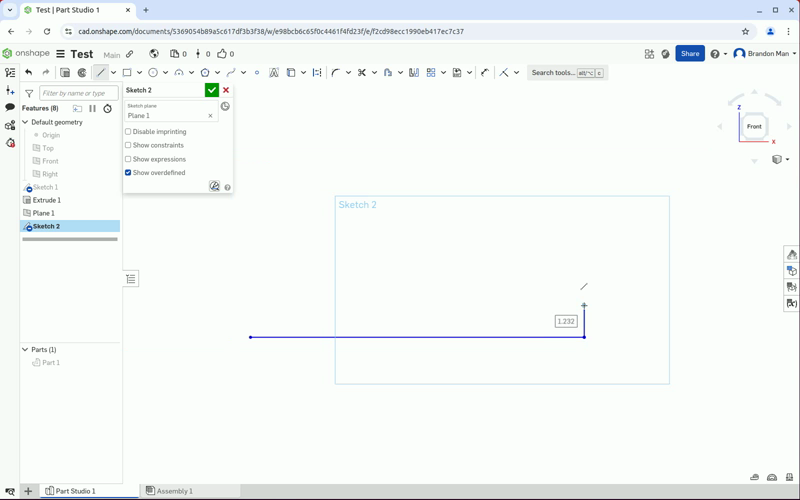
scroll(-6)
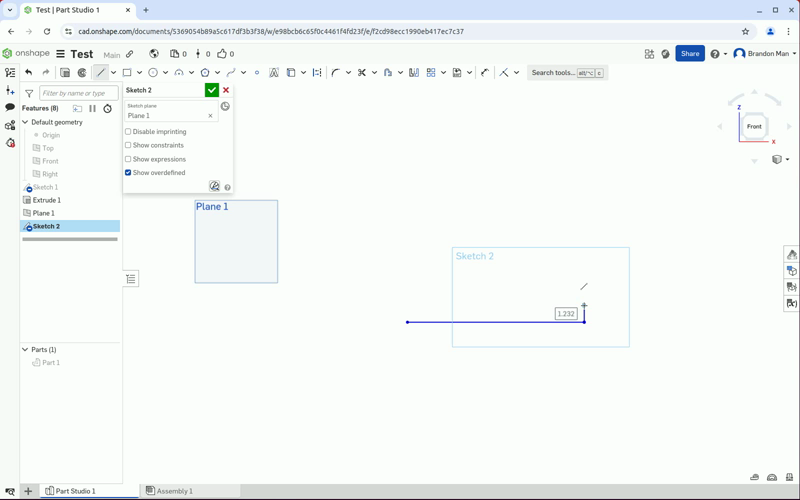
scroll(-6)
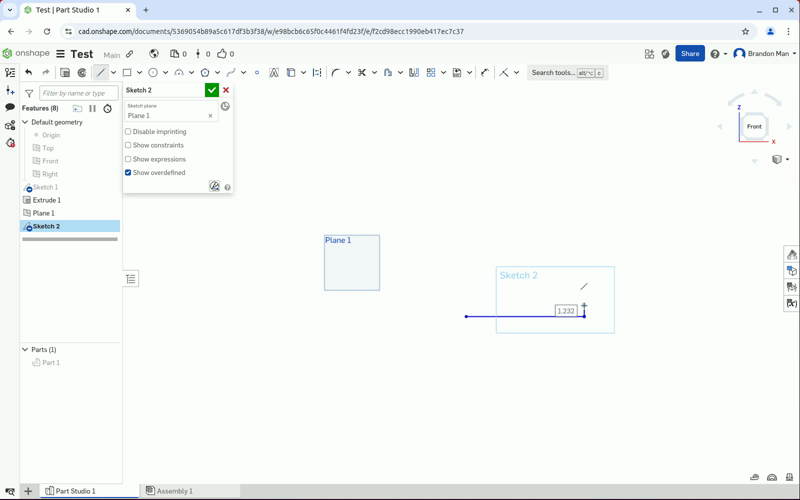
scroll(-6)
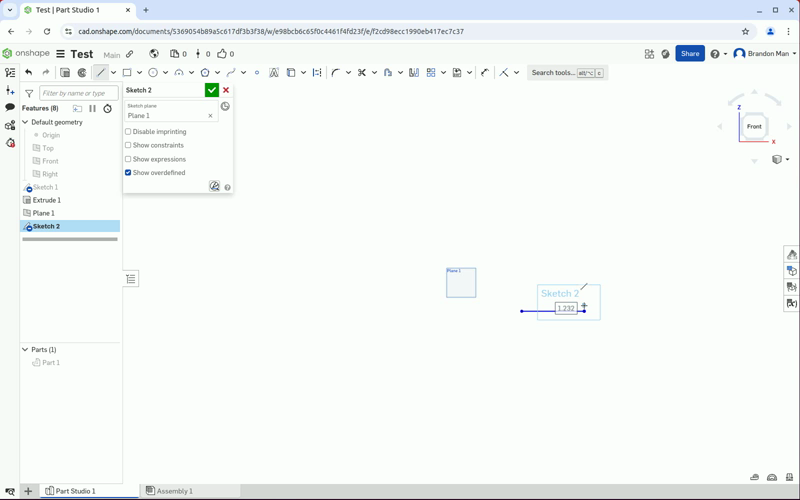
key_up(shift)
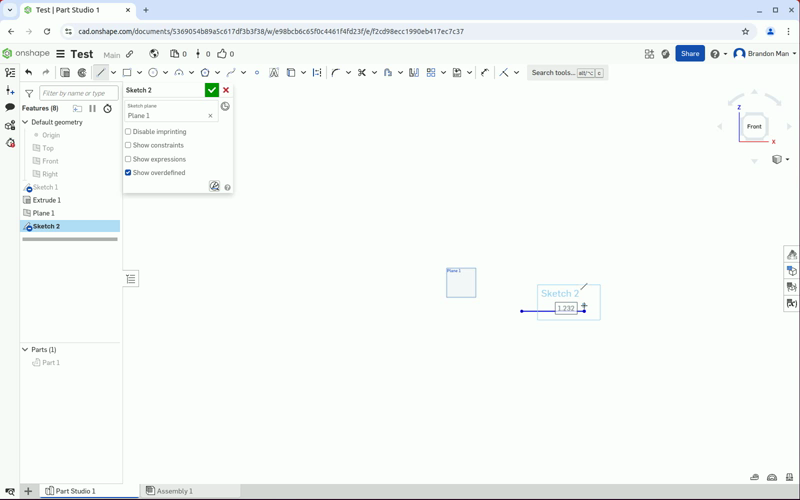
key_down(shift)
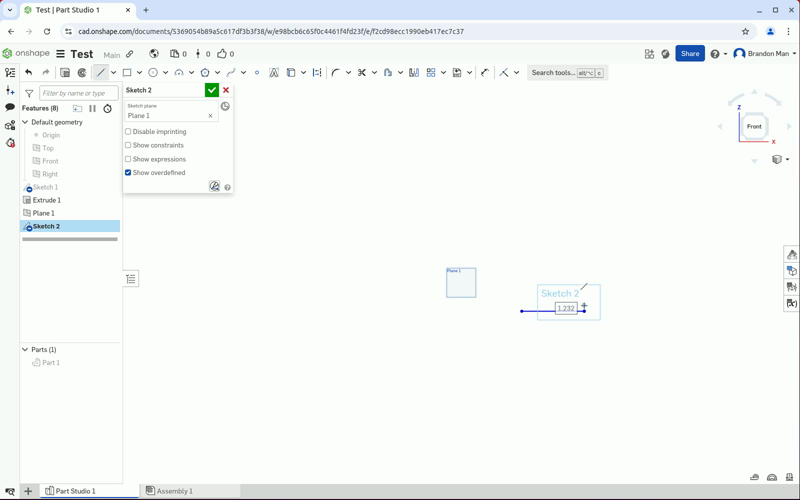
mouse_move(589, 305)
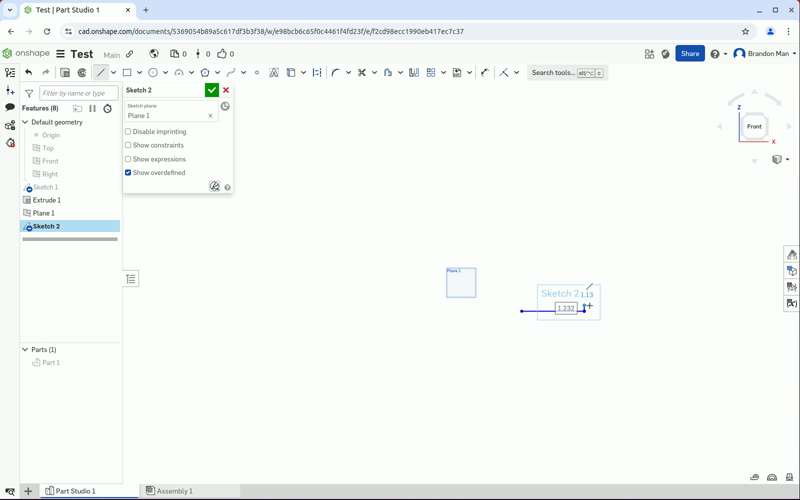
mouse_move(538, 305)
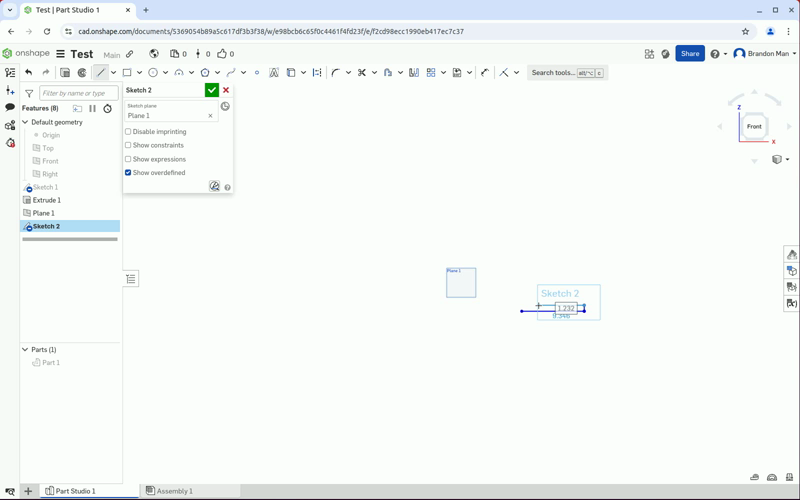
click(538, 305)
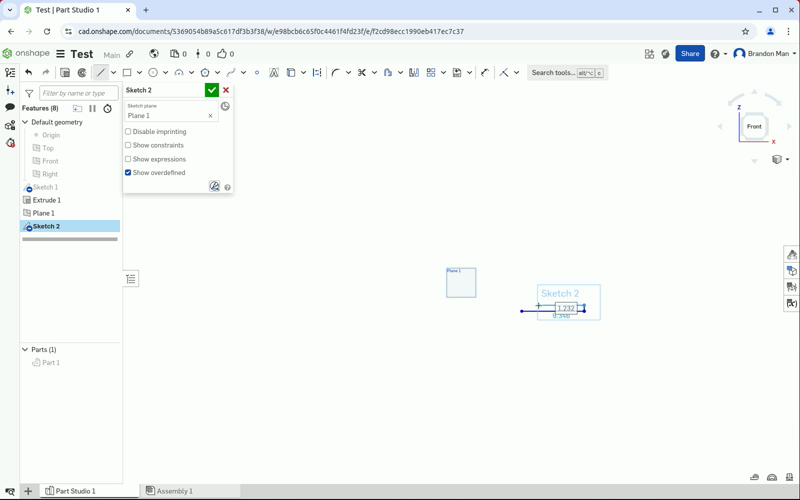
key_up(shift)
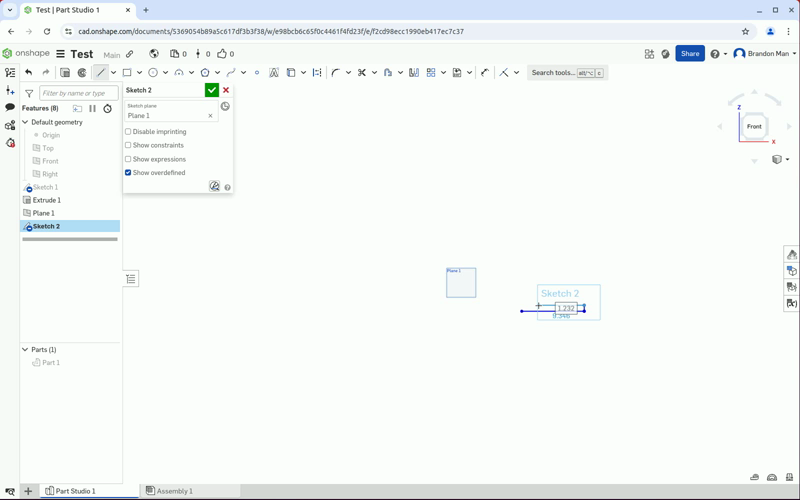
key(esc)
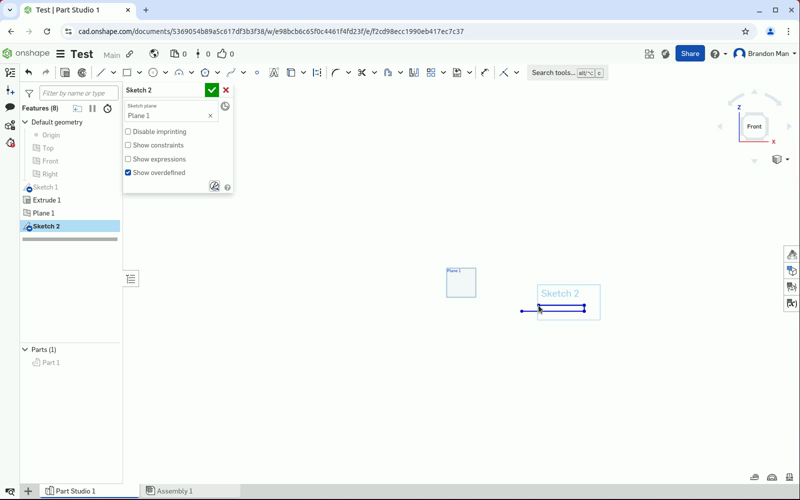
key(a)
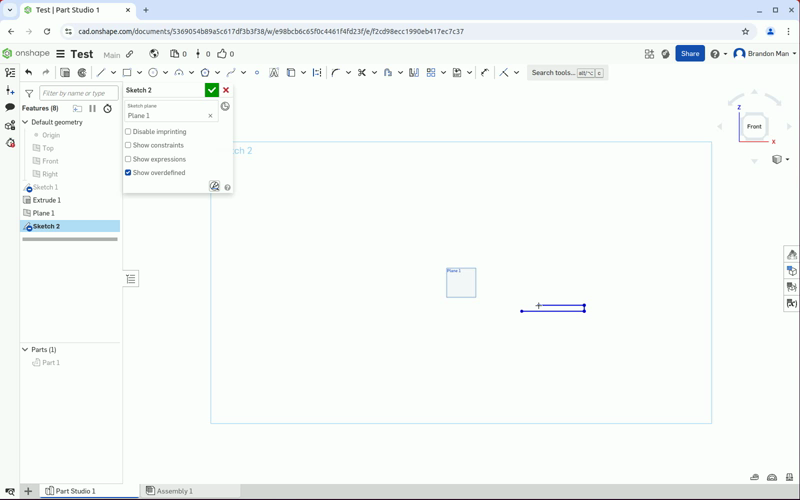
mouse_move(538, 305)
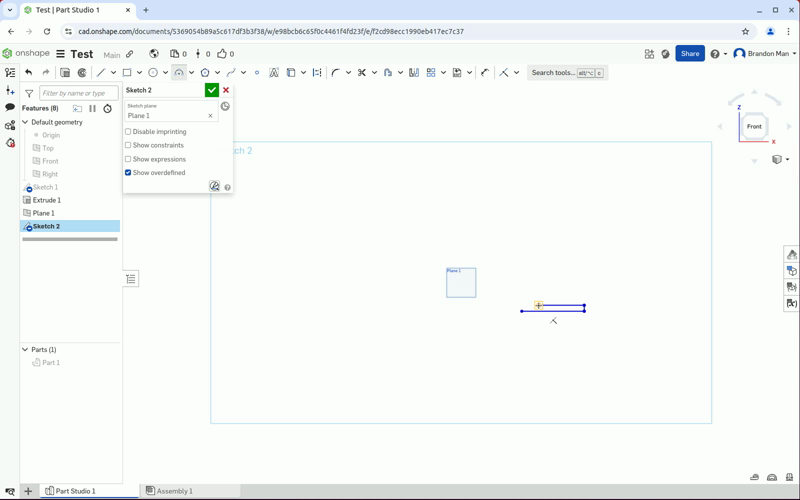
click(538, 305)
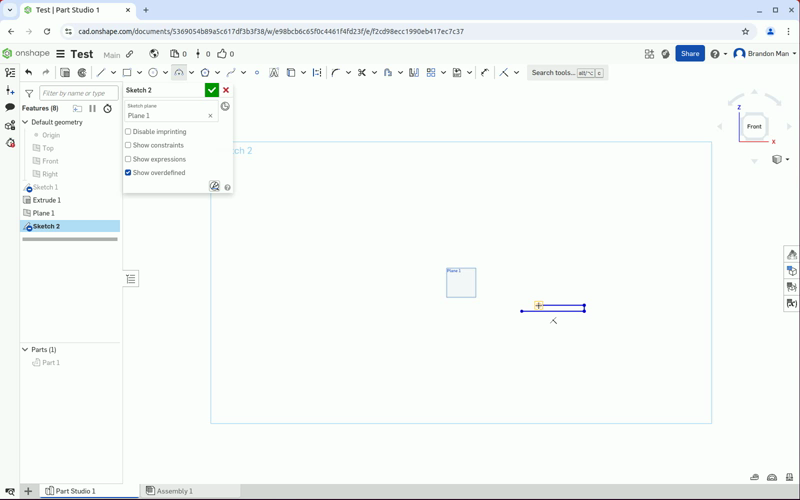
mouse_move(521, 311)
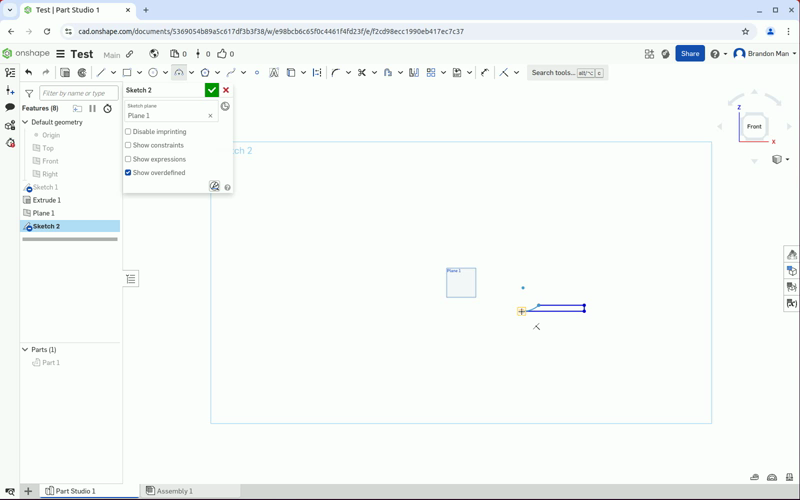
click(521, 311)
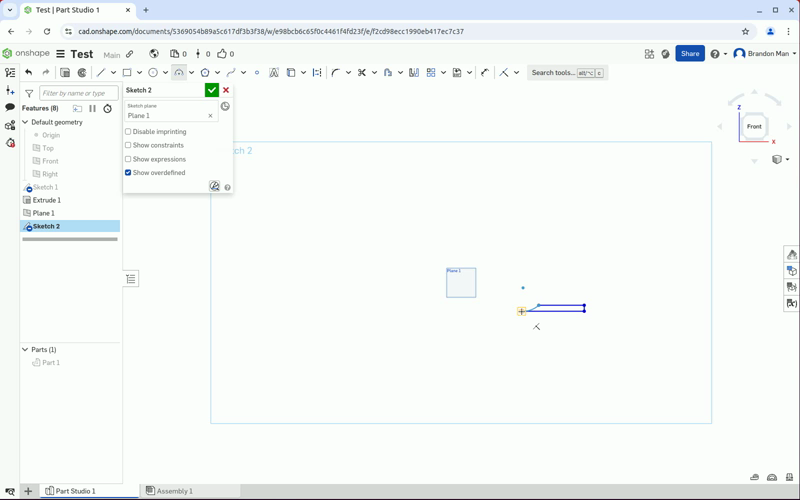
key_down(shift)
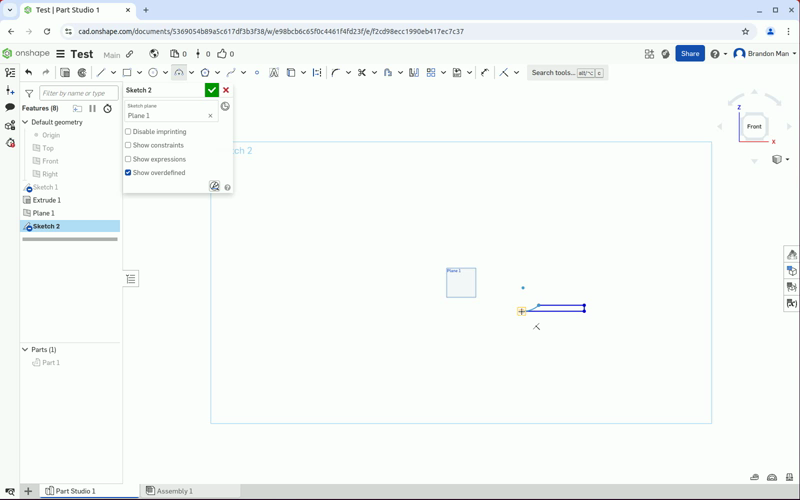
mouse_move(530, 309)
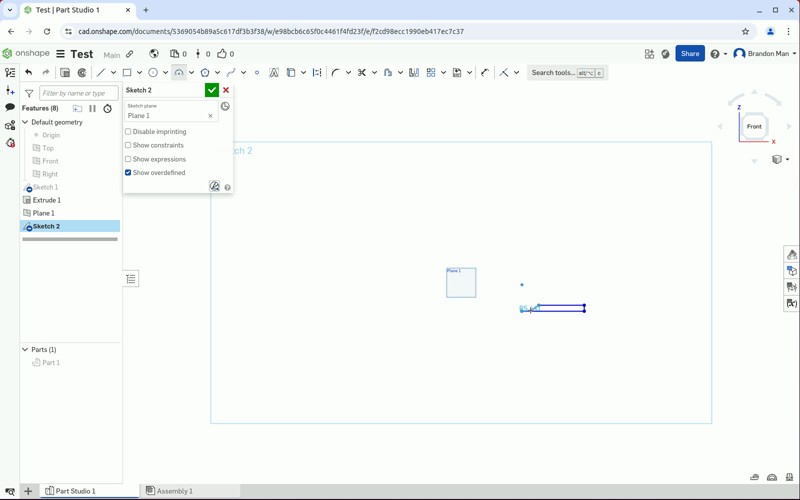
click(530, 309)
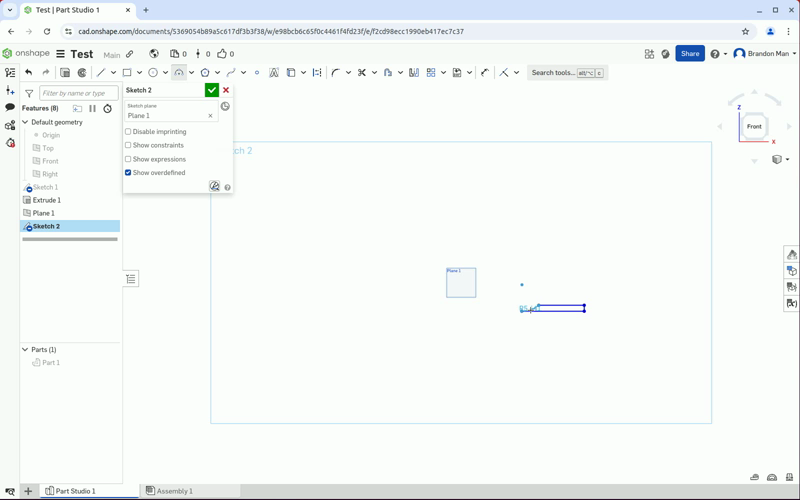
key_up(shift)
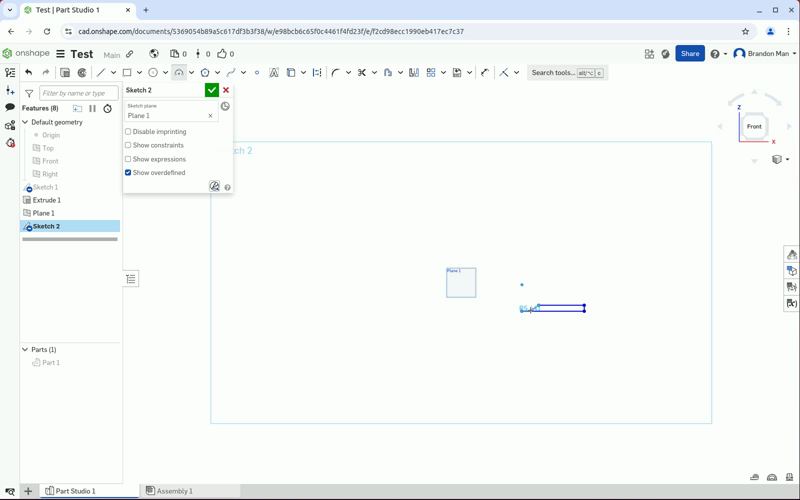
key(esc)
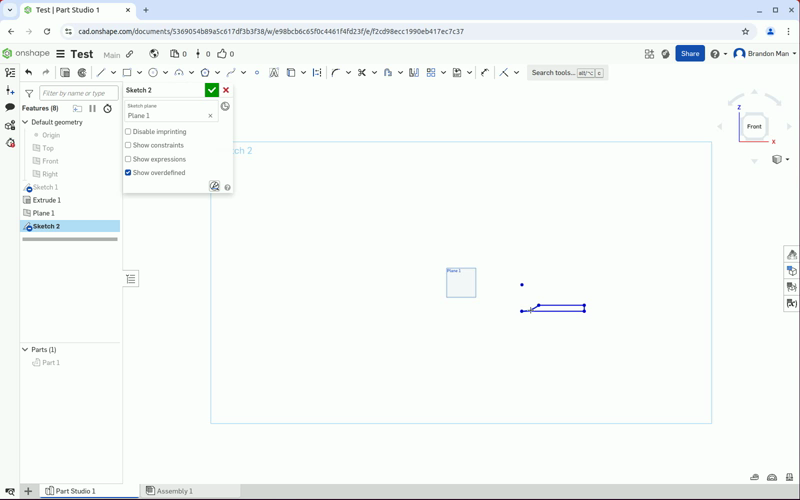
mouse_move(548, 305)
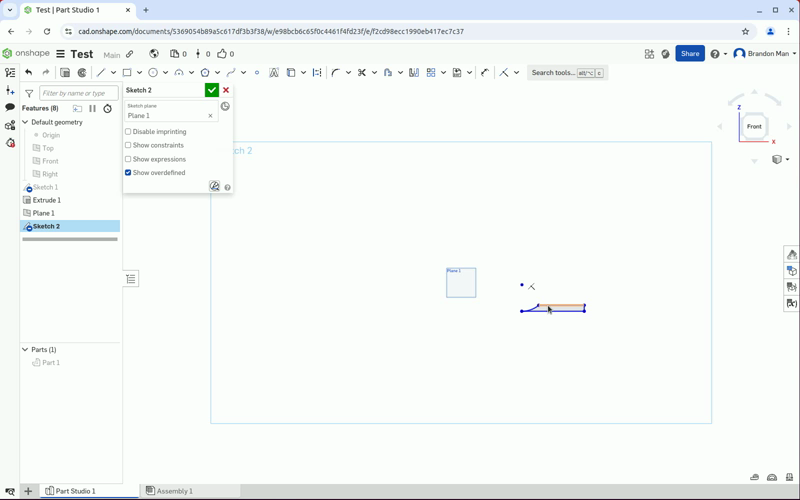
scroll(6)
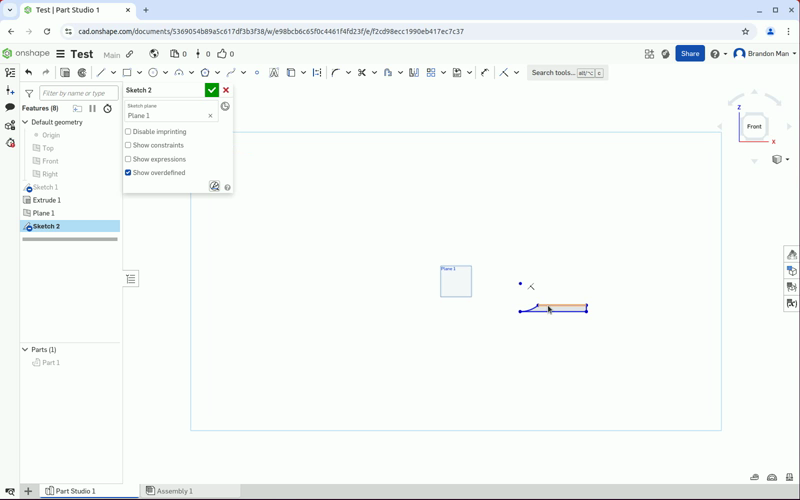
scroll(6)
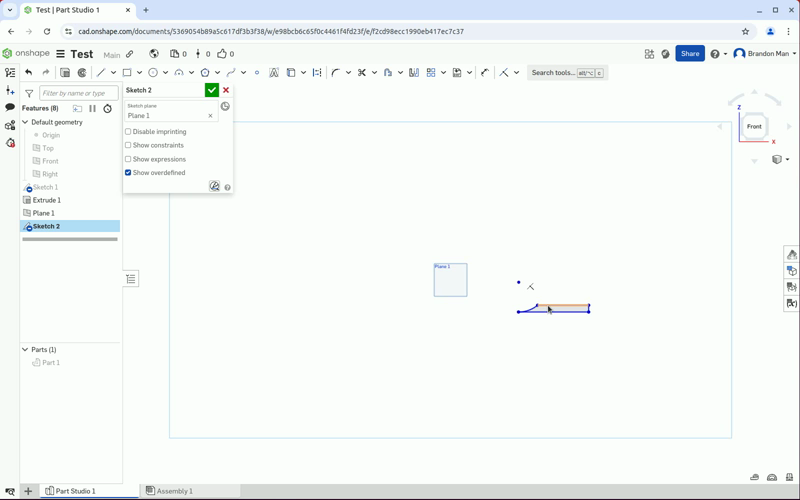
scroll(6)
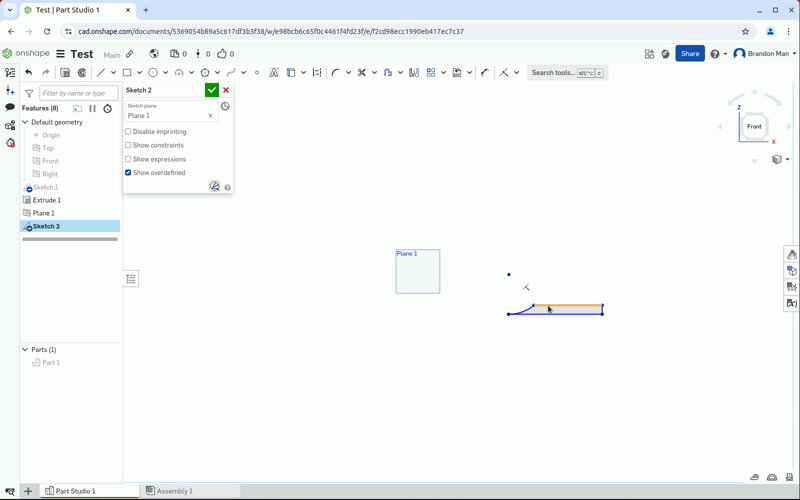
scroll(6)
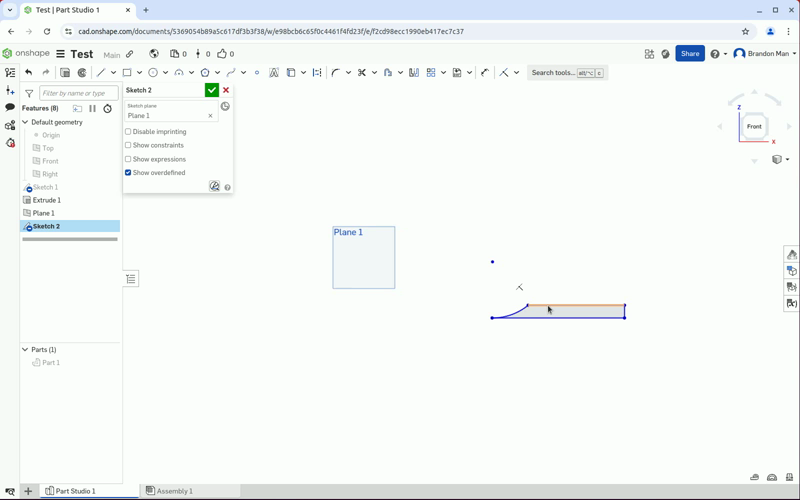
scroll(6)
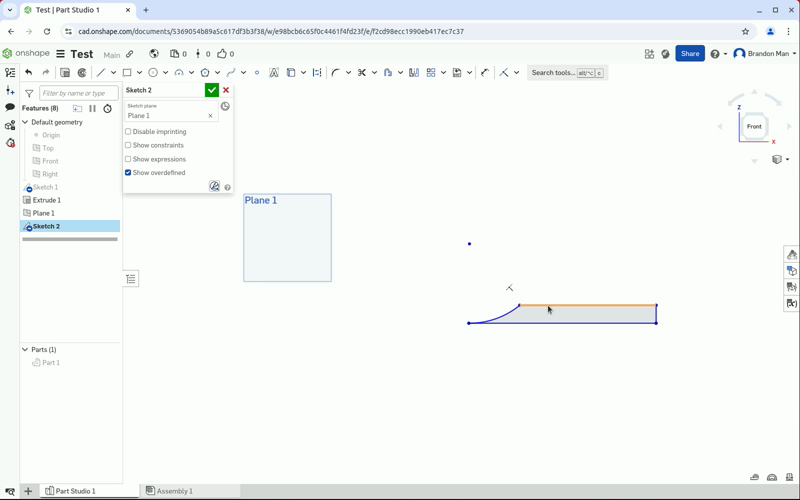
scroll(6)
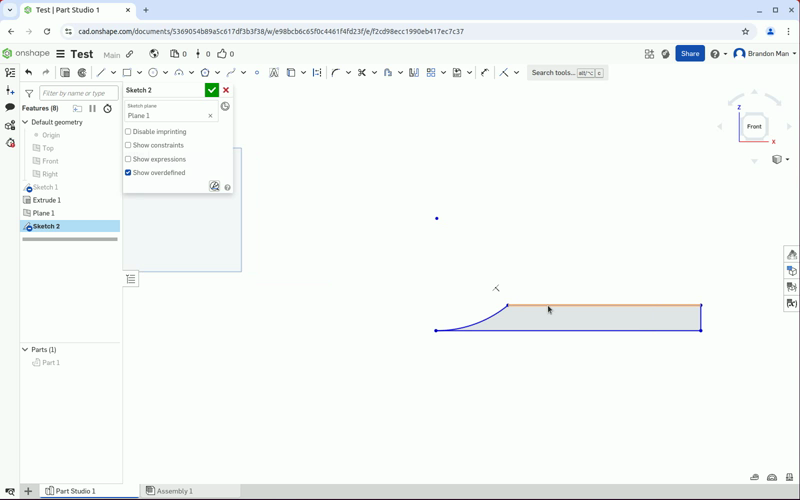
scroll(6)
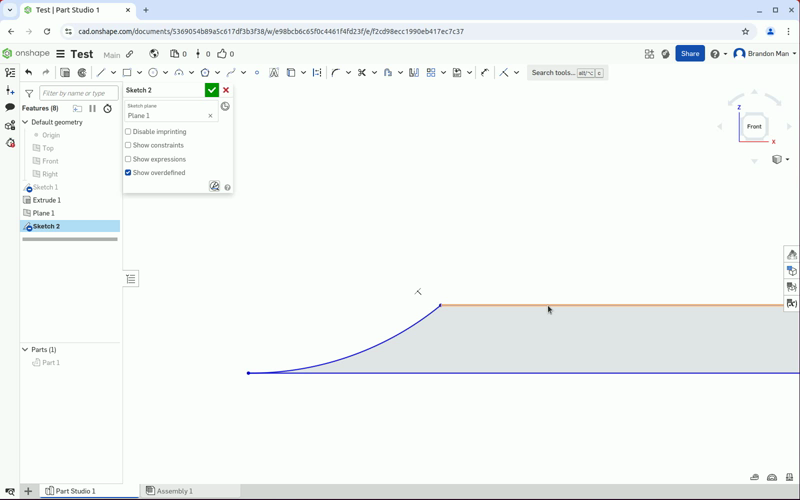
click(548, 305)
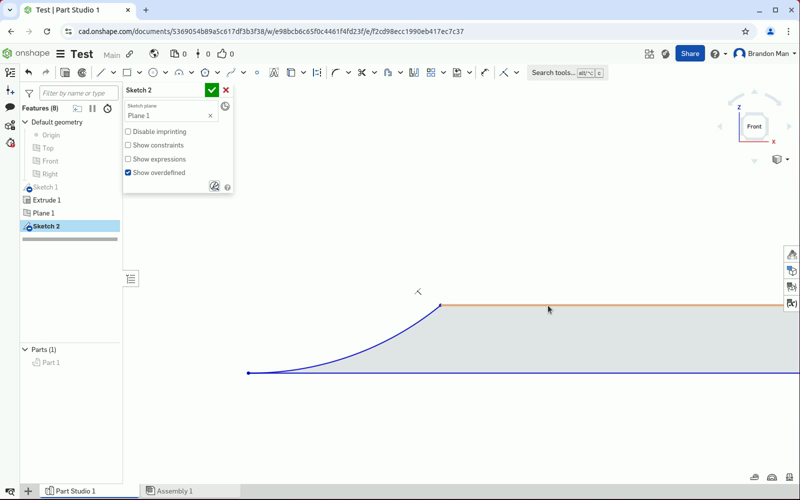
scroll(-6)
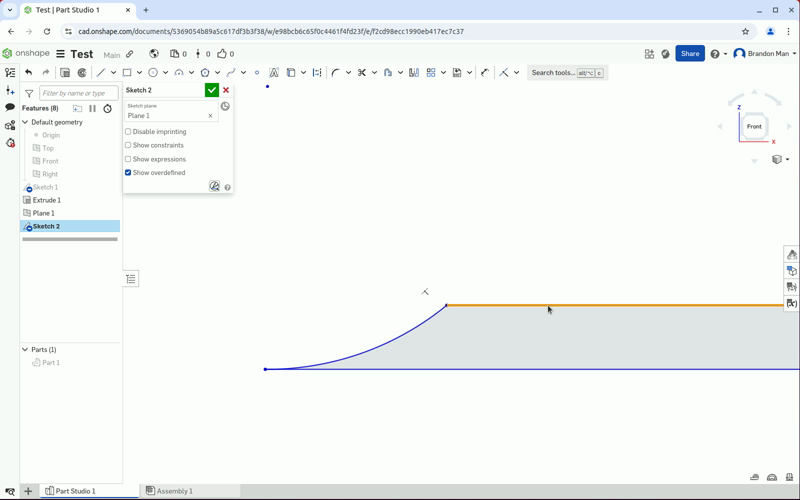
scroll(-6)
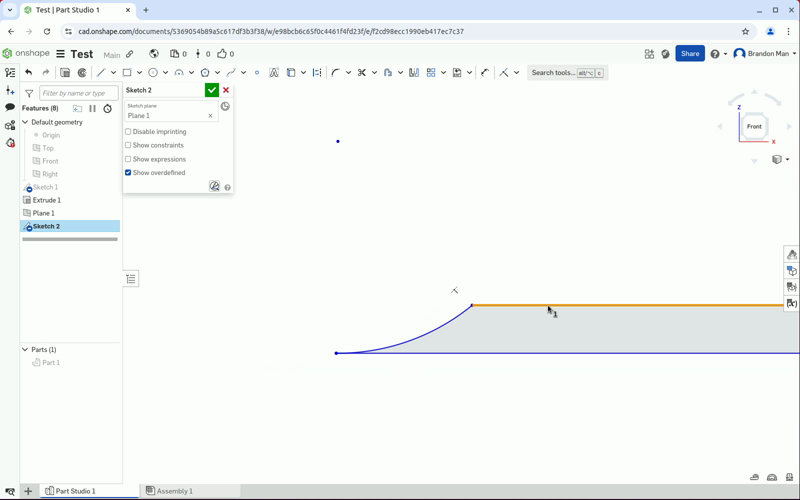
scroll(-6)
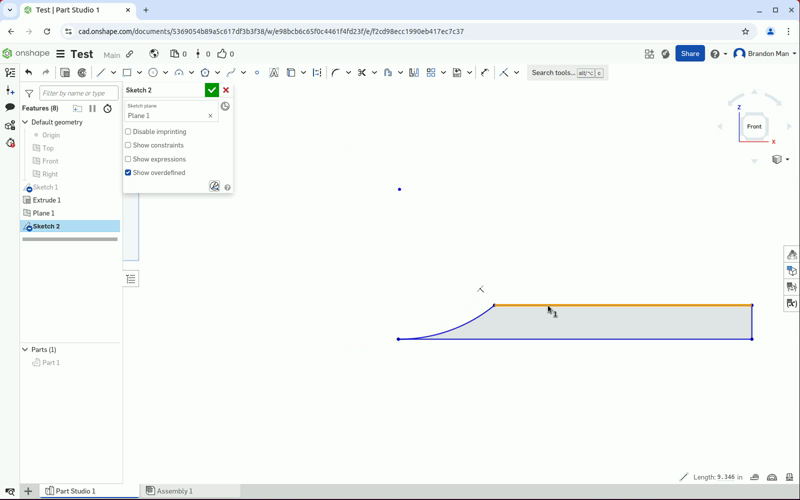
scroll(-6)
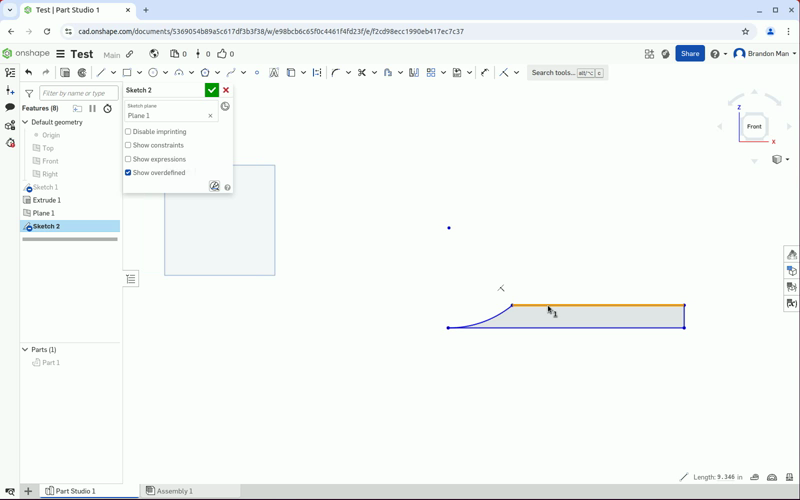
scroll(-6)
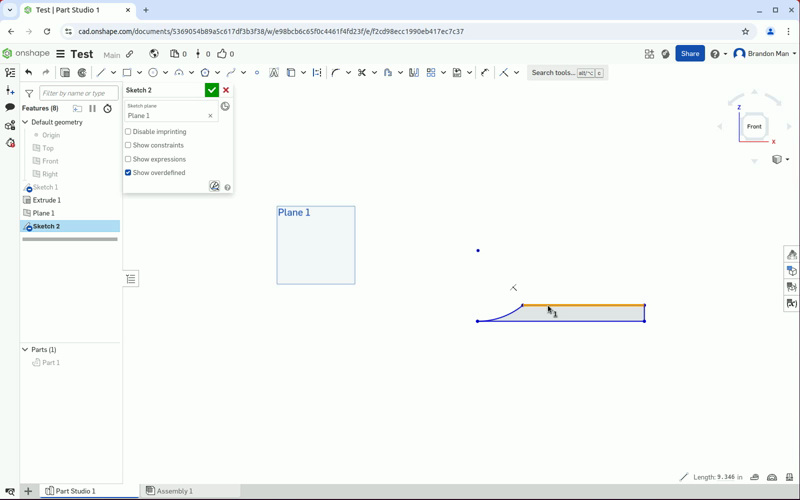
scroll(-6)
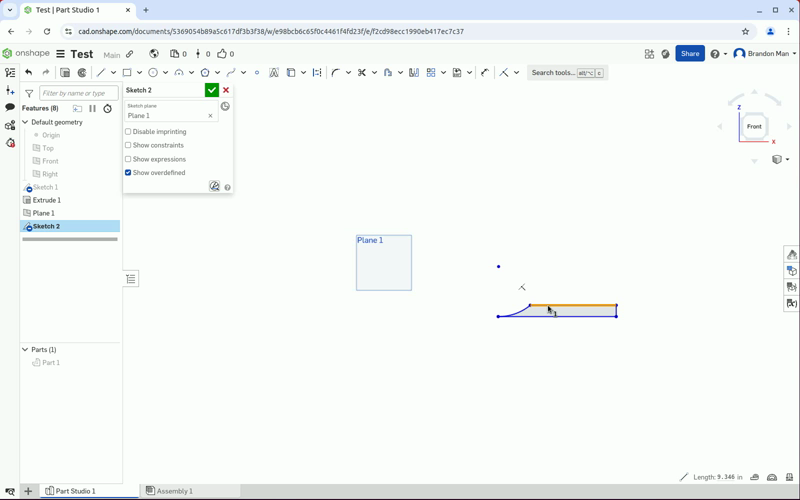
scroll(-6)
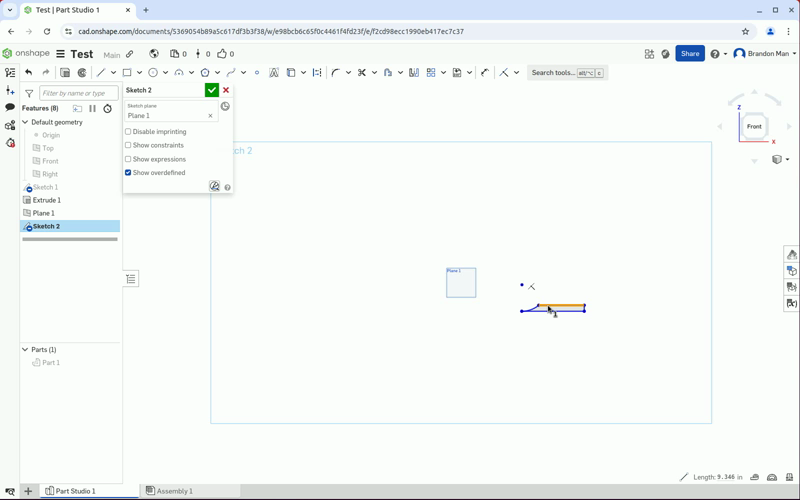
mouse_move(73, 352)
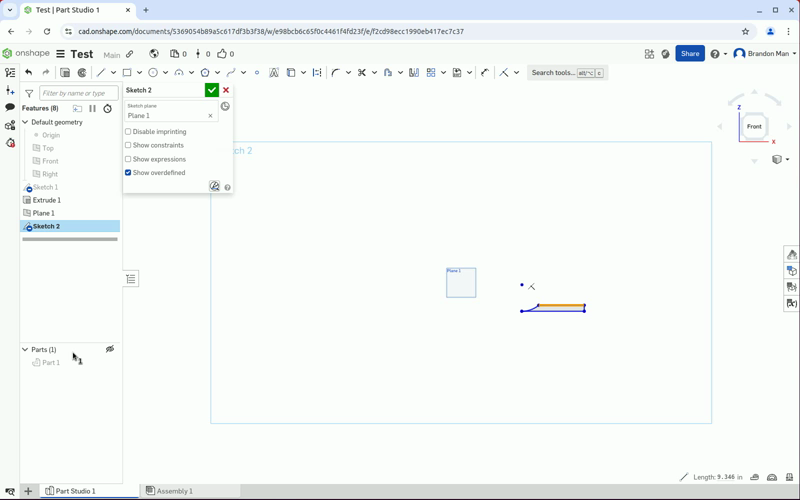
key(shift+y)
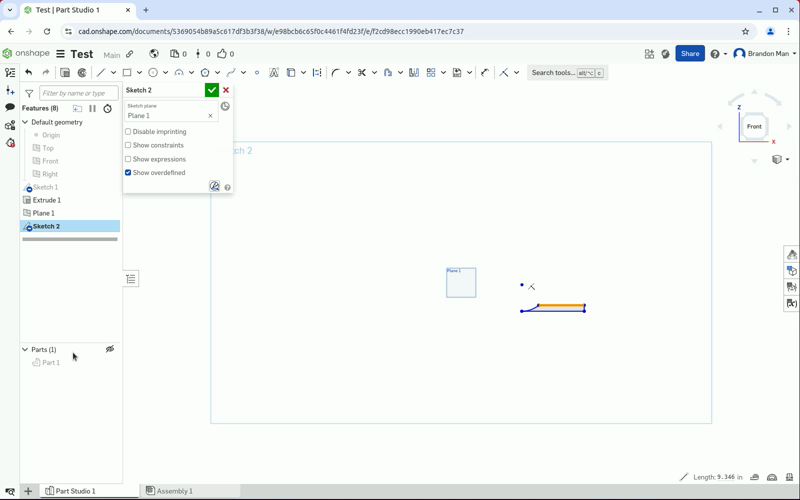
key(shift+e)
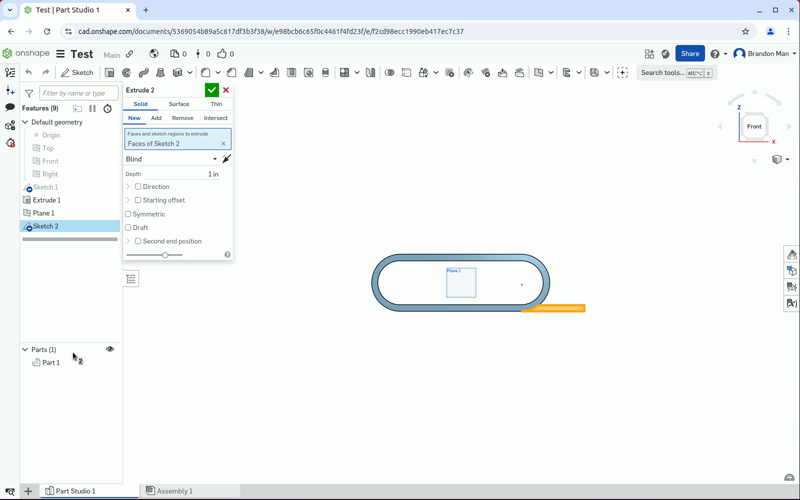
mouse_move(143, 106)
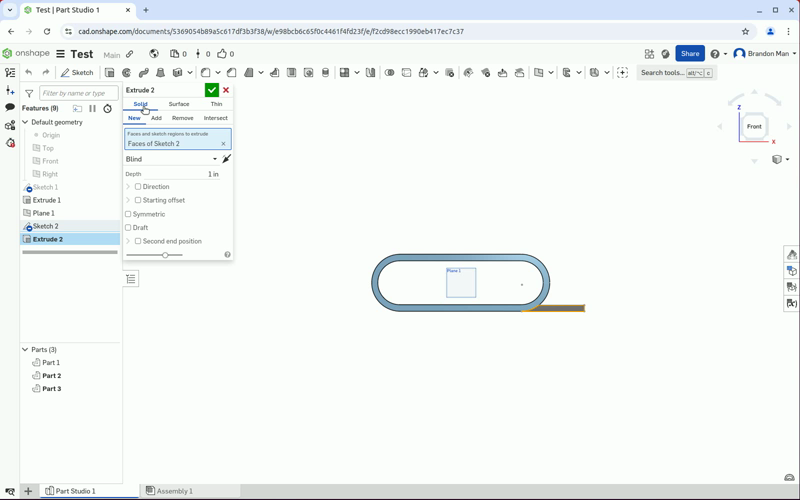
click(143, 106)
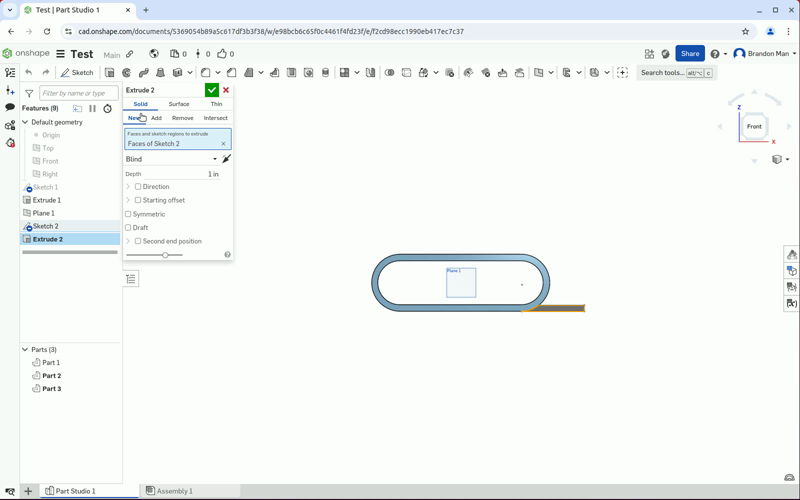
mouse_move(137, 120)
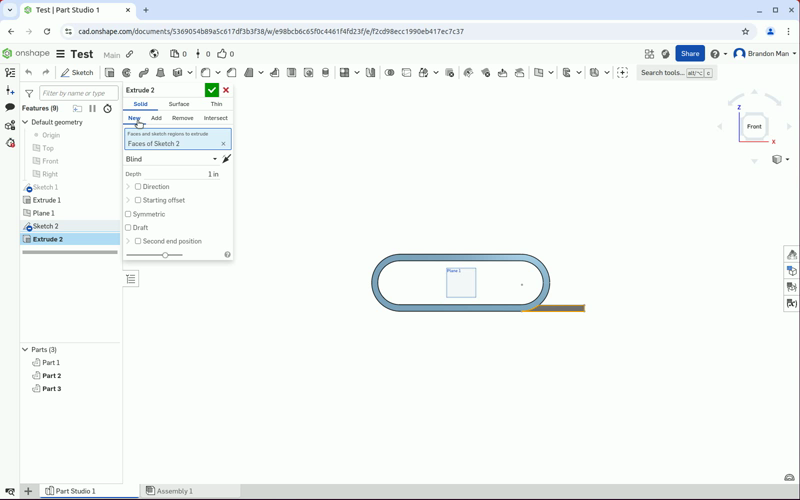
click(137, 120)
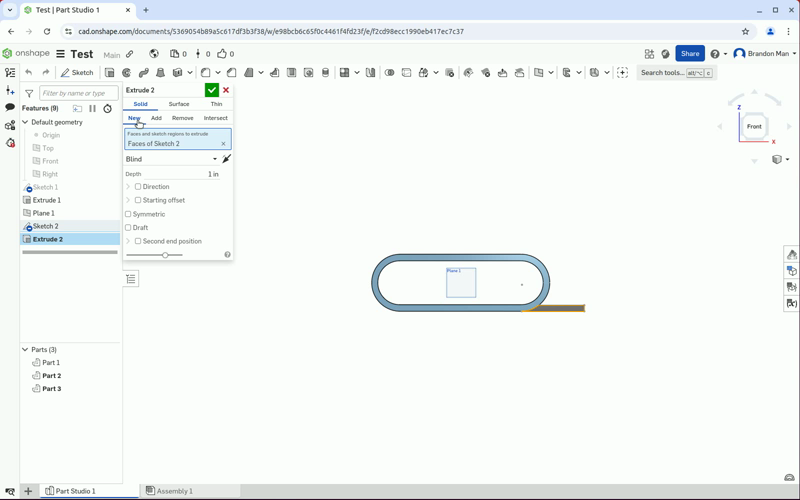
key(tab, 4)
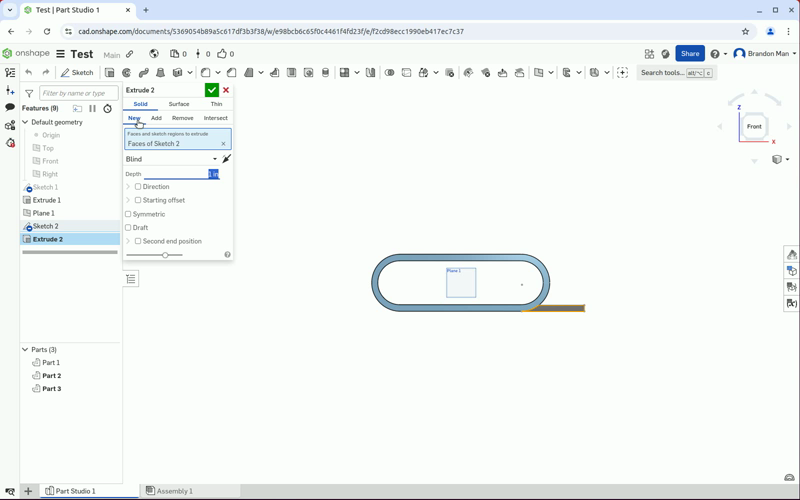
text(-4.092)
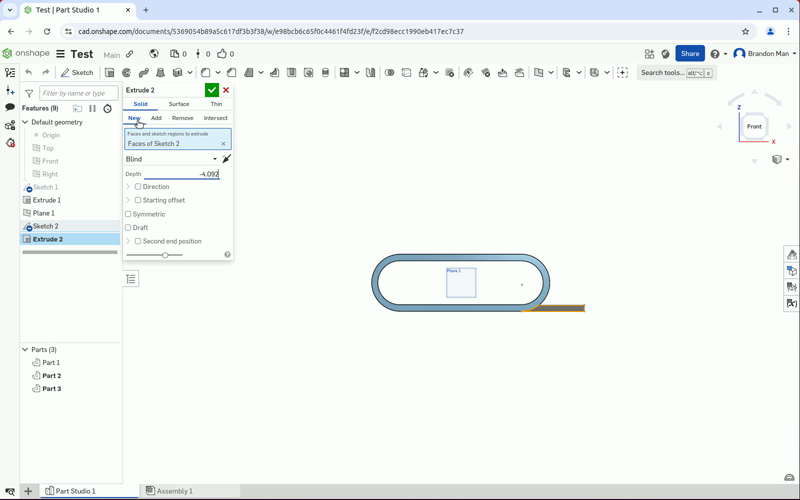
key(enter)
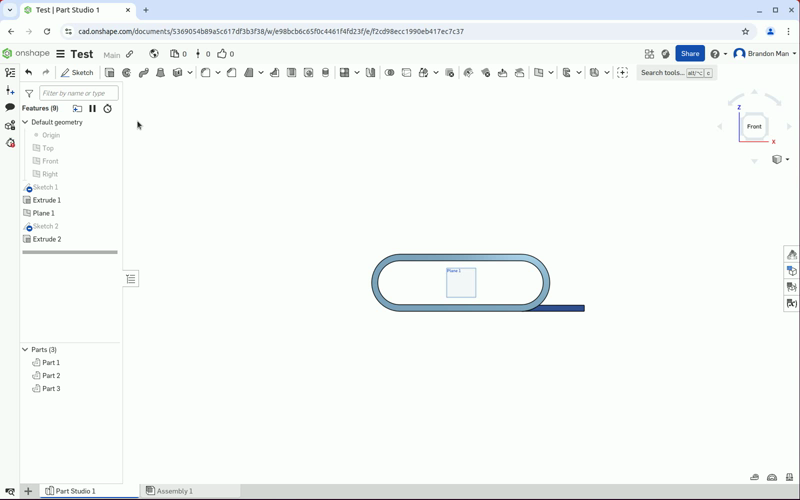
key(shift+h)
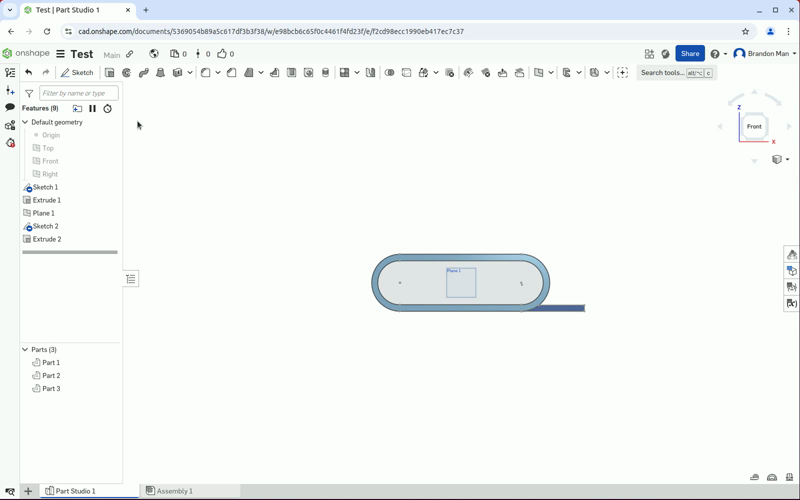
key(shift+h)
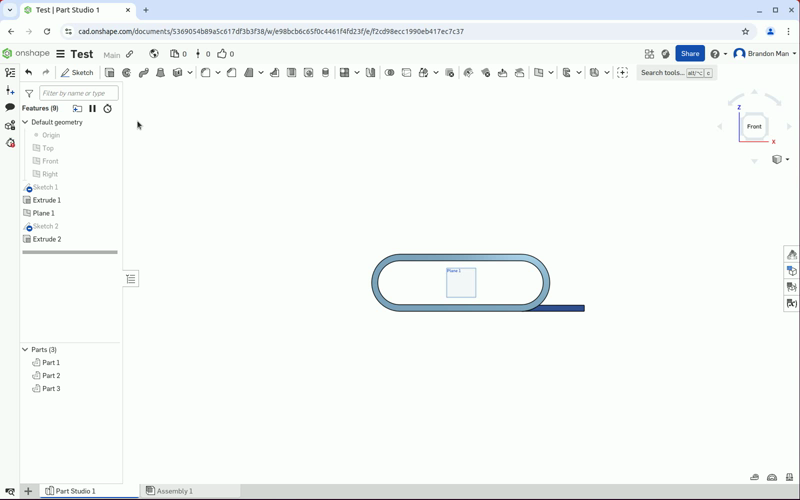
mouse_move(73, 189)
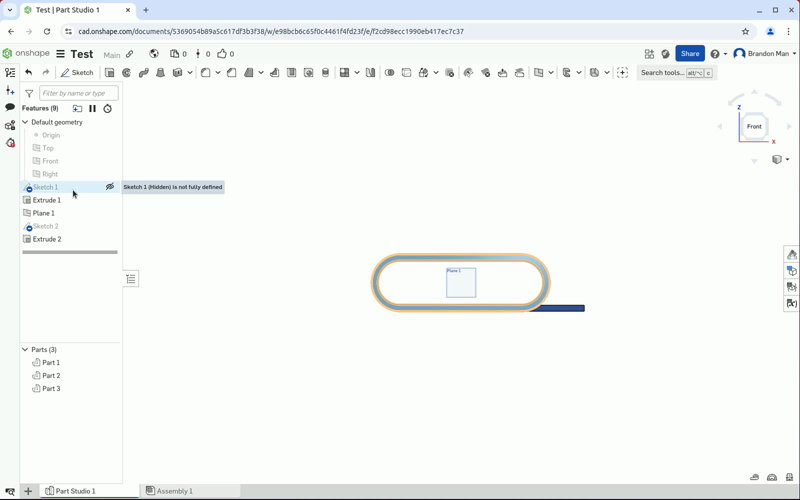
click(73, 189)
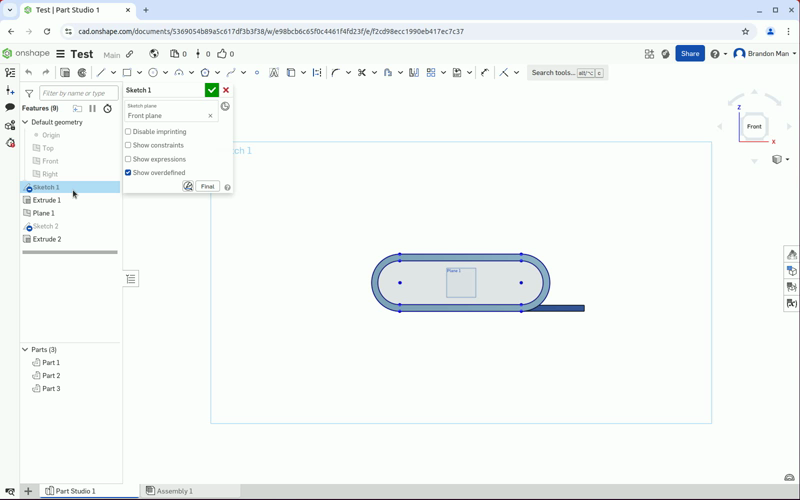
mouse_move(229, 92)
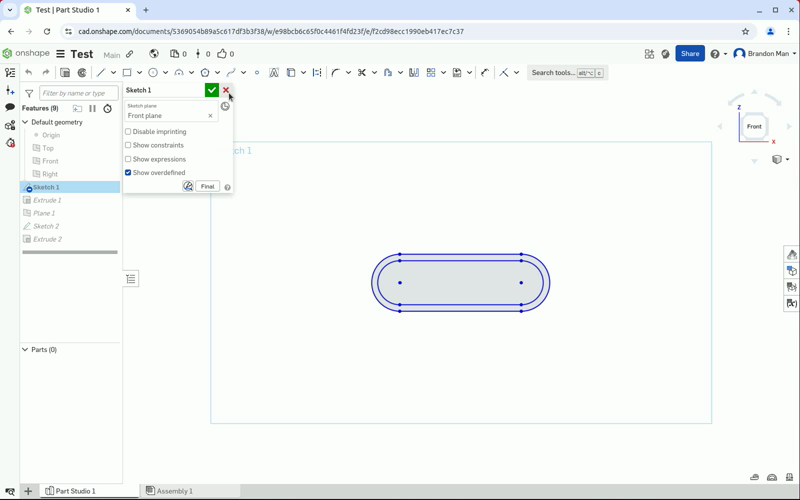
click(229, 92)
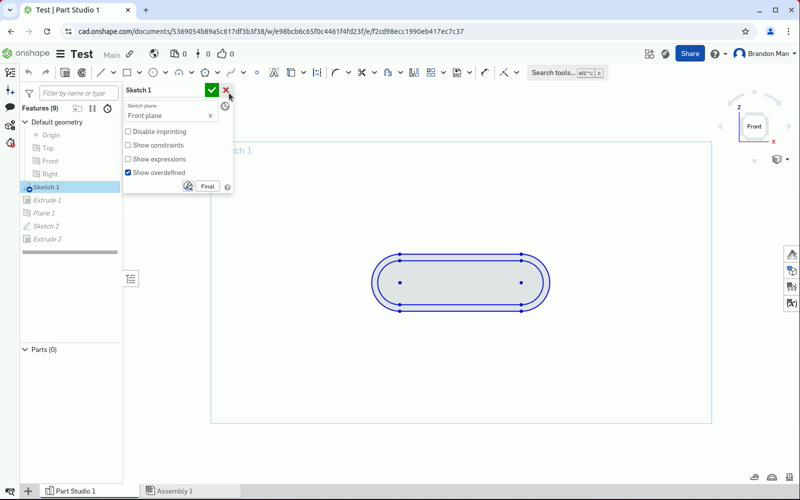
key(shift+s)
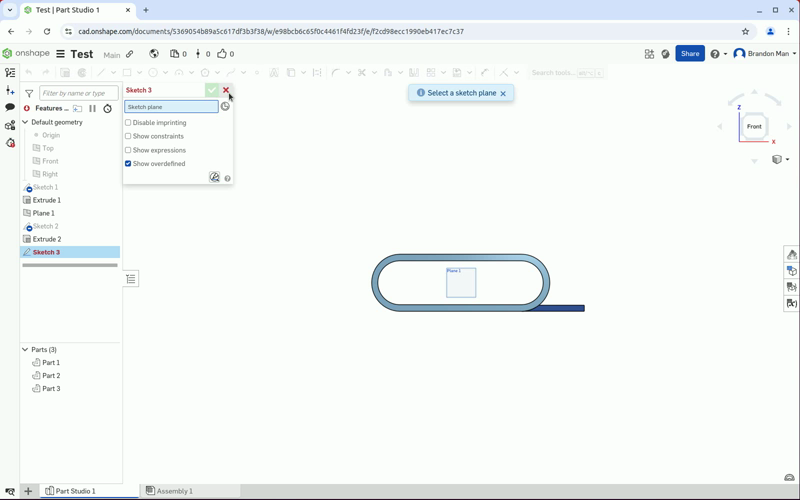
mouse_move(73, 215)
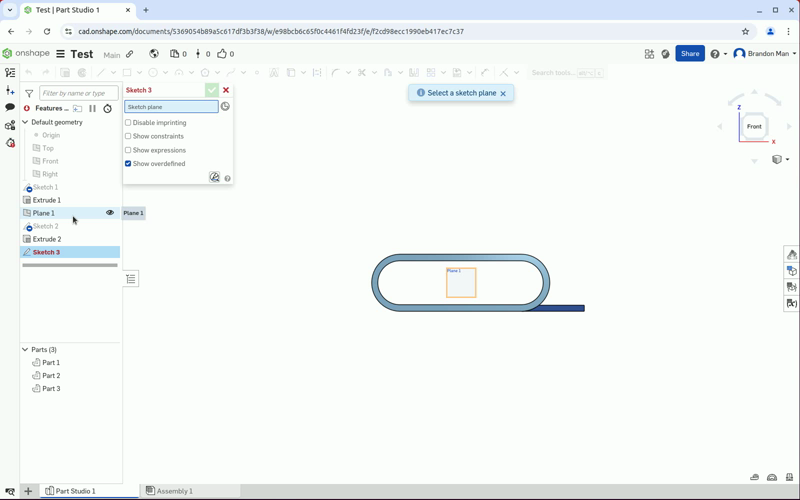
click(73, 215)
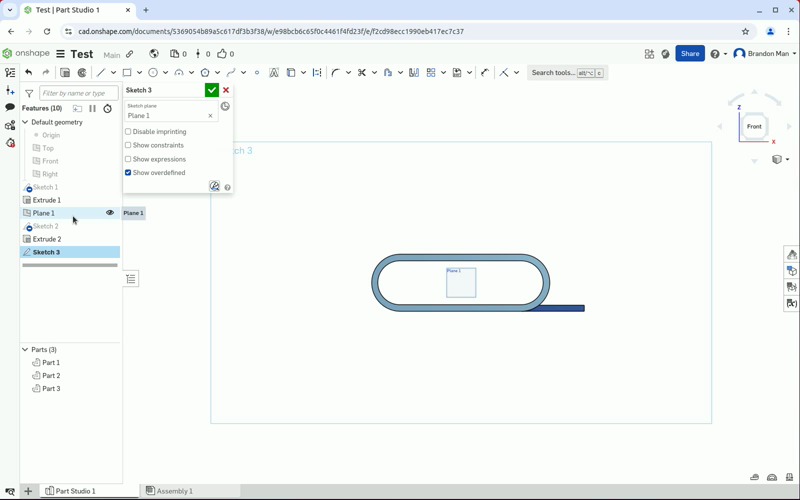
mouse_move(73, 352)
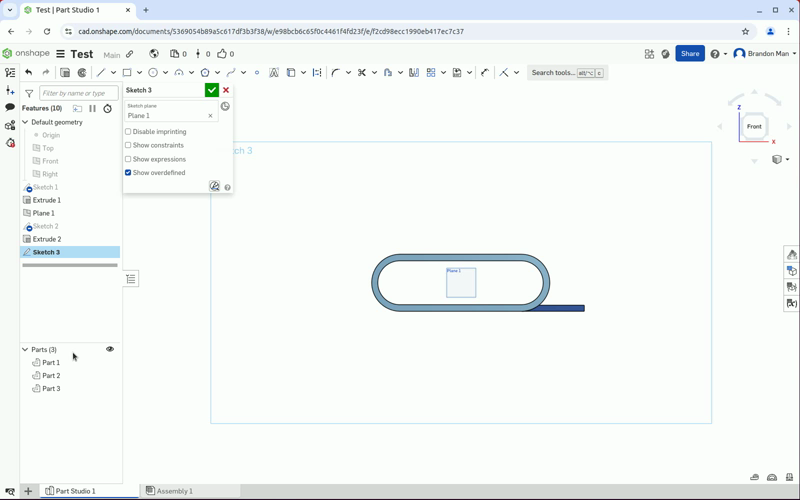
key(y)
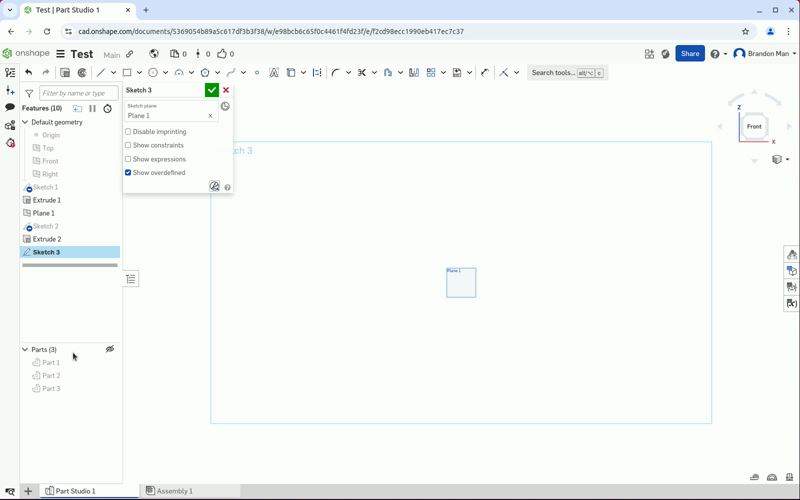
key(l)
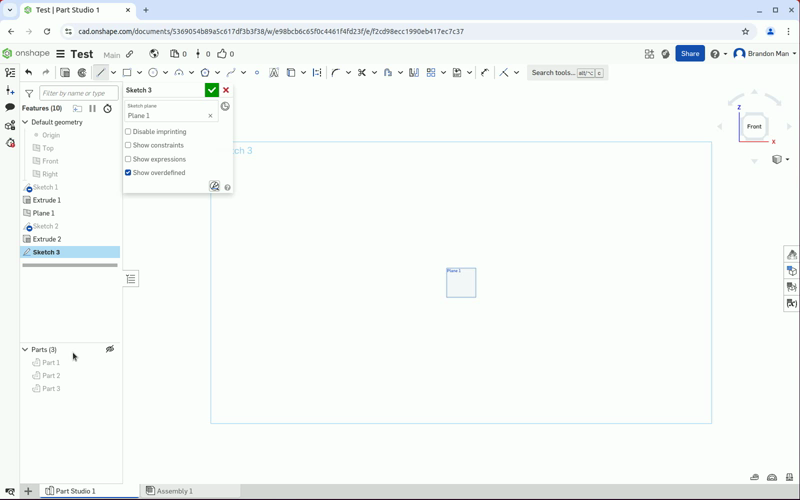
key_down(shift)
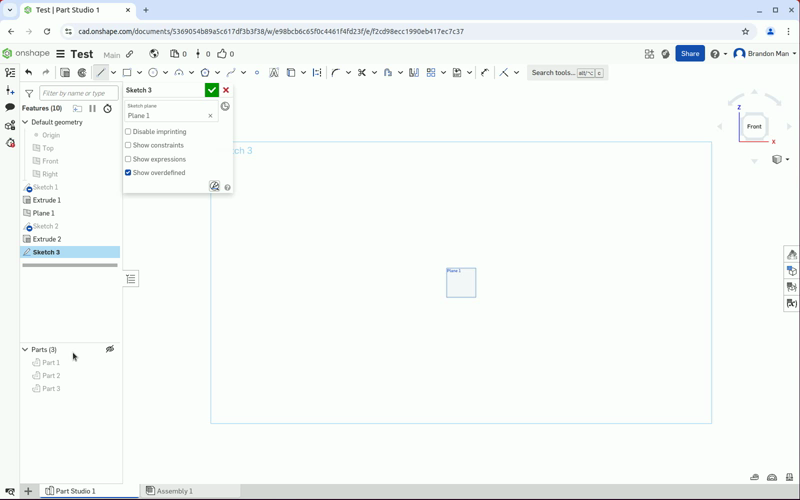
mouse_move(337, 311)
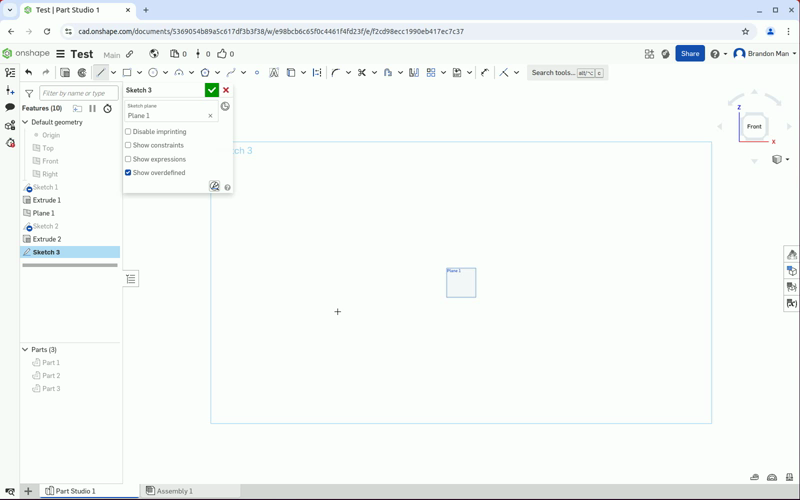
click(337, 311)
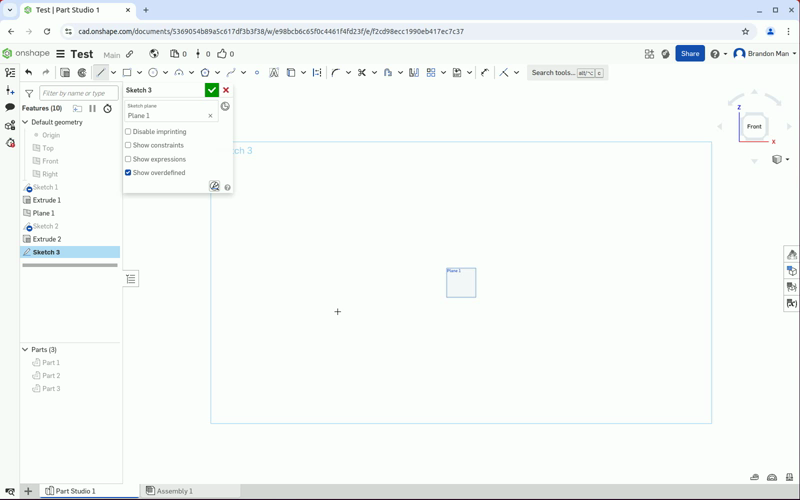
key_up(shift)
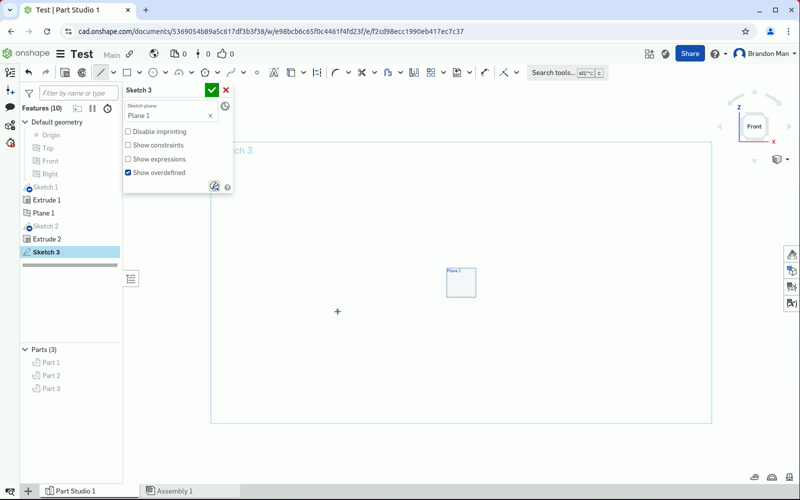
key_down(shift)
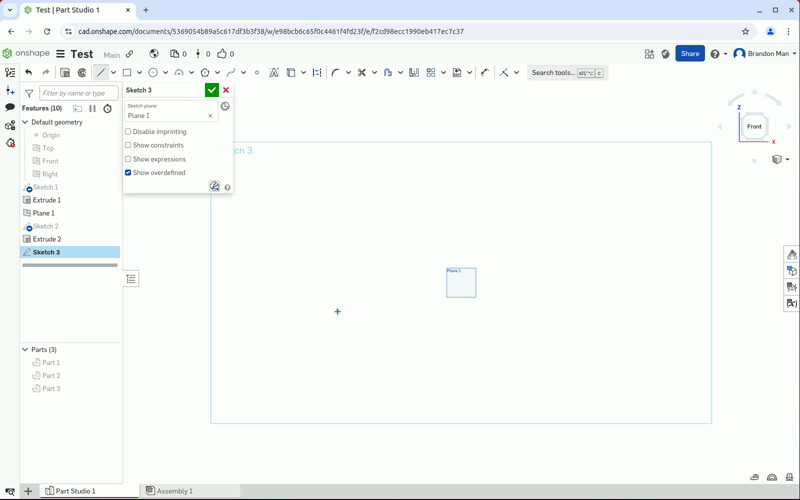
mouse_move(400, 311)
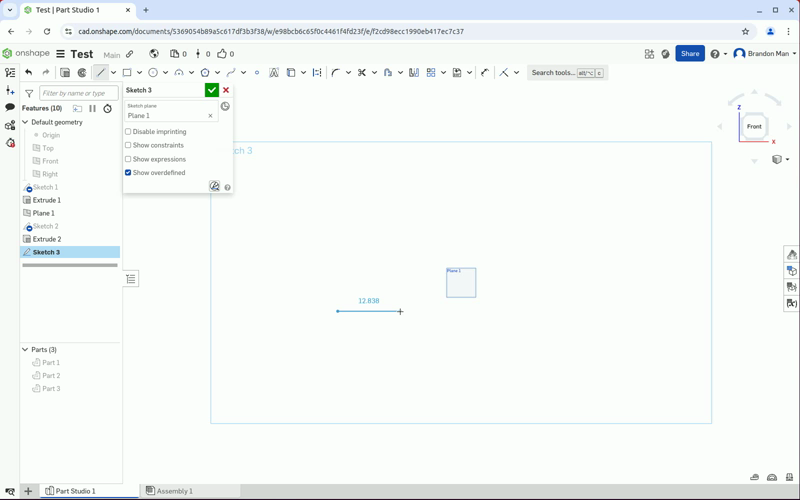
click(400, 311)
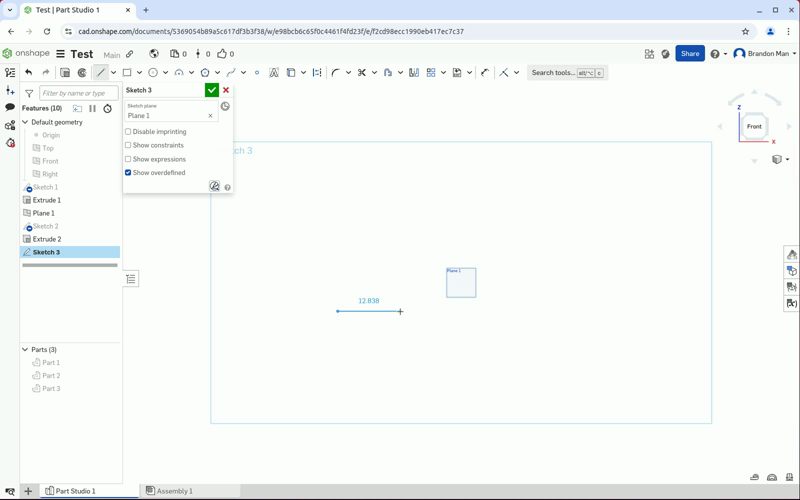
key_up(shift)
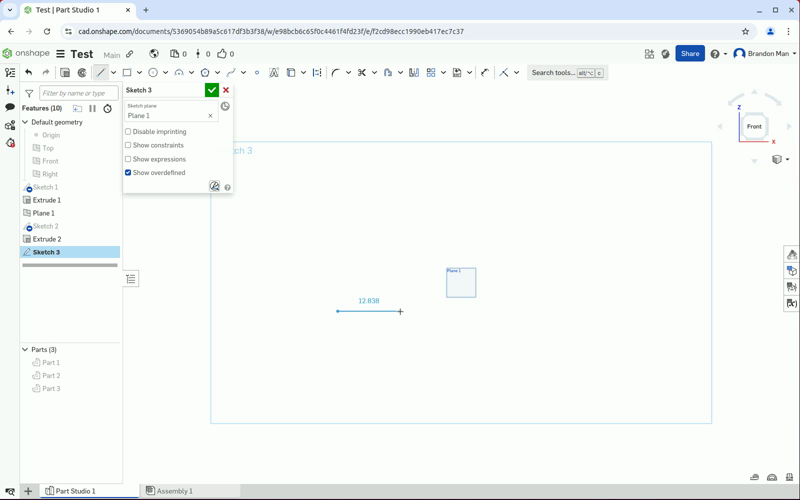
key(esc)
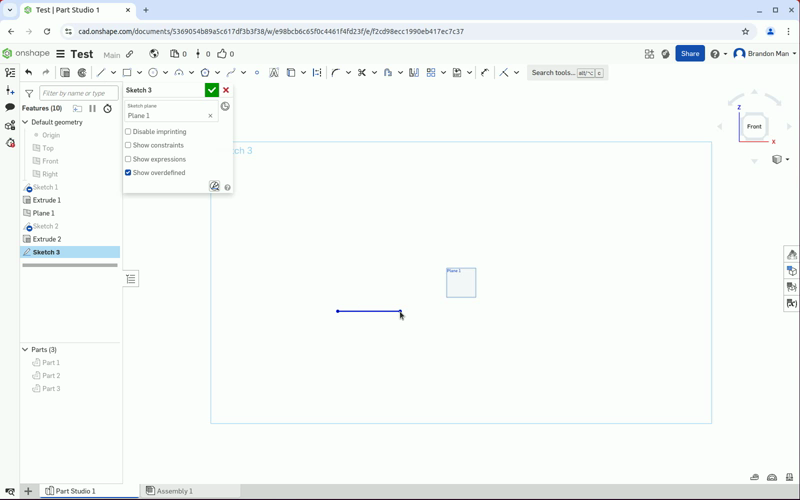
key(a)
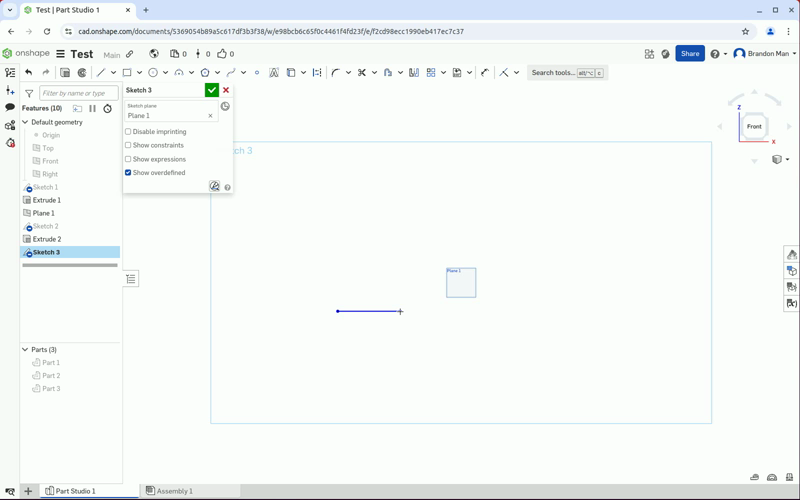
mouse_move(400, 311)
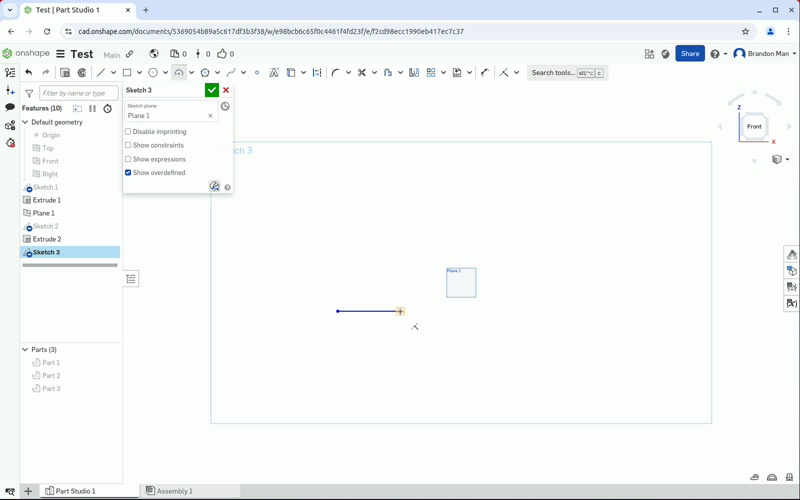
click(400, 311)
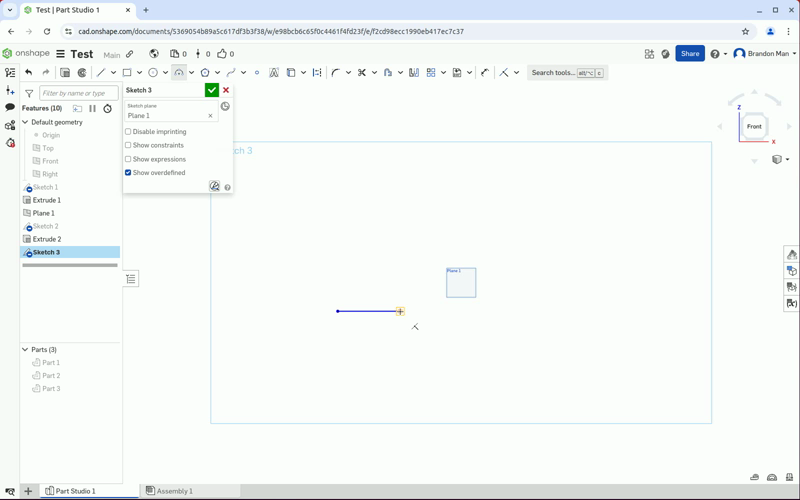
key_down(shift)
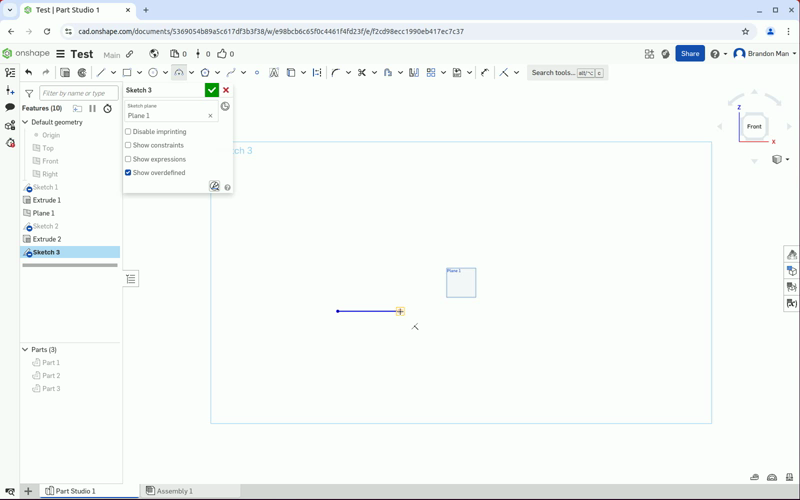
mouse_move(383, 305)
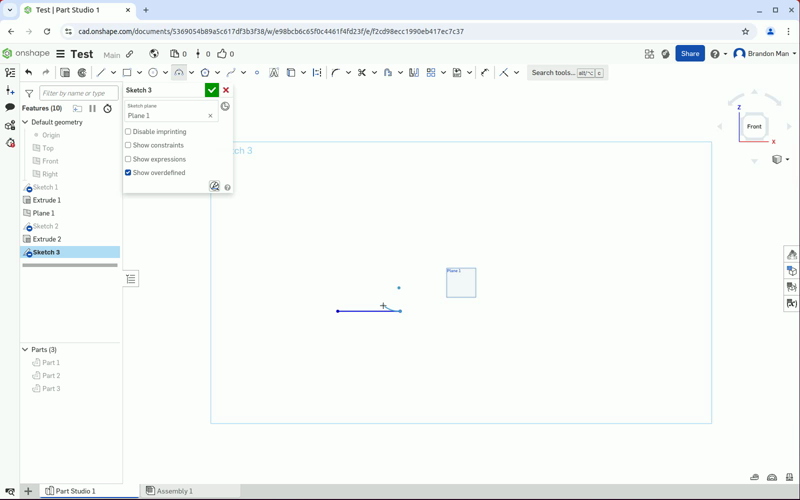
click(383, 305)
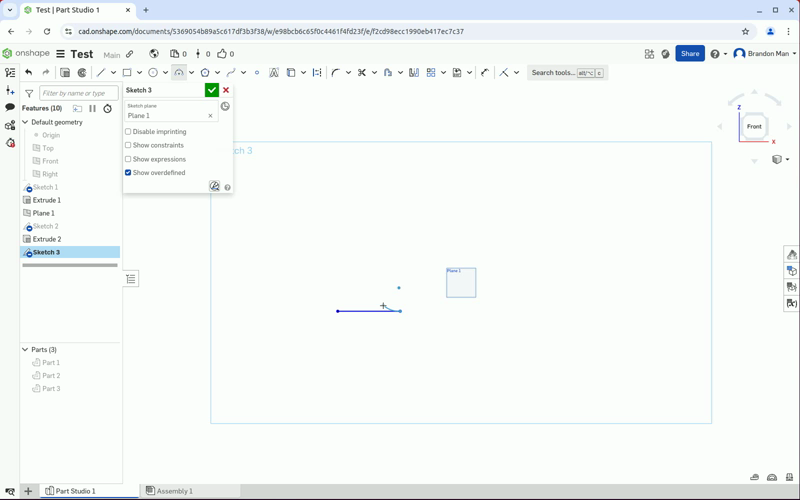
mouse_move(391, 309)
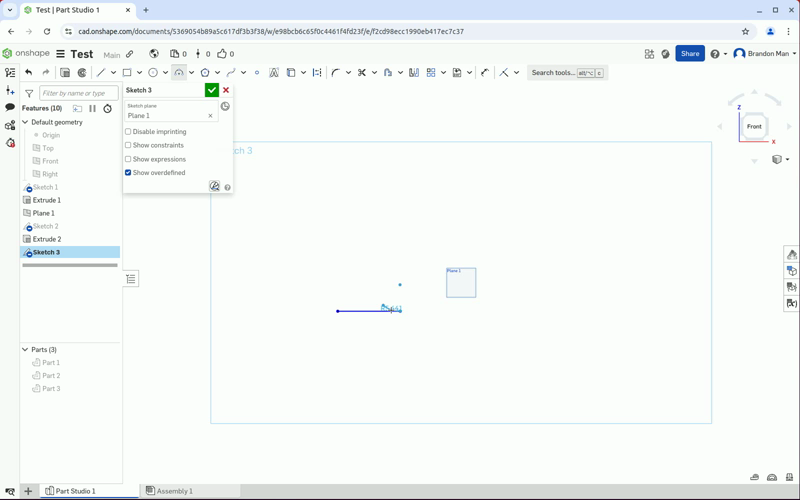
click(391, 309)
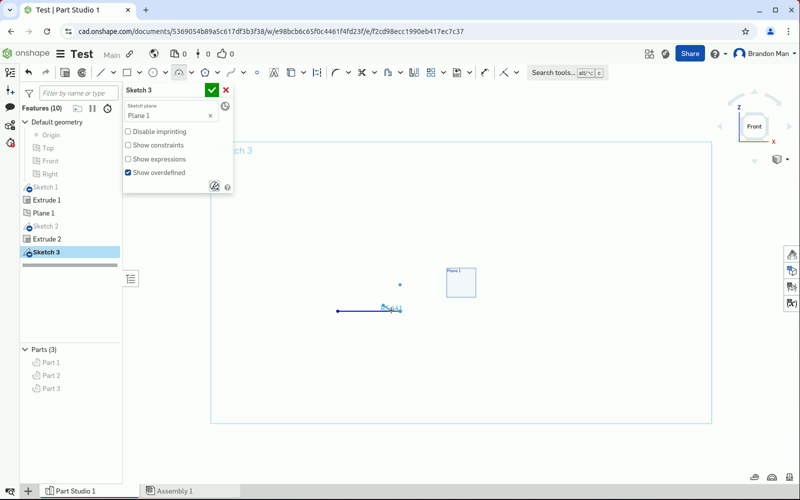
key_up(shift)
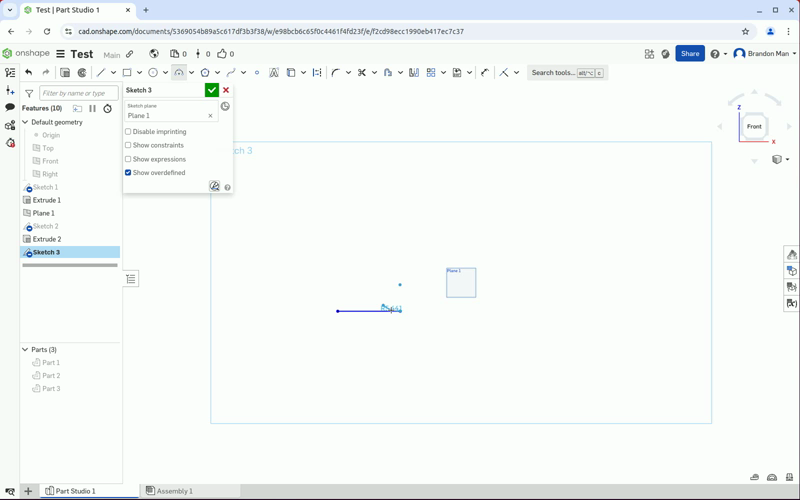
key(esc)
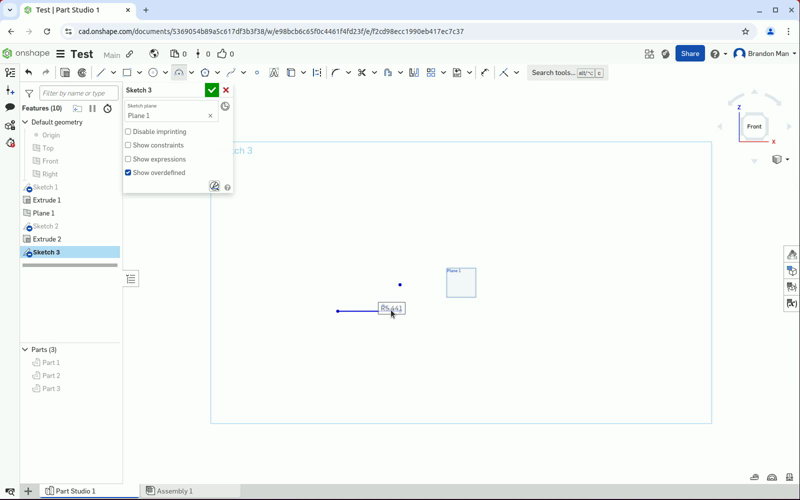
key(l)
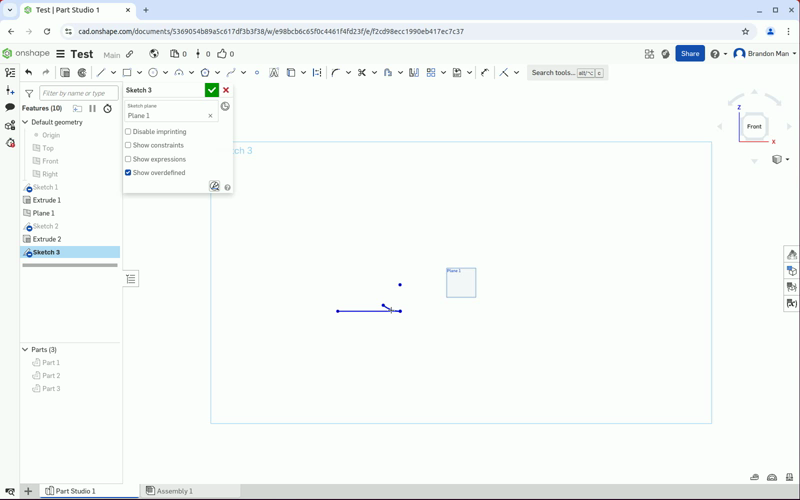
mouse_move(383, 305)
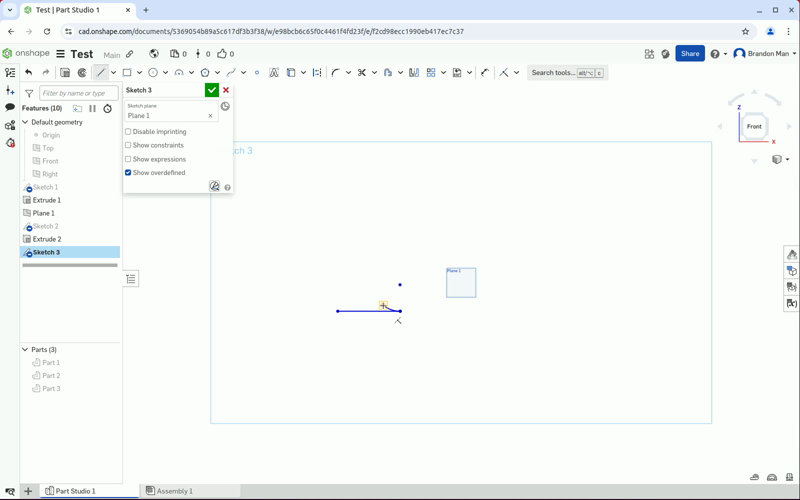
click(383, 305)
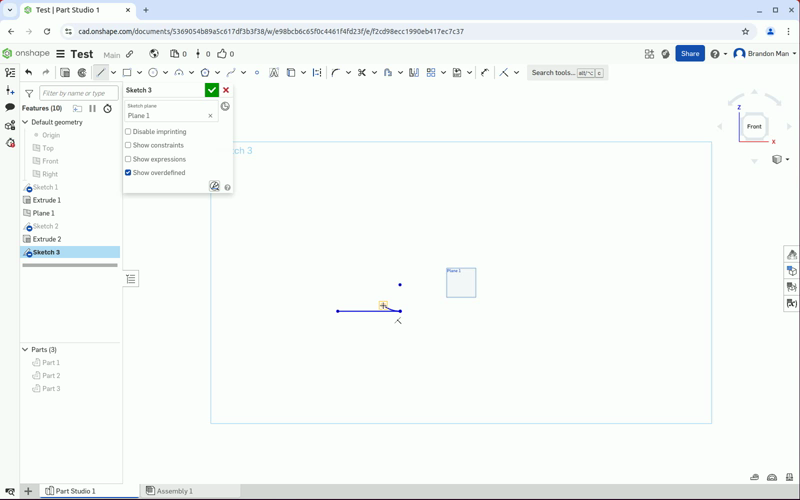
key_down(shift)
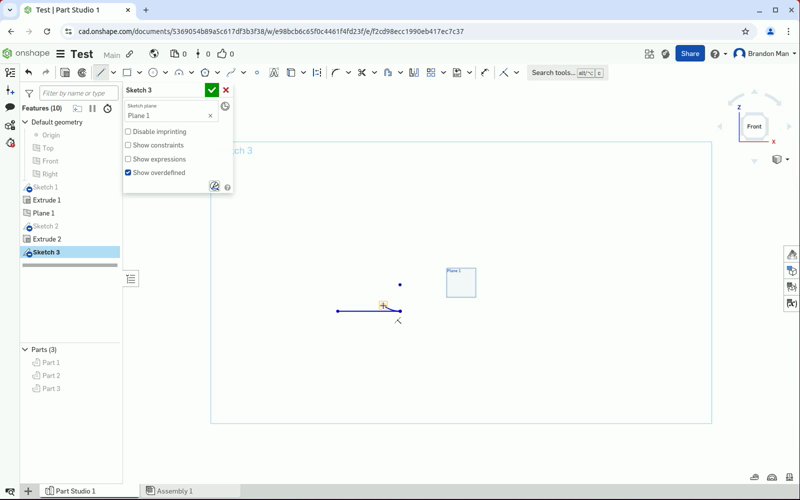
mouse_move(413, 305)
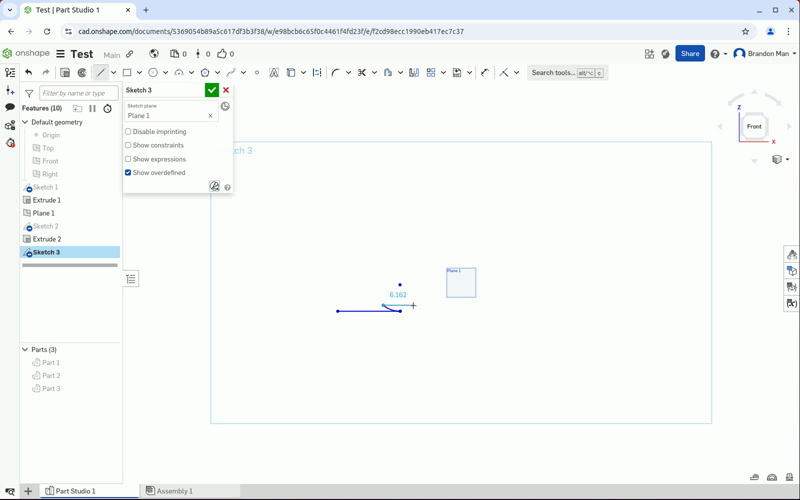
mouse_move(337, 305)
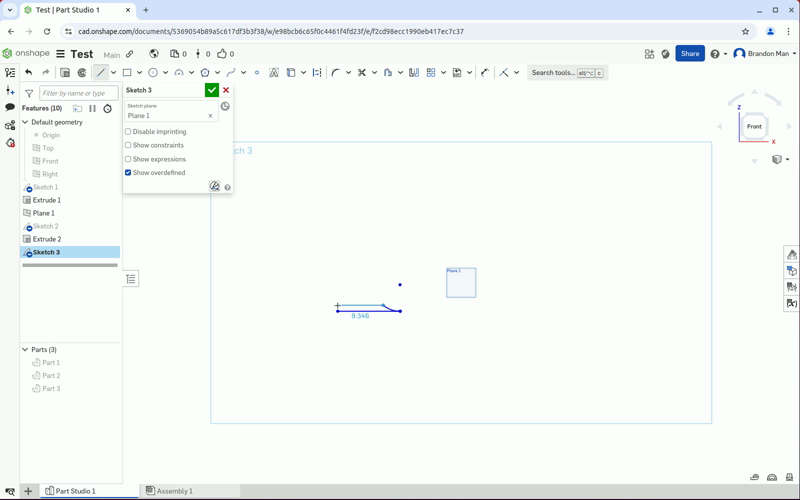
click(337, 305)
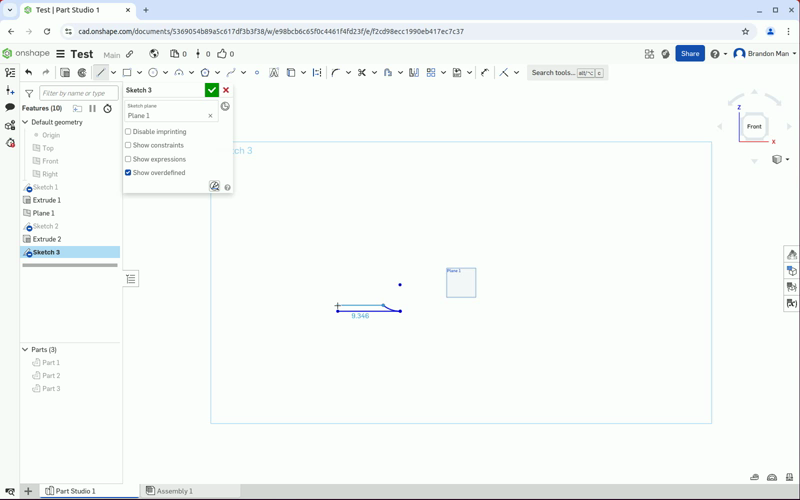
key_up(shift)
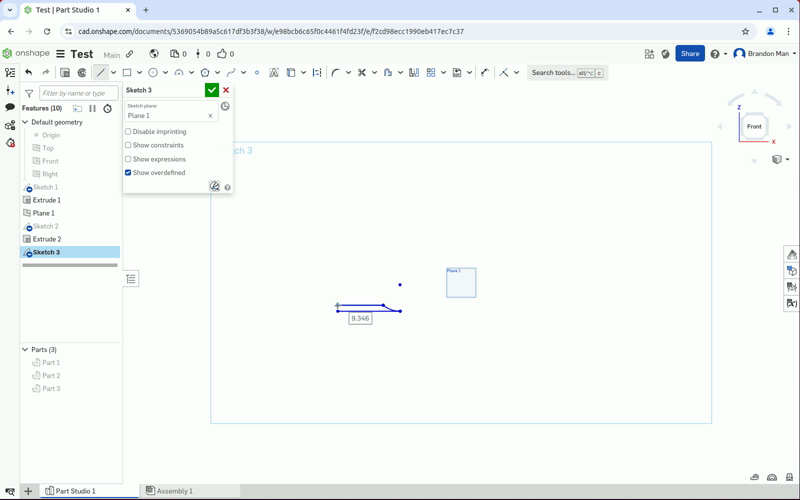
mouse_move(367, 305)
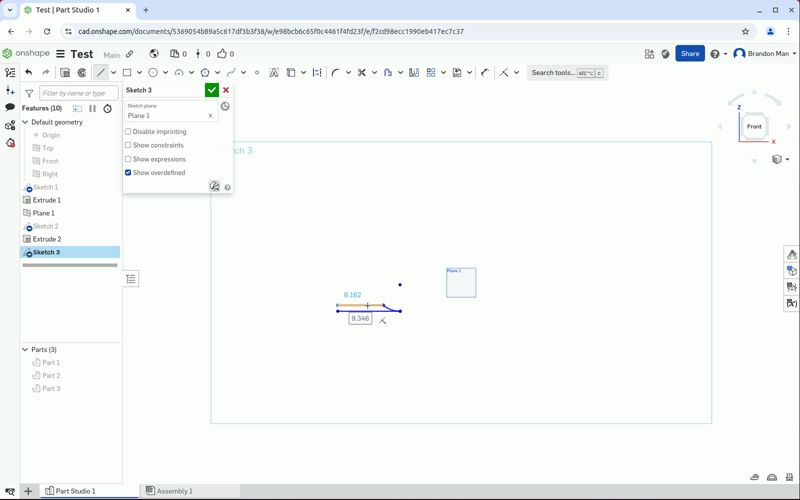
key_down(shift)
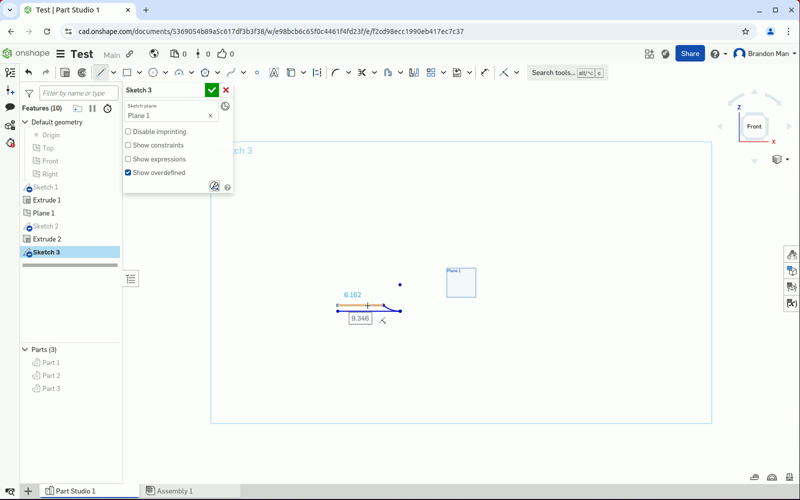
mouse_move(337, 311)
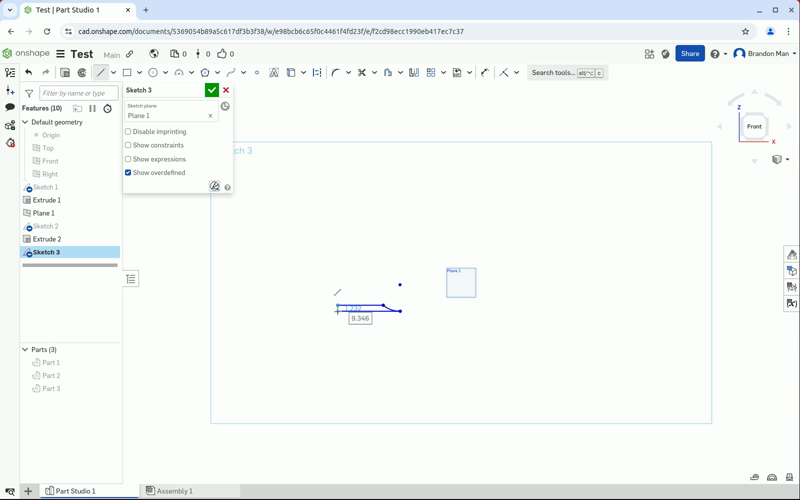
scroll(6)
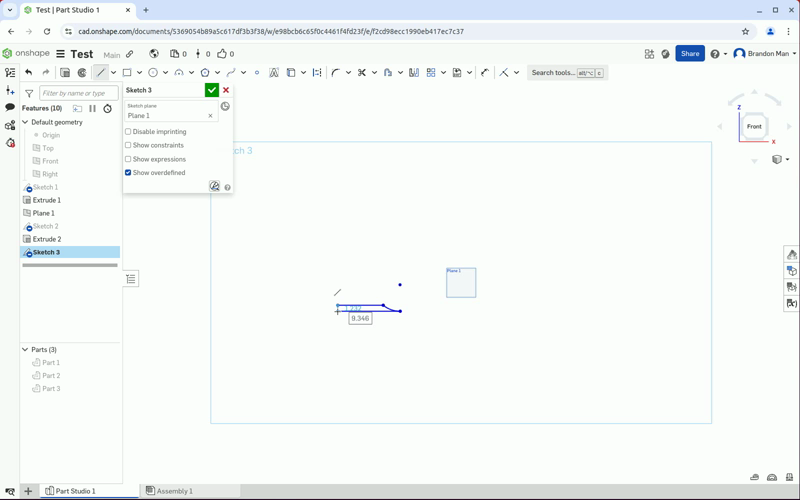
scroll(6)
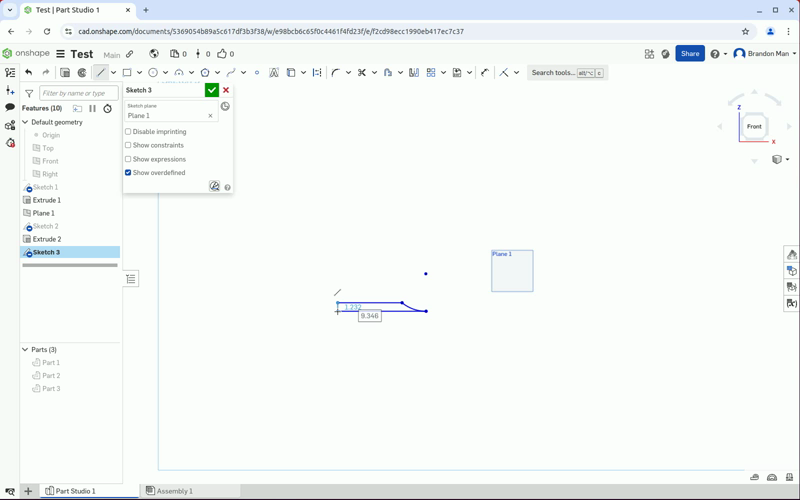
scroll(6)
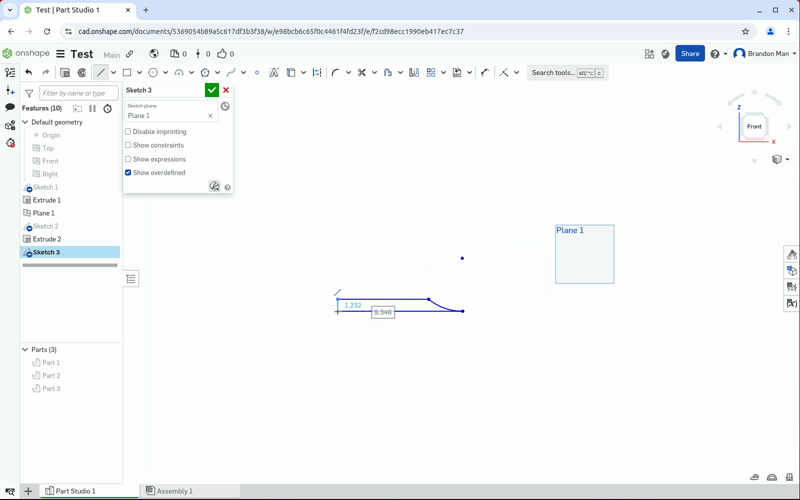
scroll(6)
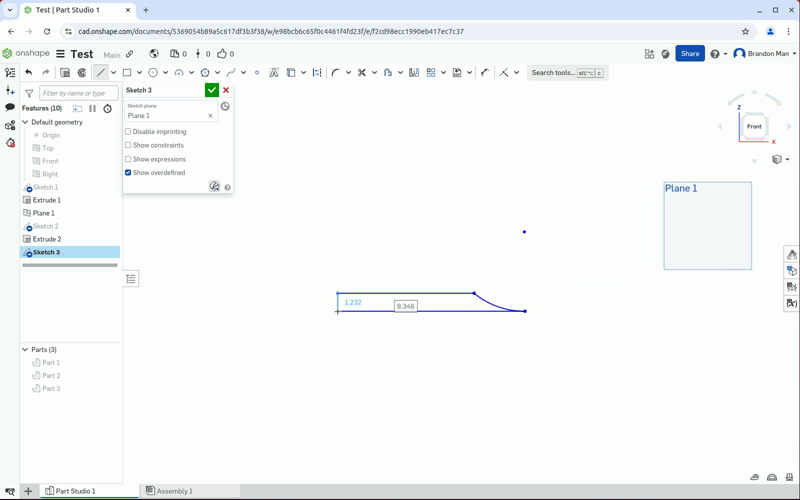
scroll(6)
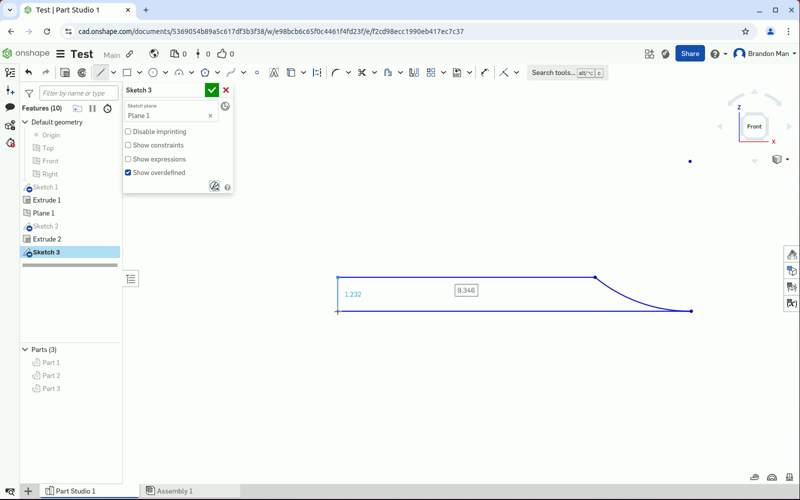
scroll(6)
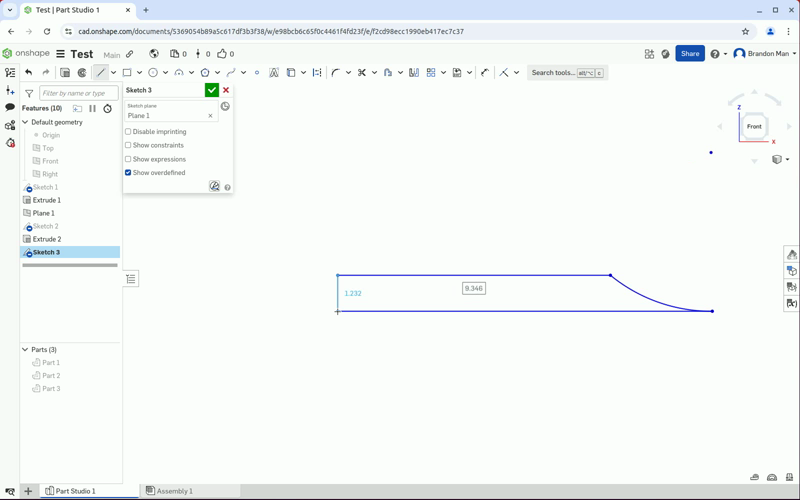
scroll(6)
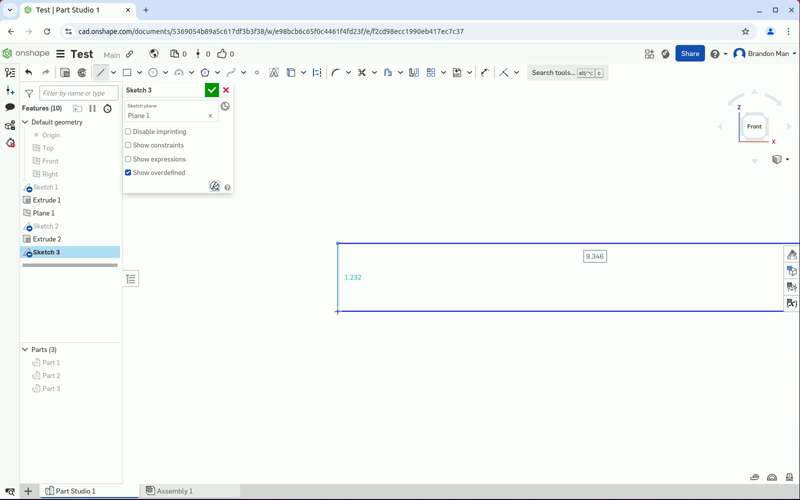
key_up(shift)
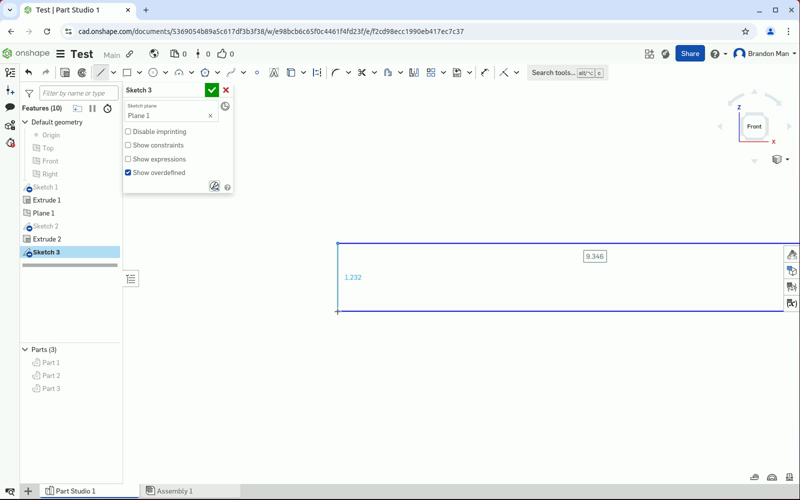
click(337, 311)
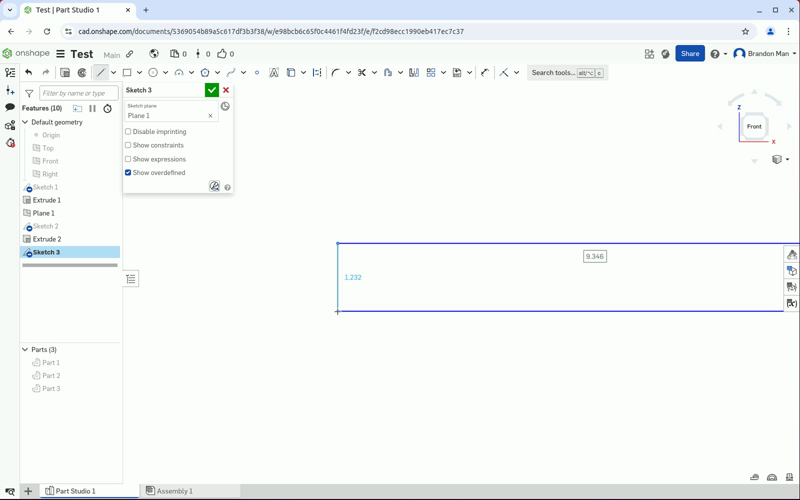
scroll(-6)
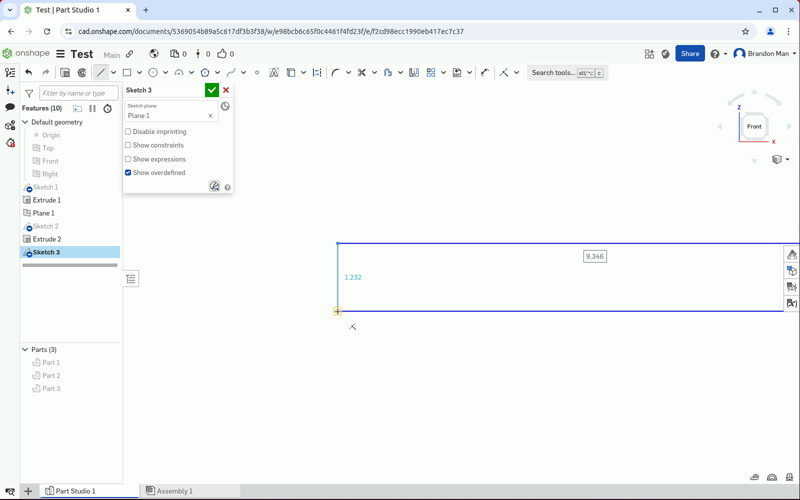
scroll(-6)
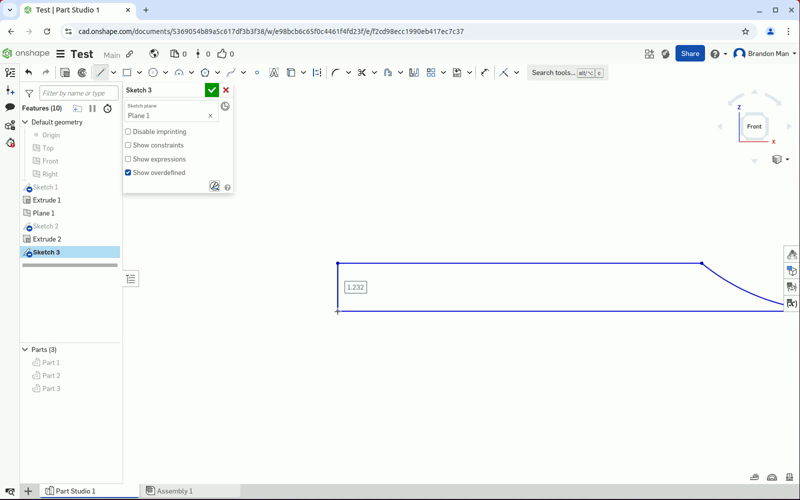
scroll(-6)
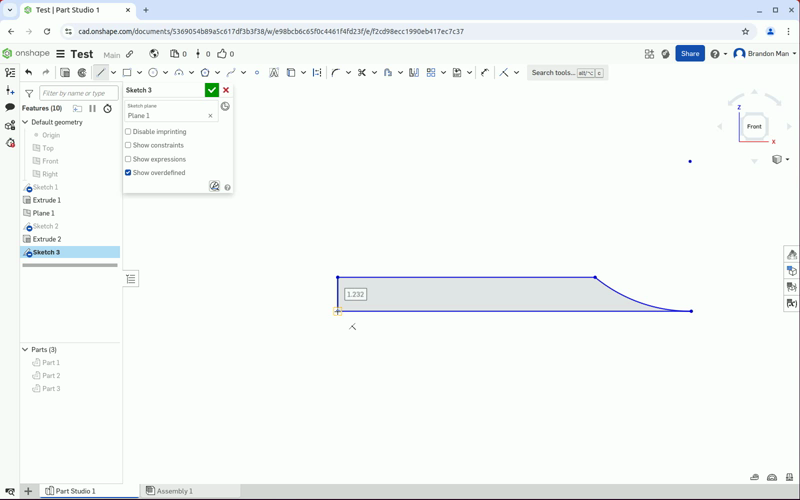
scroll(-6)
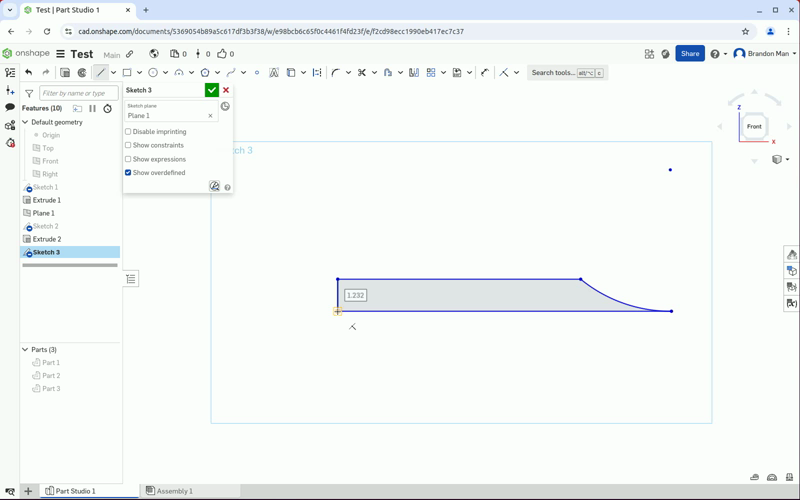
scroll(-6)
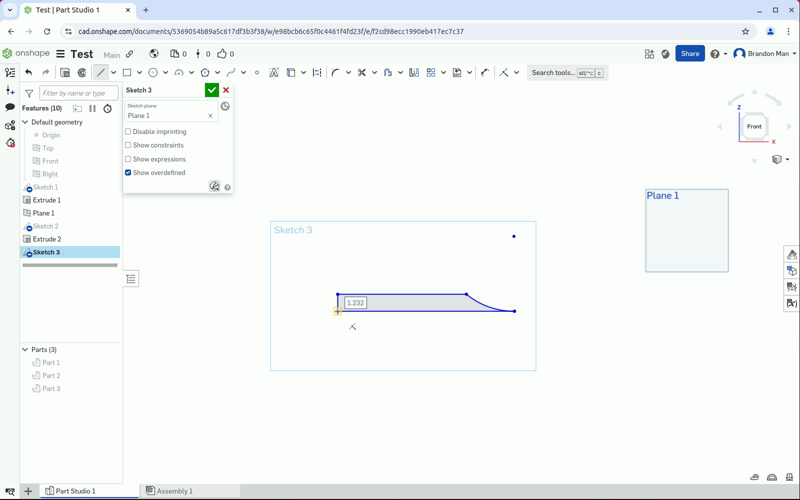
scroll(-6)
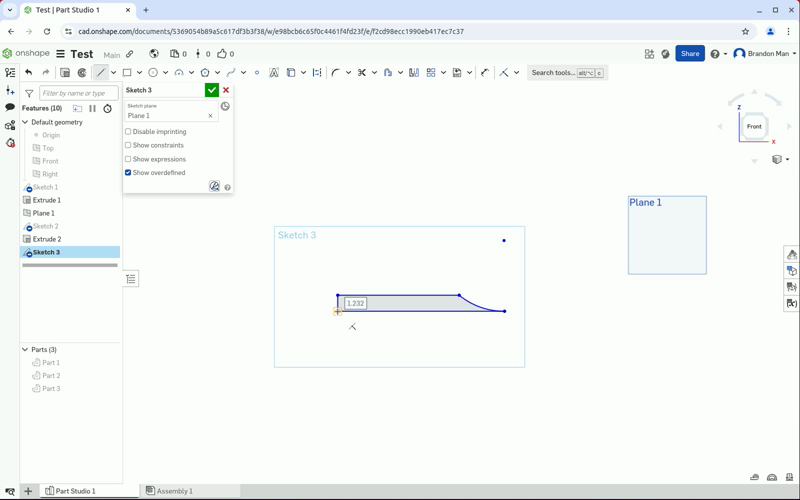
scroll(-6)
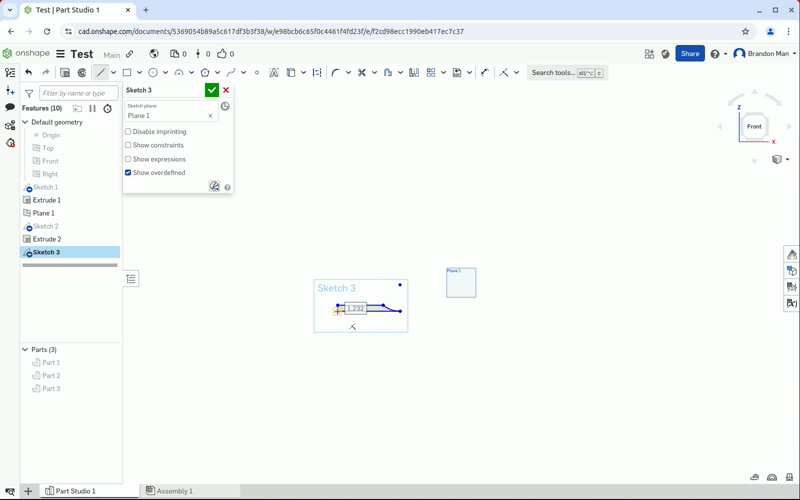
key(esc)
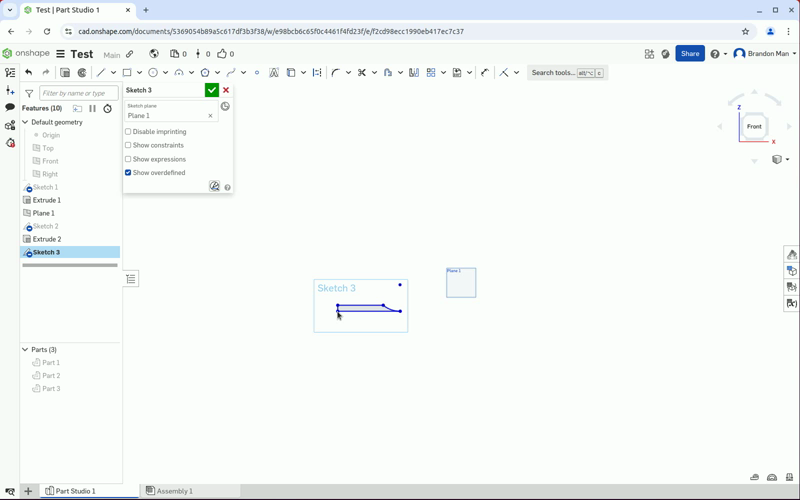
mouse_move(369, 309)
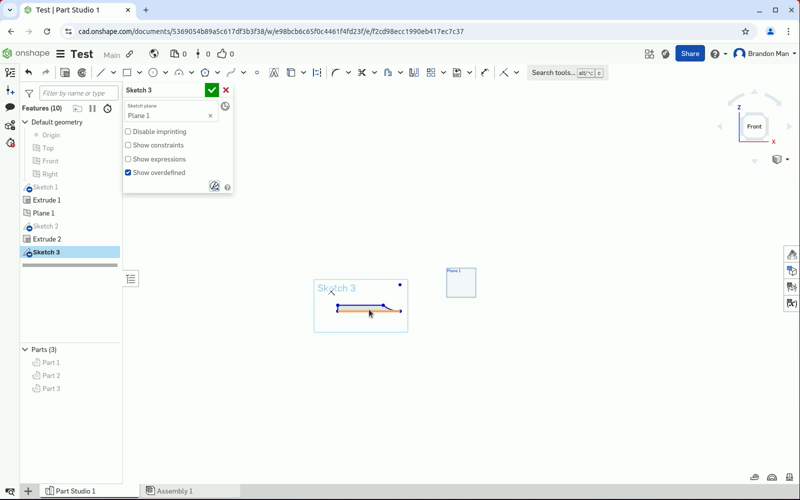
scroll(6)
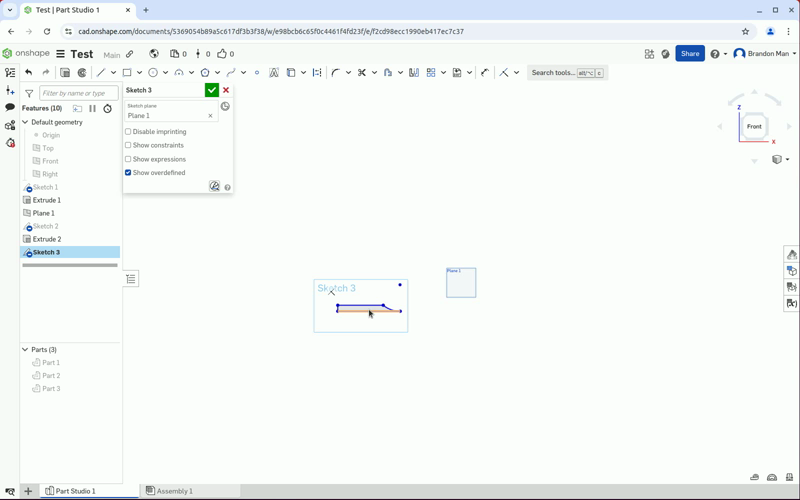
scroll(6)
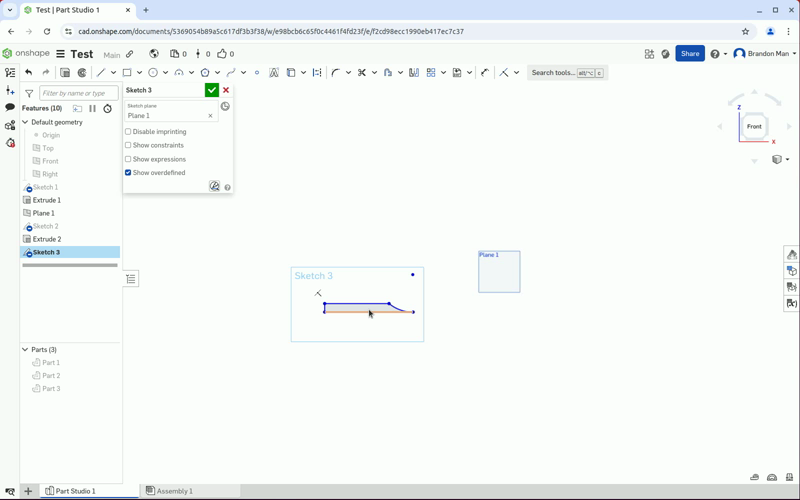
scroll(6)
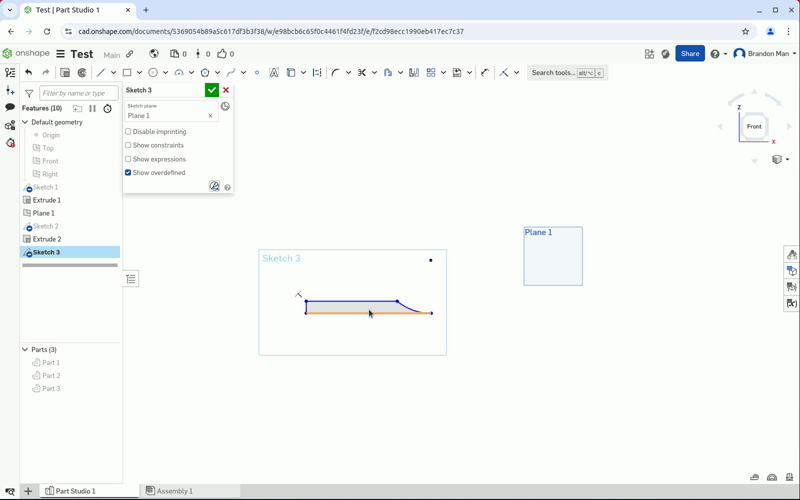
scroll(6)
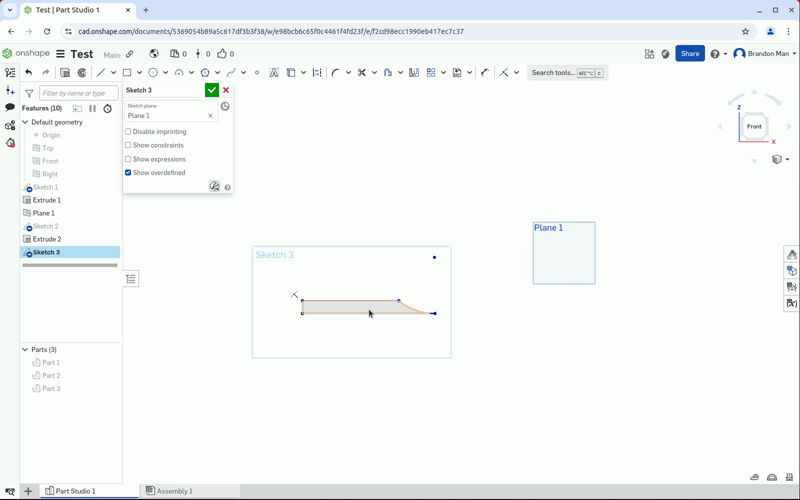
scroll(6)
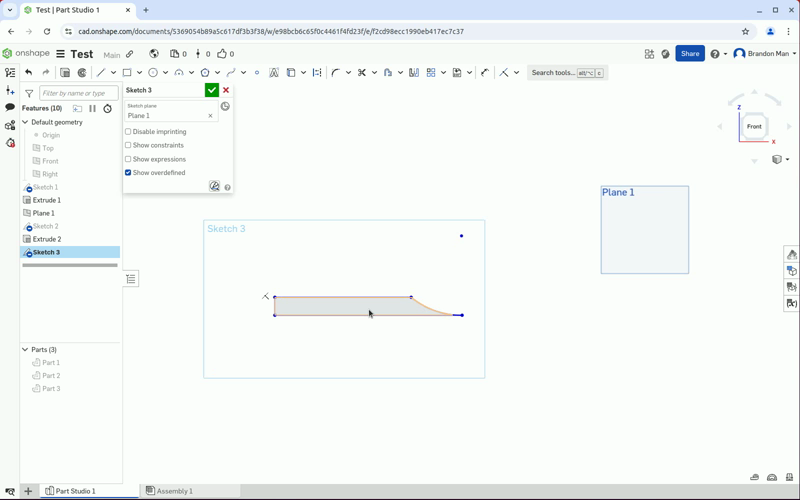
scroll(6)
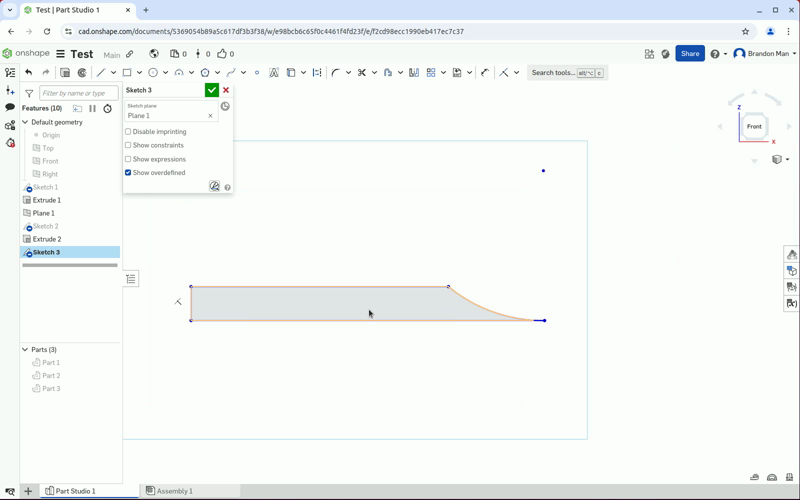
scroll(6)
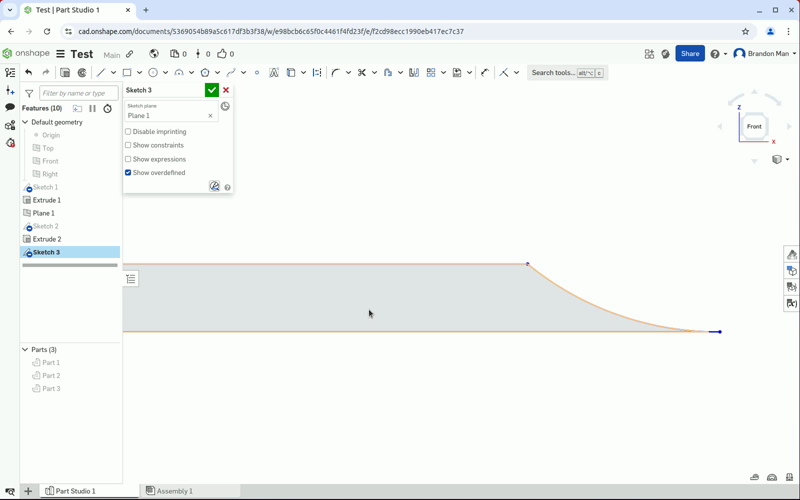
click(369, 309)
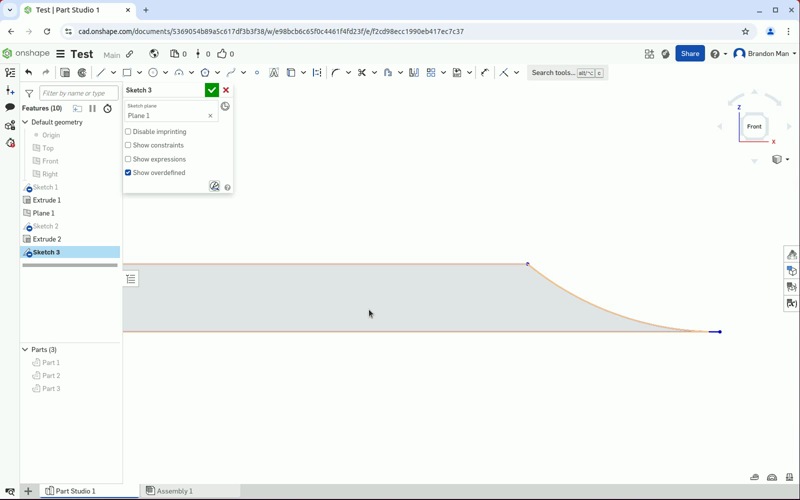
scroll(-6)
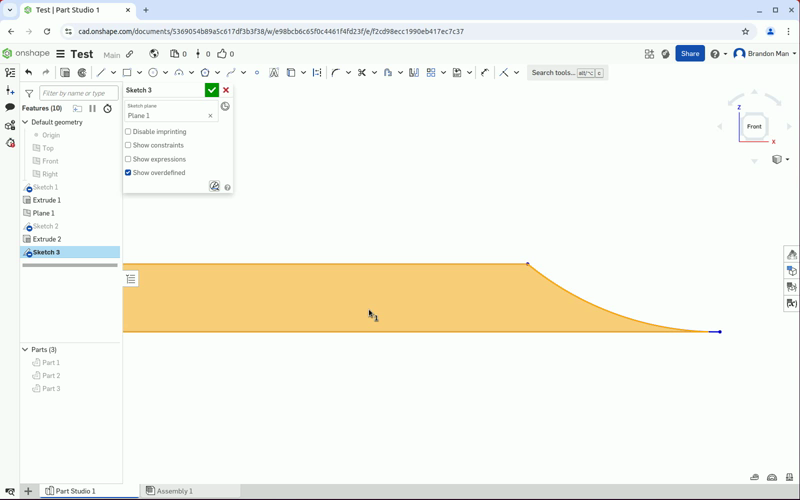
scroll(-6)
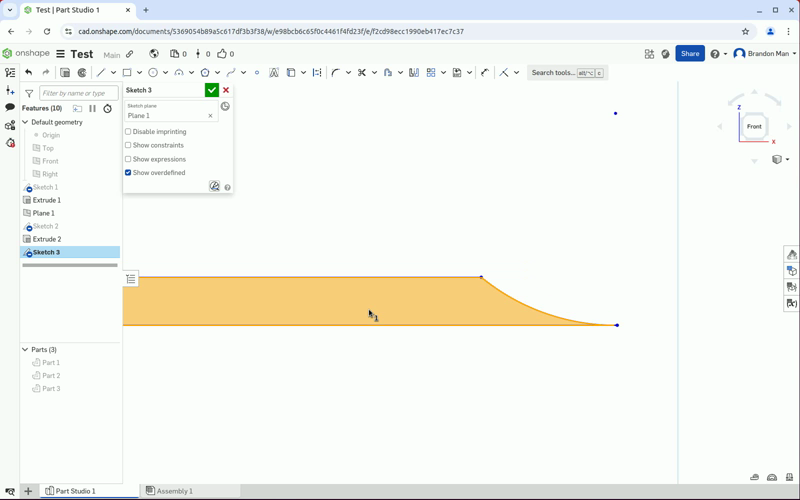
scroll(-6)
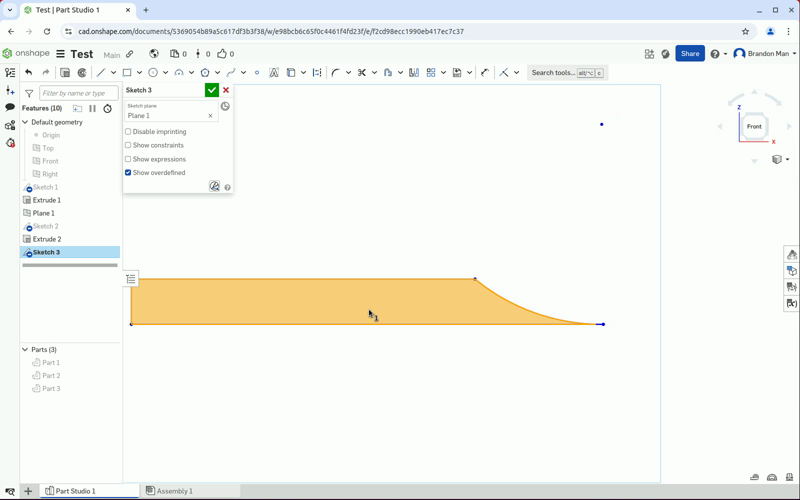
scroll(-6)
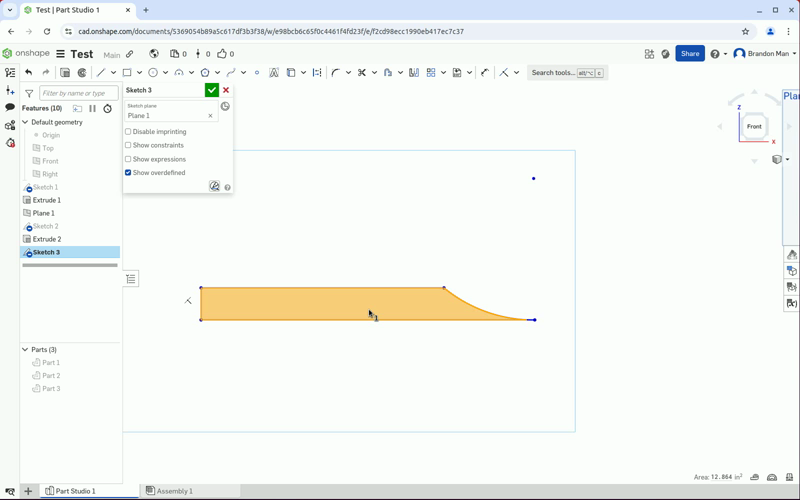
scroll(-6)
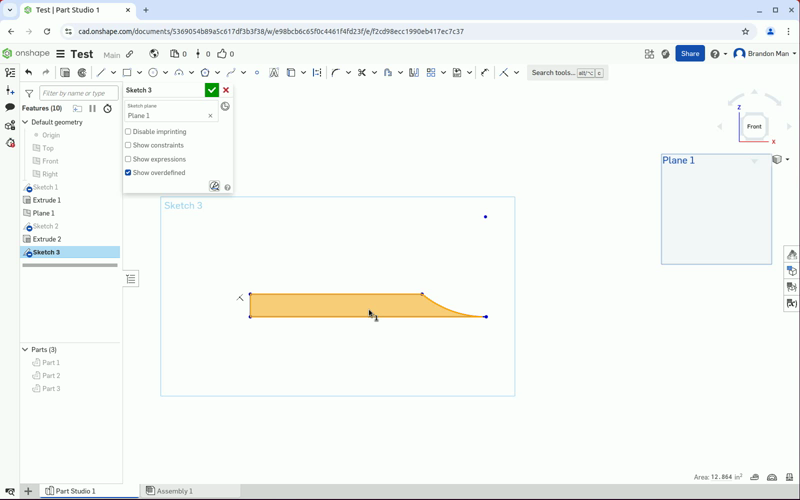
scroll(-6)
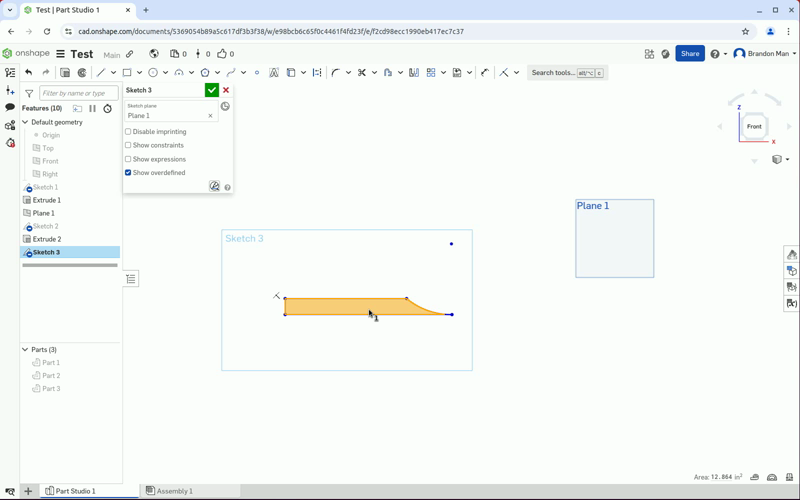
scroll(-6)
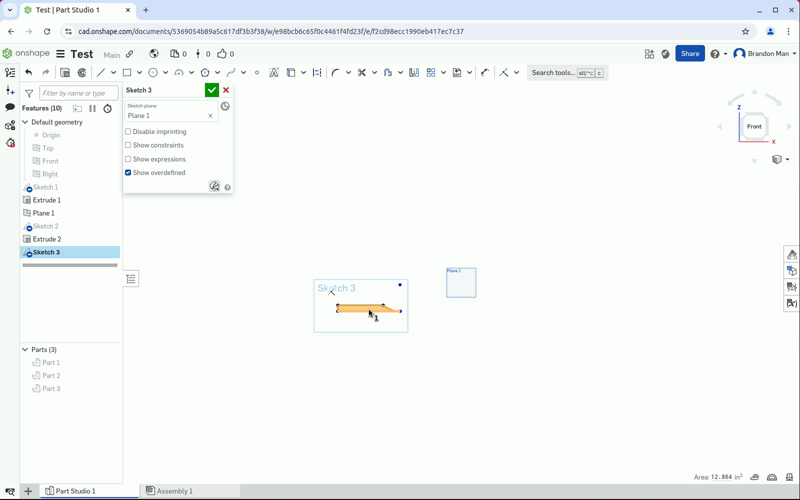
mouse_move(73, 352)
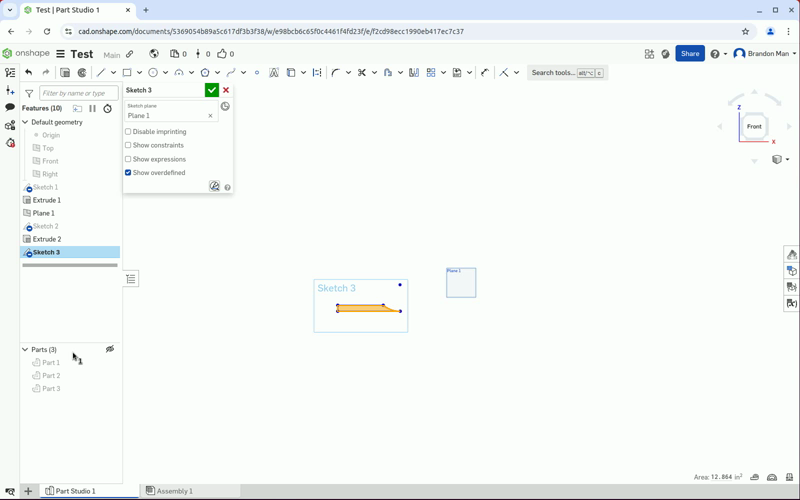
key(shift+y)
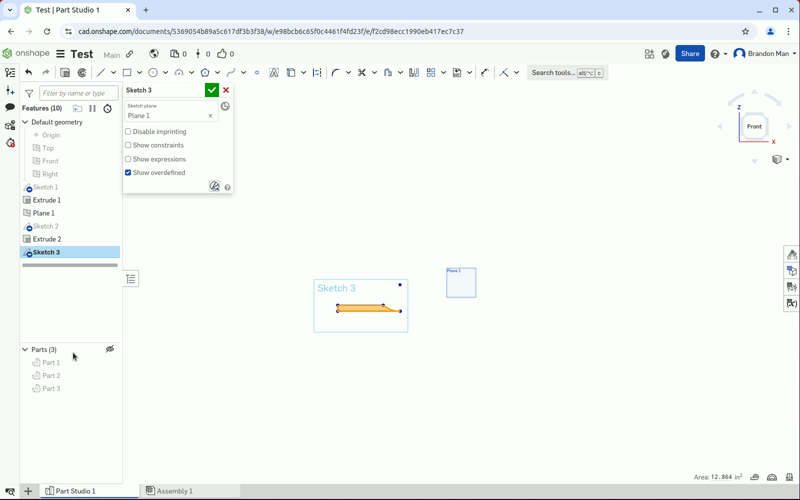
key(shift+e)
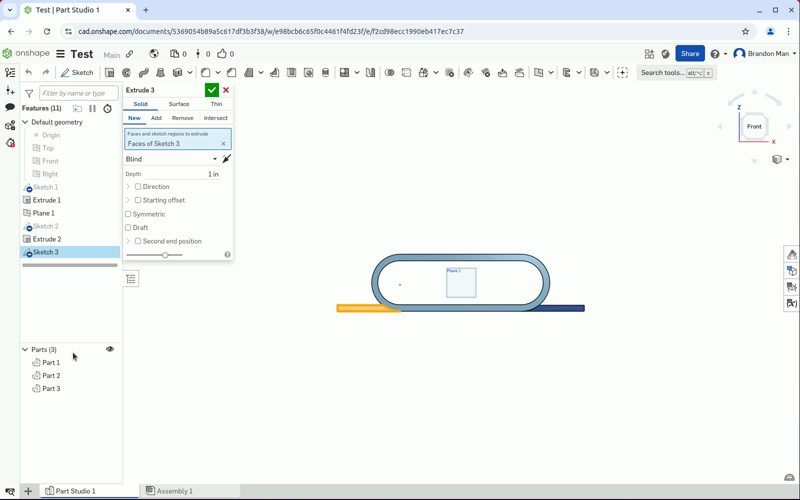
mouse_move(143, 106)
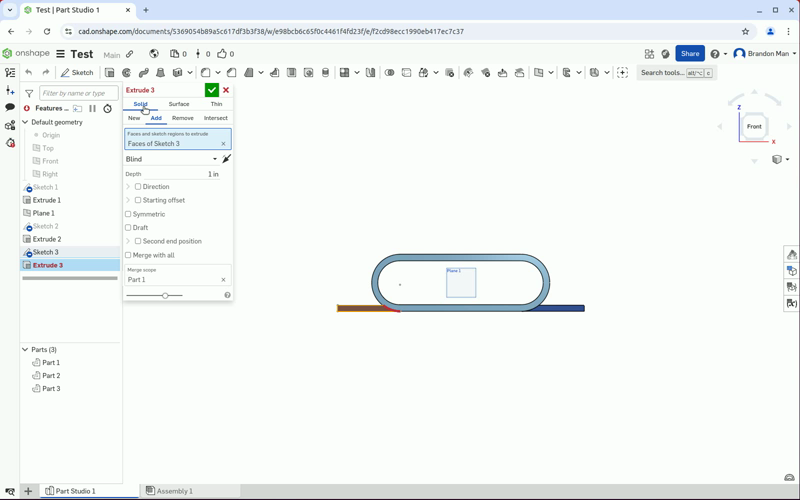
click(143, 106)
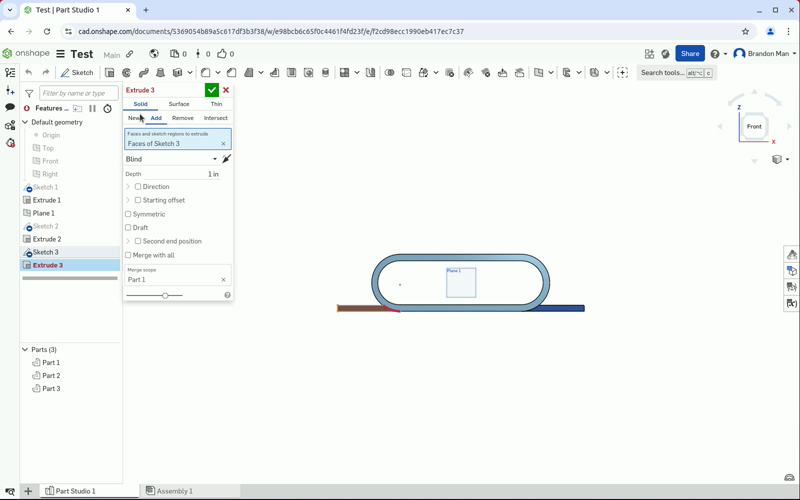
mouse_move(137, 120)
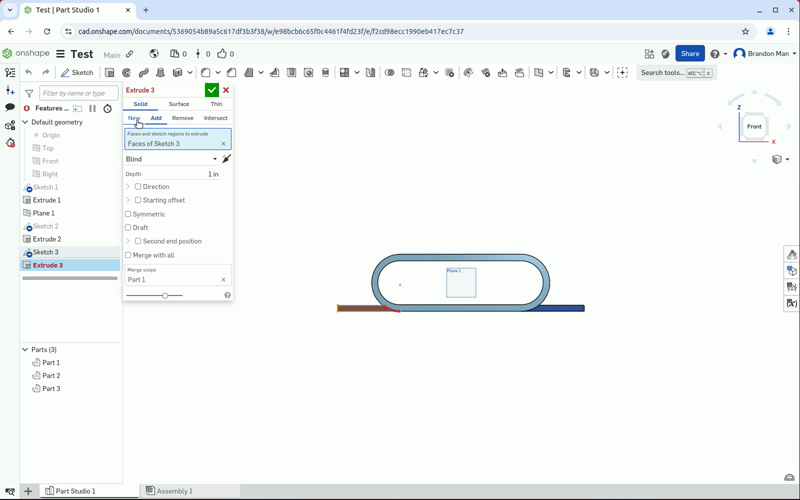
click(137, 120)
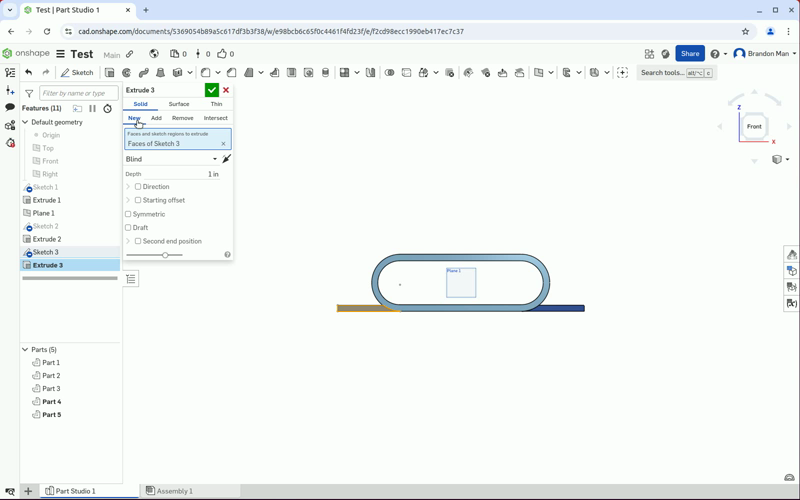
key(tab, 4)
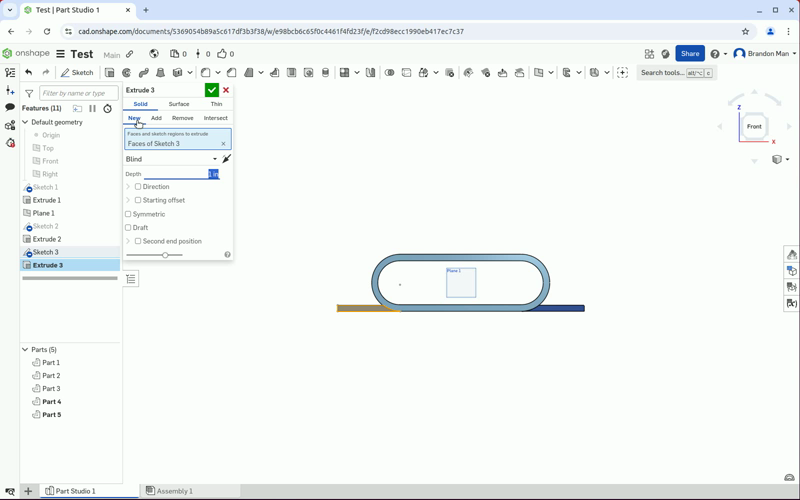
text(-4.092)
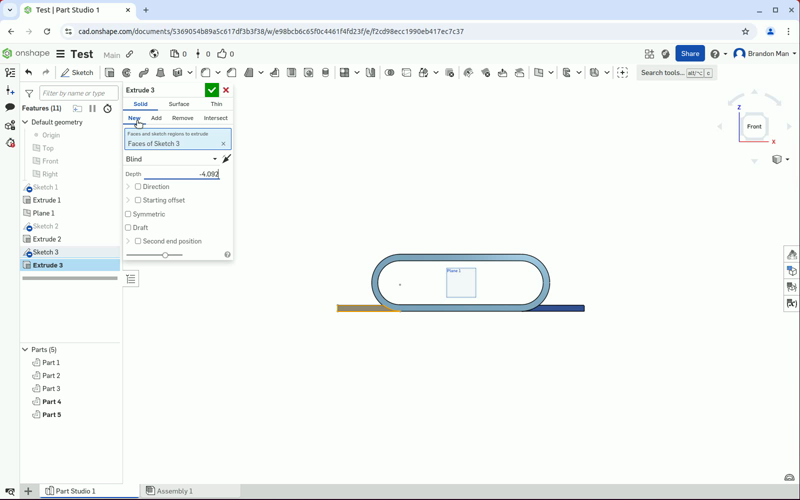
key(enter)
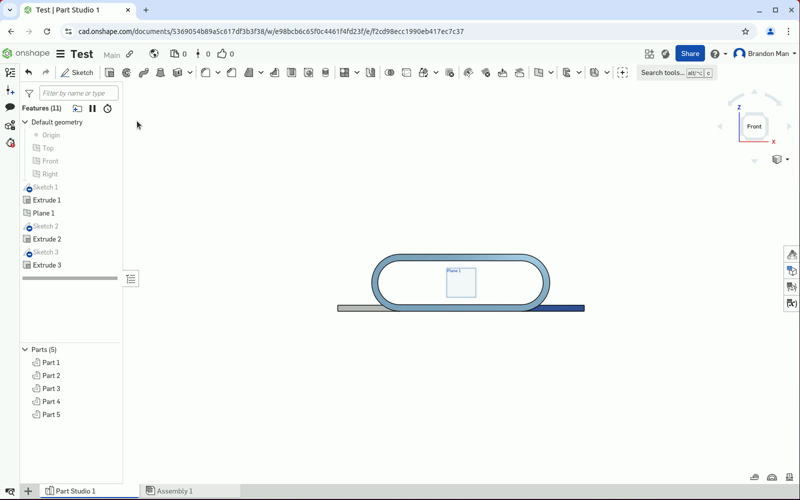
key(shift+h)
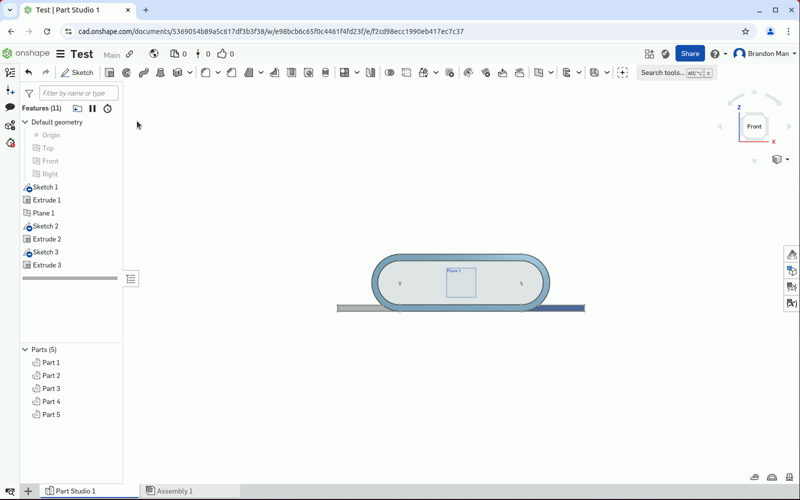
key(shift+h)
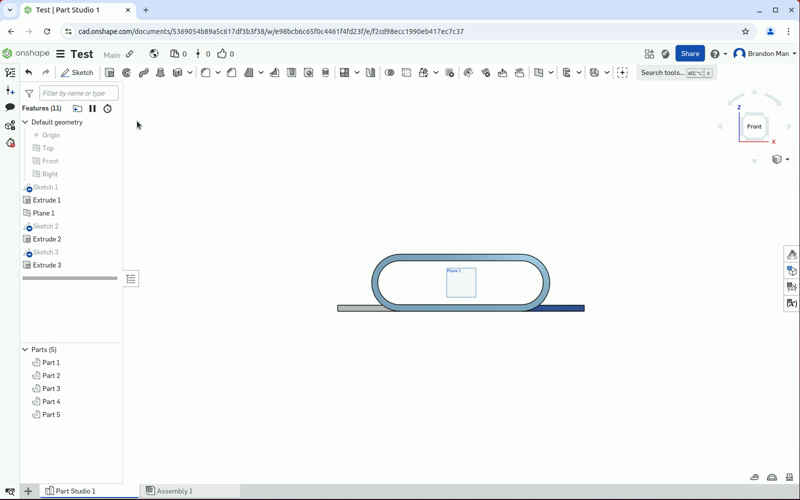
mouse_move(73, 189)
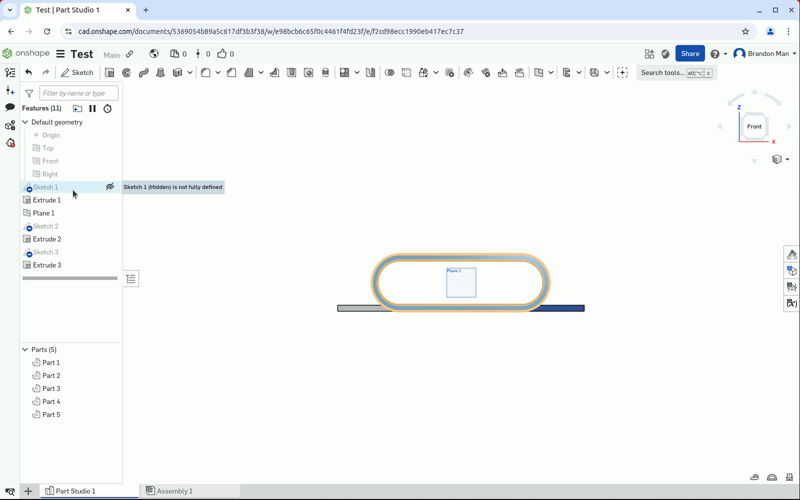
click(73, 189)
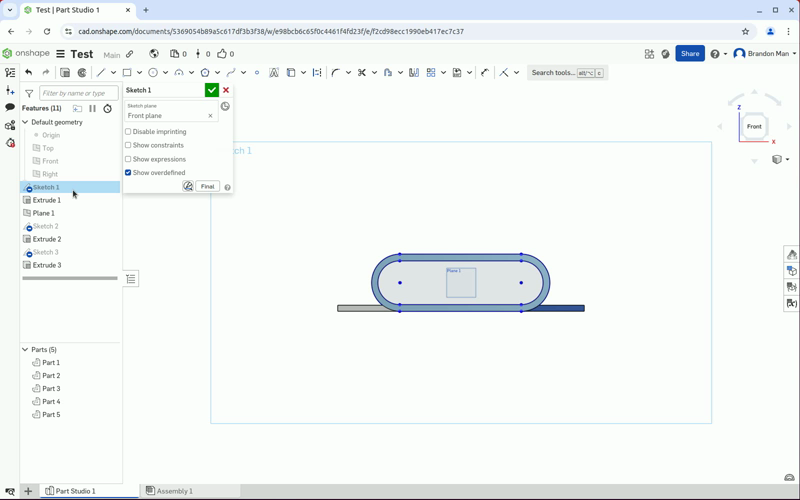
mouse_move(229, 92)
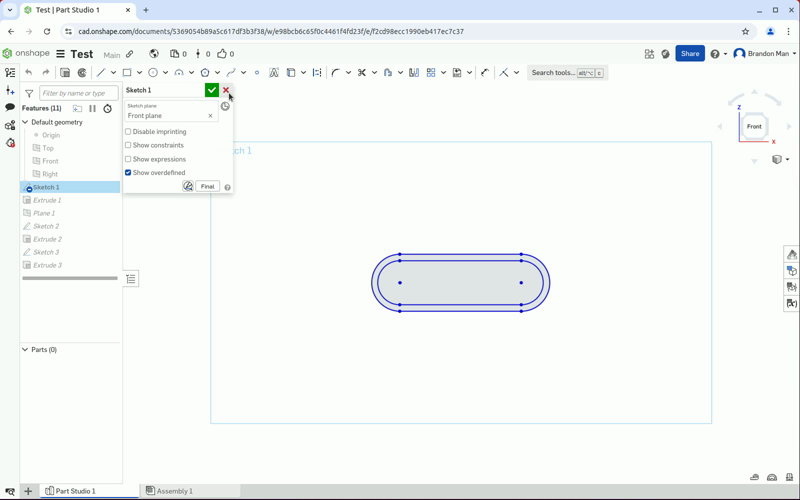
click(229, 92)
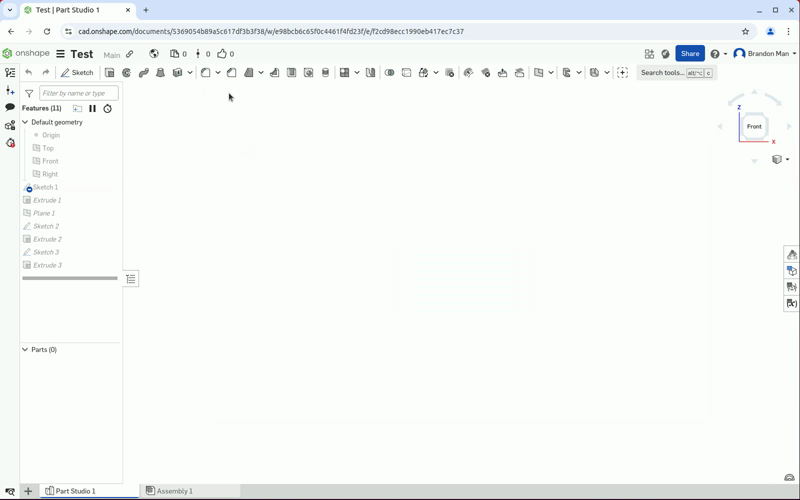
key(shift+s)
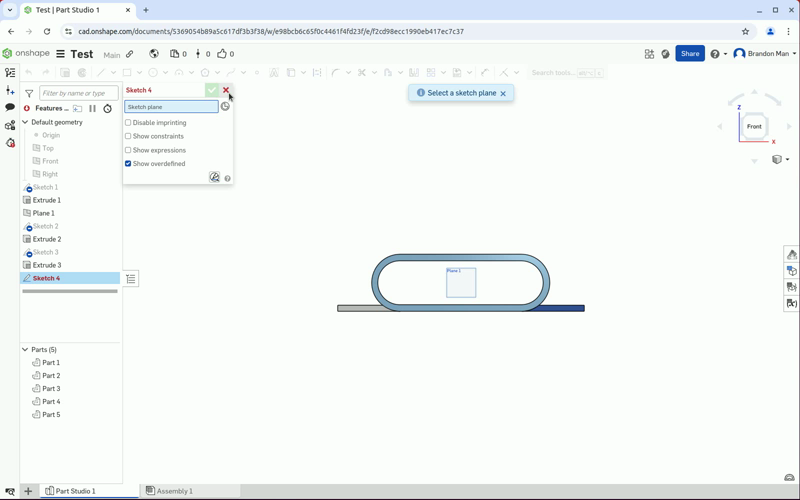
mouse_move(73, 215)
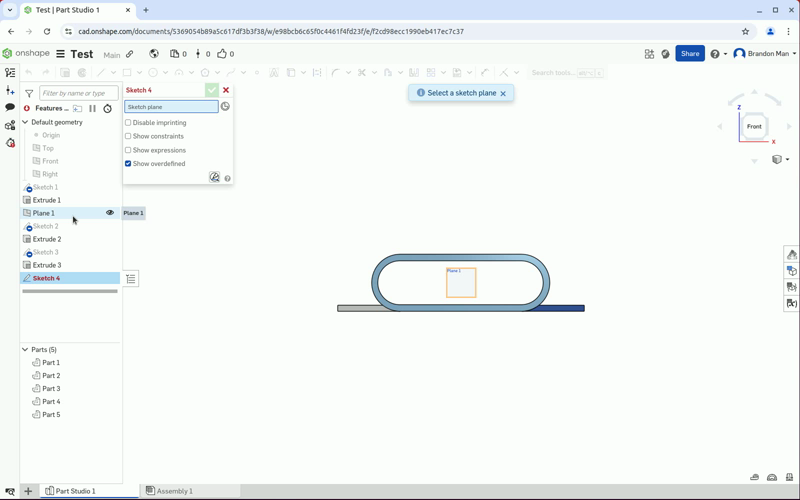
click(73, 215)
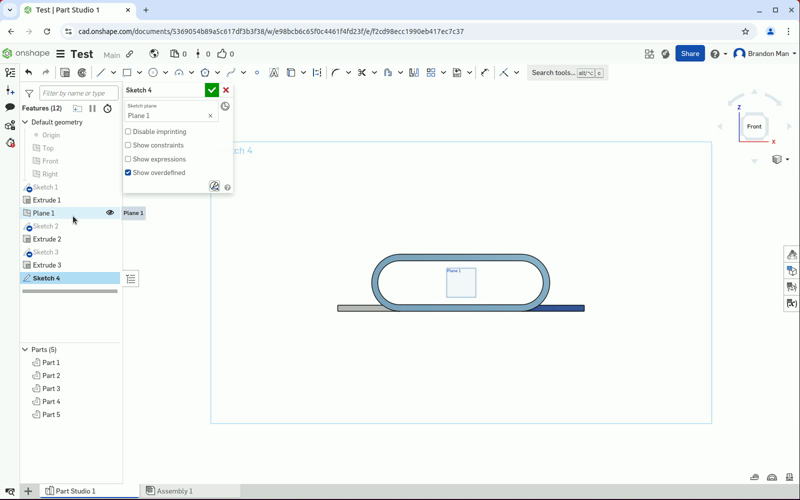
mouse_move(73, 352)
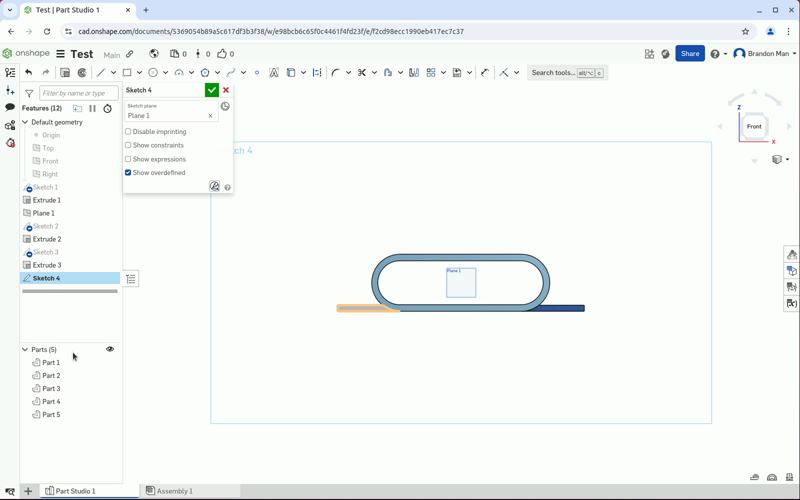
key(y)
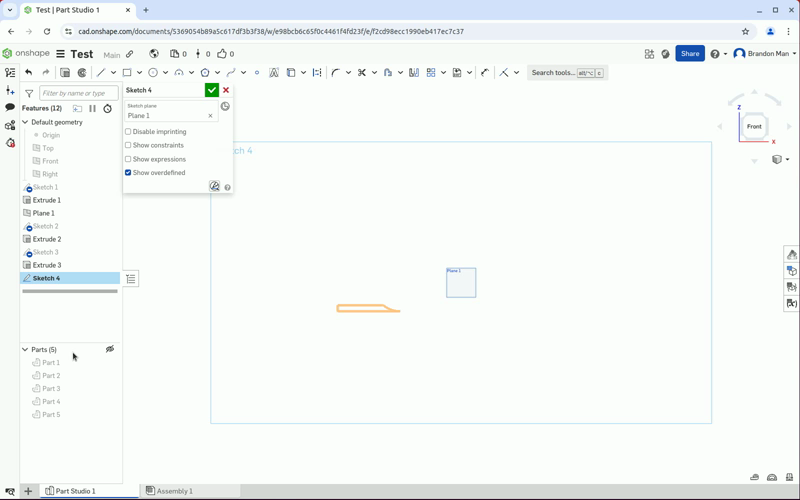
key(a)
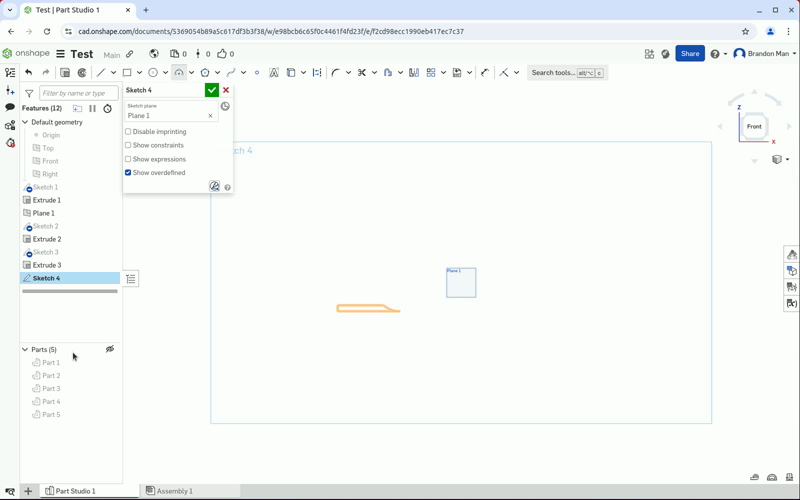
key_down(shift)
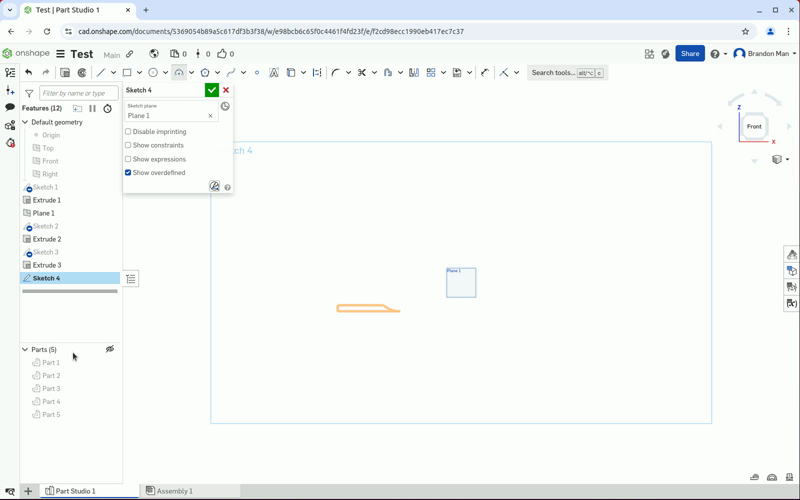
mouse_move(382, 305)
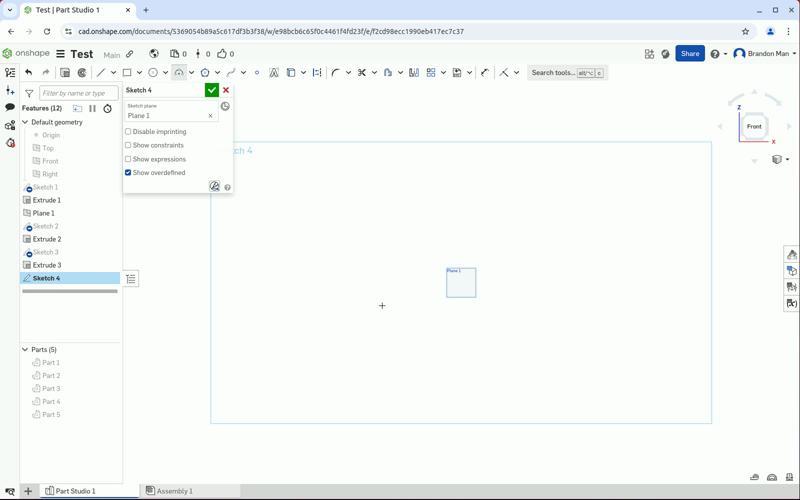
click(382, 305)
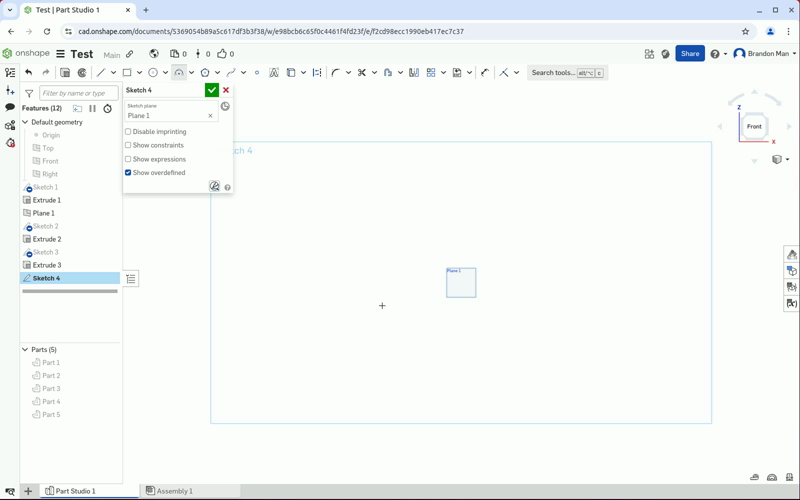
key_up(shift)
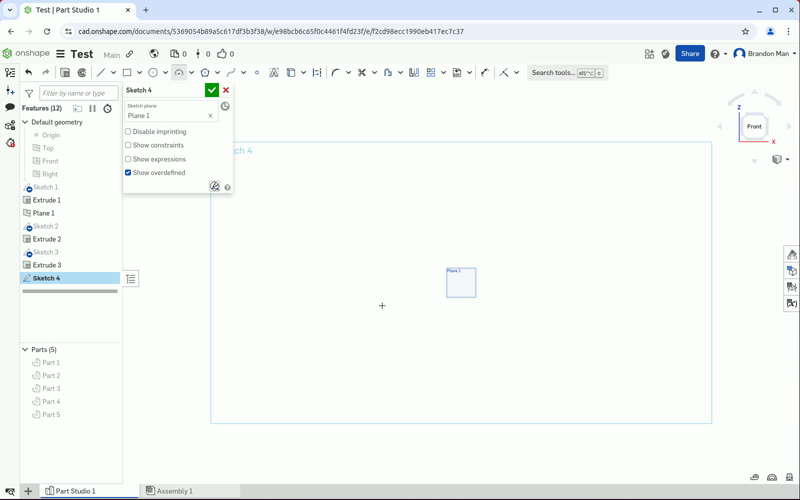
key_down(shift)
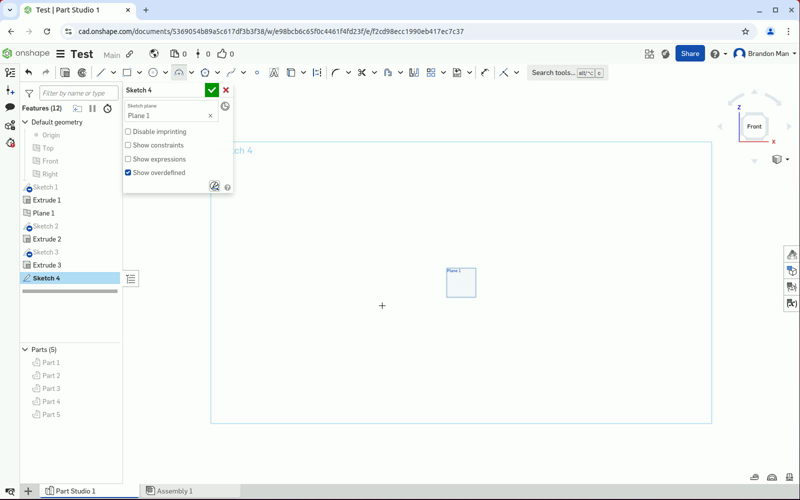
mouse_move(398, 309)
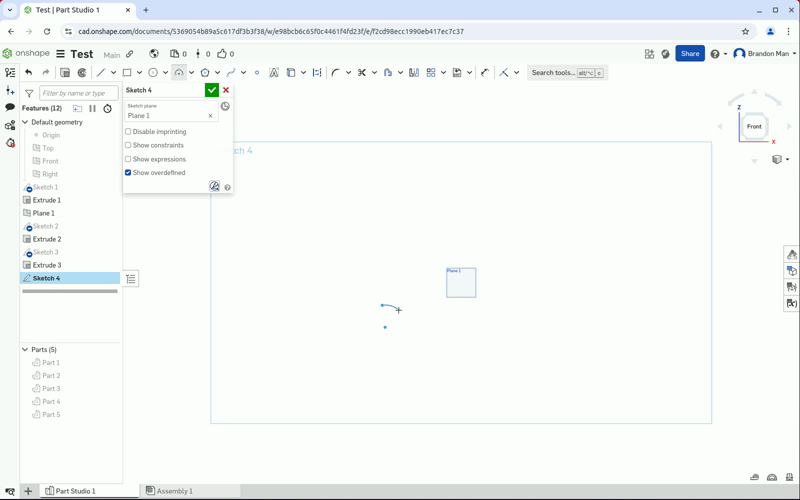
click(398, 309)
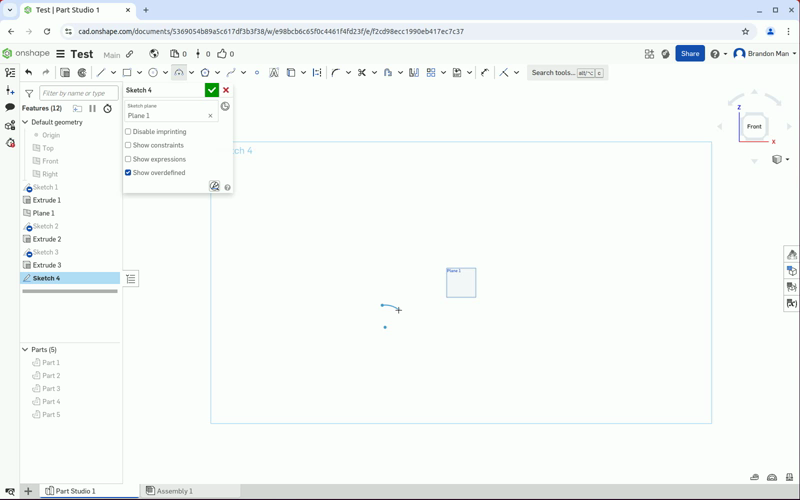
mouse_move(389, 309)
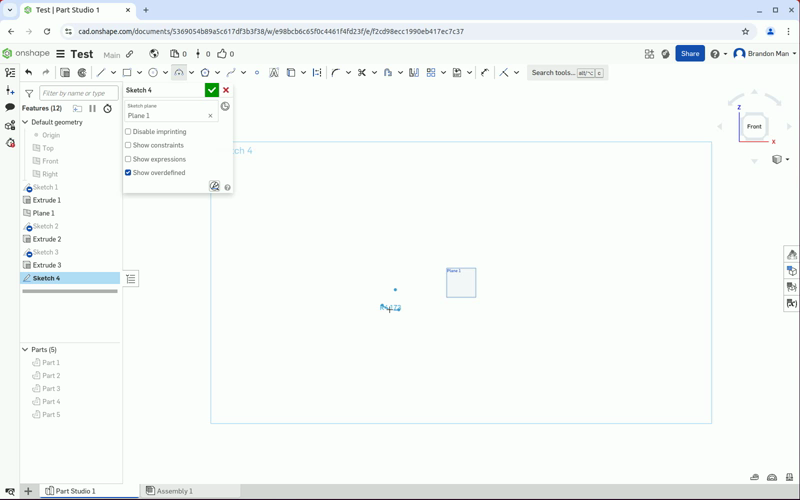
click(389, 309)
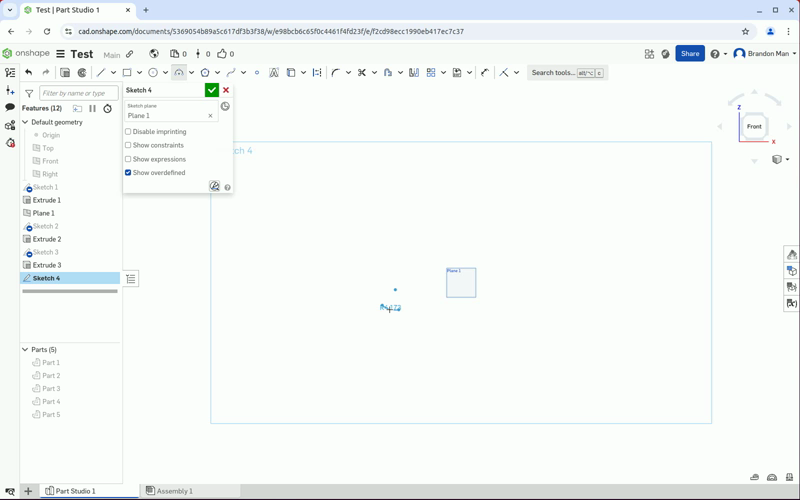
key_up(shift)
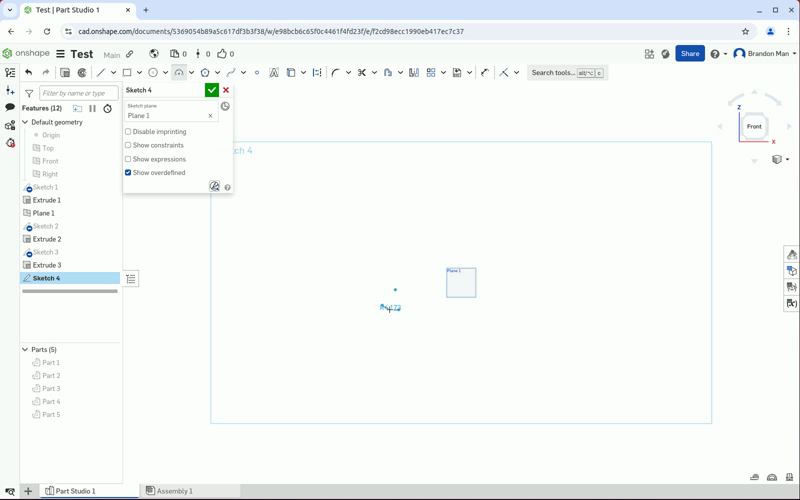
key(esc)
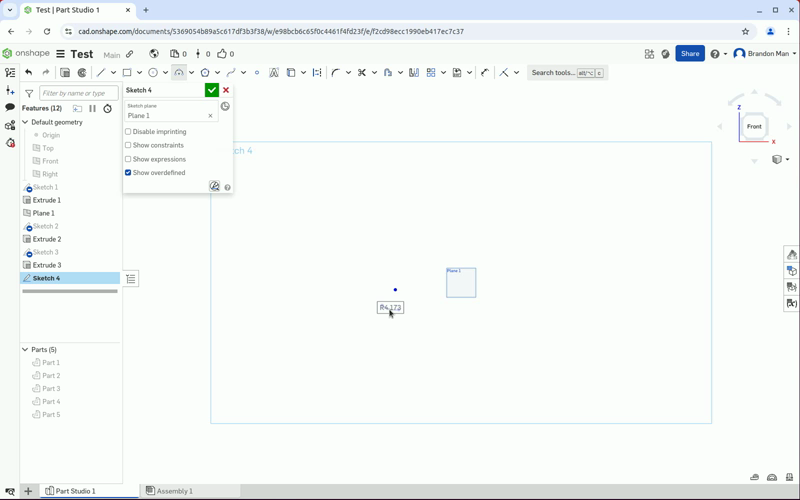
key(l)
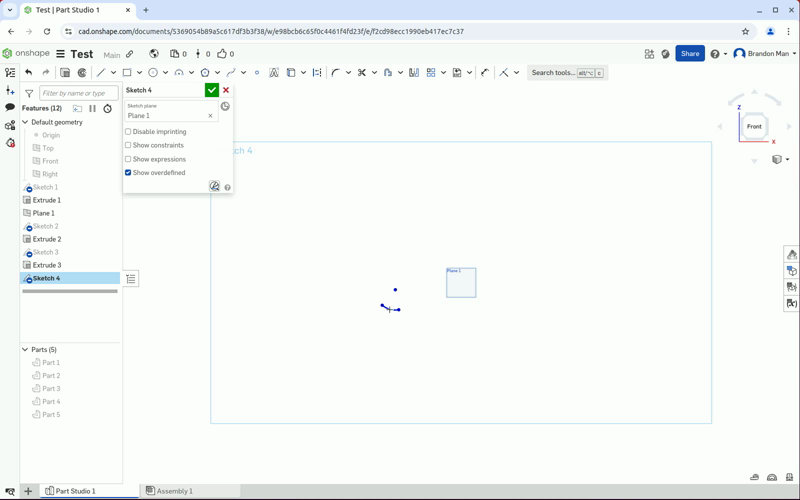
mouse_move(398, 309)
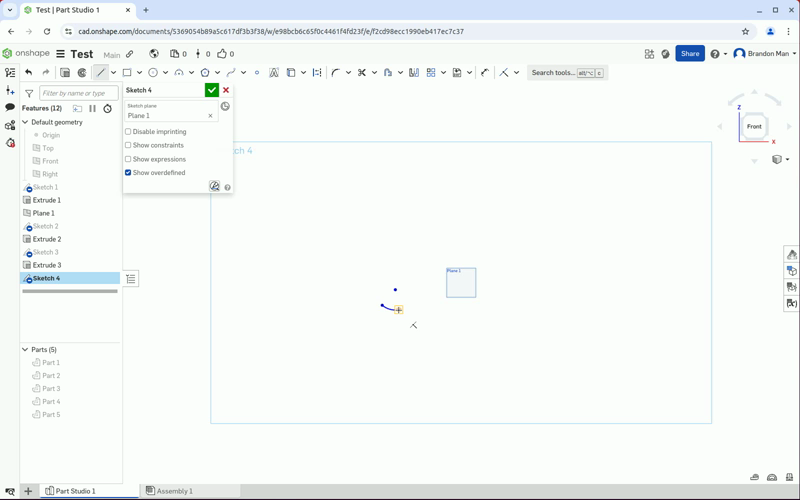
click(398, 309)
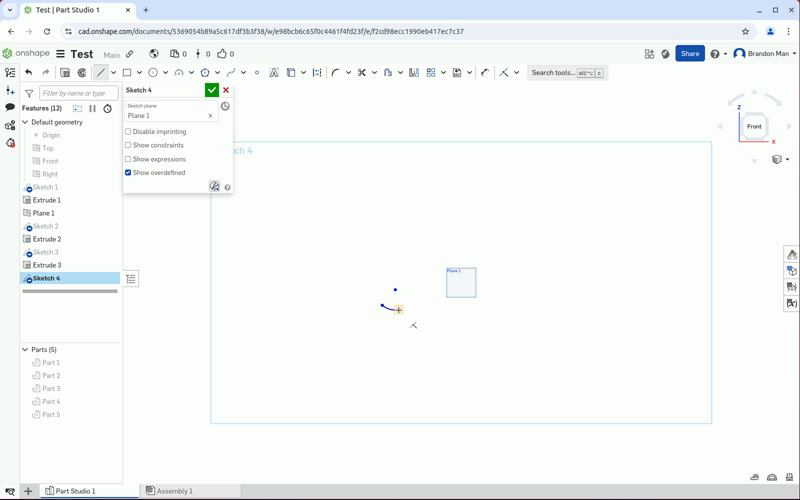
key_down(shift)
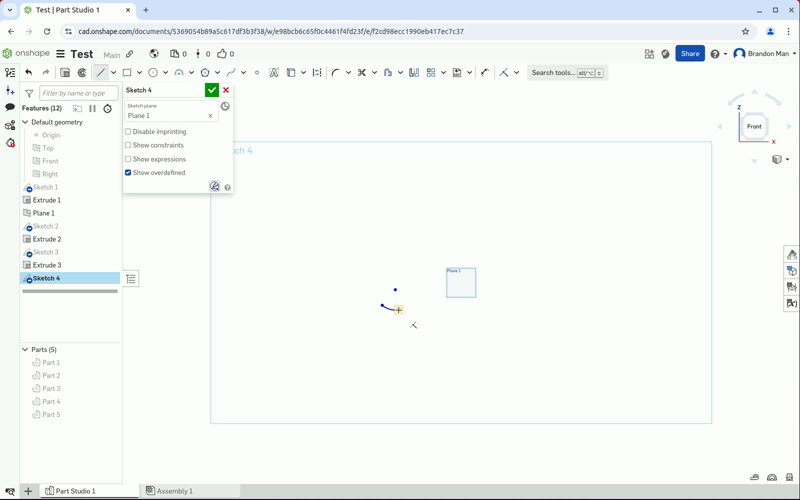
mouse_move(521, 309)
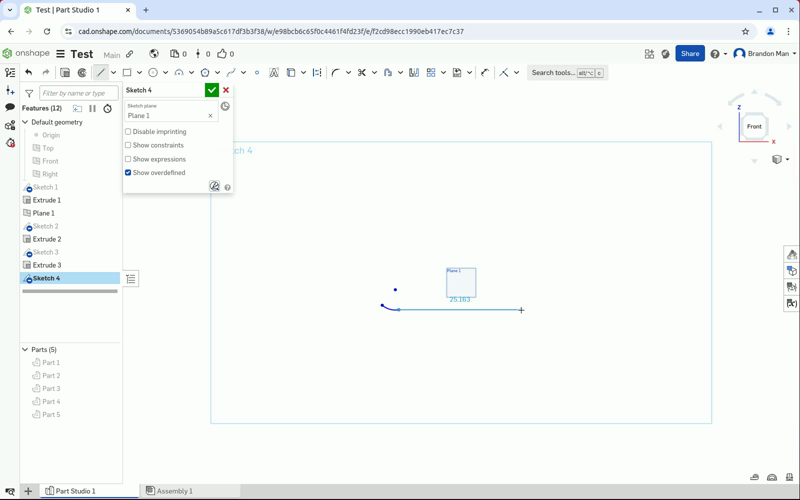
click(521, 309)
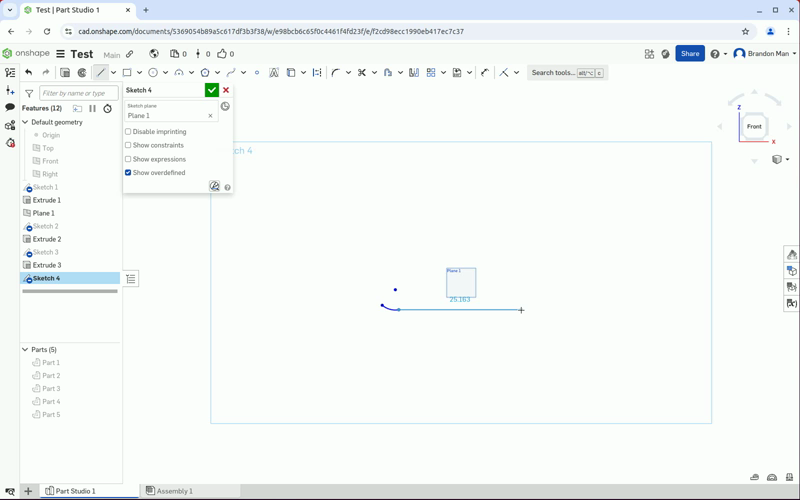
key_up(shift)
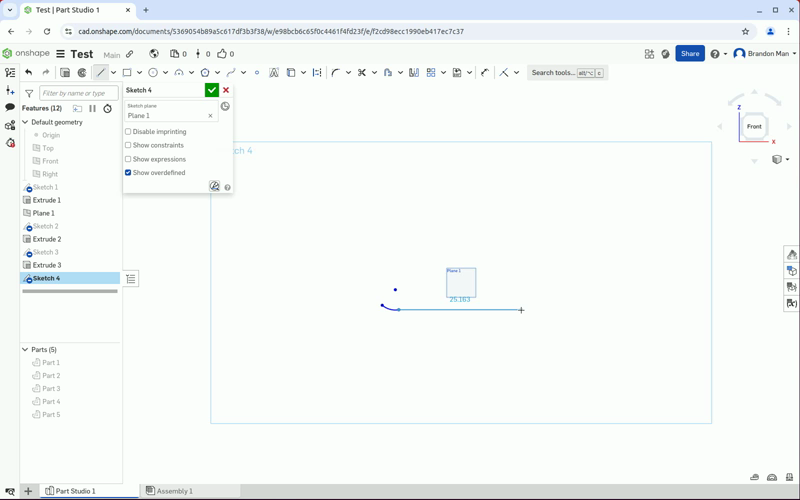
key(esc)
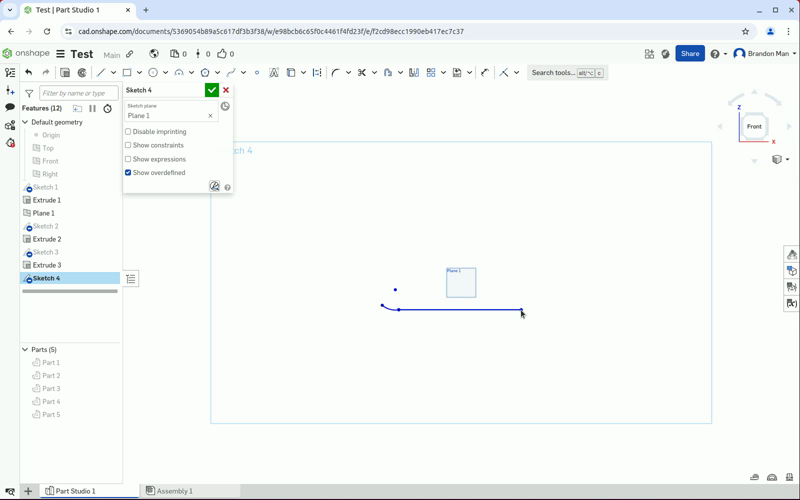
key(a)
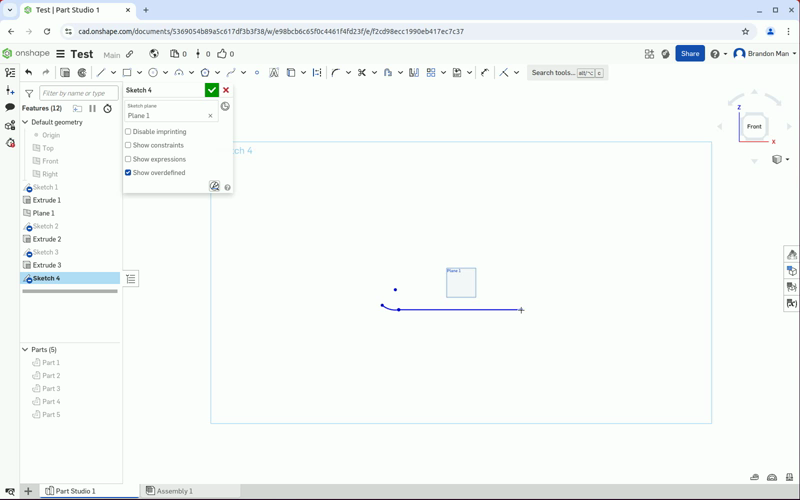
mouse_move(521, 309)
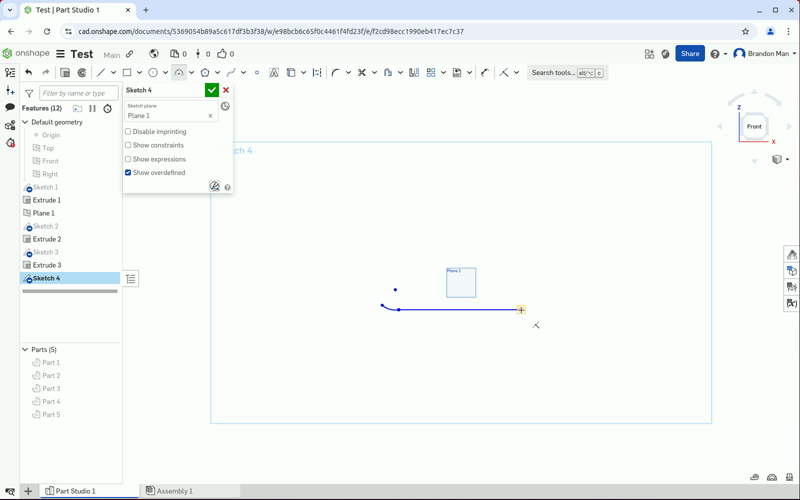
click(521, 309)
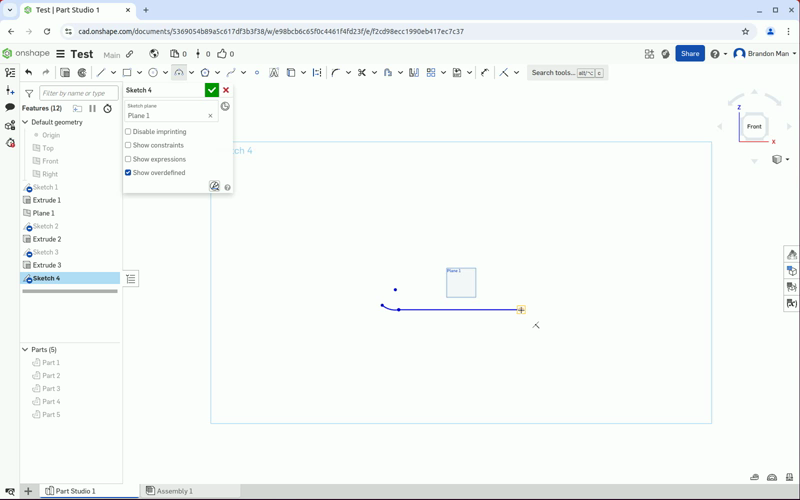
key_down(shift)
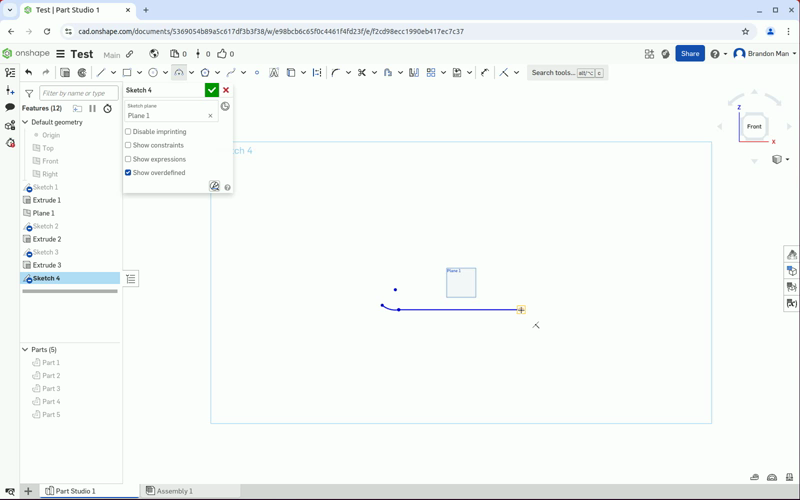
mouse_move(537, 305)
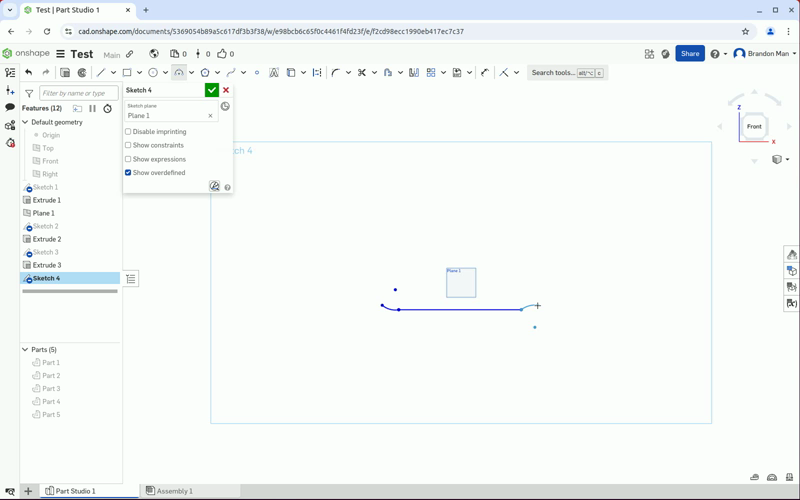
click(537, 305)
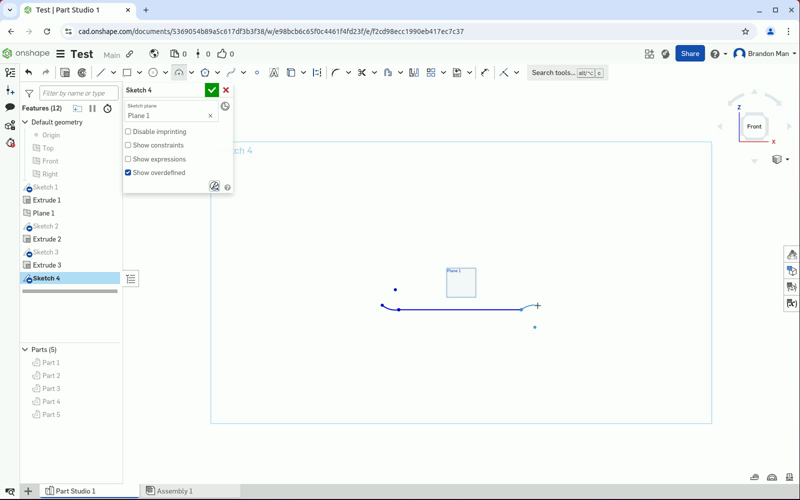
mouse_move(530, 309)
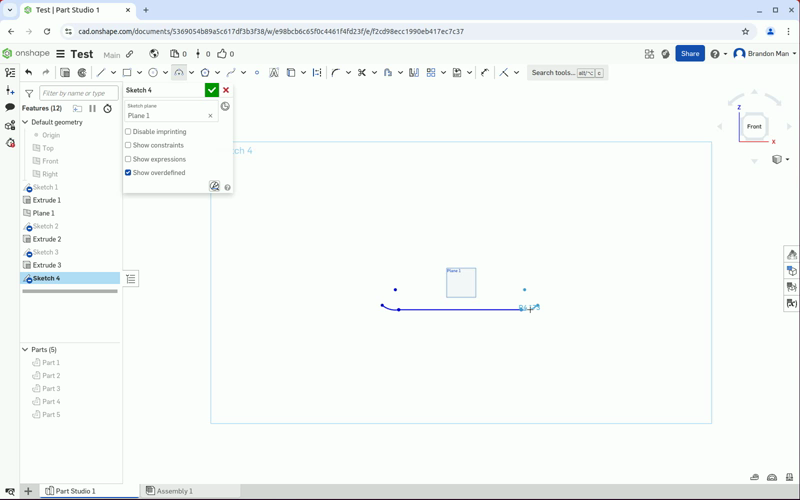
click(530, 309)
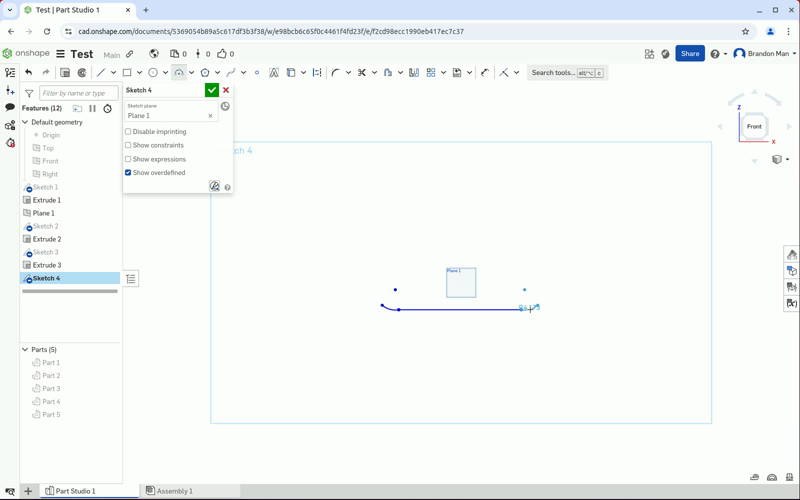
key_up(shift)
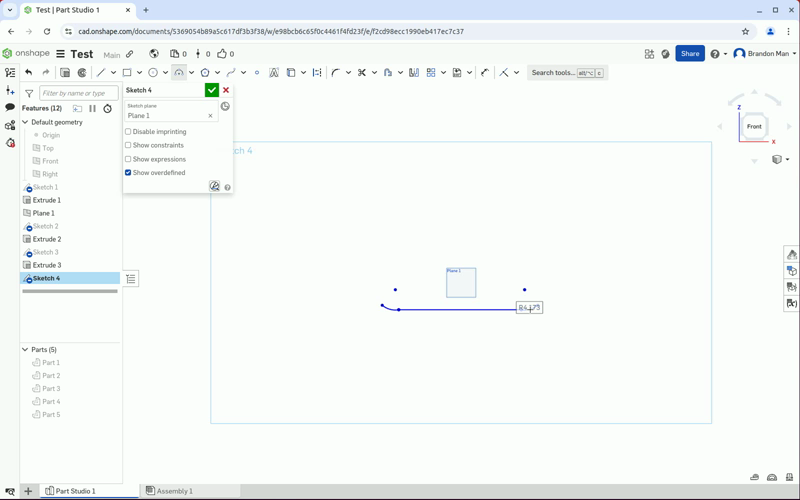
key(esc)
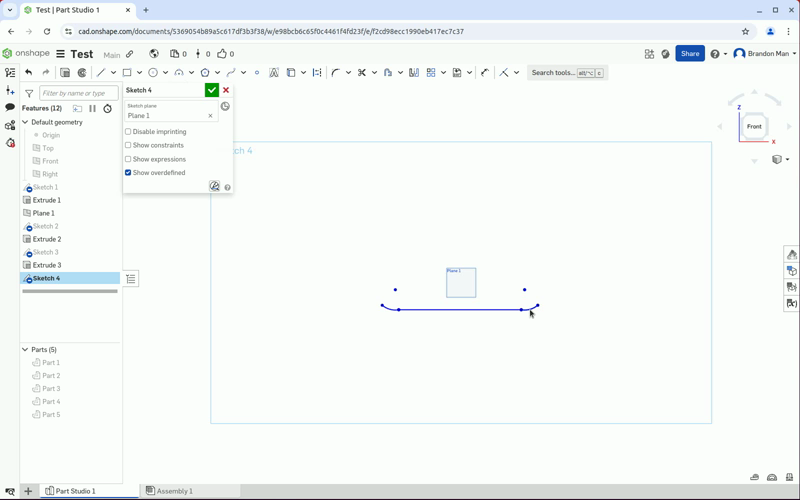
key(l)
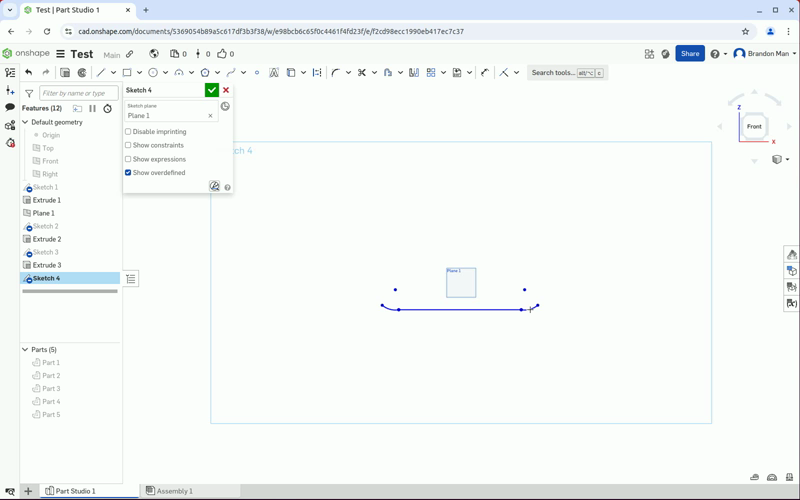
mouse_move(537, 305)
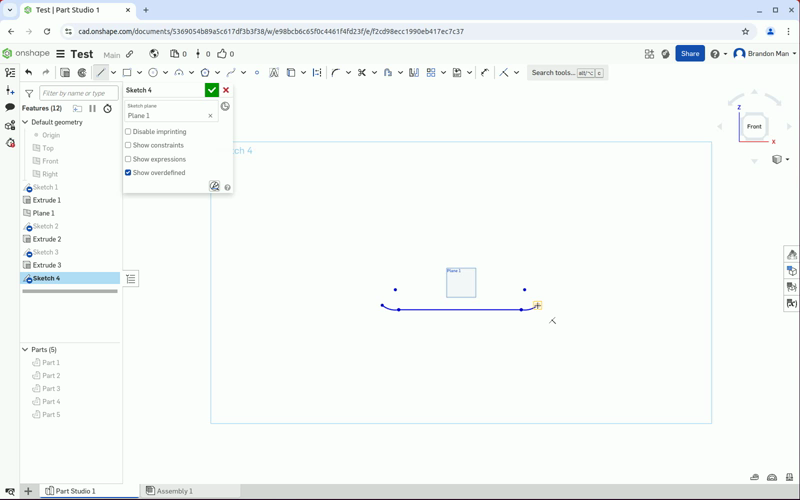
click(537, 305)
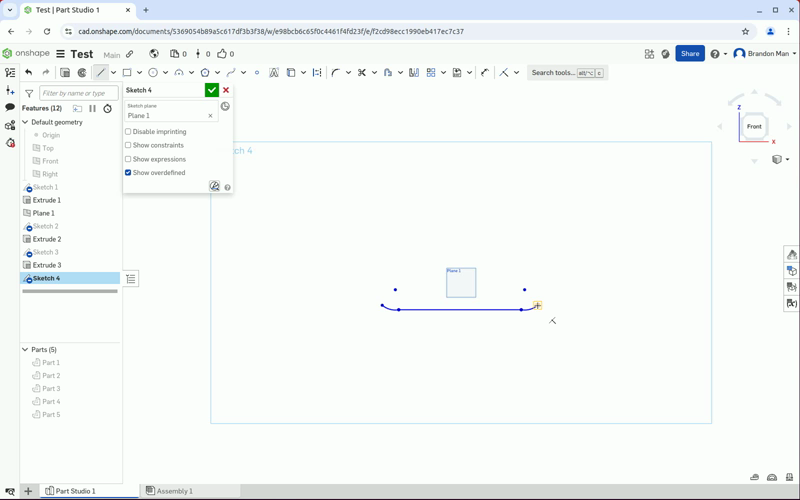
key_down(shift)
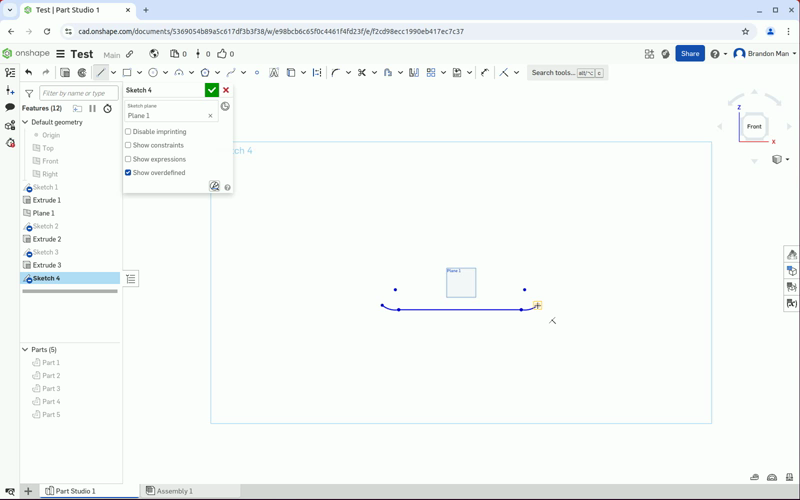
mouse_move(567, 305)
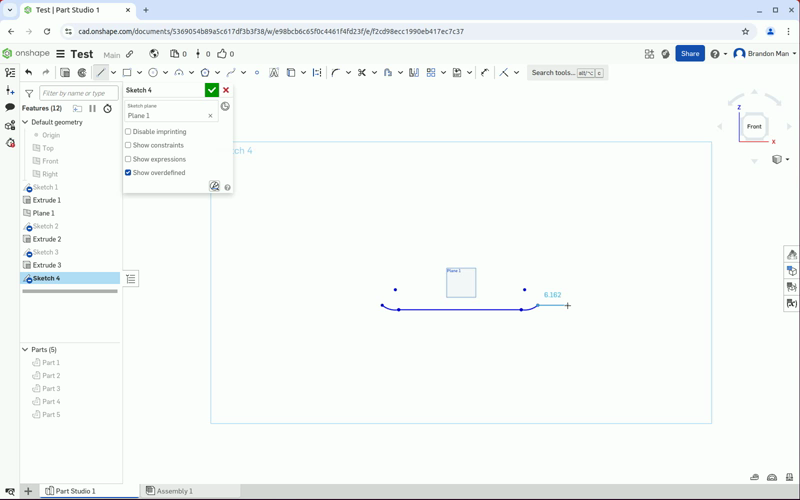
mouse_move(521, 305)
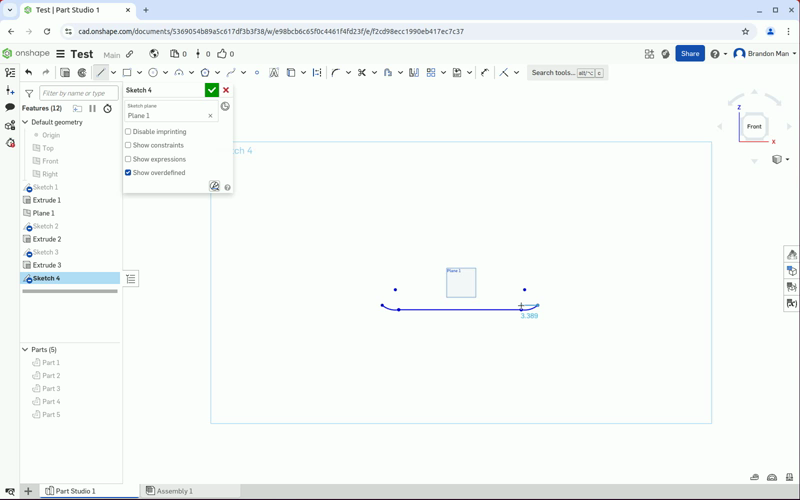
click(521, 305)
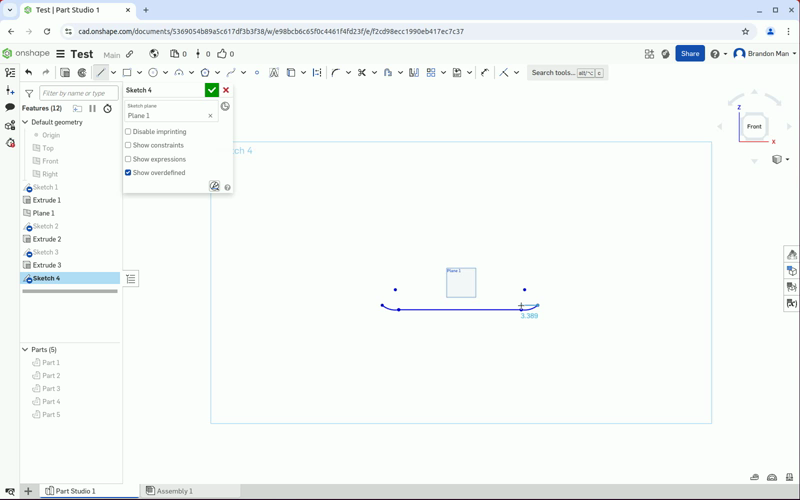
key_up(shift)
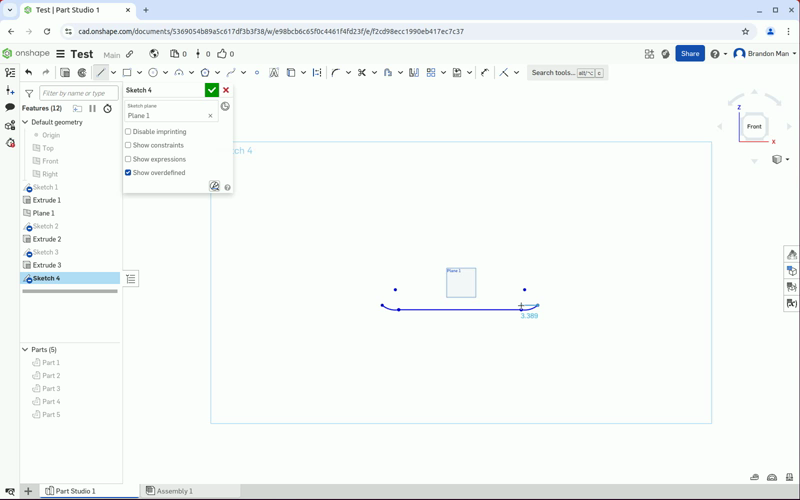
key_down(shift)
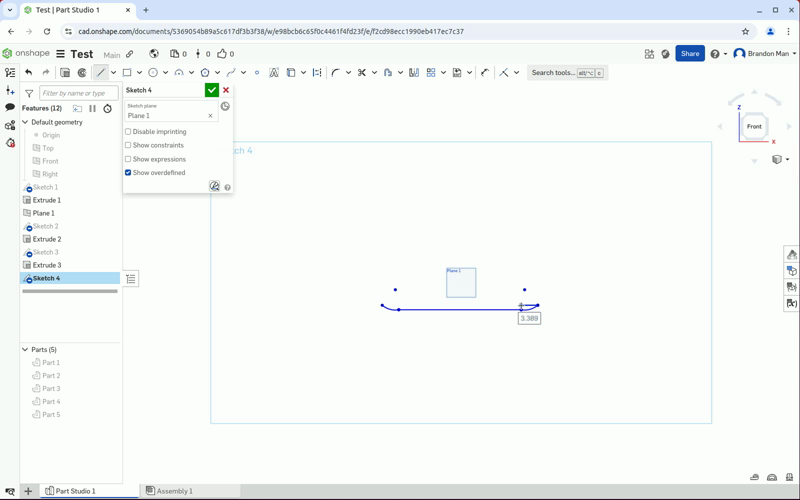
mouse_move(398, 305)
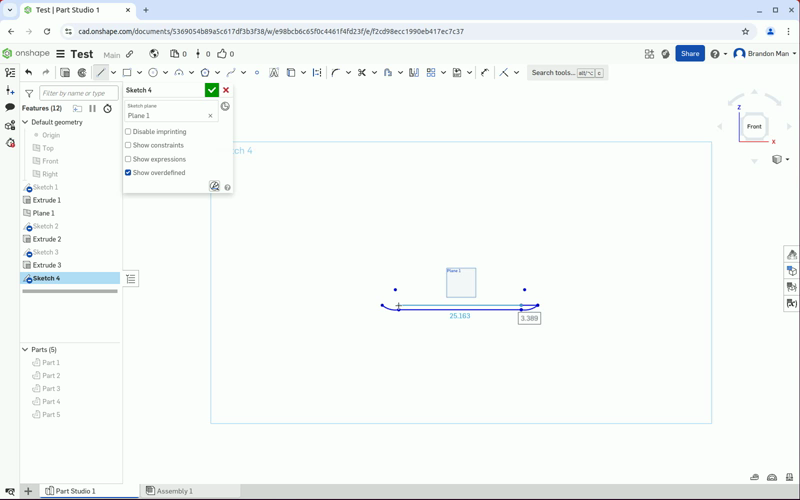
click(398, 305)
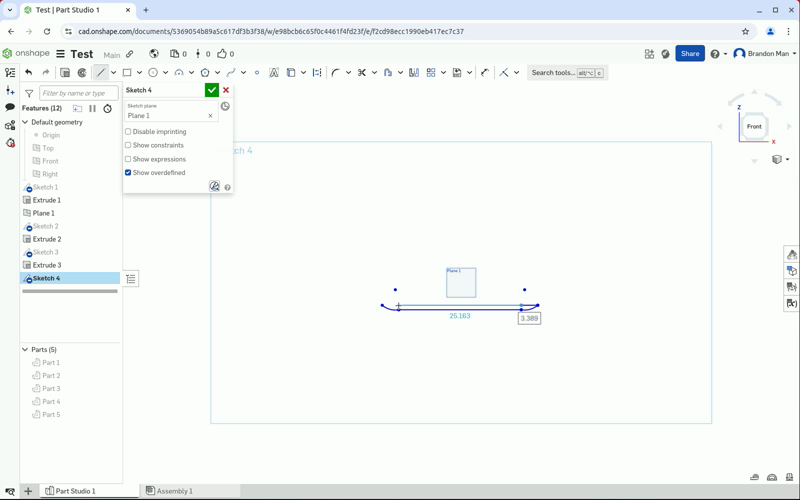
key_up(shift)
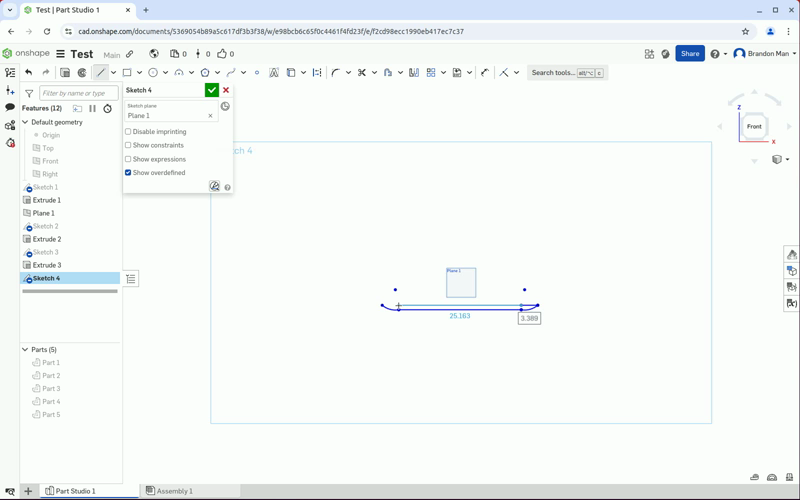
mouse_move(428, 305)
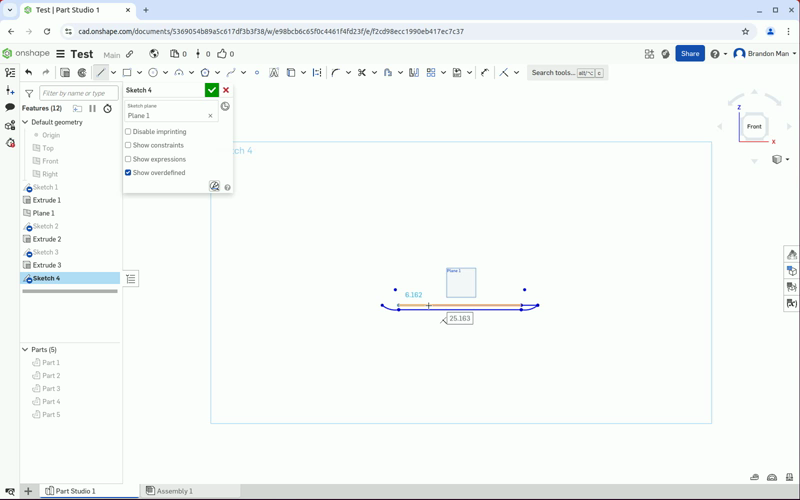
key_down(shift)
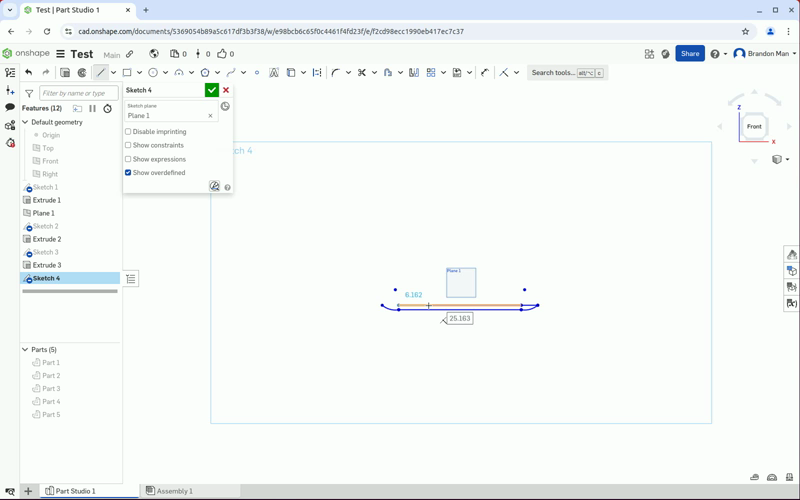
mouse_move(382, 305)
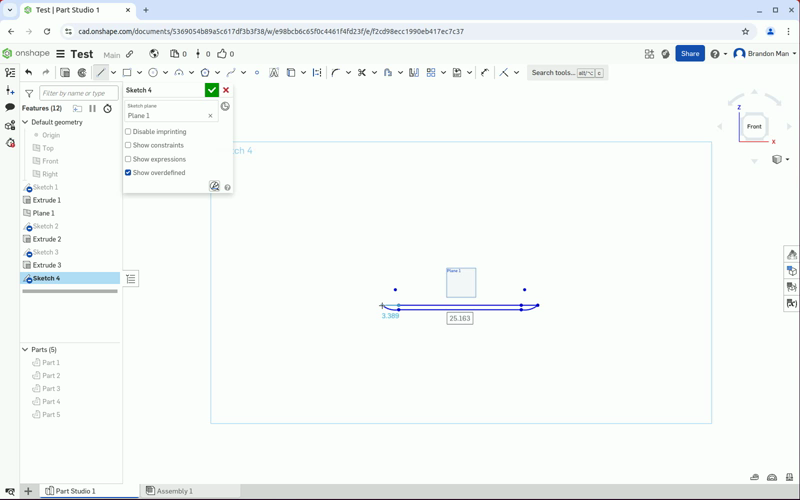
key_up(shift)
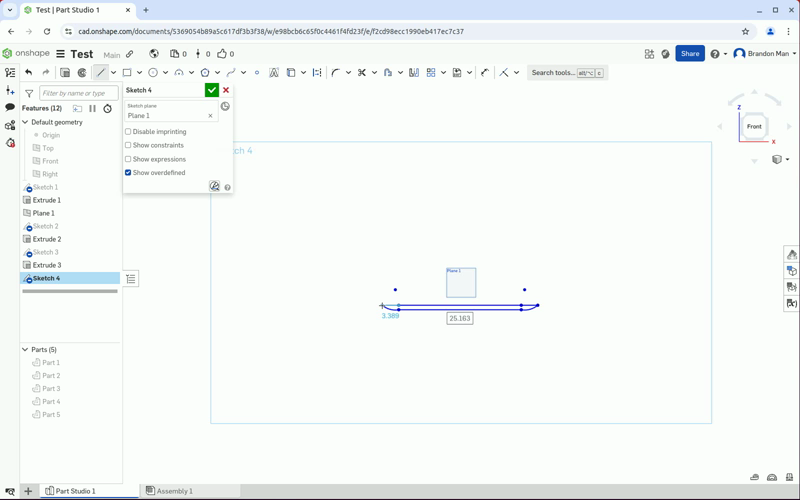
click(382, 305)
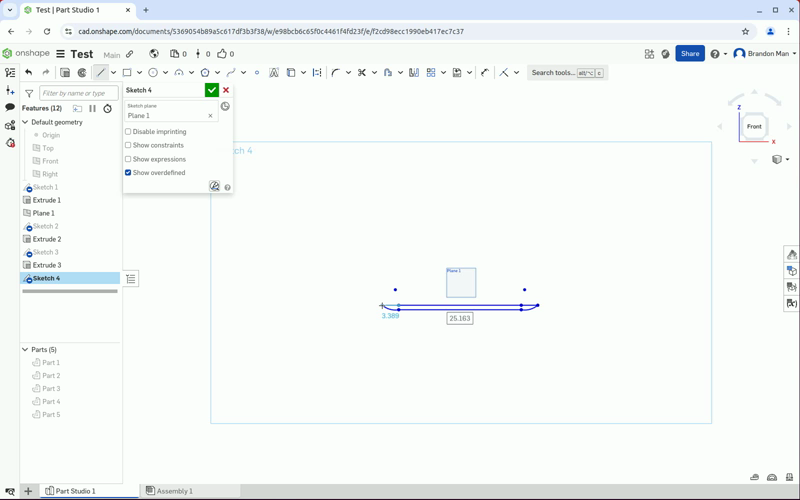
key(esc)
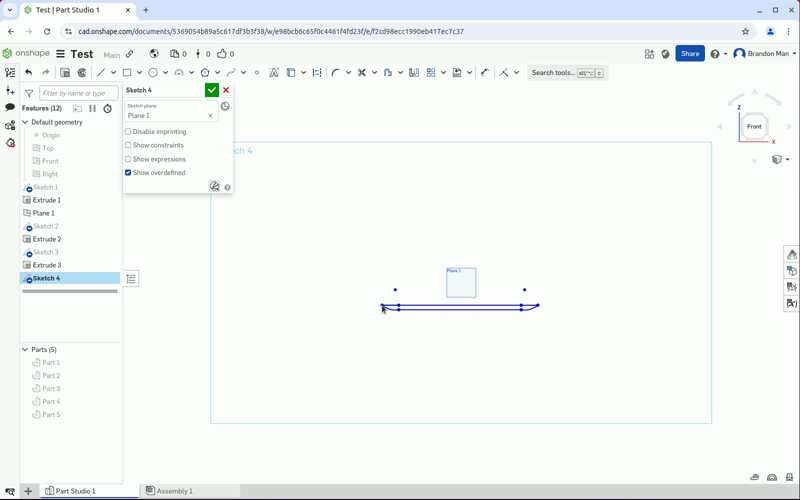
mouse_move(504, 307)
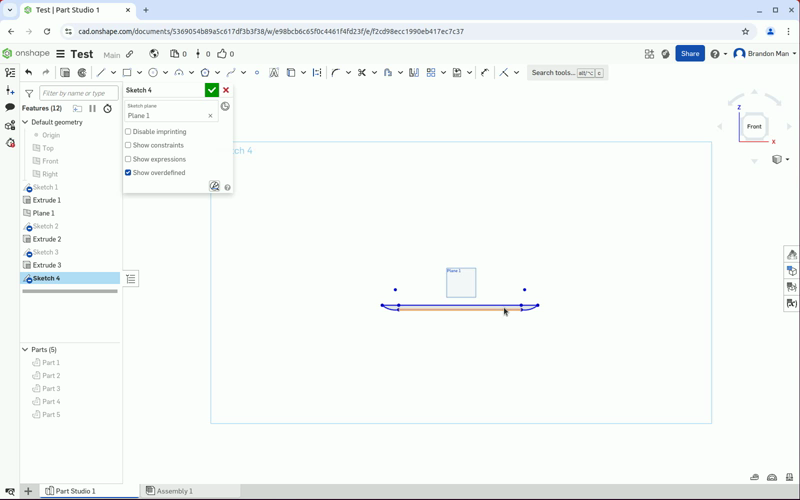
scroll(6)
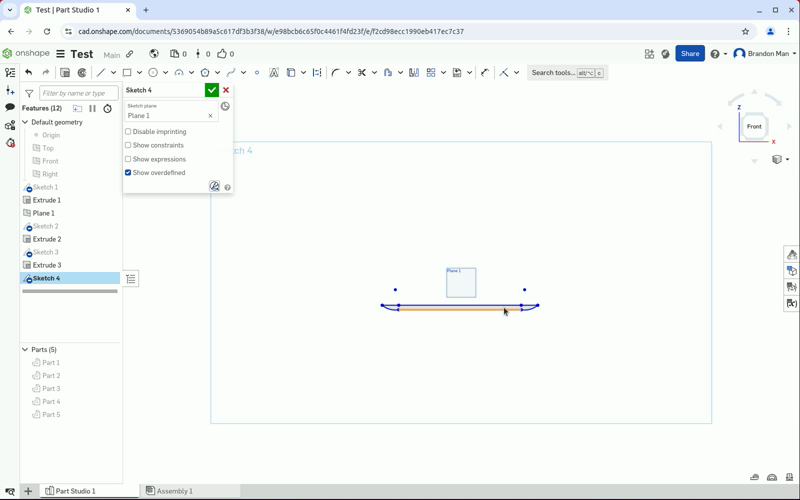
scroll(6)
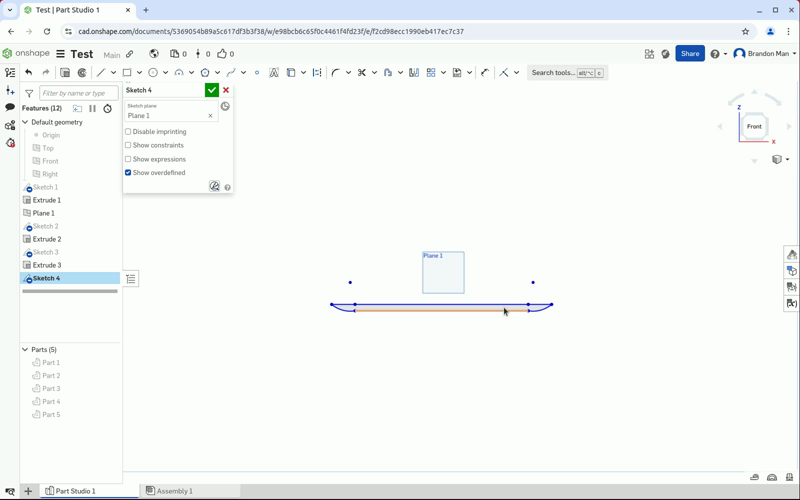
scroll(6)
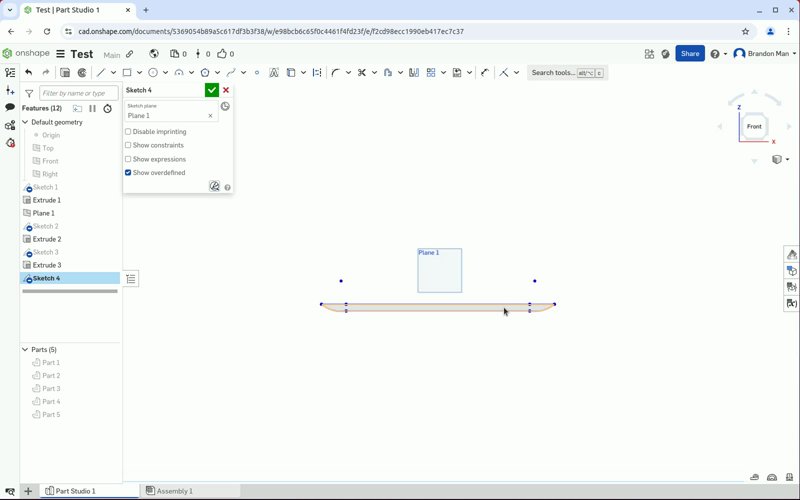
scroll(6)
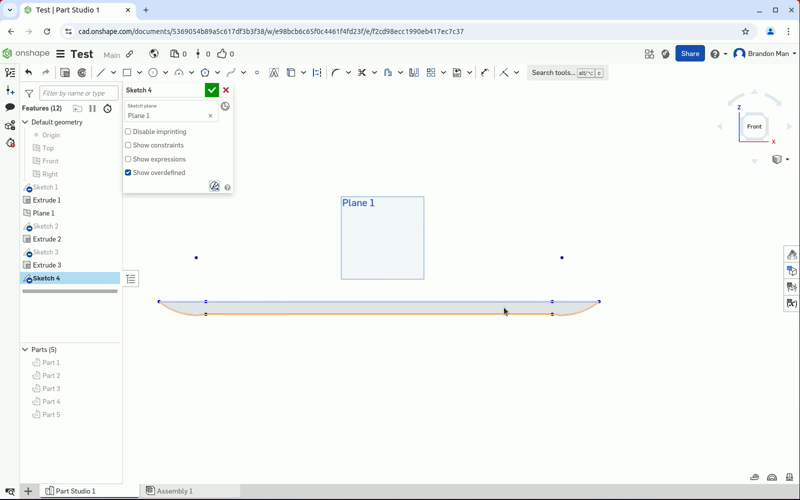
scroll(6)
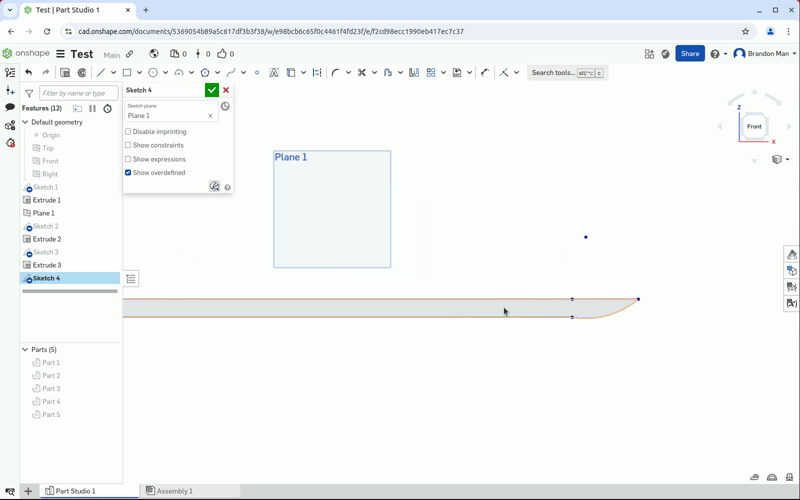
scroll(6)
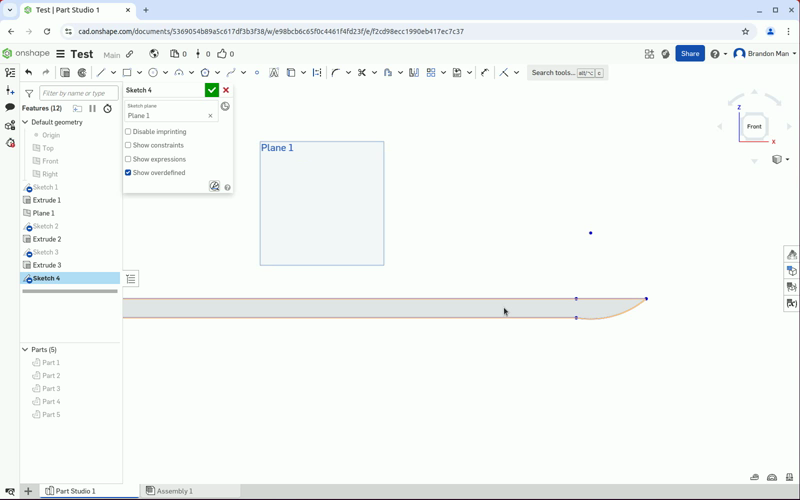
scroll(6)
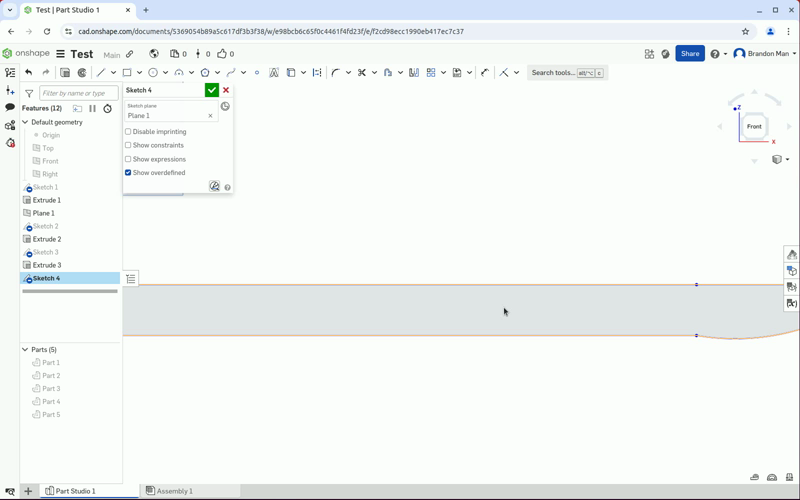
click(504, 307)
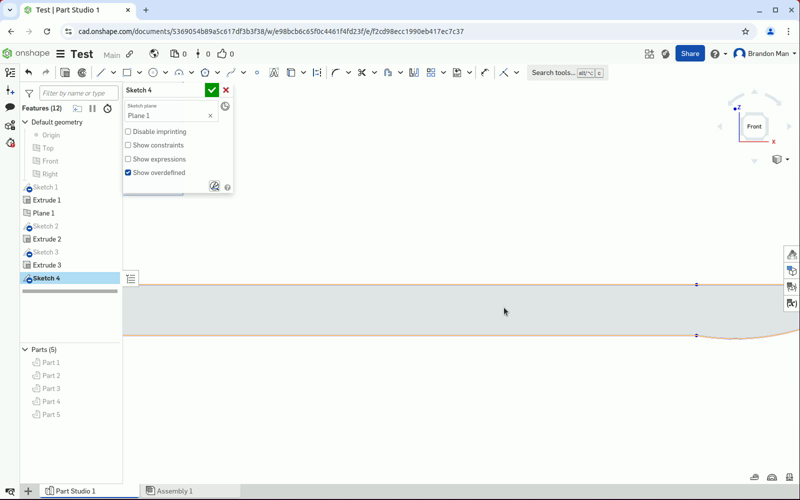
scroll(-6)
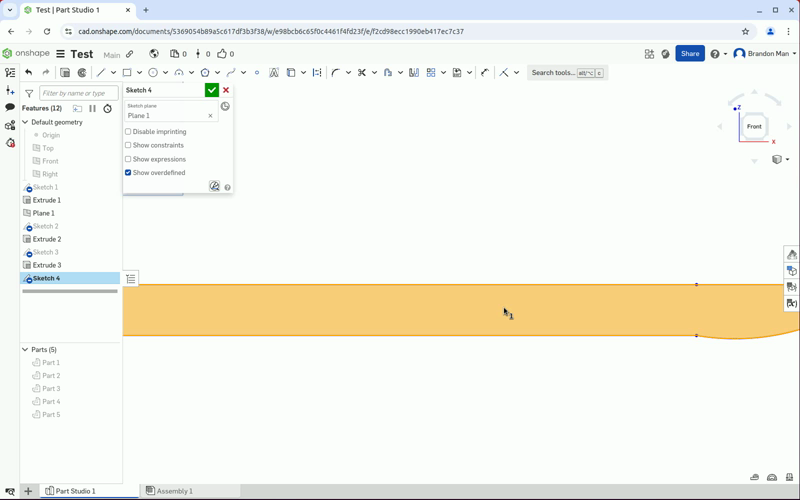
scroll(-6)
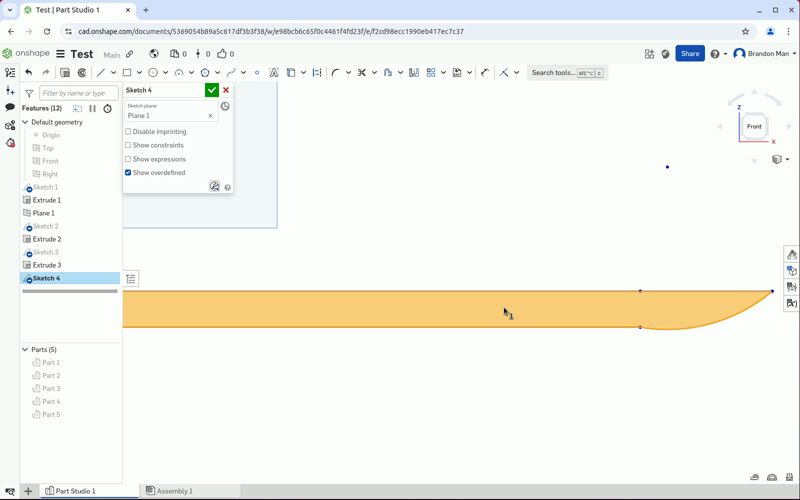
scroll(-6)
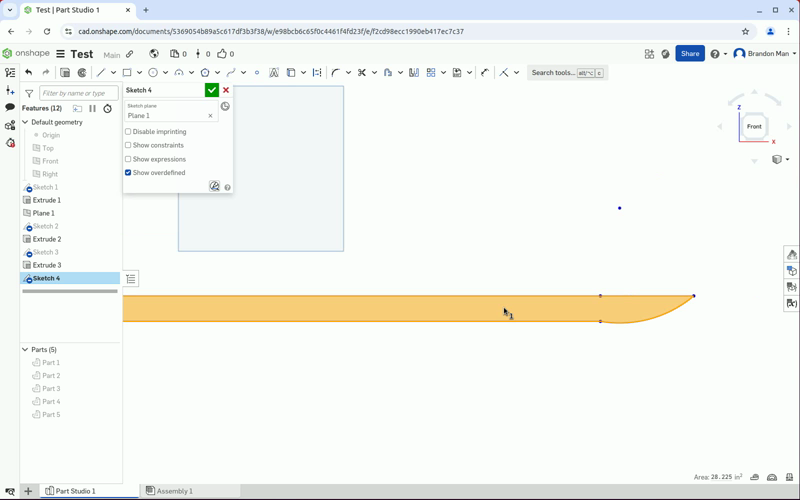
scroll(-6)
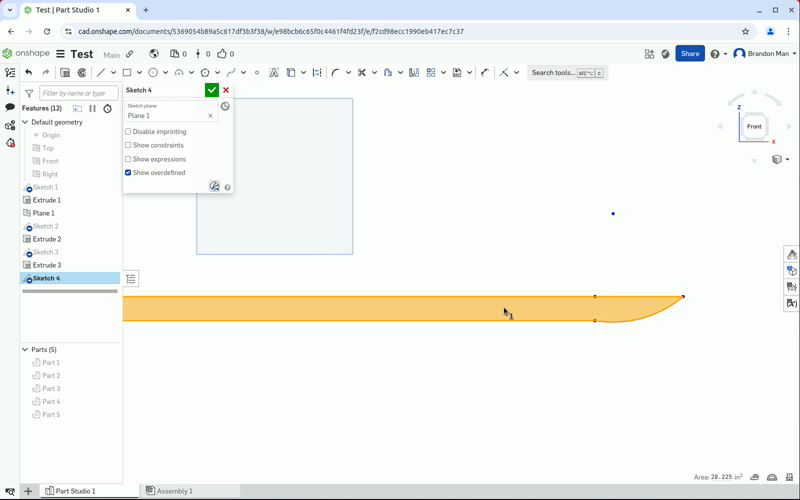
scroll(-6)
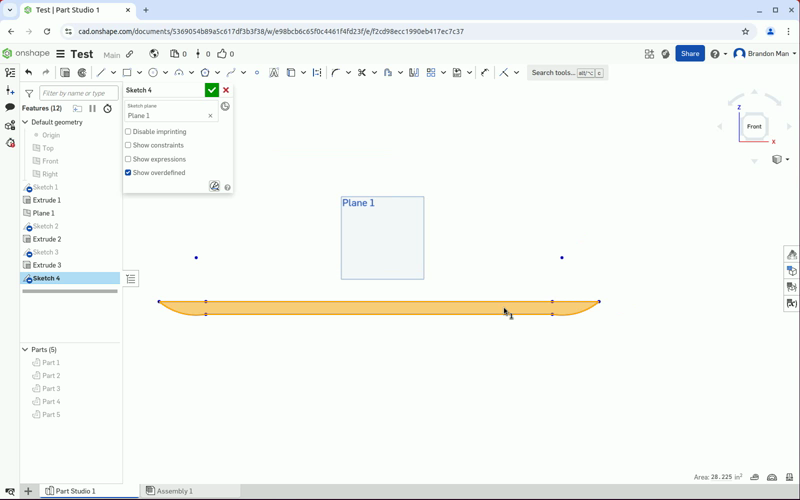
scroll(-6)
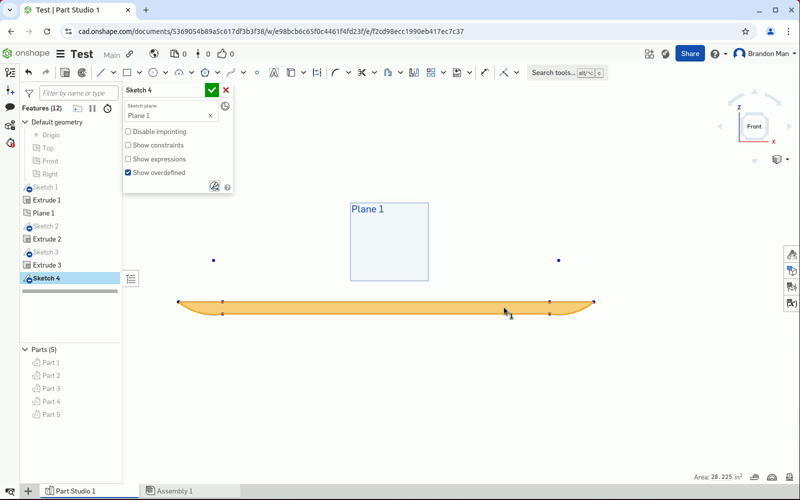
scroll(-6)
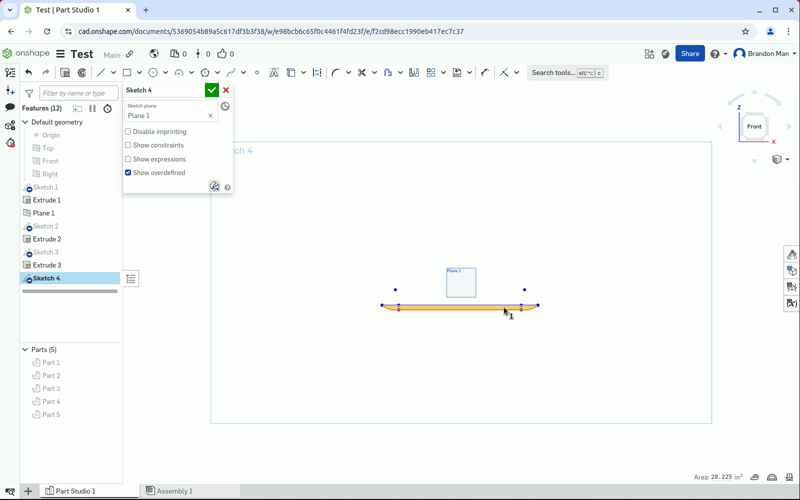
mouse_move(73, 352)
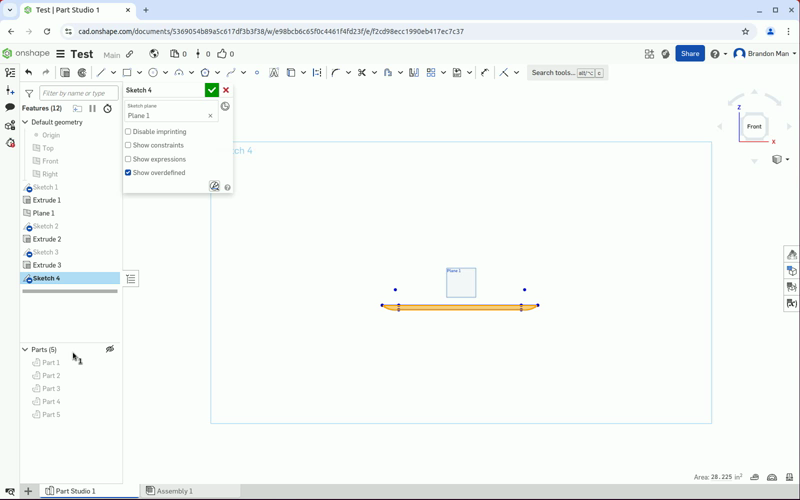
key(shift+y)
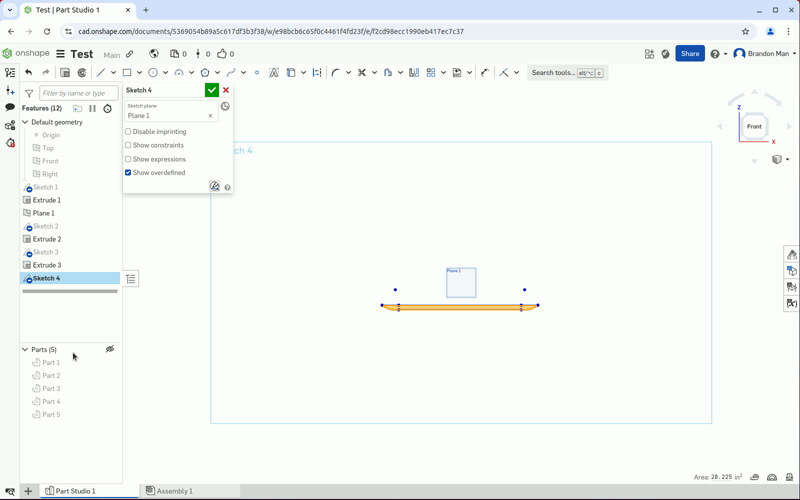
key(shift+e)
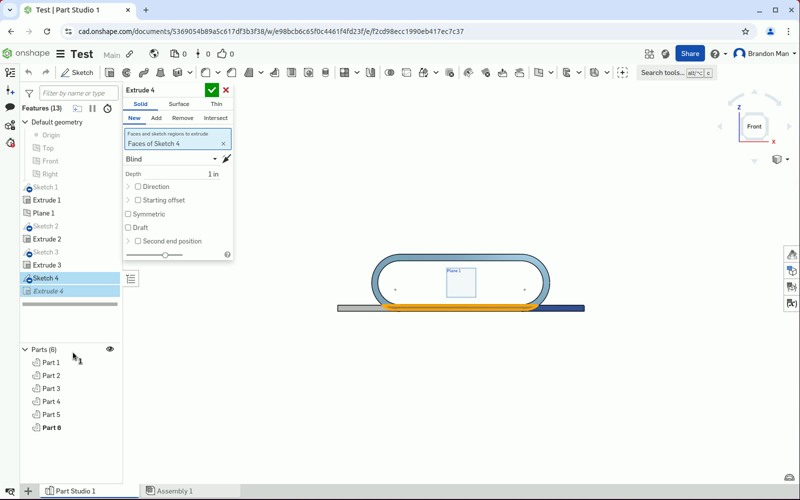
mouse_move(143, 106)
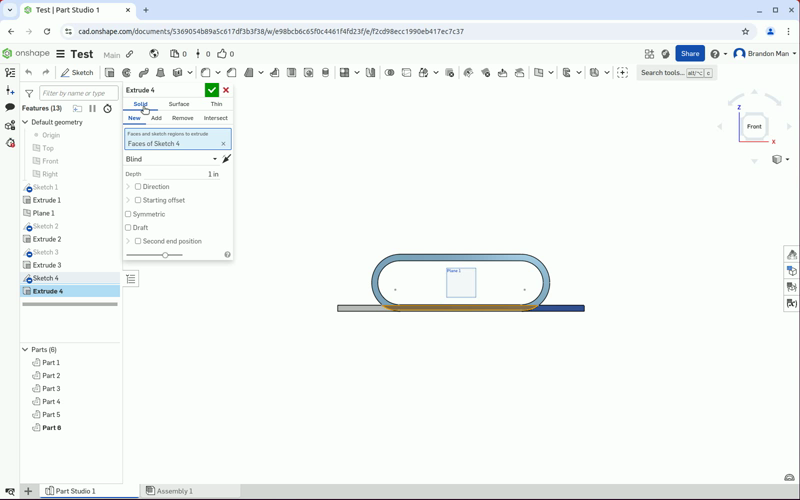
click(143, 106)
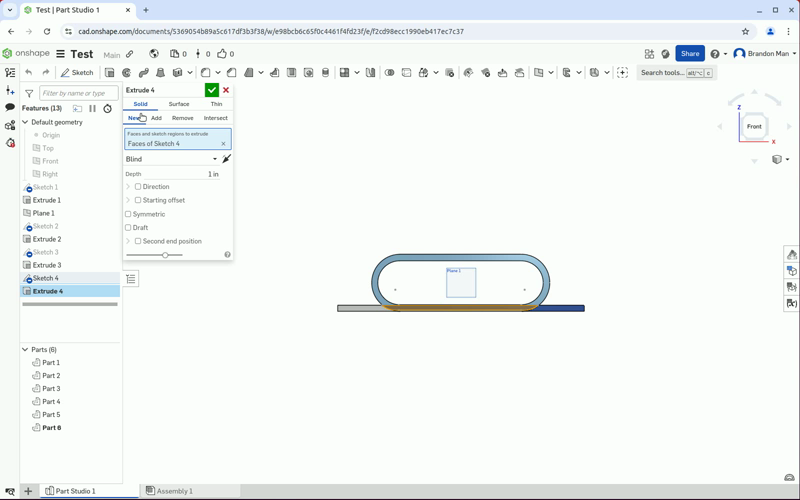
mouse_move(137, 120)
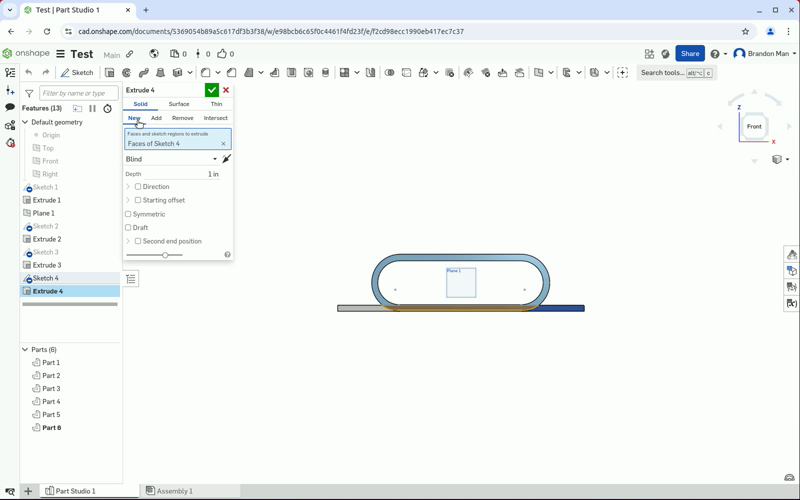
click(137, 120)
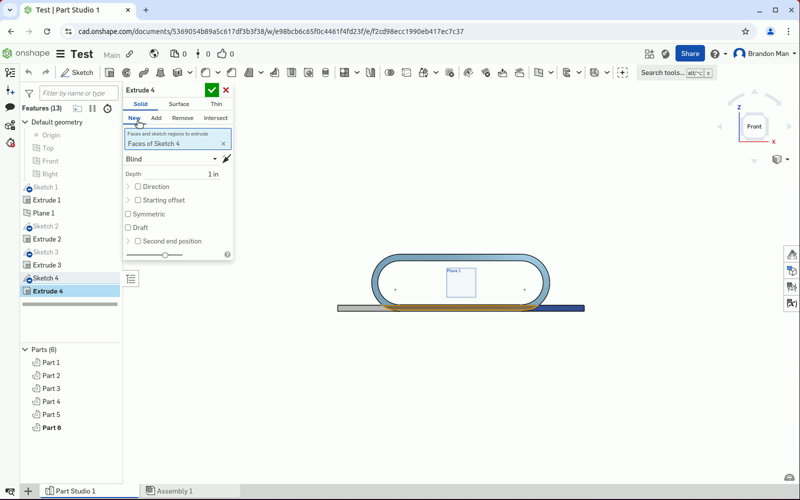
key(tab, 4)
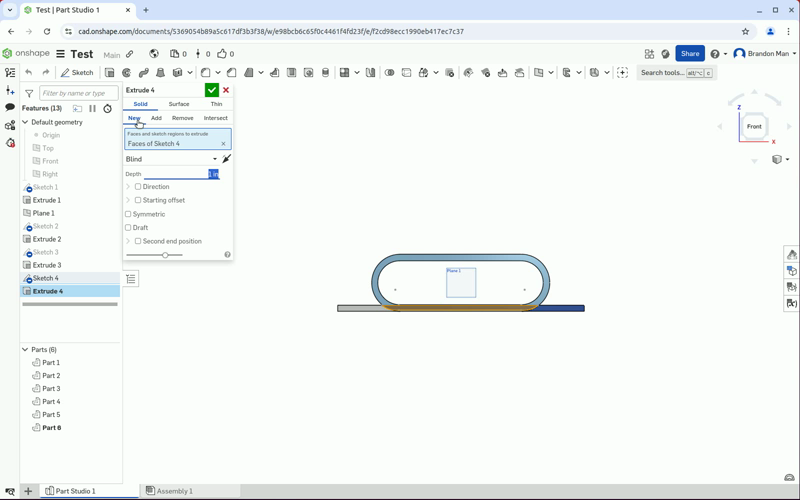
text(-4.092)
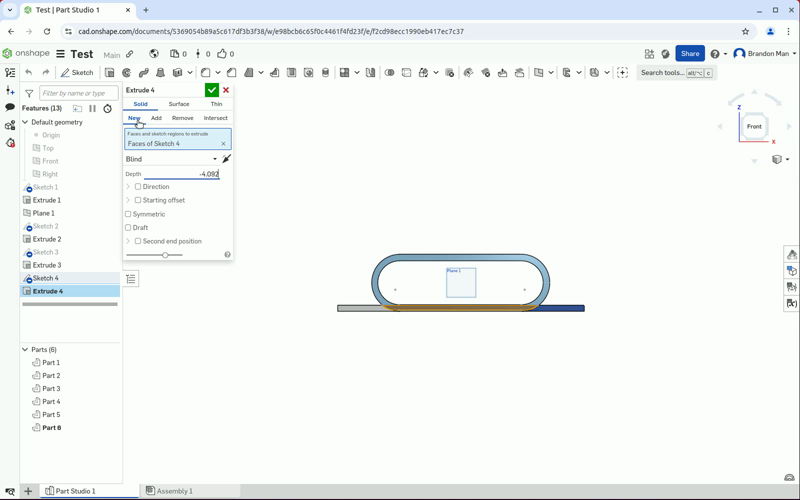
key(enter)
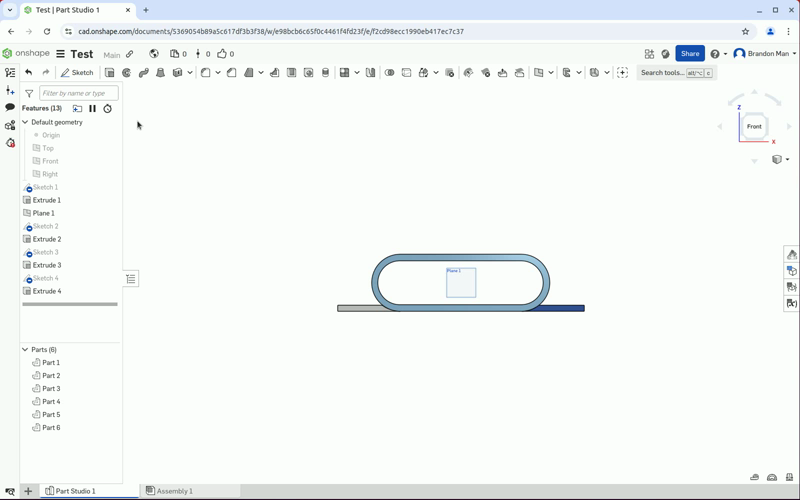
key(shift+h)
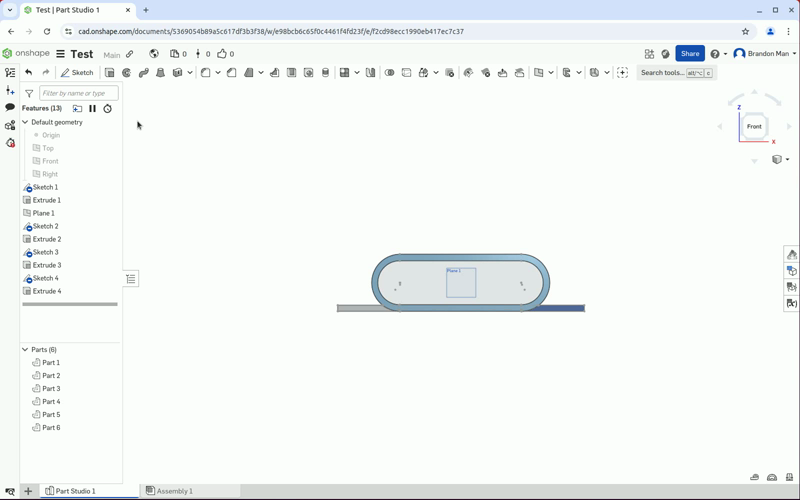
key(shift+h)
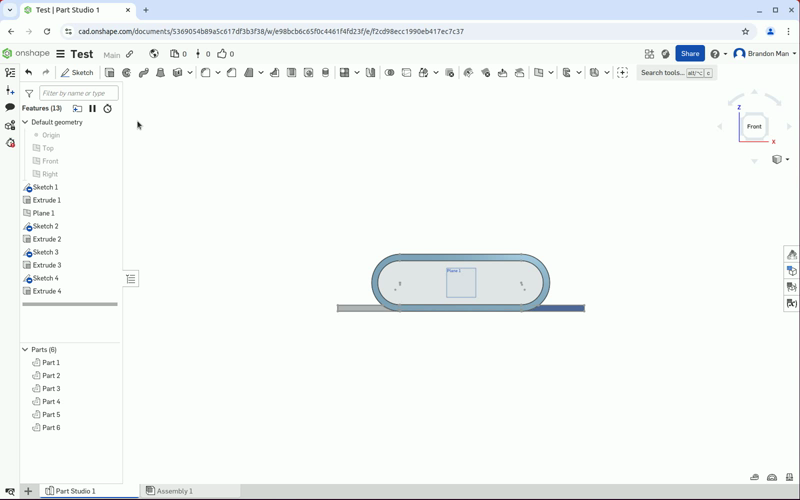
key(shift+7)
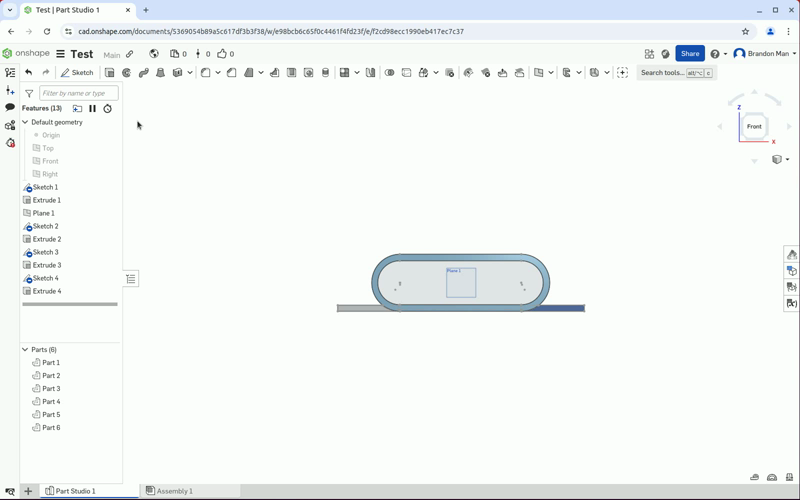
key(left, 2)
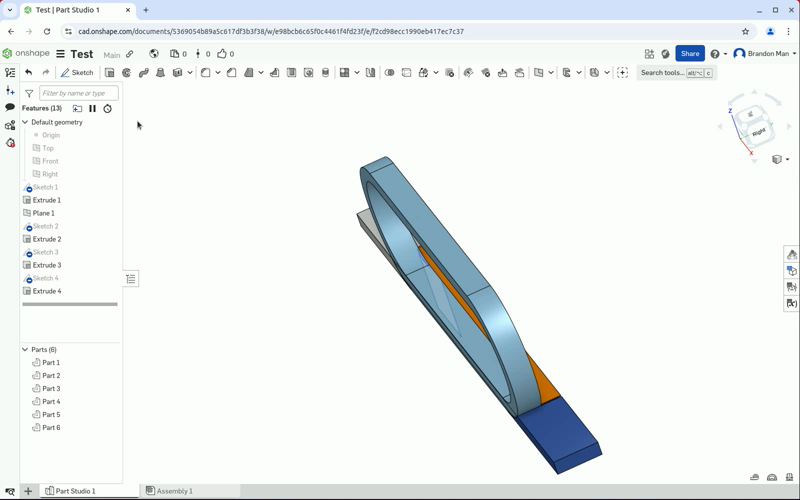
key(down, 2)
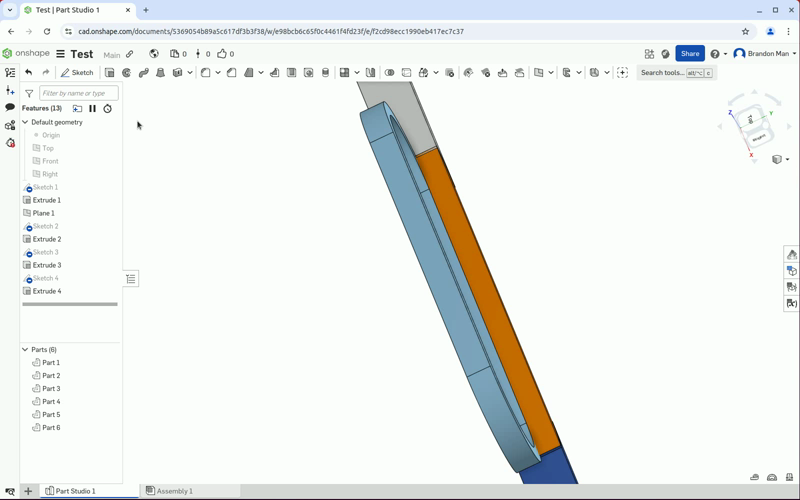
key(up, 2)
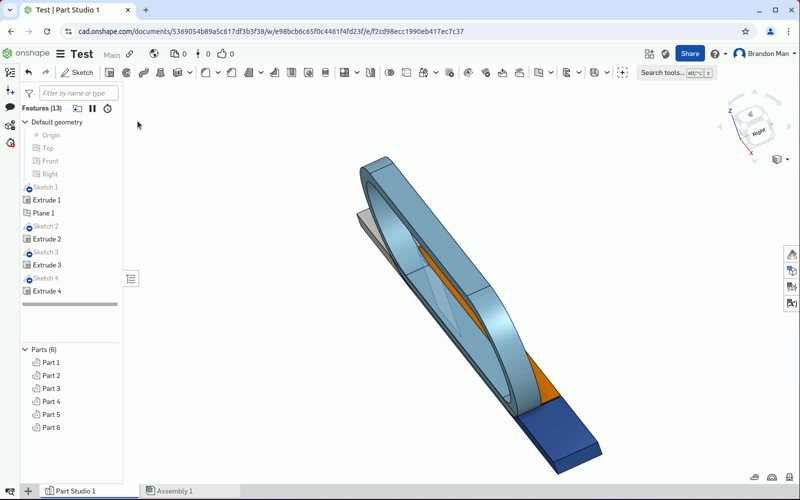
key(right, 2)
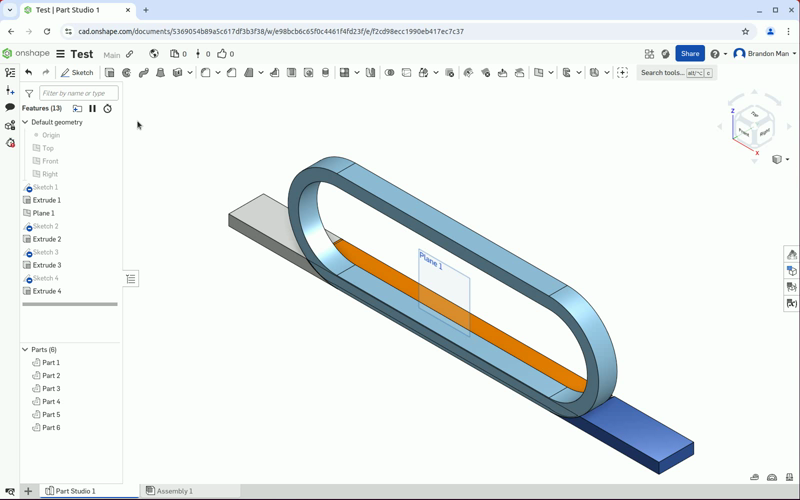
mouse_move(73, 189)
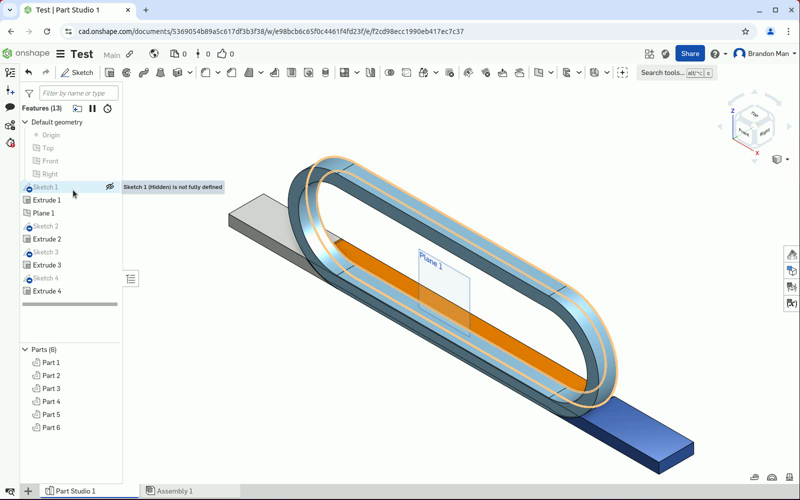
click(73, 189)